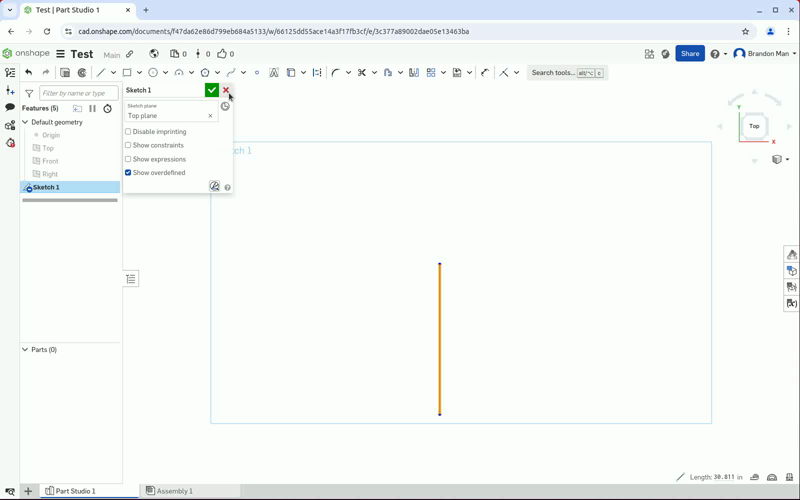
key(shift+h)
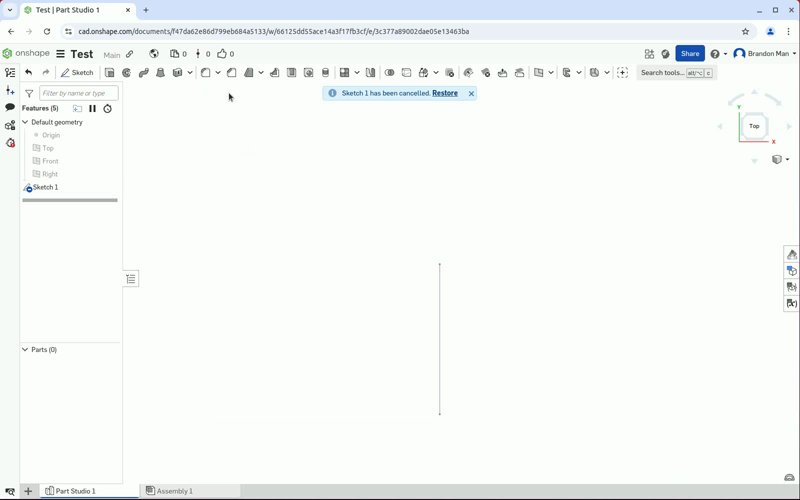
key(shift+s)
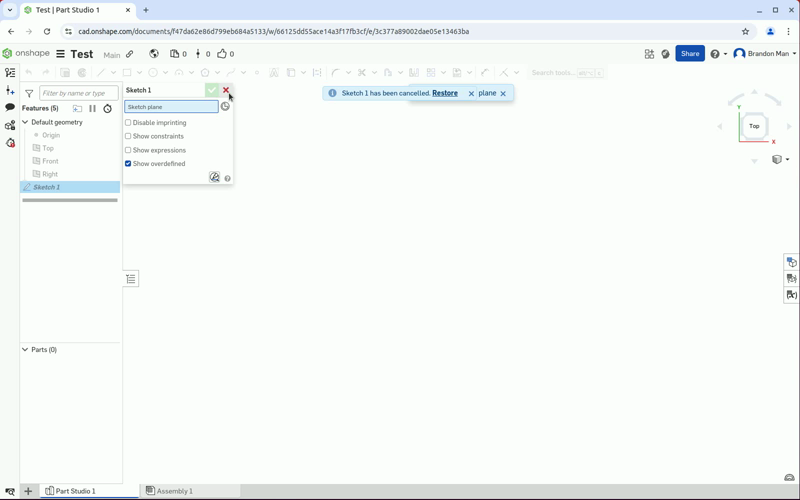
mouse_move(73, 150)
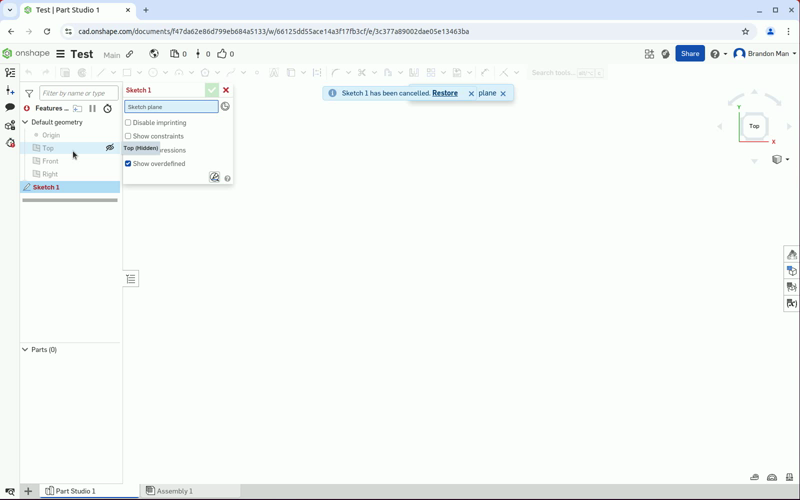
click(73, 150)
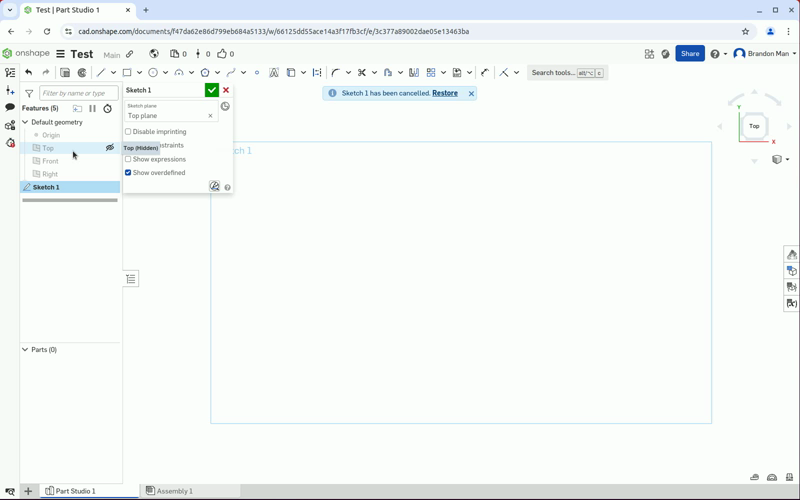
mouse_move(73, 352)
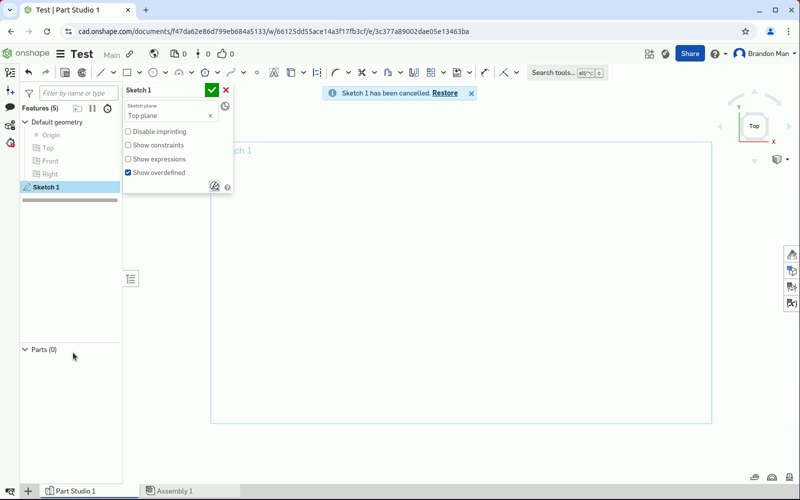
key(y)
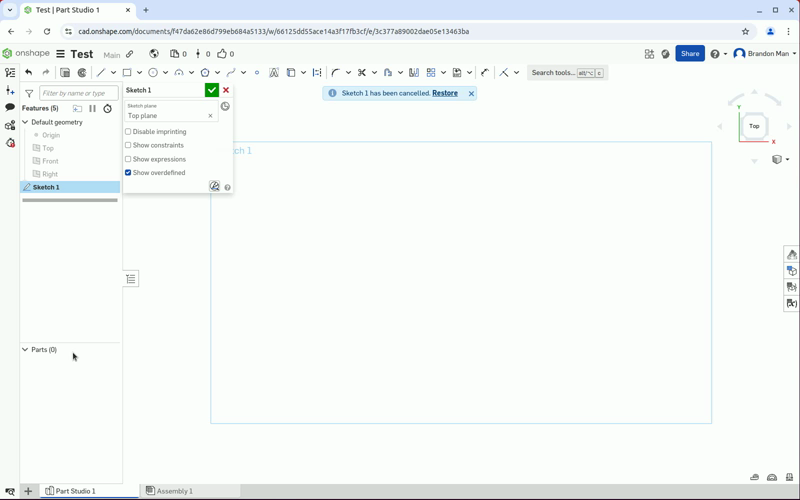
key(l)
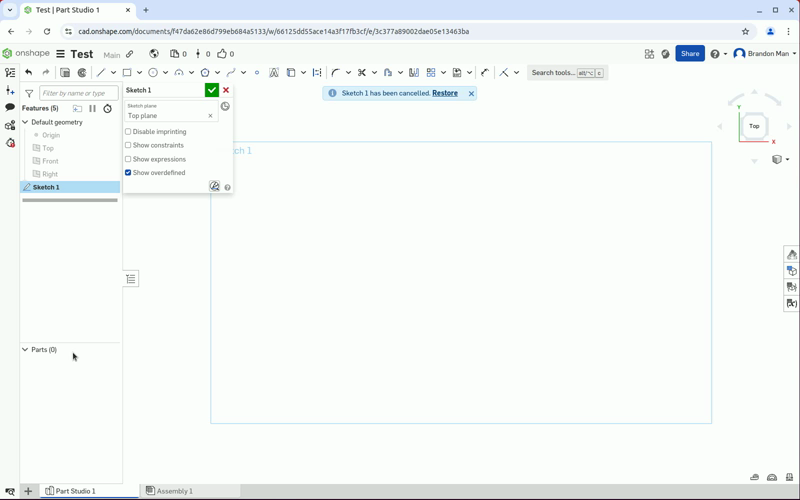
key_down(shift)
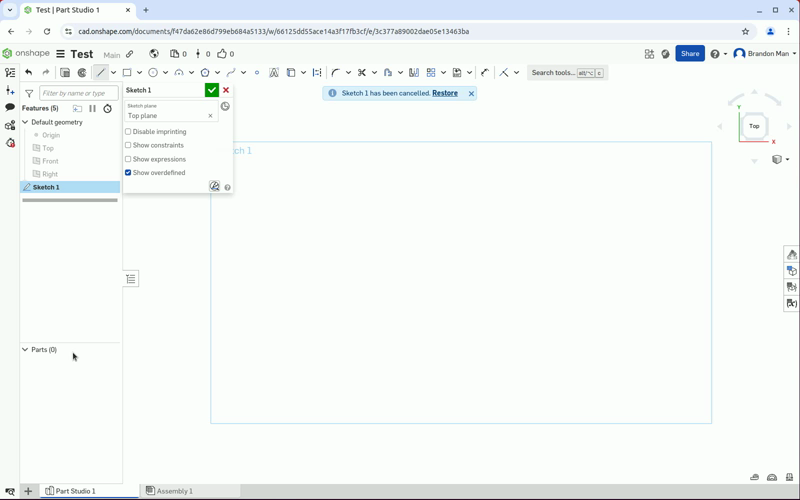
mouse_move(351, 335)
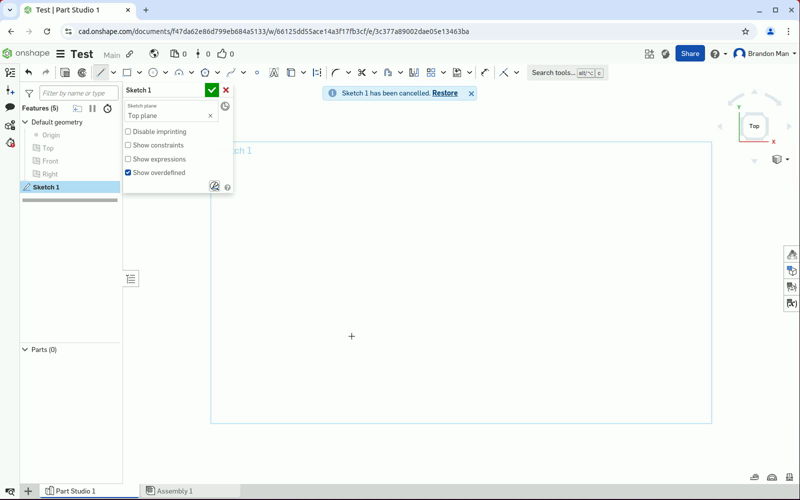
click(351, 335)
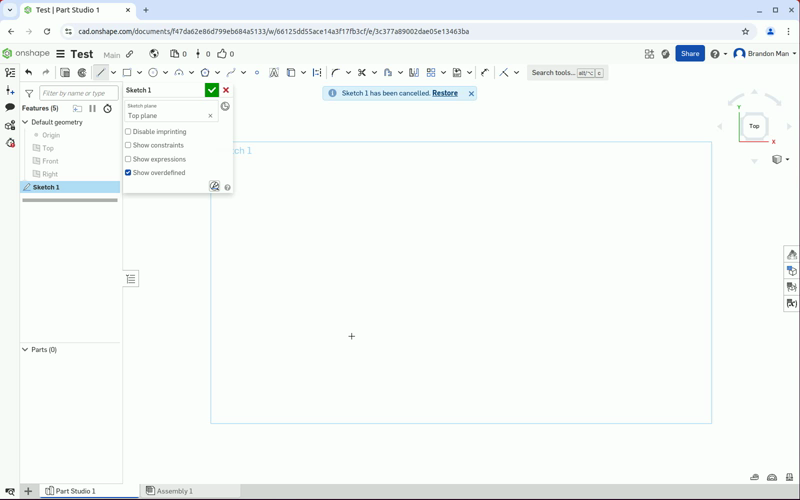
key_up(shift)
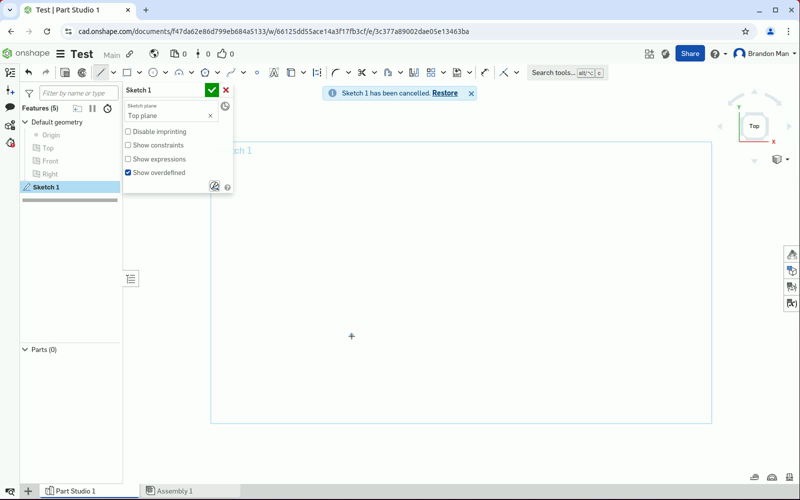
key_down(shift)
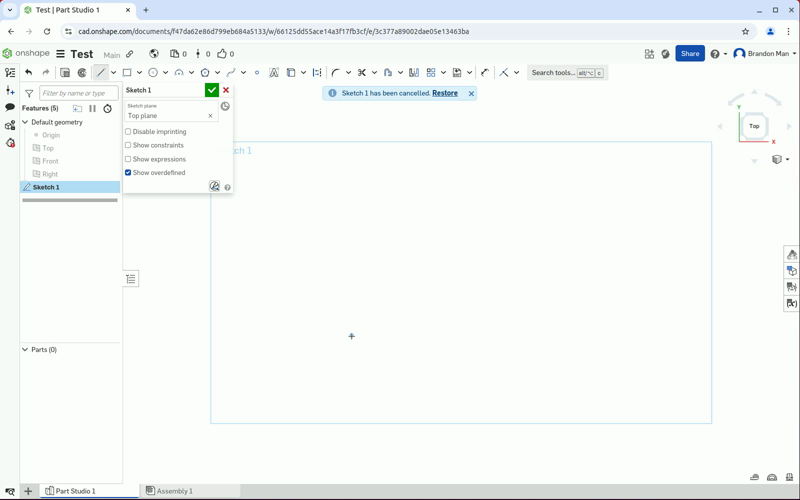
mouse_move(569, 335)
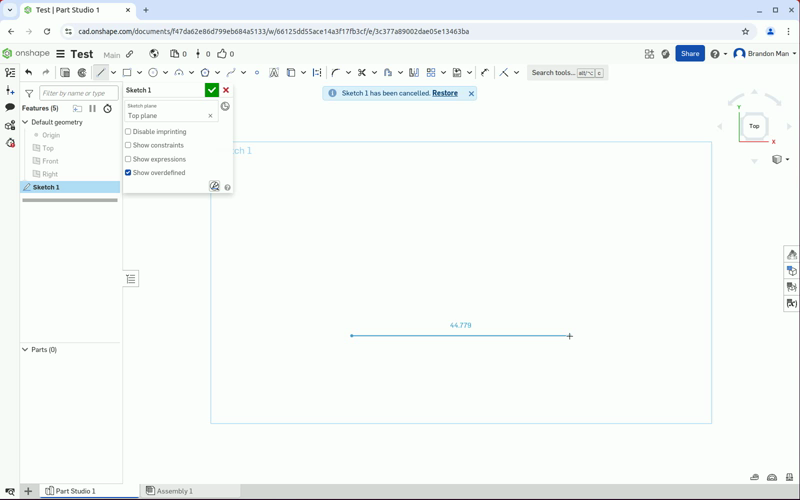
click(569, 335)
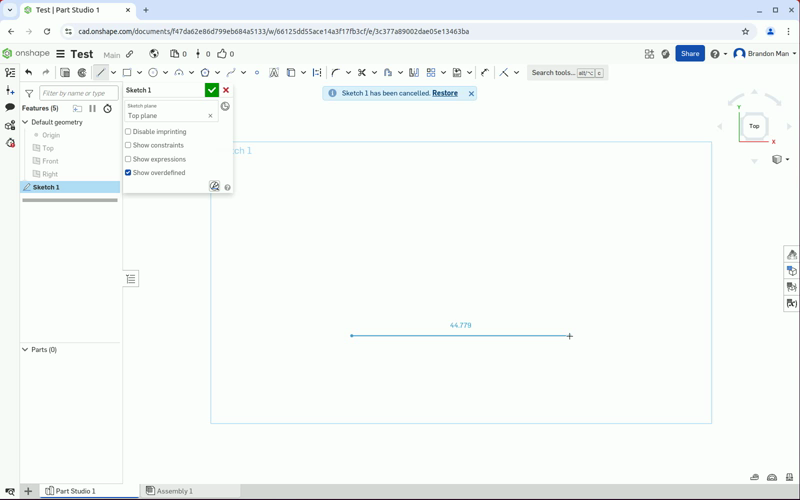
key_up(shift)
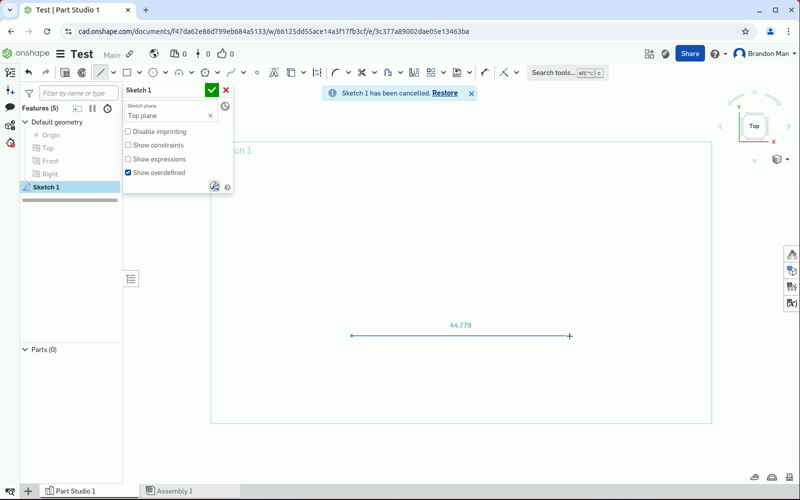
key_down(shift)
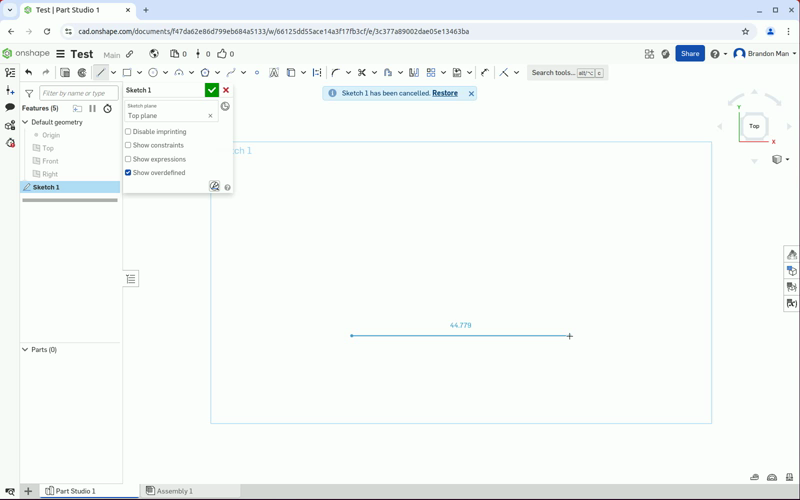
mouse_move(569, 230)
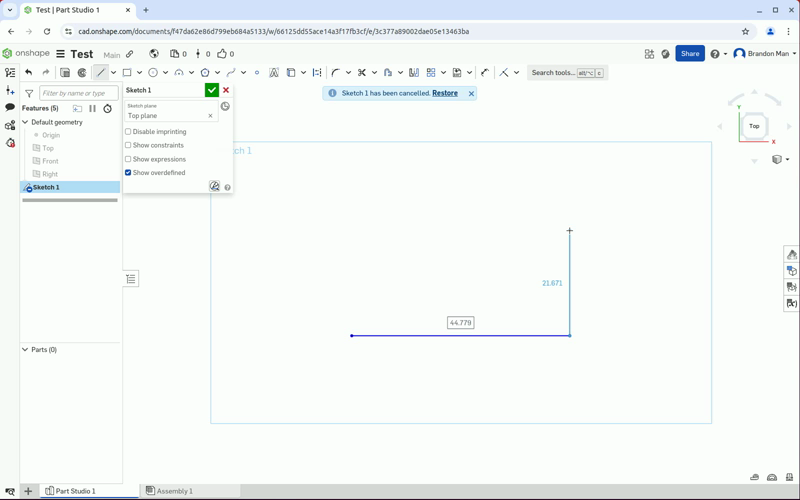
click(569, 230)
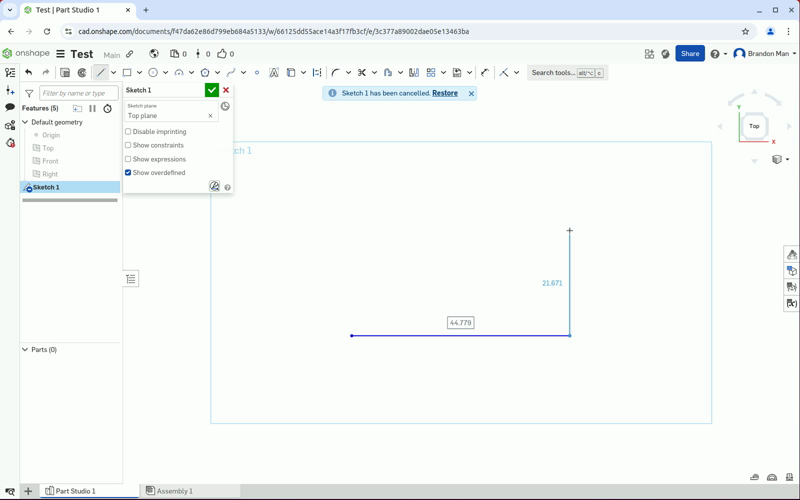
key_up(shift)
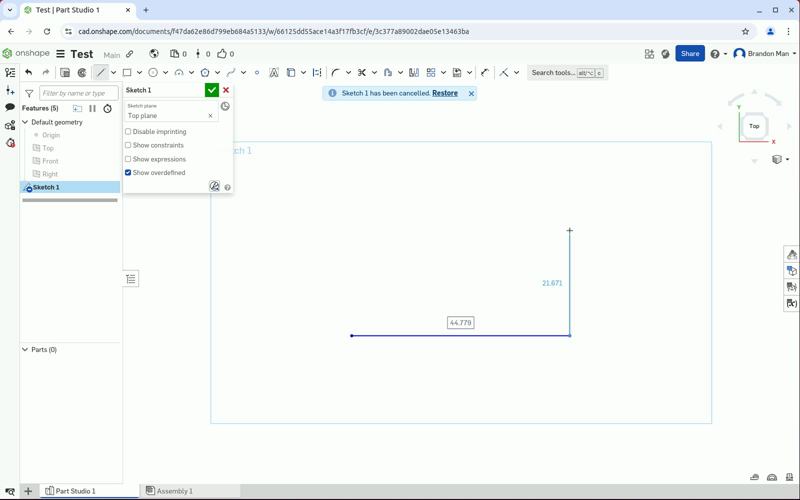
key_down(shift)
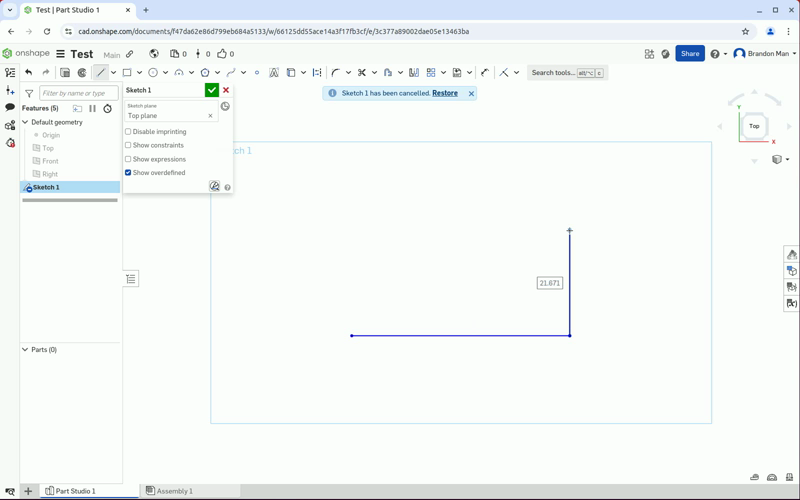
mouse_move(351, 230)
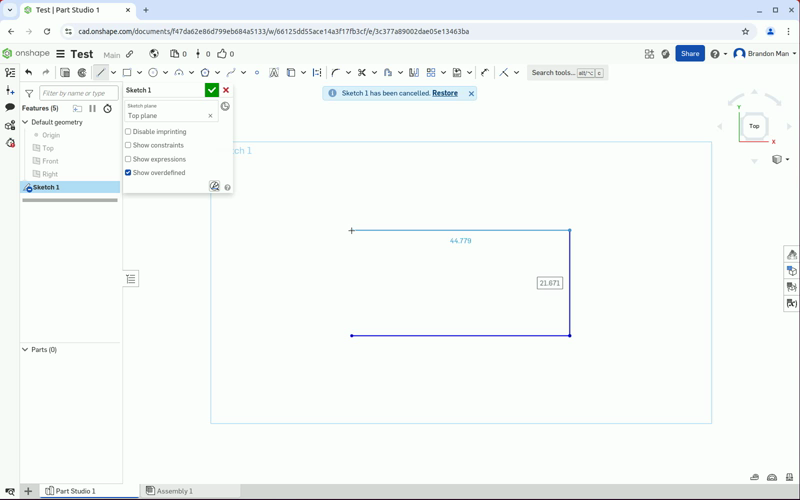
click(351, 230)
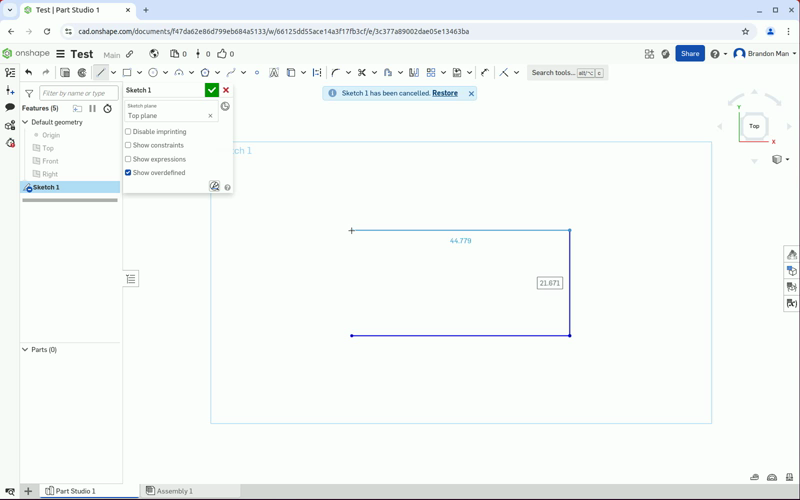
key_up(shift)
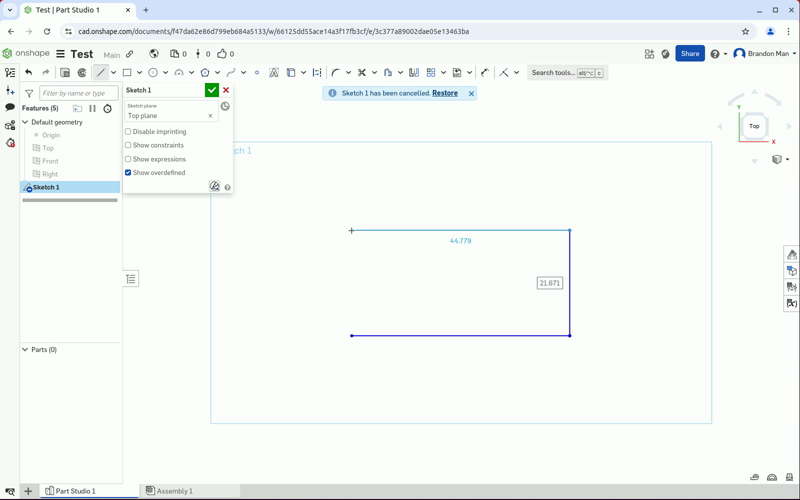
key_down(shift)
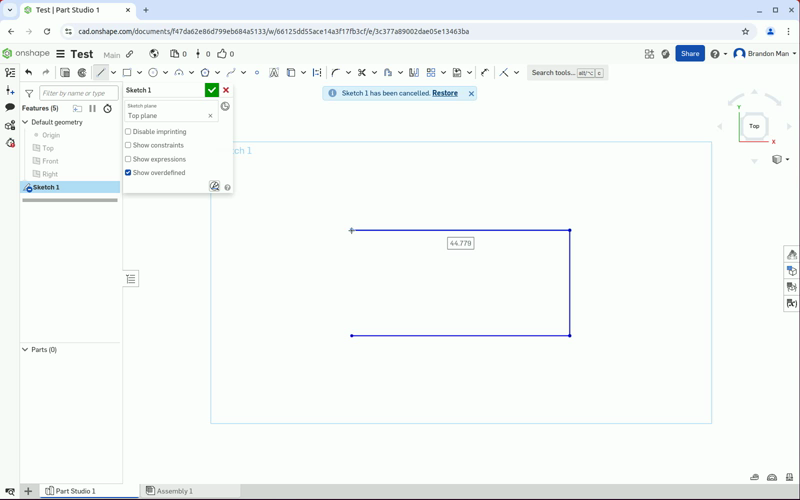
mouse_move(351, 335)
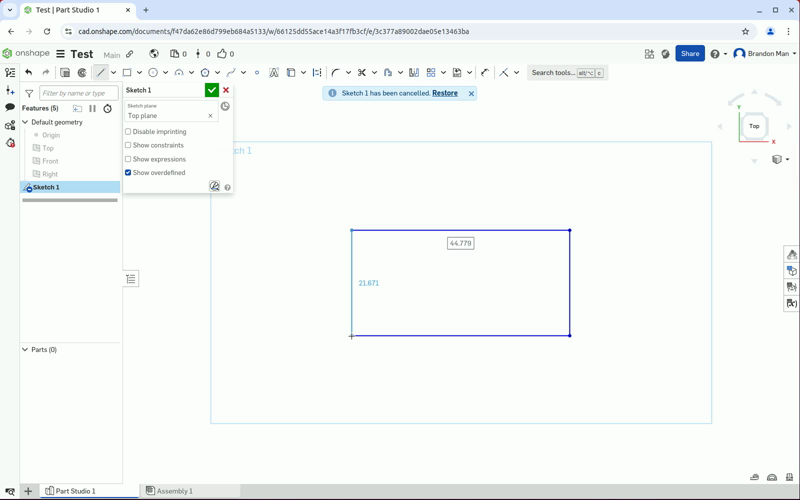
key_up(shift)
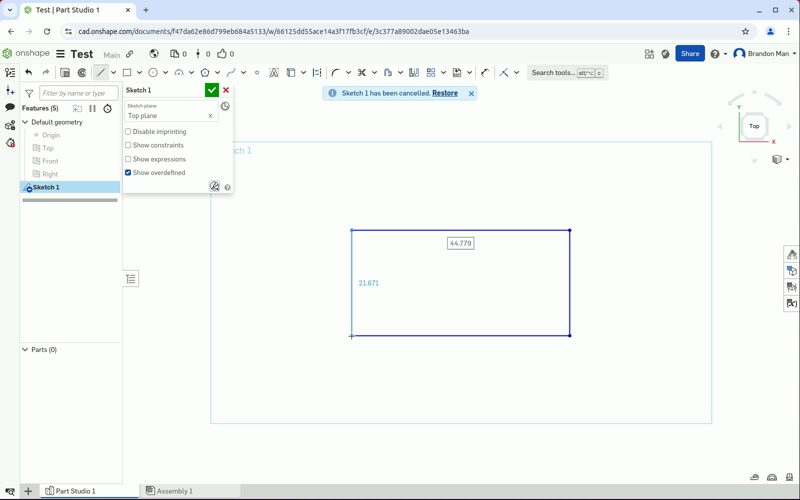
click(351, 335)
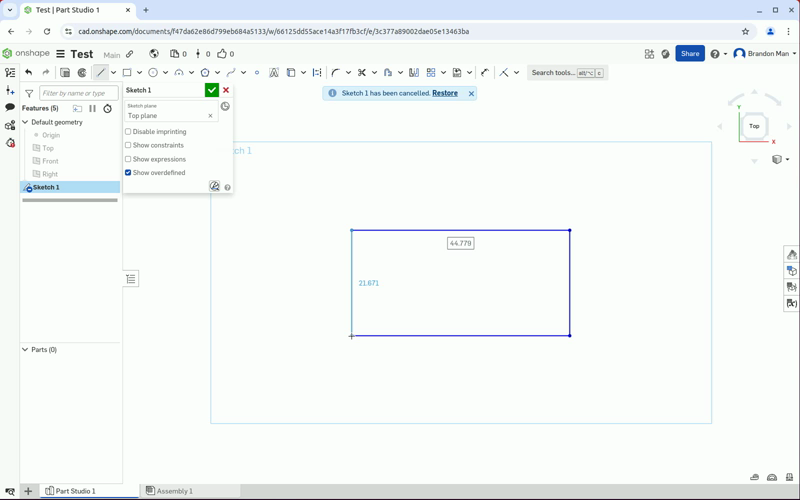
key(esc)
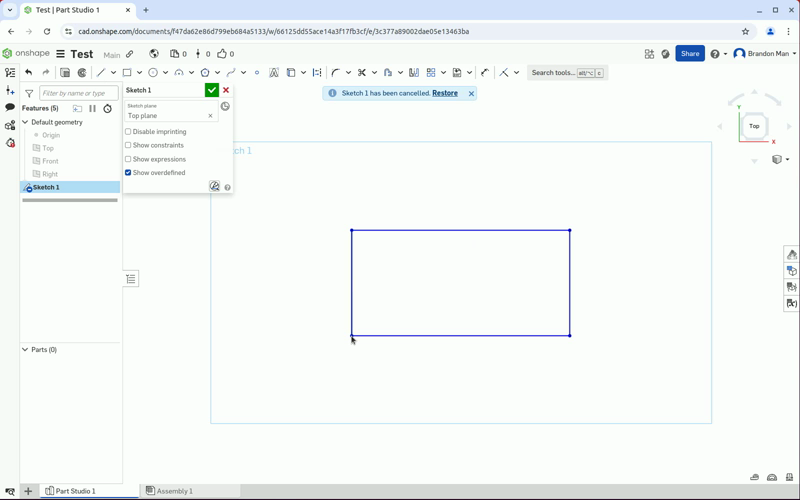
mouse_move(551, 251)
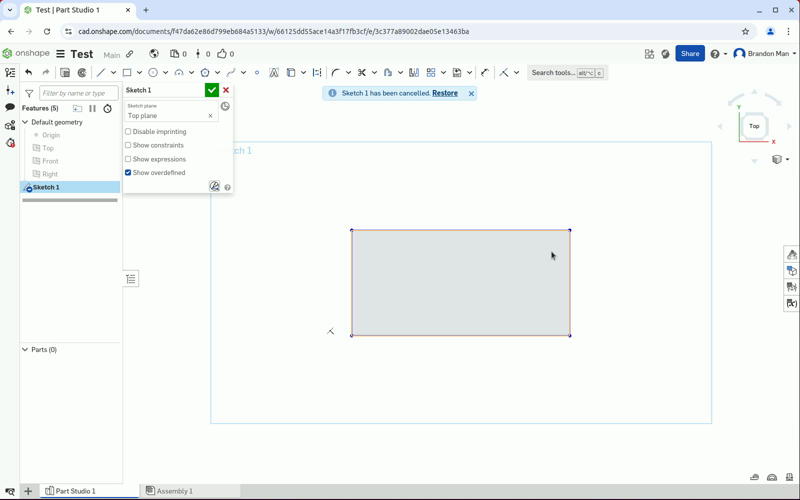
click(551, 251)
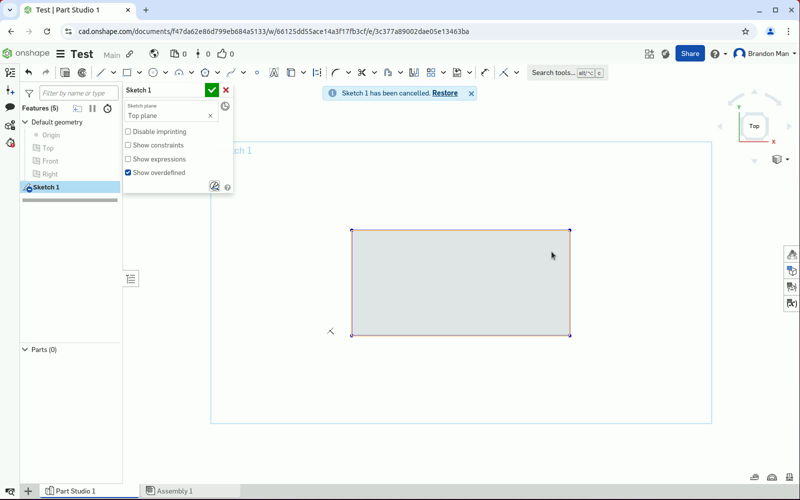
mouse_move(73, 352)
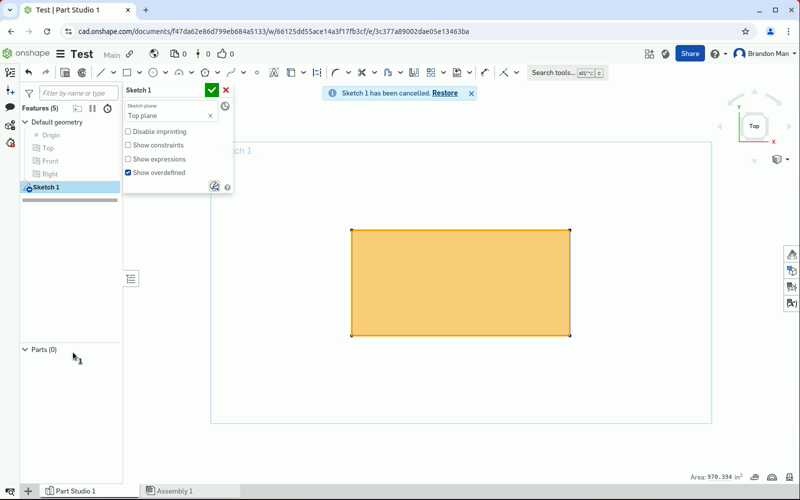
key(shift+y)
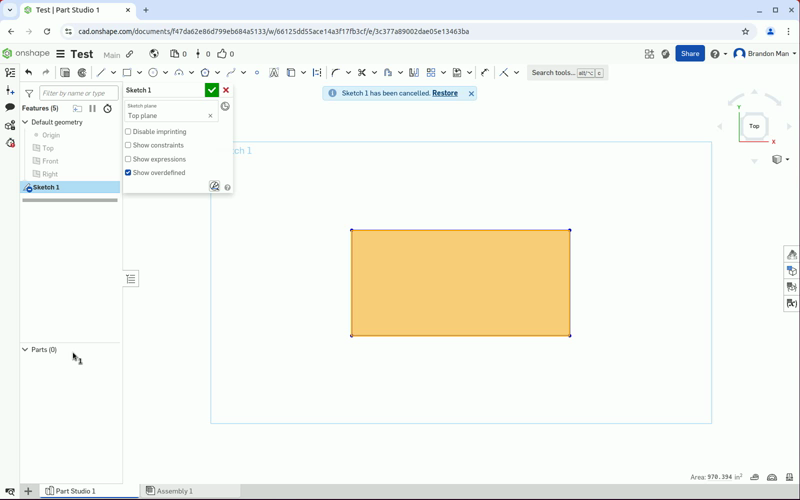
key(shift+e)
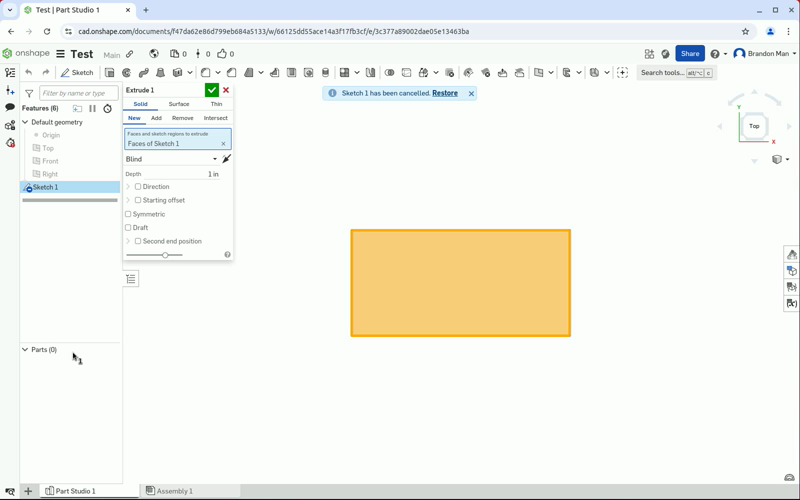
mouse_move(143, 106)
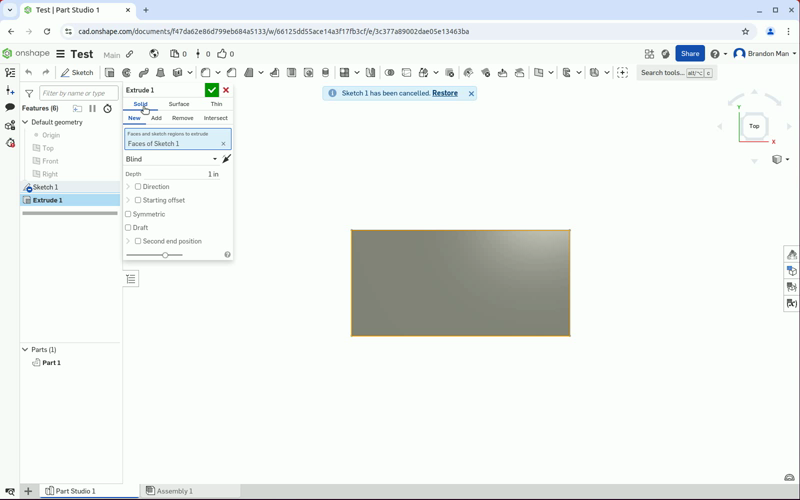
click(143, 106)
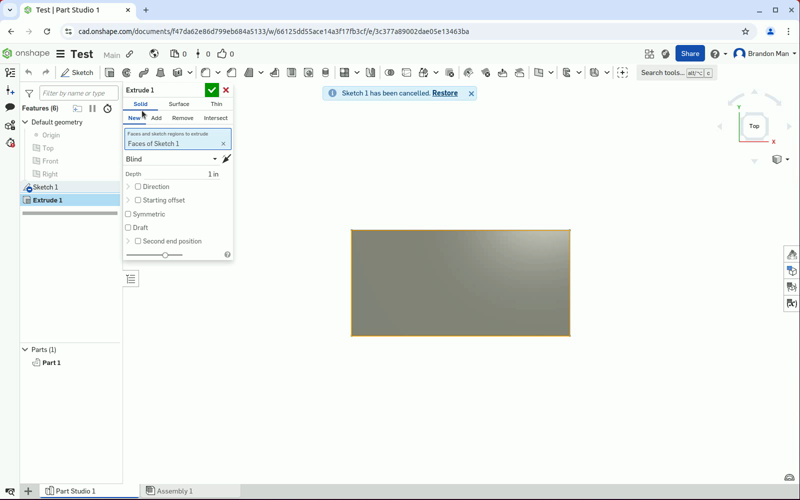
mouse_move(137, 120)
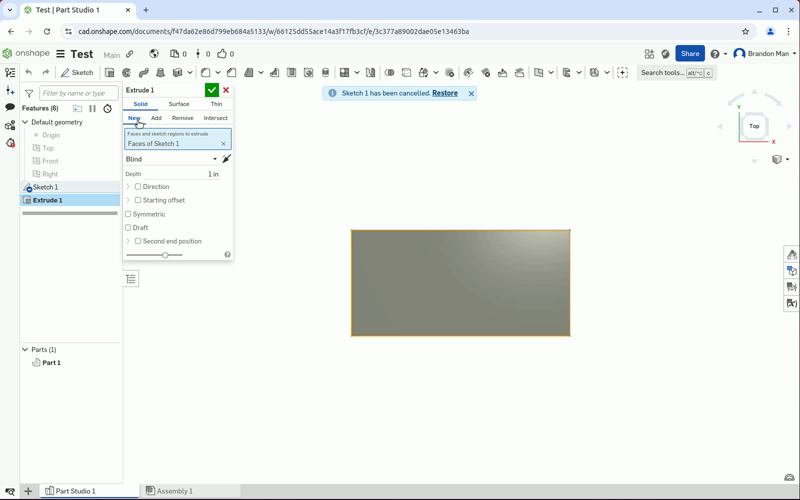
click(137, 120)
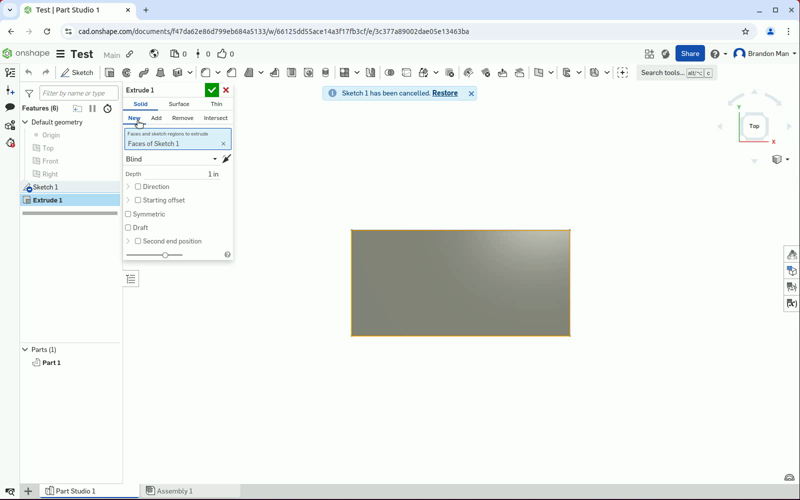
key(tab, 4)
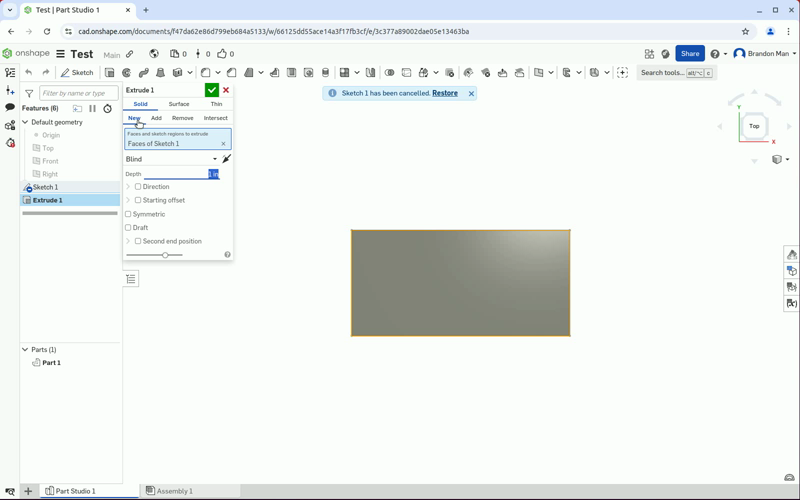
text(4.574)
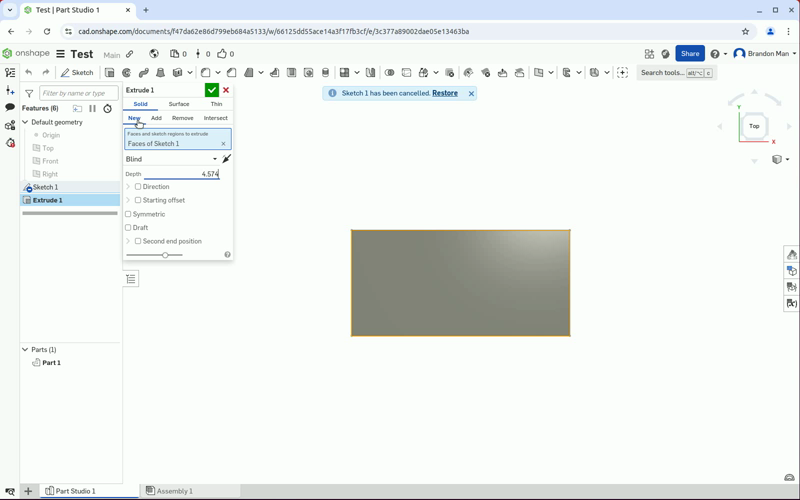
key(enter)
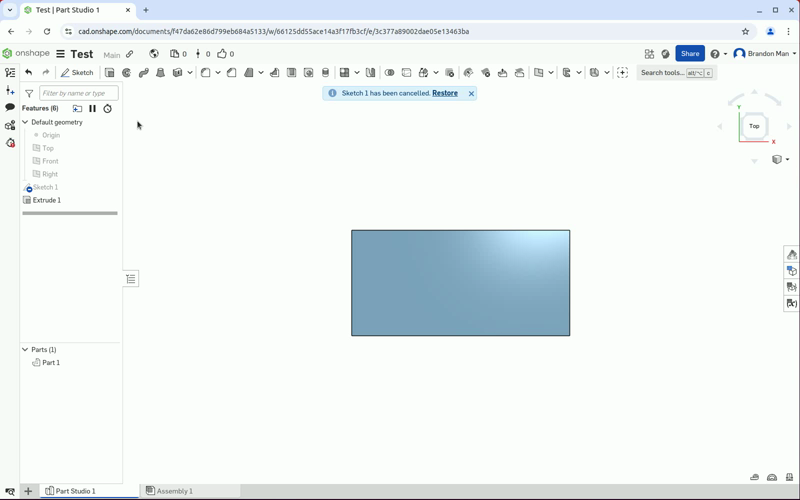
key(shift+h)
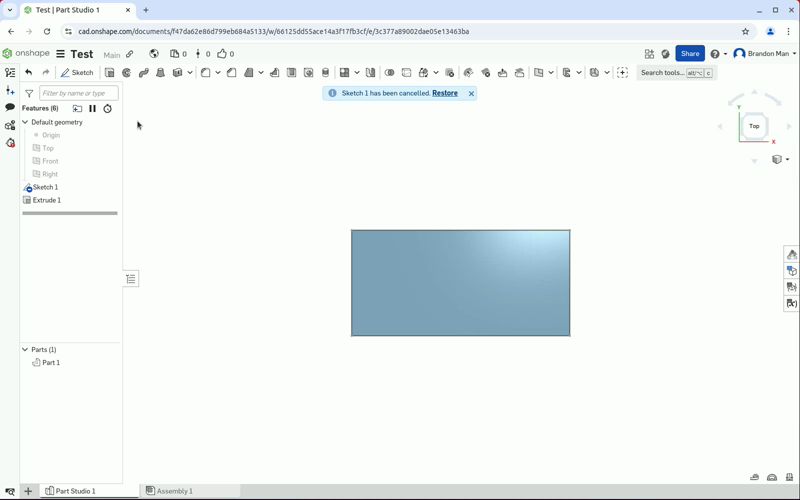
key(shift+h)
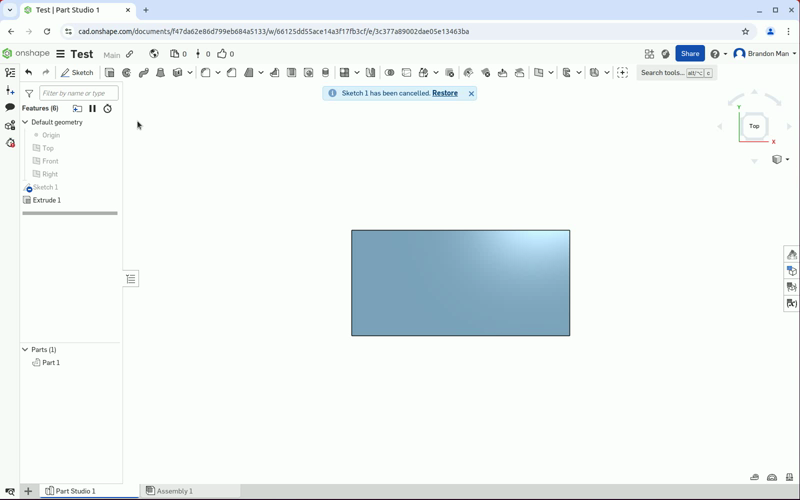
mouse_move(73, 189)
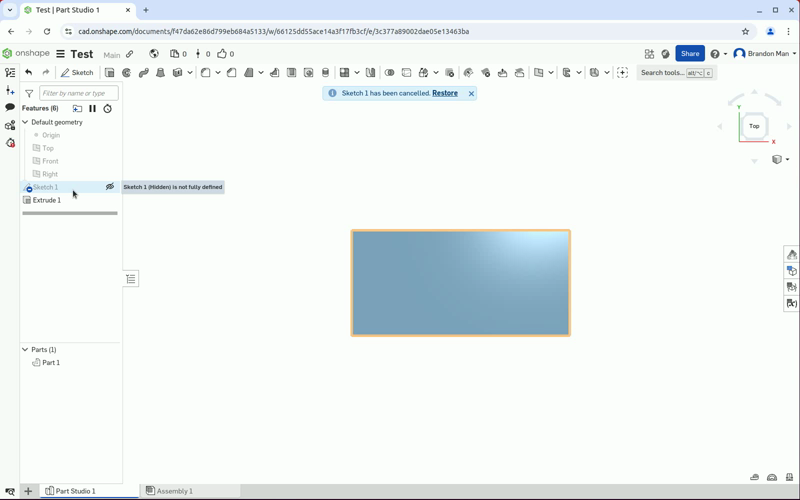
click(73, 189)
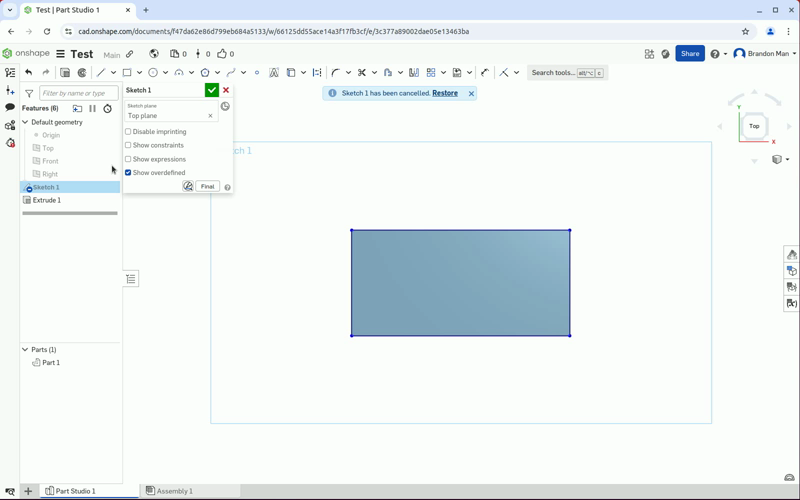
mouse_move(229, 92)
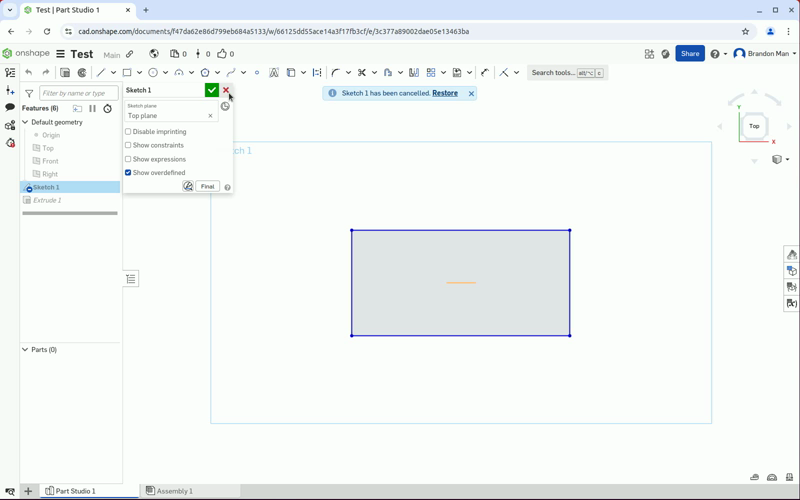
click(229, 92)
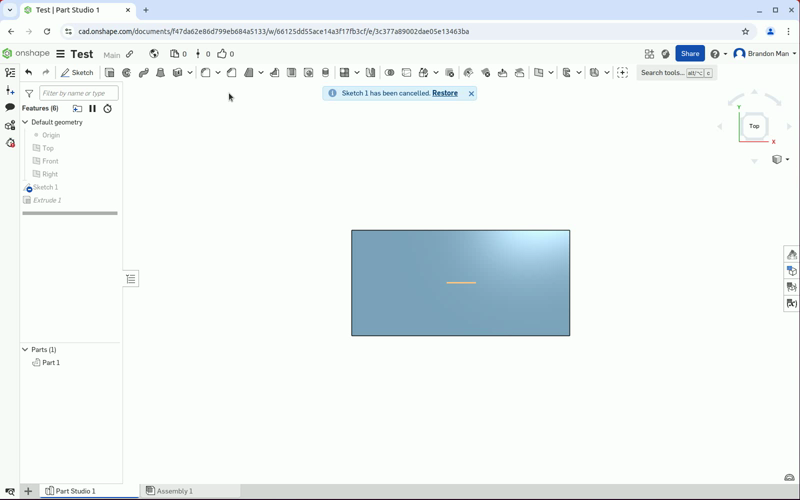
mouse_move(73, 352)
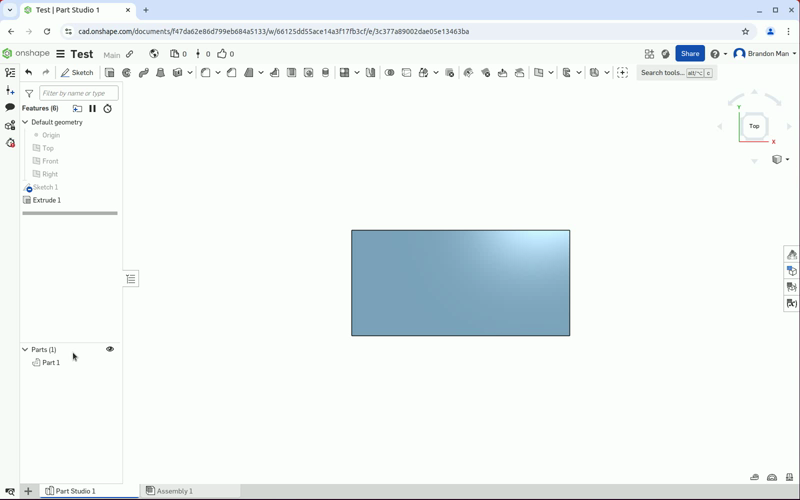
key(y)
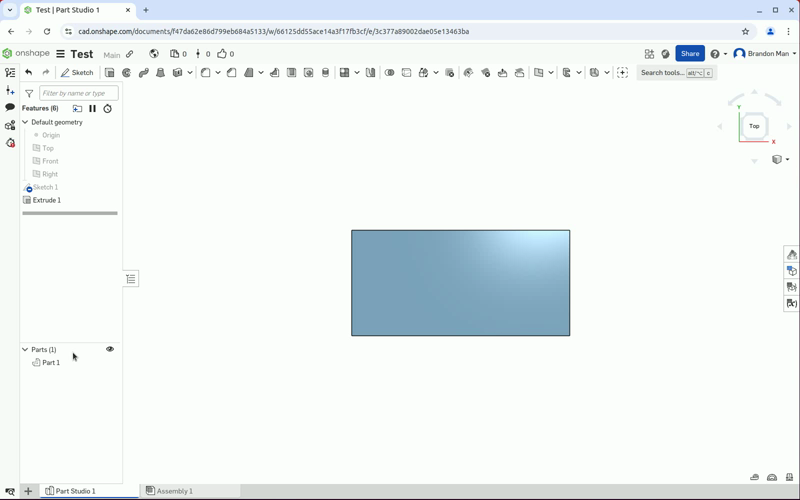
key(shift+p)
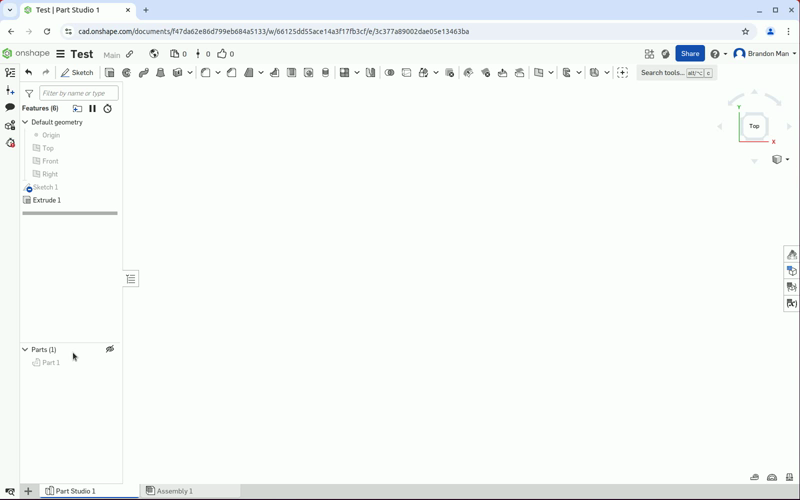
key(space)
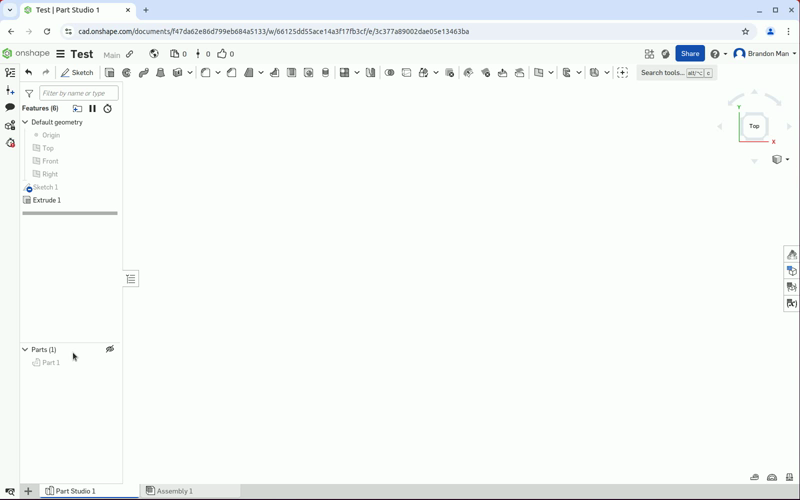
key_down(shift)
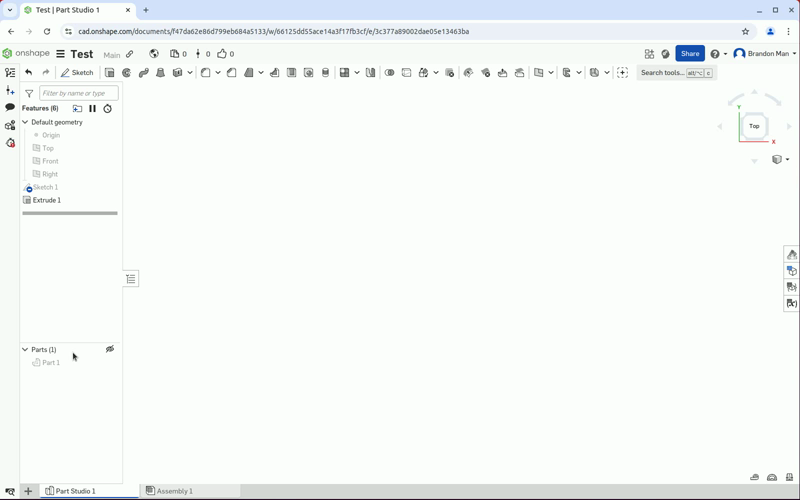
key(up)
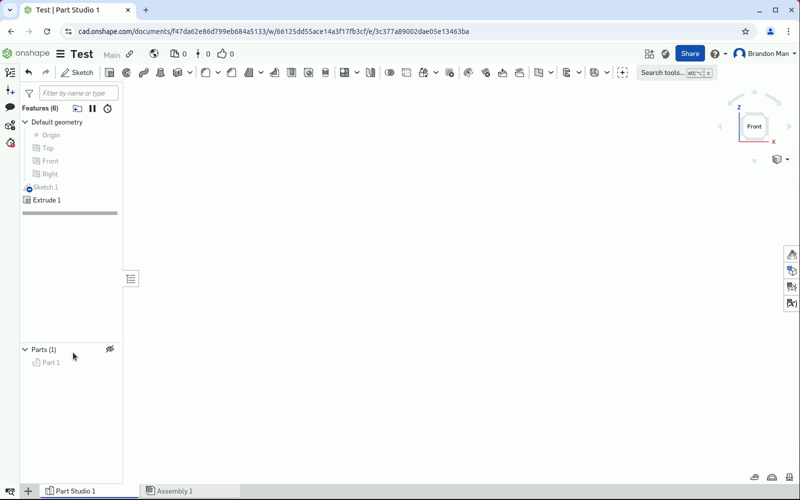
key_up(shift)
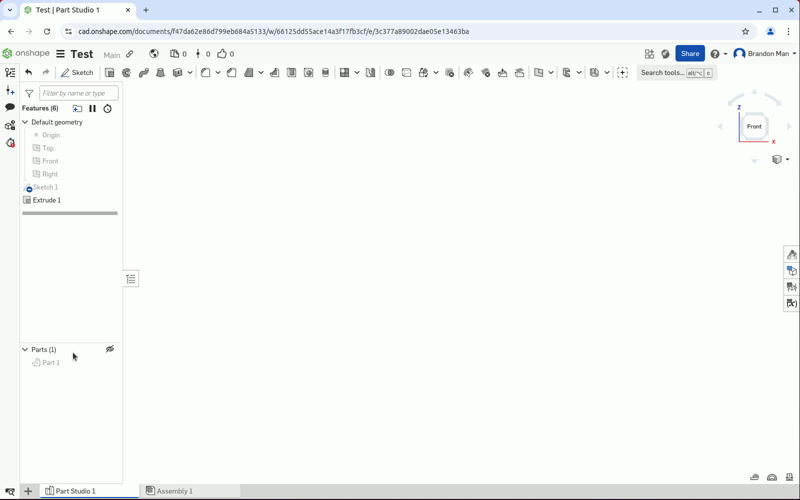
key(space)
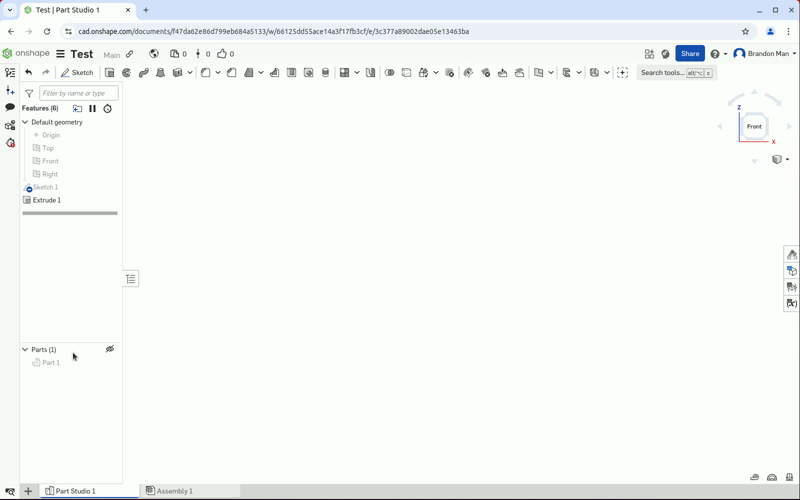
key_down(shift)
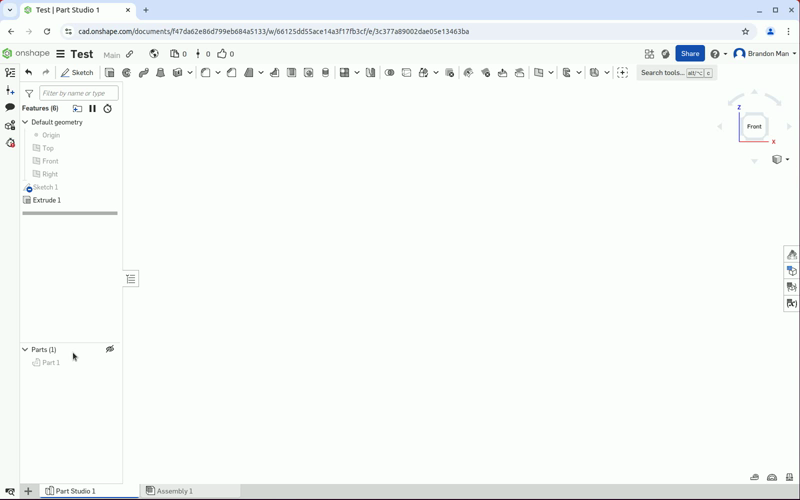
key(left)
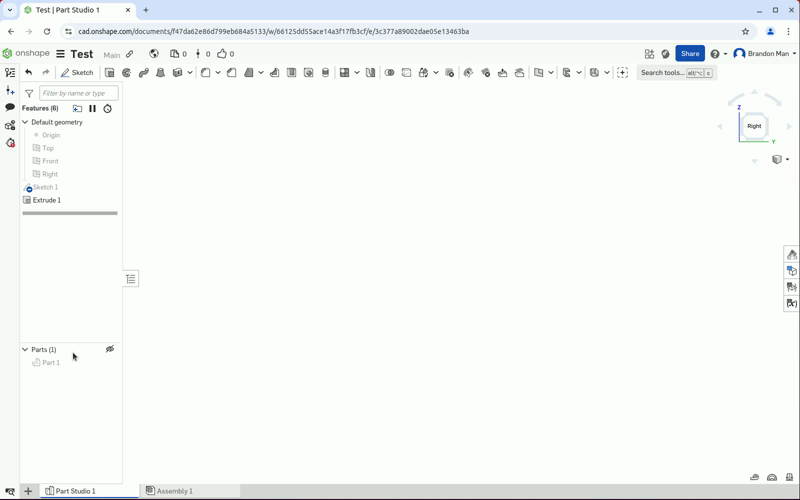
key_up(shift)
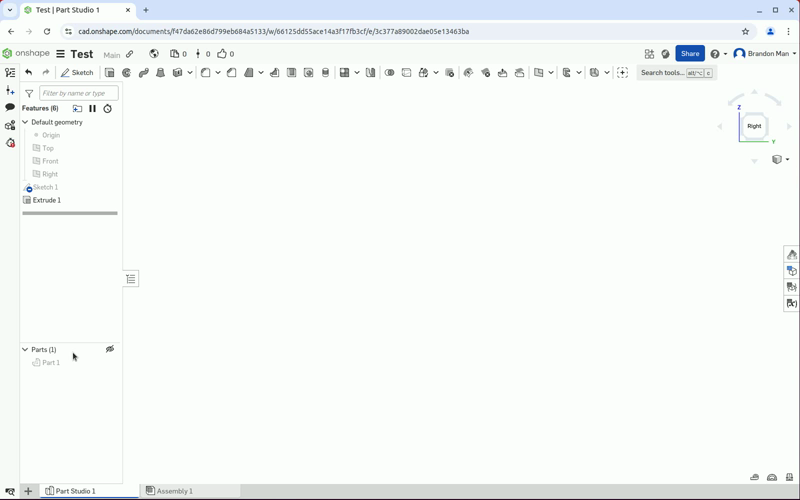
mouse_move(73, 352)
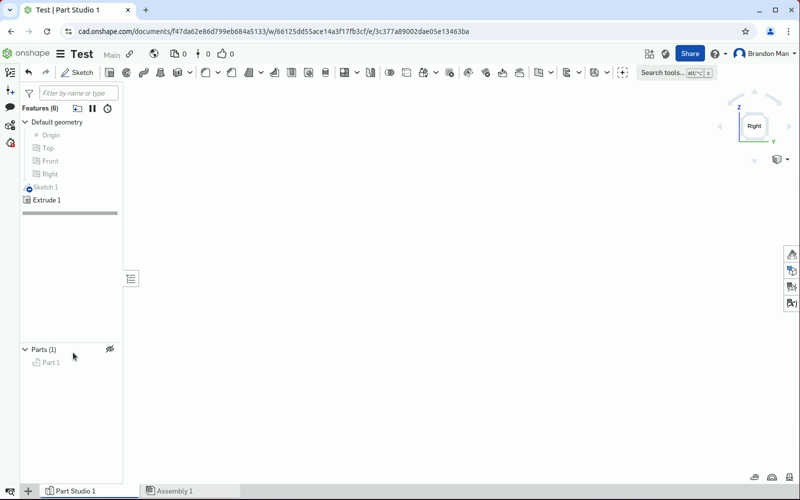
key(shift+y)
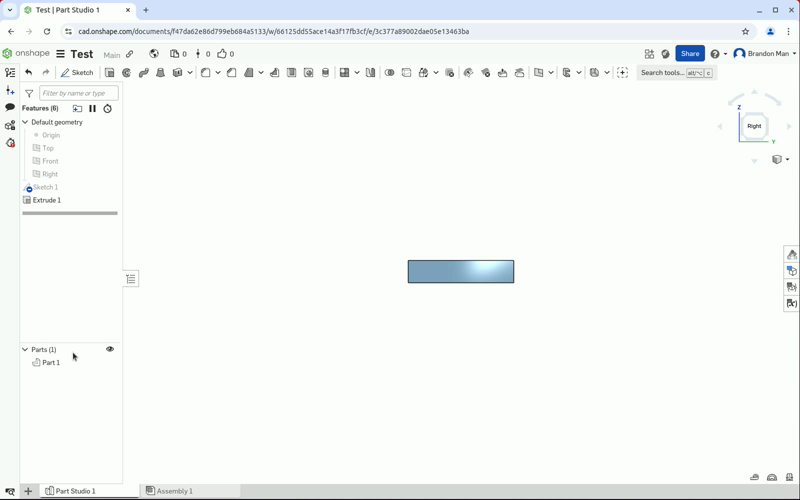
mouse_move(541, 75)
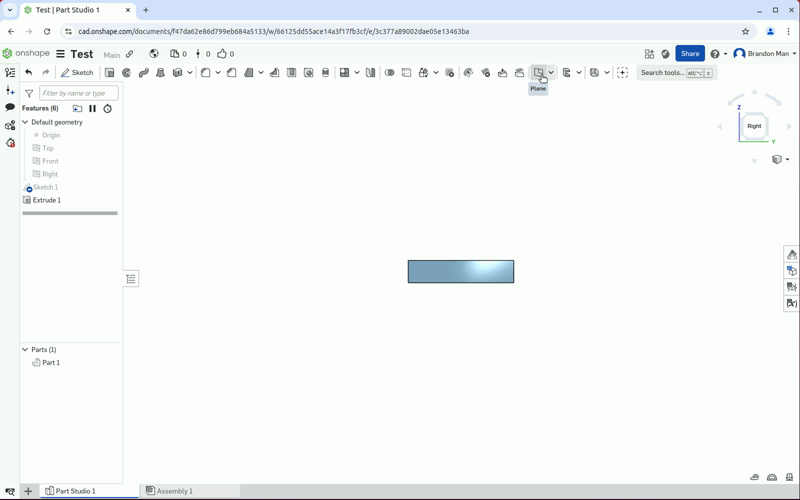
click(541, 75)
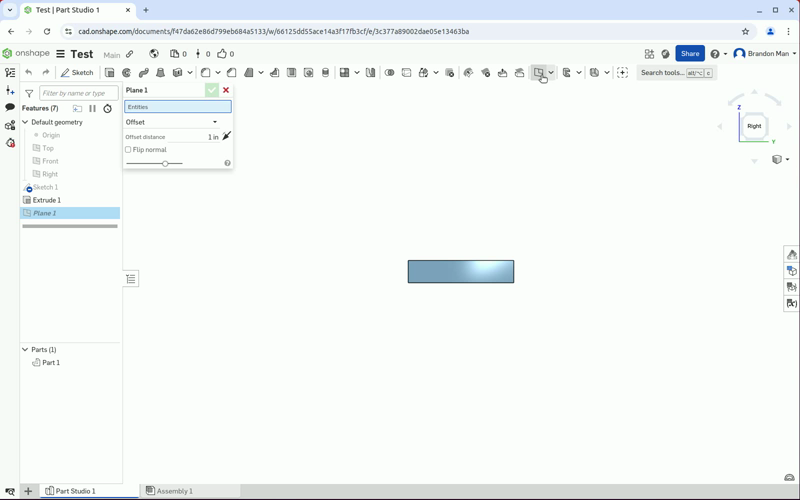
mouse_move(73, 176)
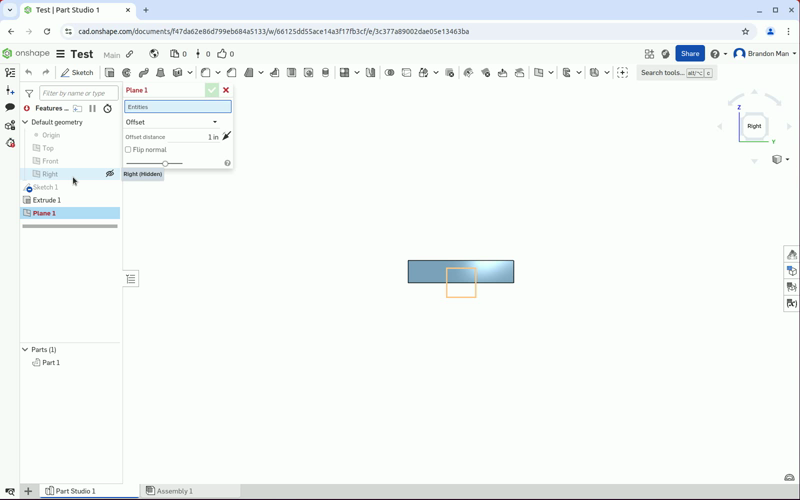
click(73, 176)
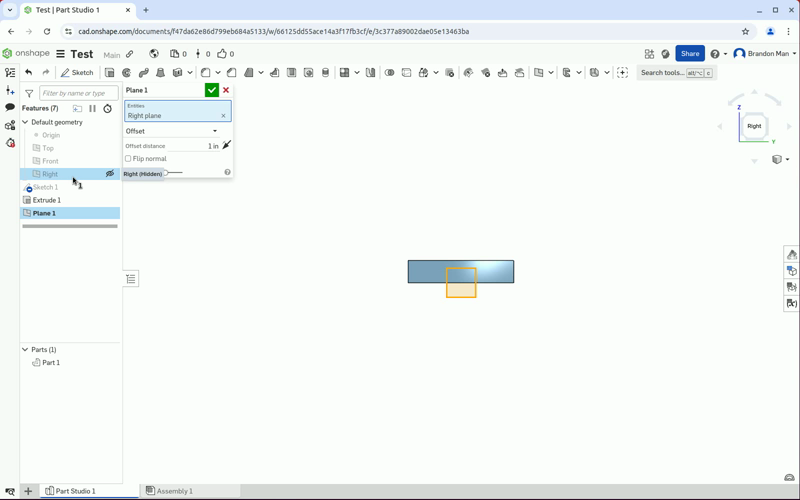
key(tab, 2)
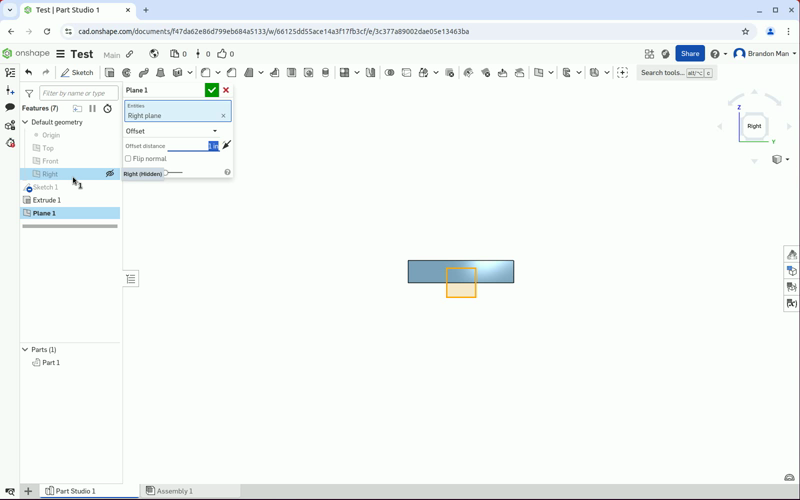
text(22.4)
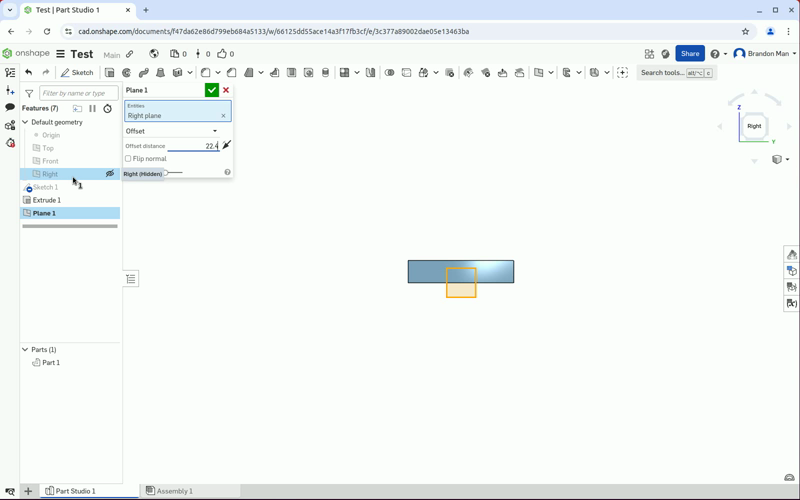
key(enter, 2)
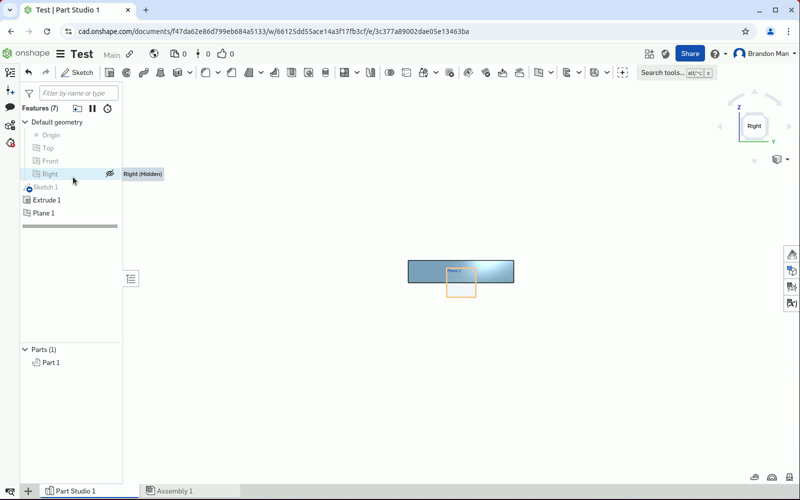
key(shift+s)
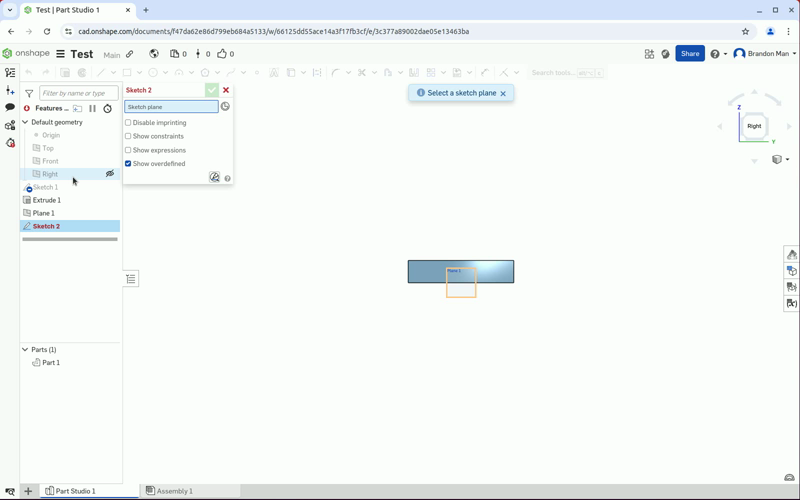
mouse_move(73, 215)
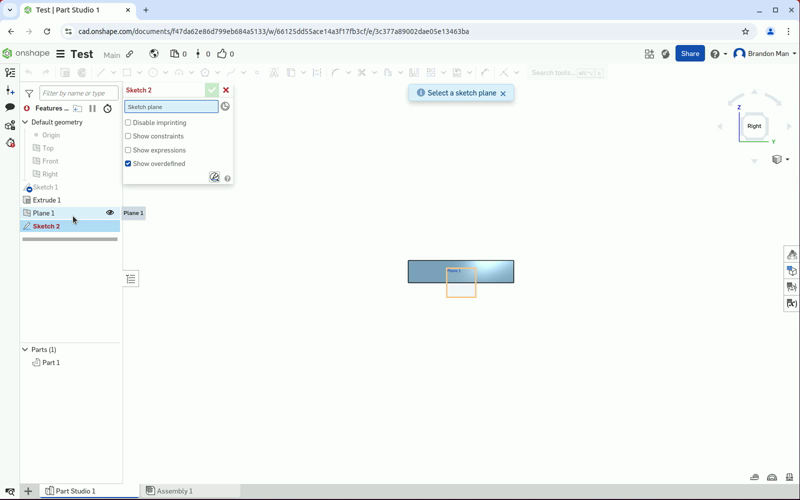
click(73, 215)
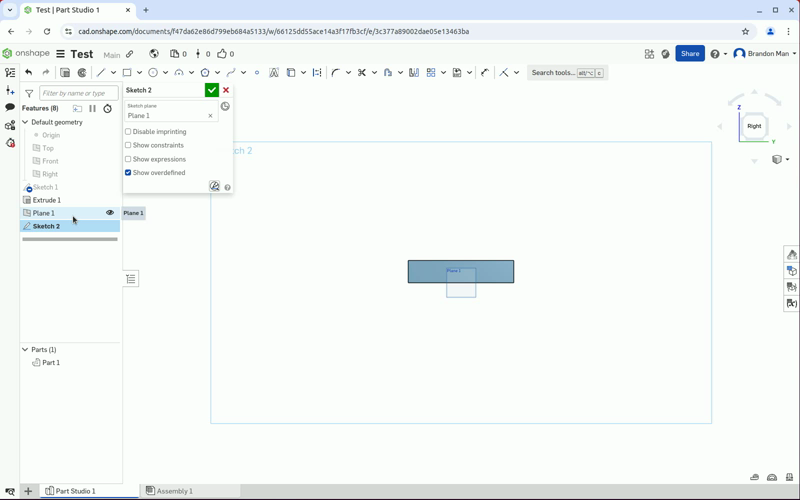
mouse_move(73, 352)
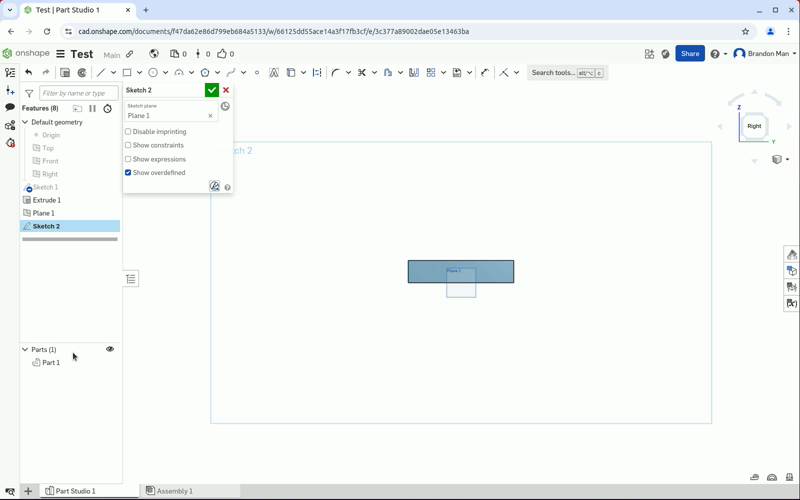
key(y)
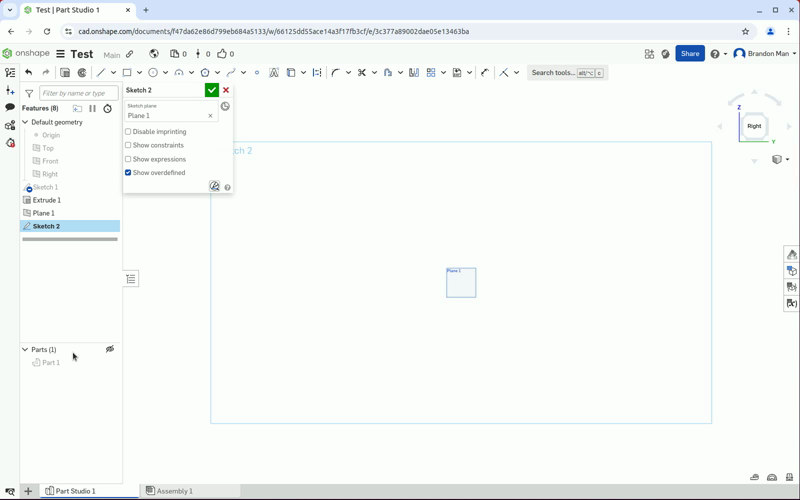
key(l)
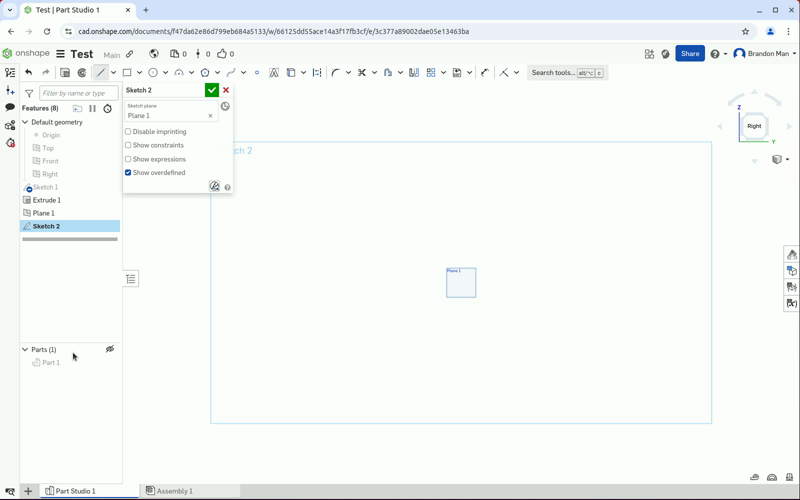
key_down(shift)
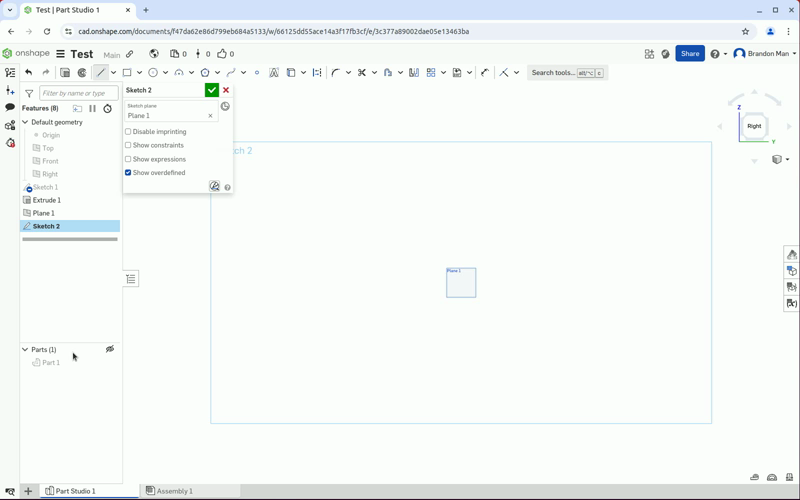
mouse_move(407, 282)
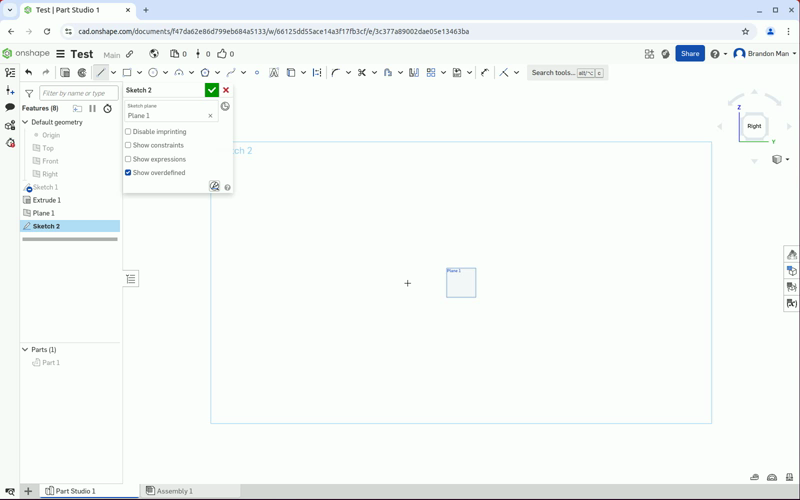
click(407, 282)
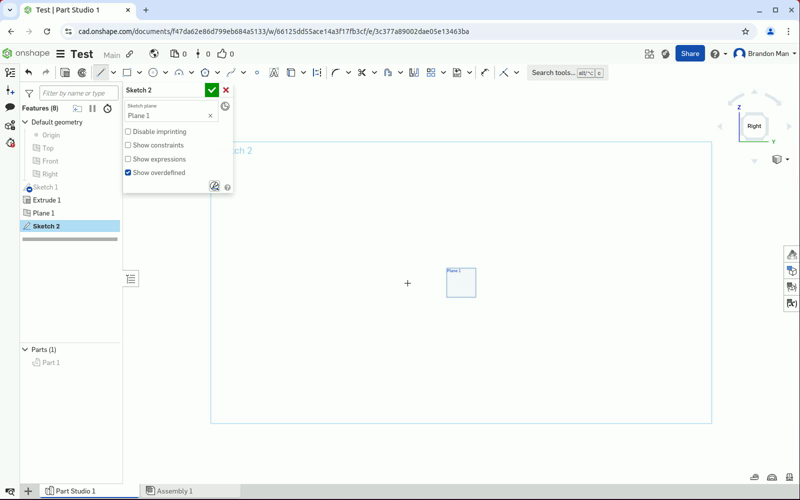
key_up(shift)
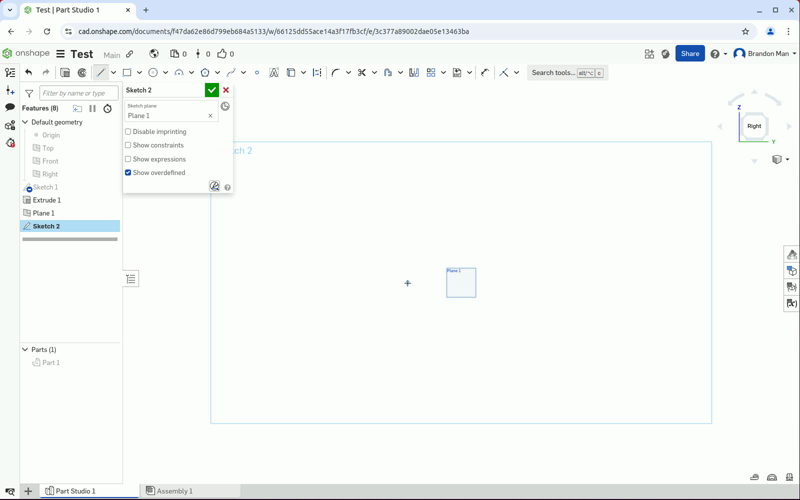
key_down(shift)
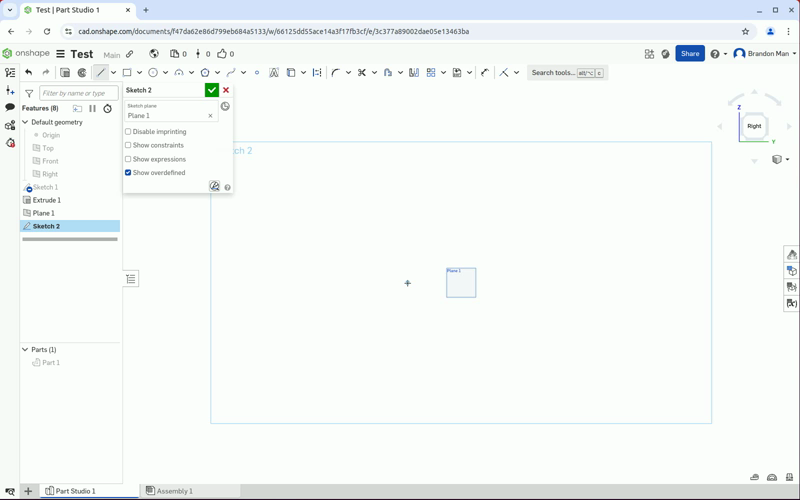
mouse_move(513, 282)
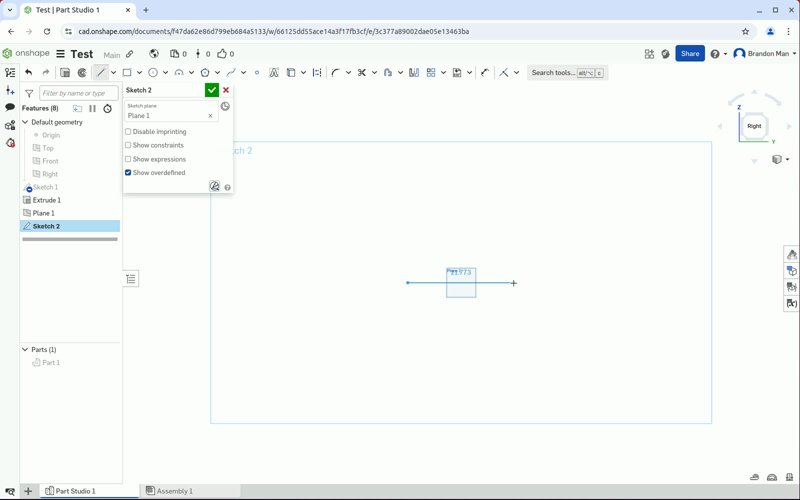
click(513, 282)
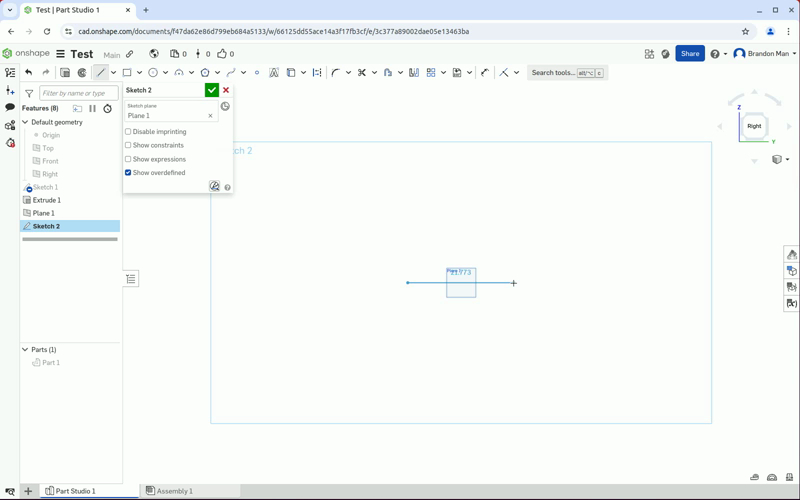
key_up(shift)
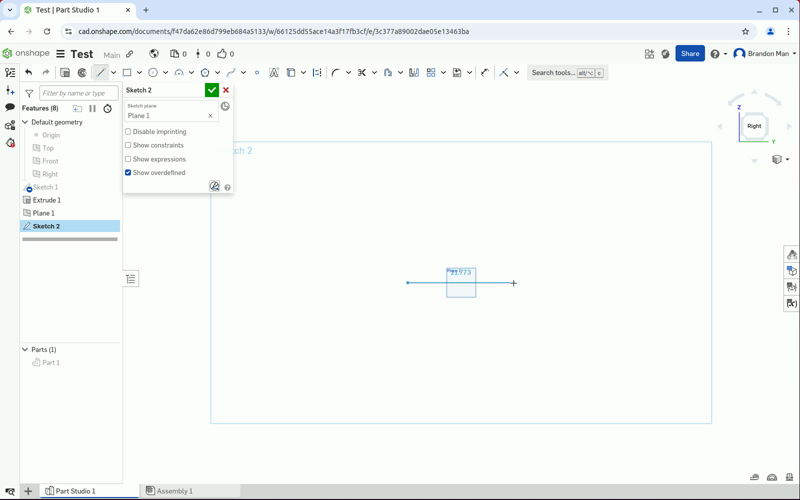
key_down(shift)
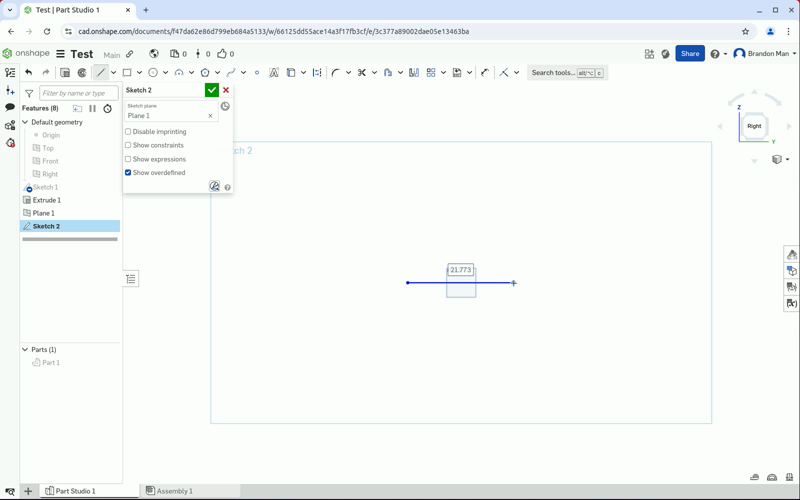
mouse_move(543, 282)
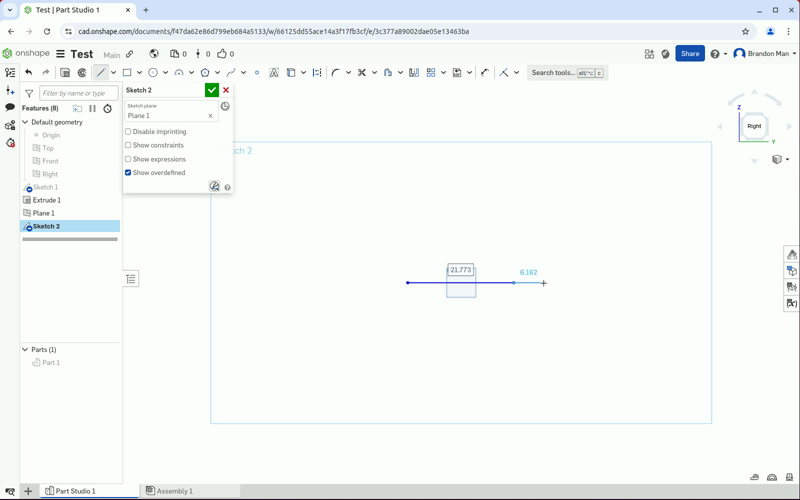
mouse_move(513, 260)
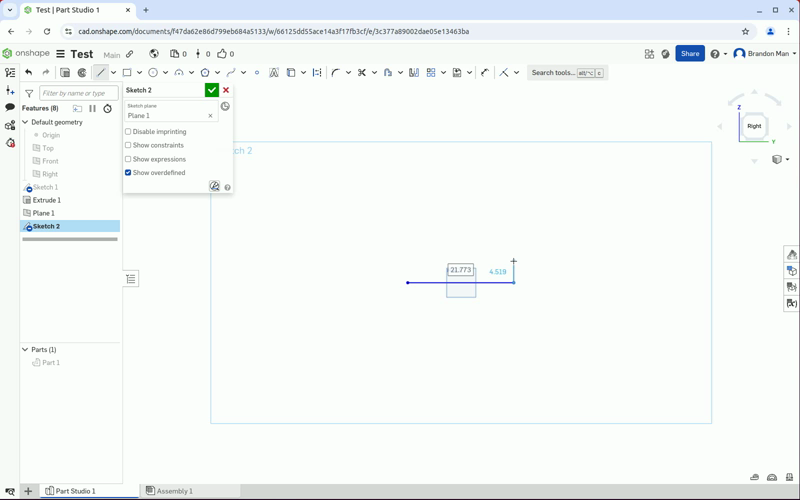
click(513, 260)
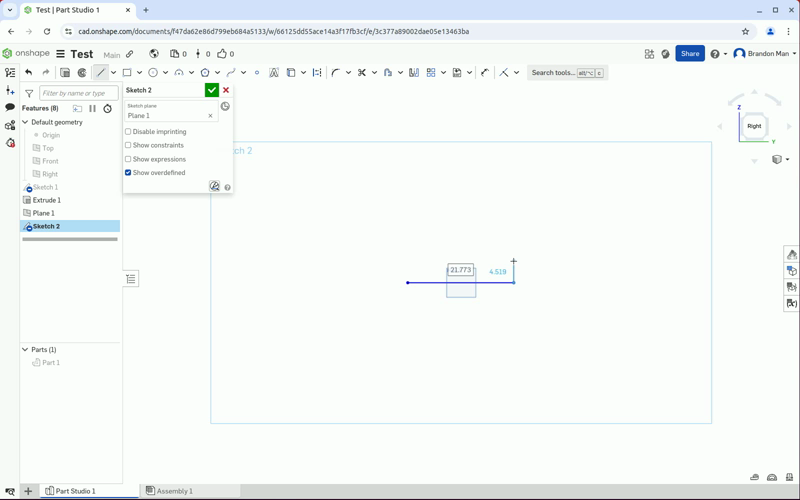
key_up(shift)
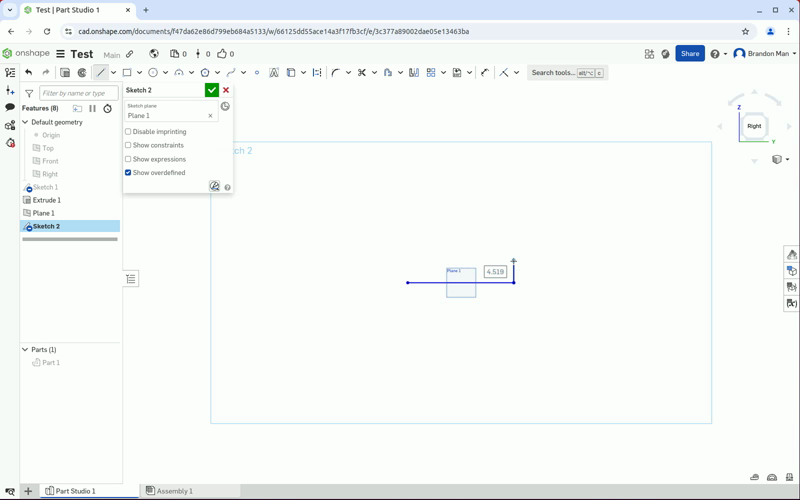
key_down(shift)
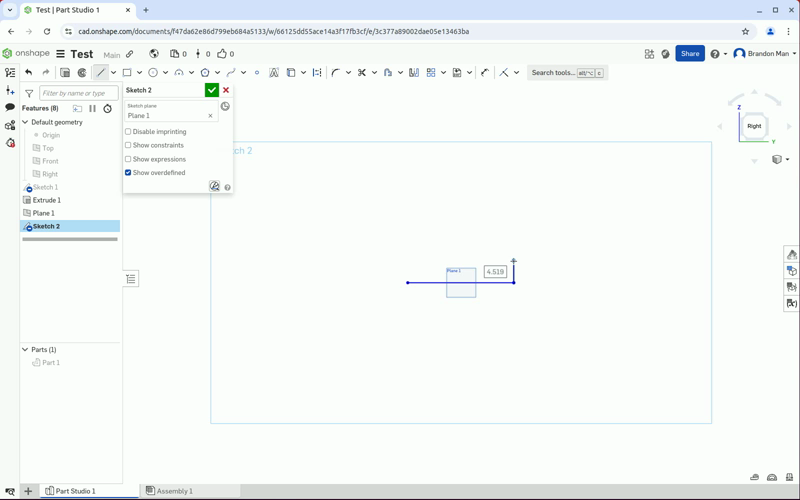
mouse_move(407, 260)
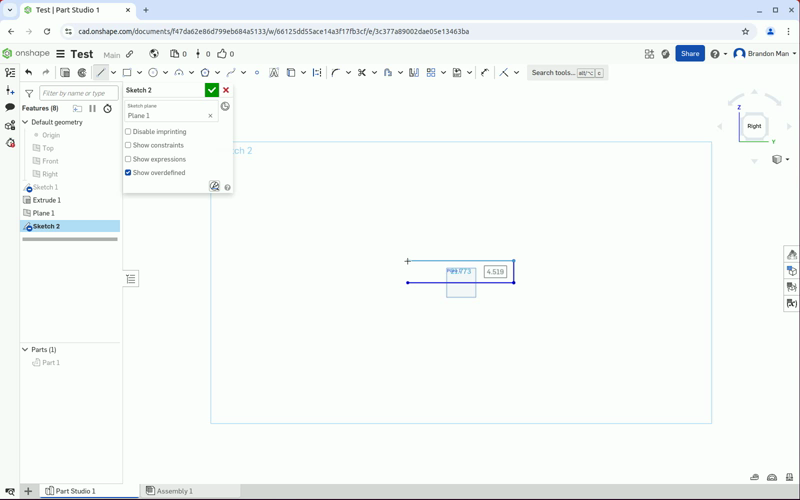
click(407, 260)
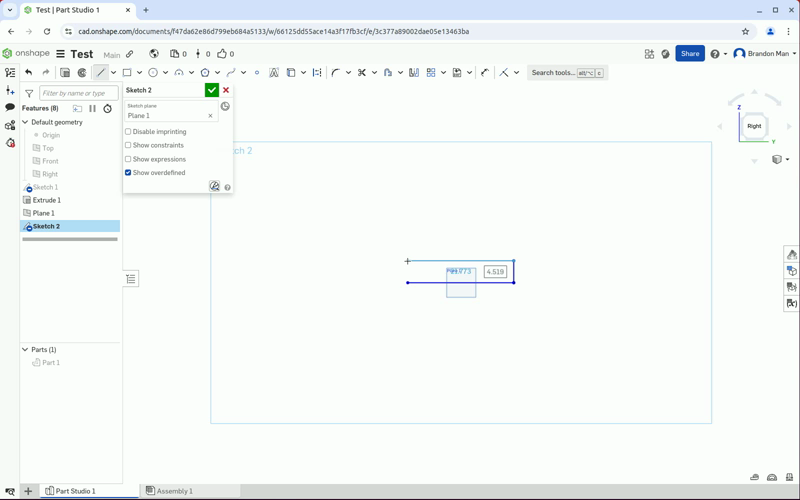
key_up(shift)
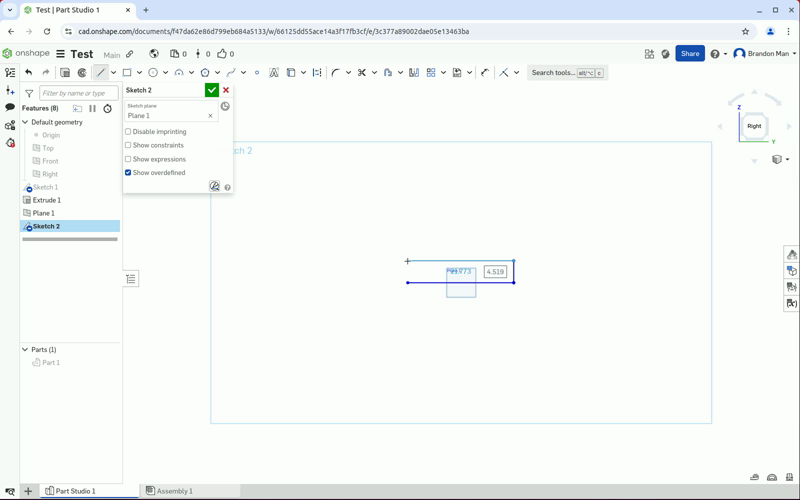
mouse_move(437, 260)
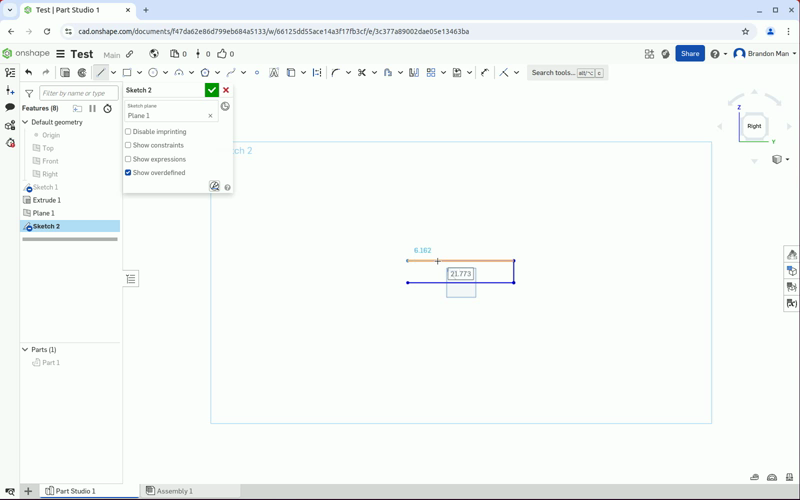
key_down(shift)
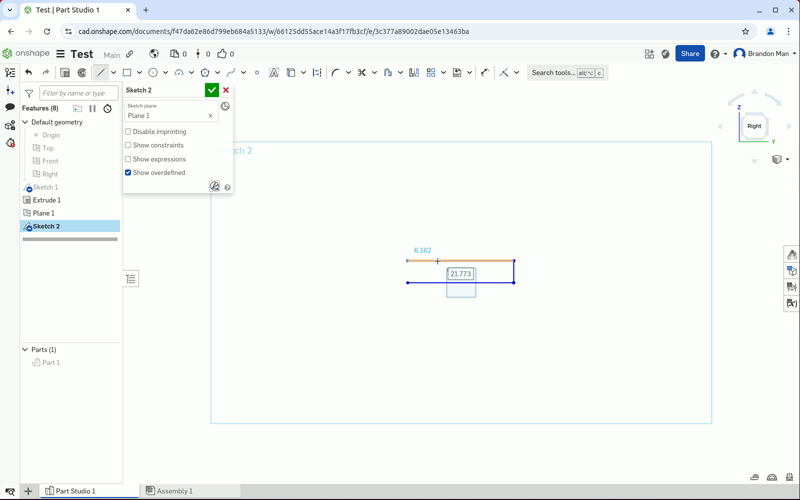
mouse_move(407, 282)
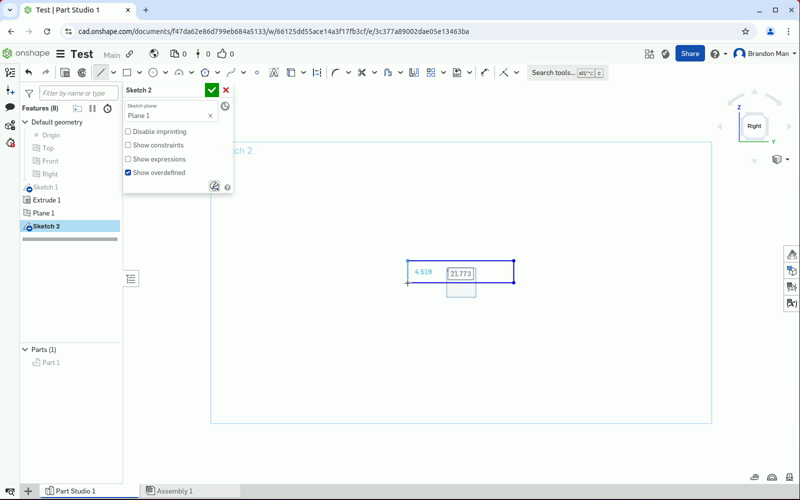
key_up(shift)
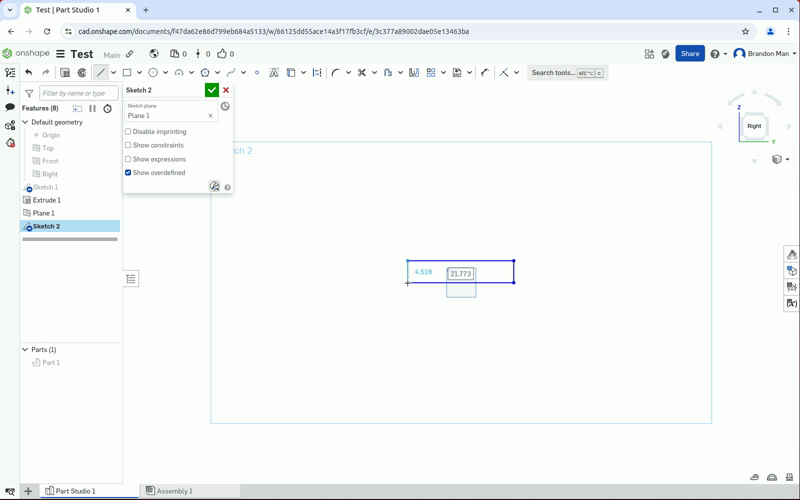
click(407, 282)
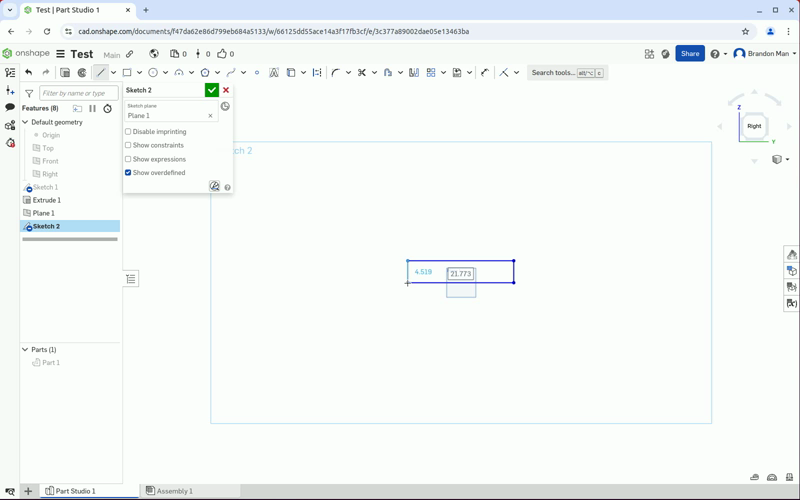
key(esc)
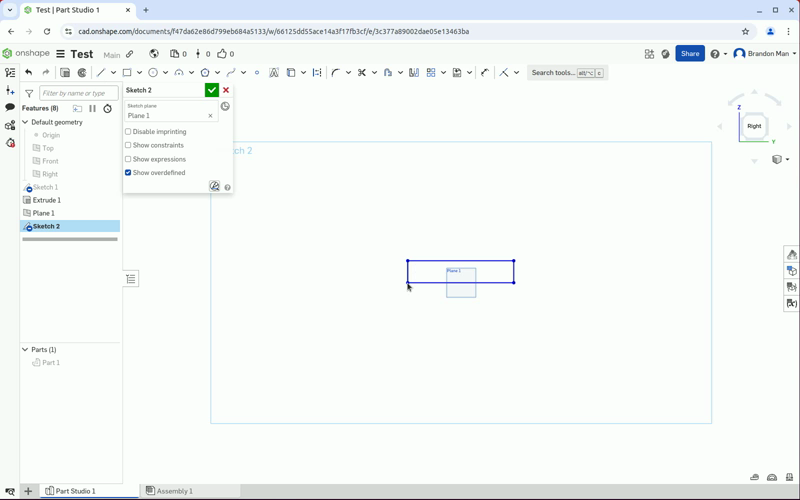
mouse_move(492, 263)
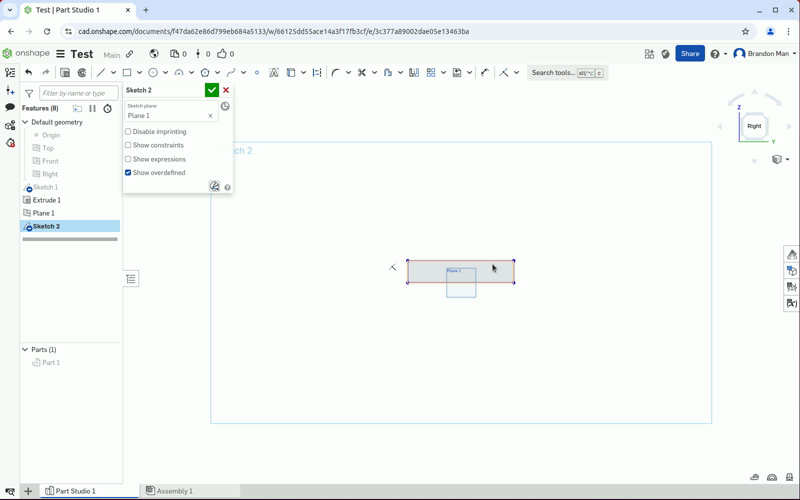
click(492, 263)
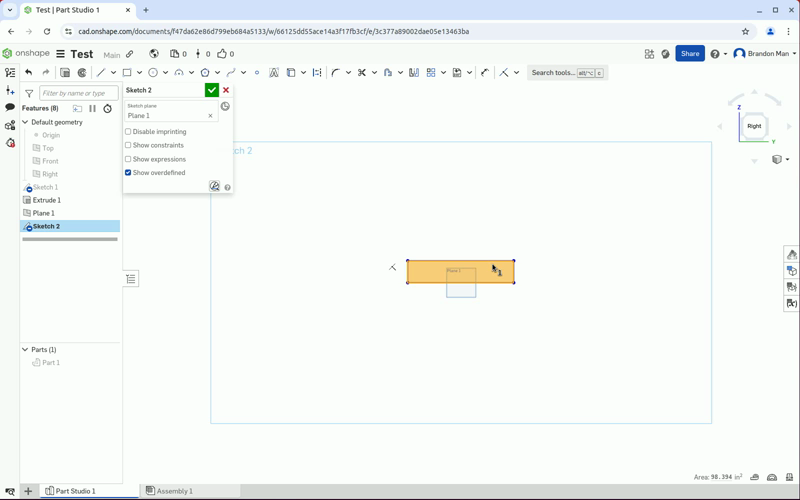
mouse_move(73, 352)
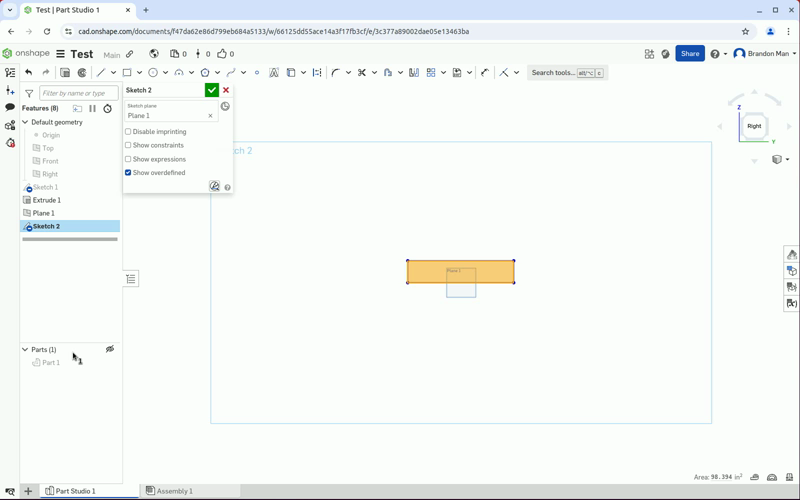
key(shift+y)
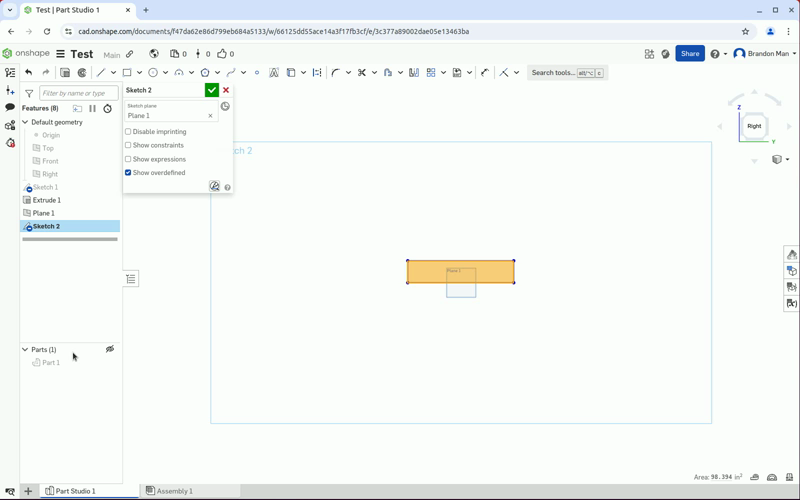
key(shift+e)
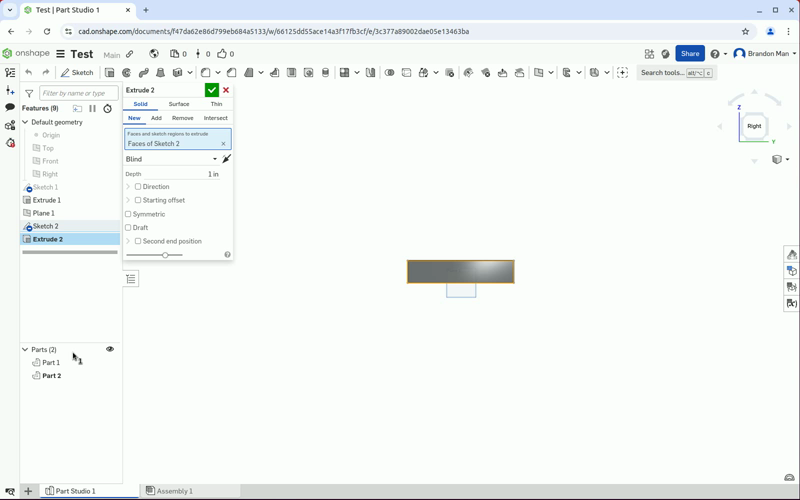
mouse_move(143, 106)
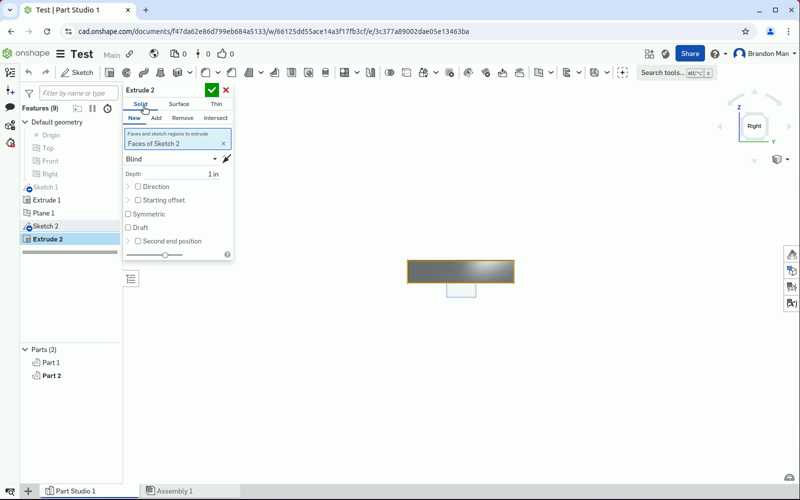
click(143, 106)
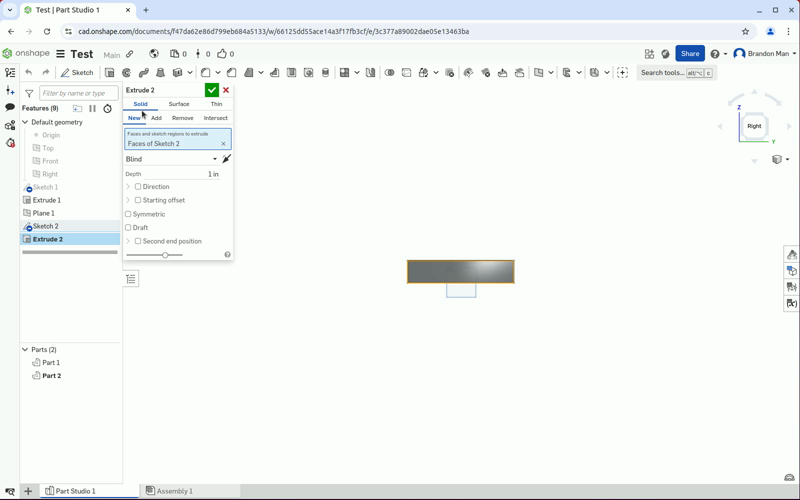
mouse_move(137, 120)
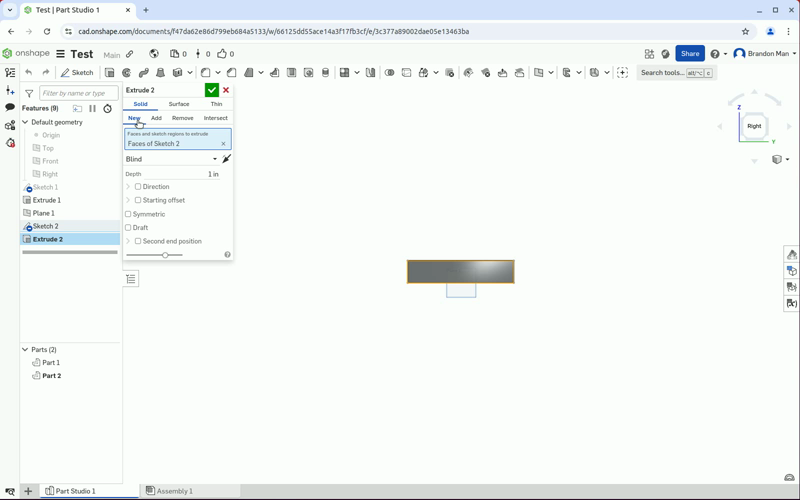
click(137, 120)
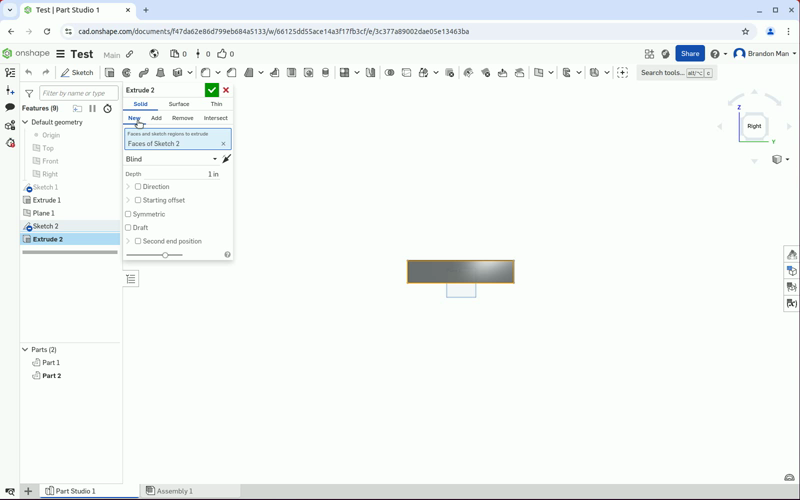
key(tab, 4)
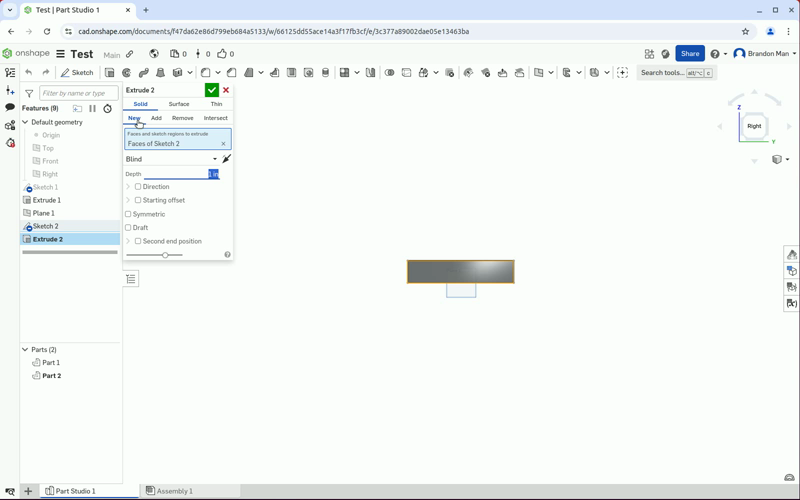
text(0.722)
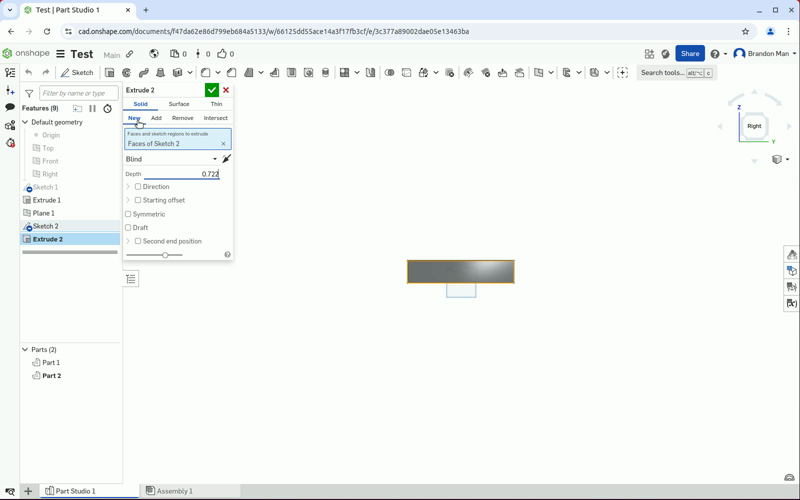
key(enter)
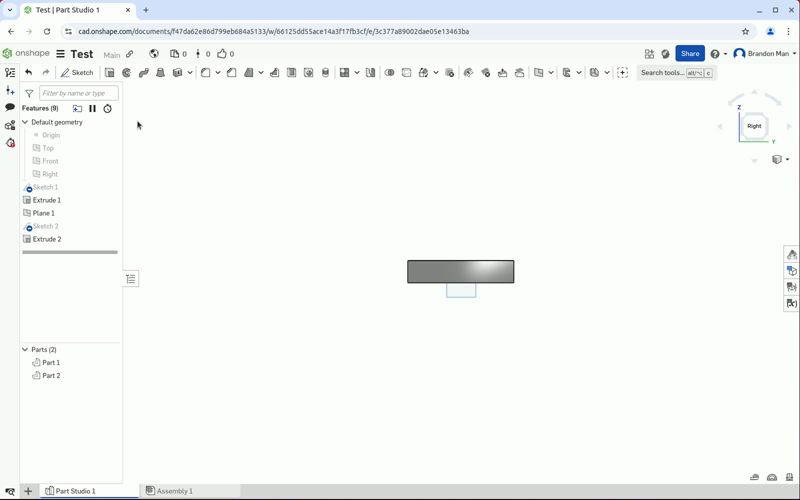
key(shift+h)
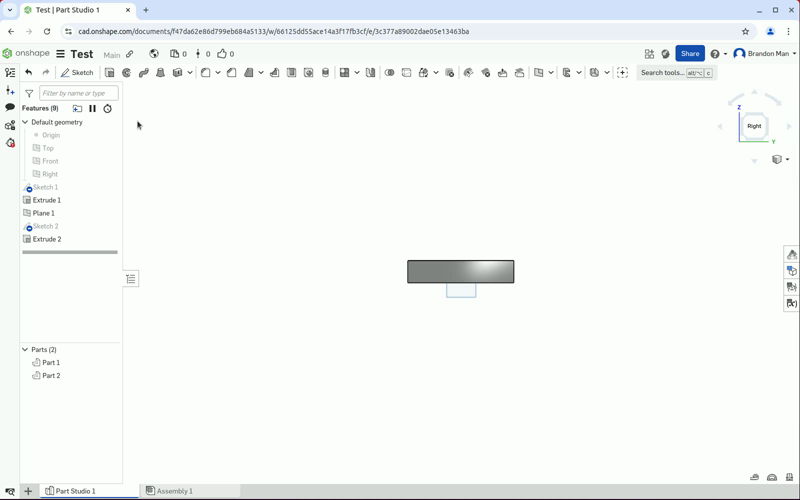
key(shift+h)
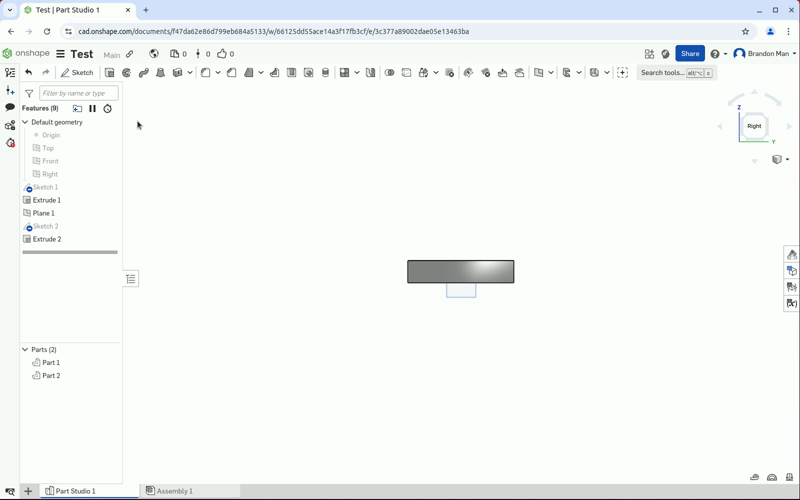
mouse_move(73, 189)
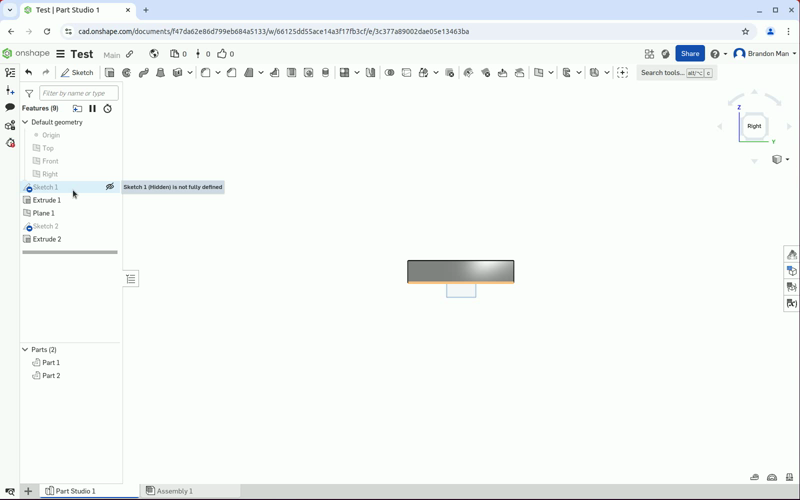
click(73, 189)
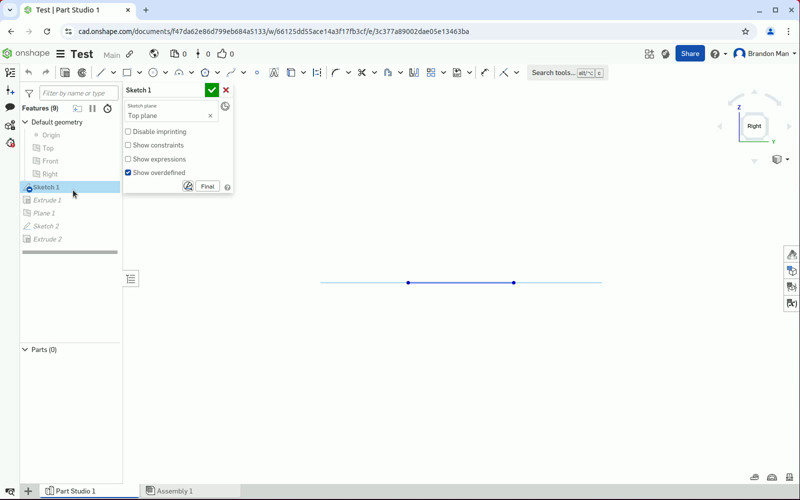
mouse_move(229, 92)
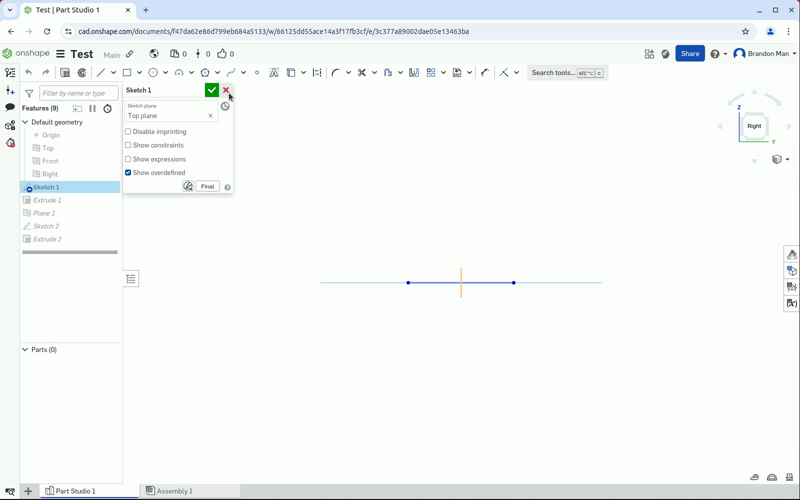
click(229, 92)
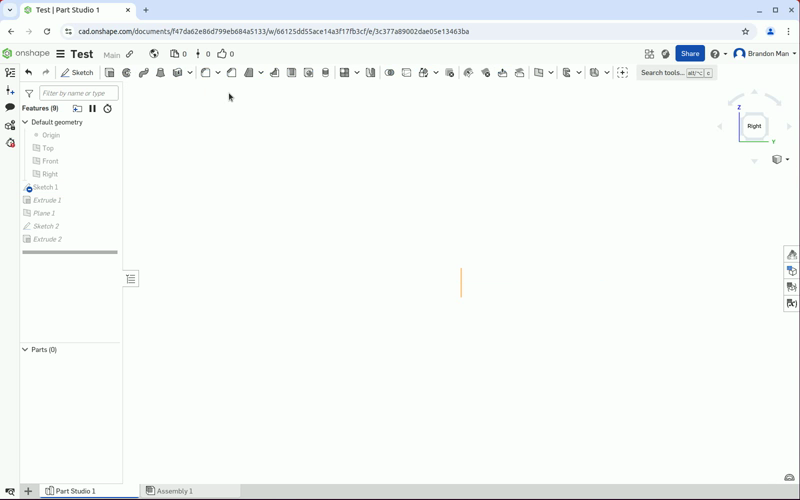
key(shift+s)
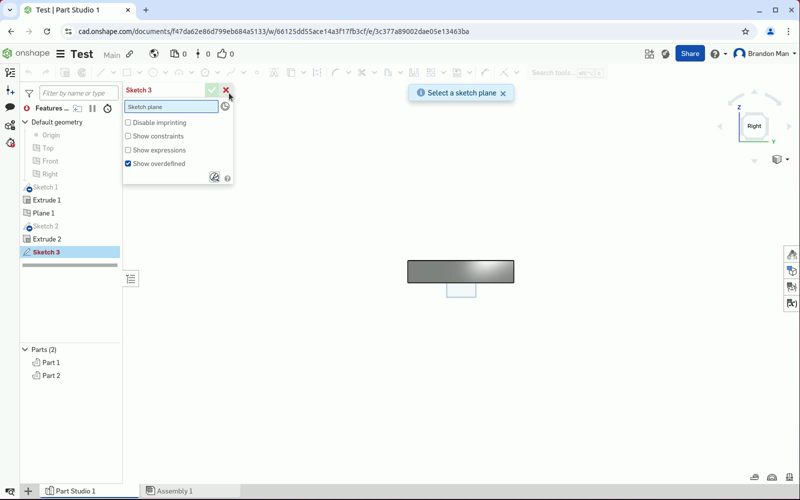
mouse_move(73, 215)
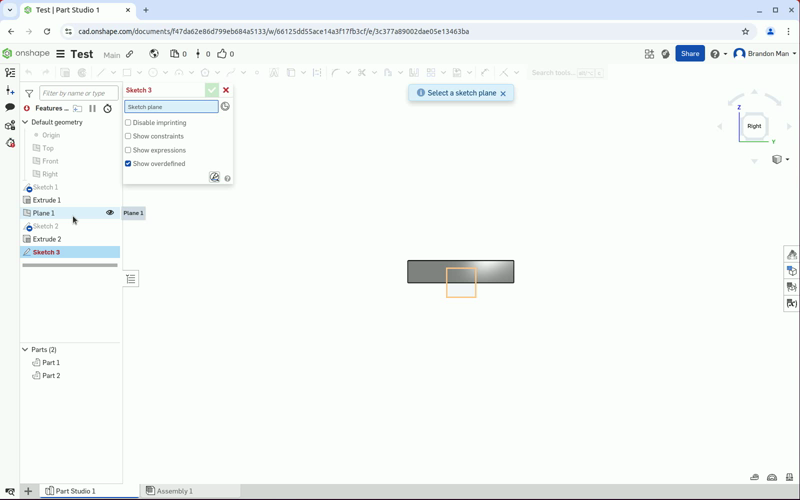
click(73, 215)
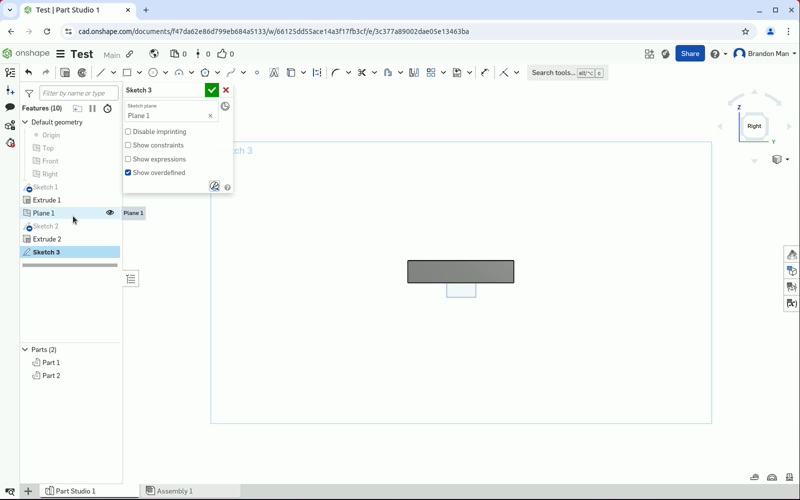
mouse_move(73, 352)
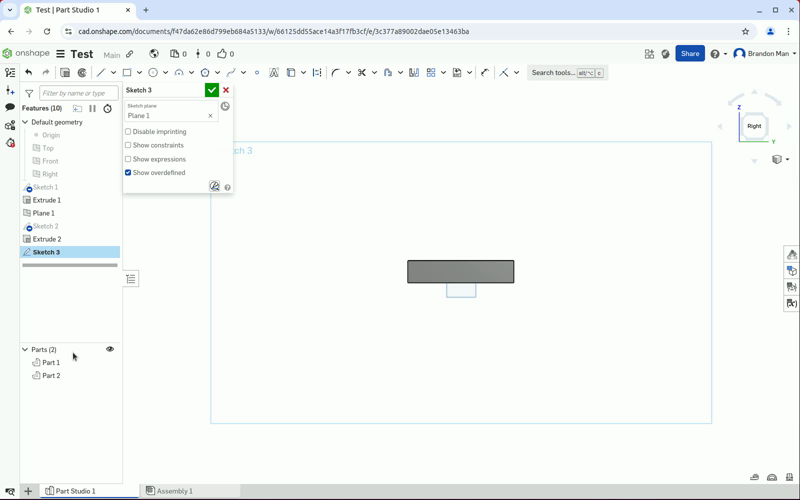
key(y)
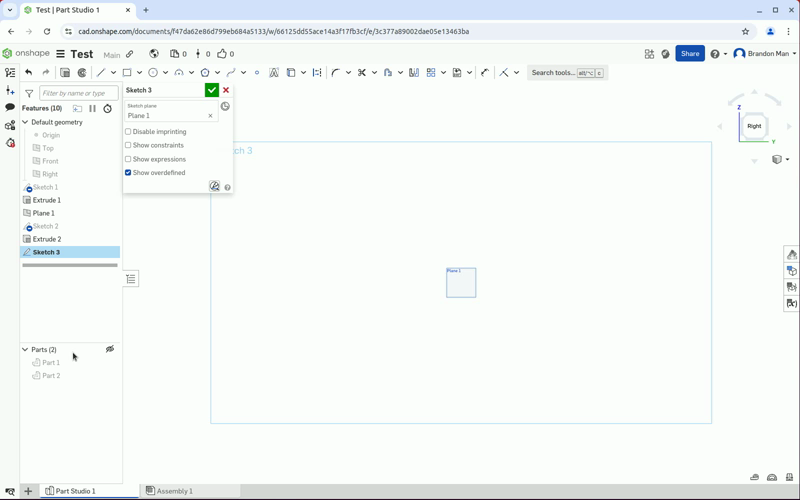
key(l)
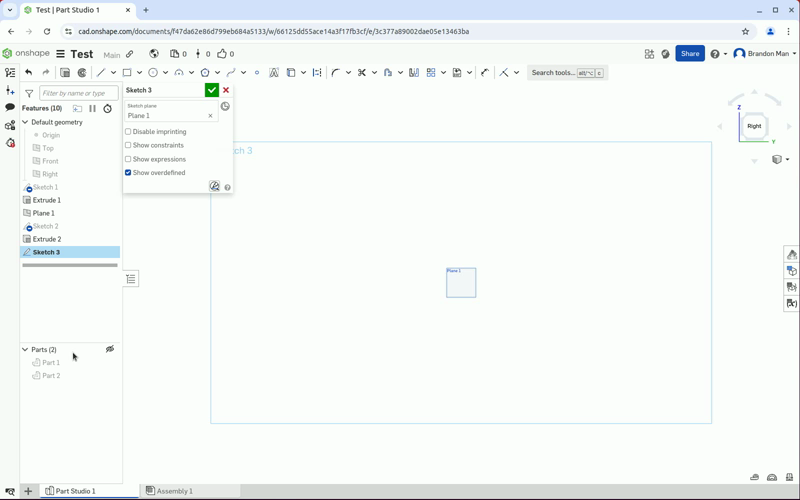
key_down(shift)
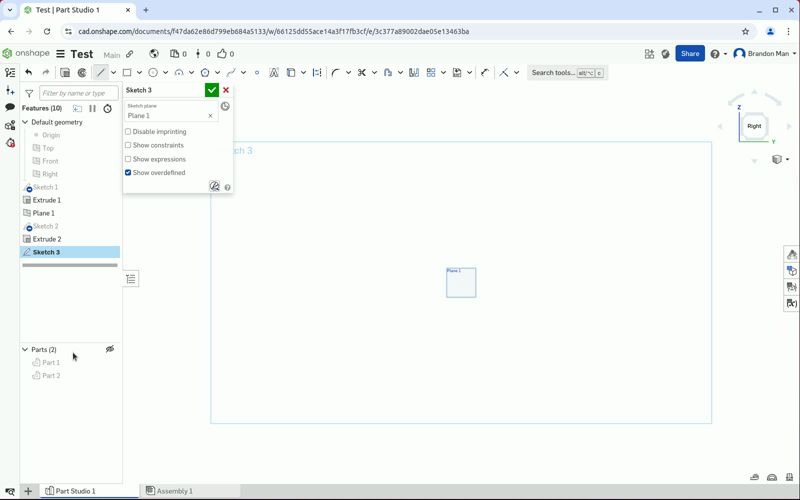
mouse_move(407, 260)
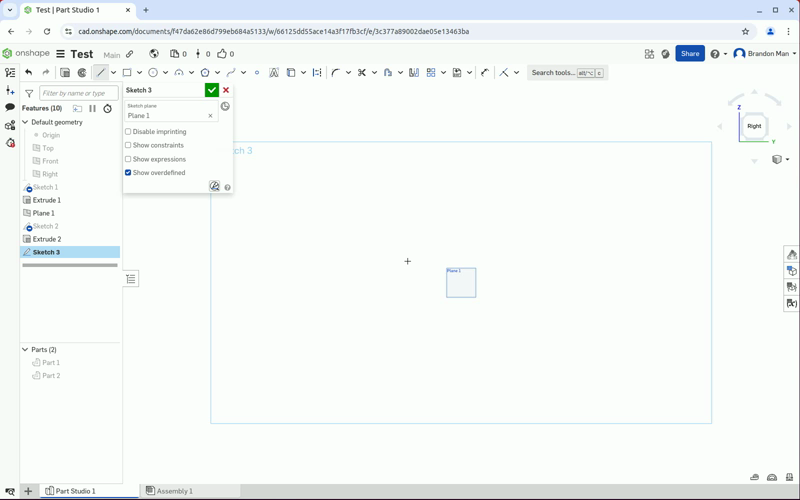
click(407, 260)
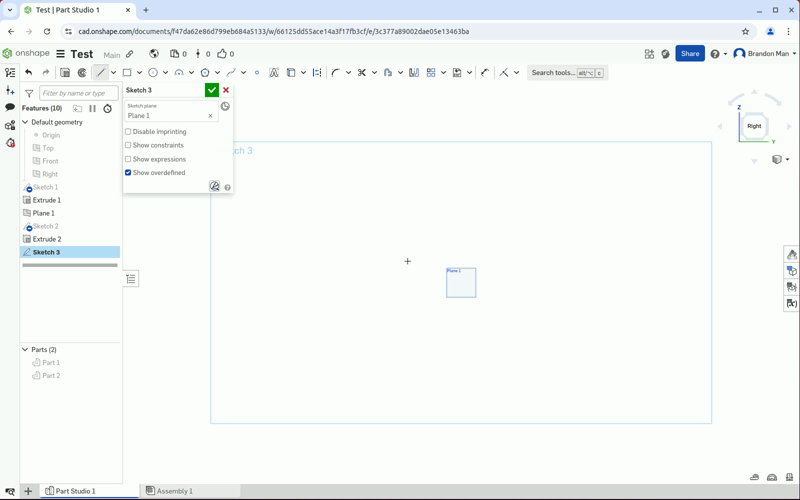
key_up(shift)
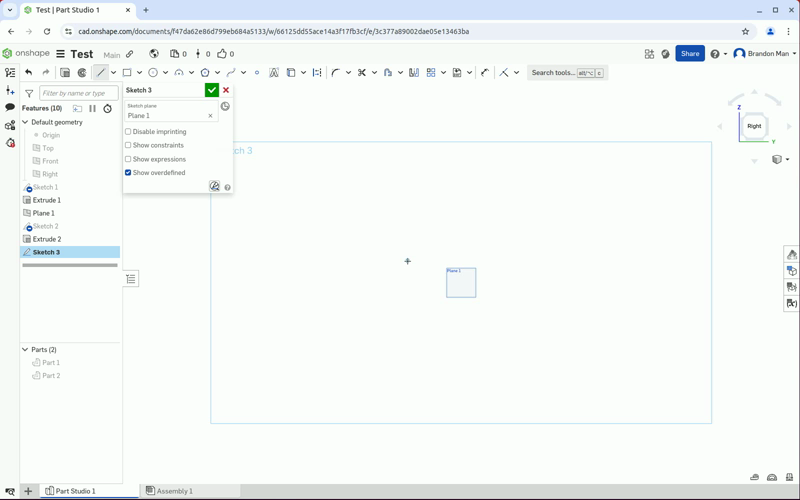
key_down(shift)
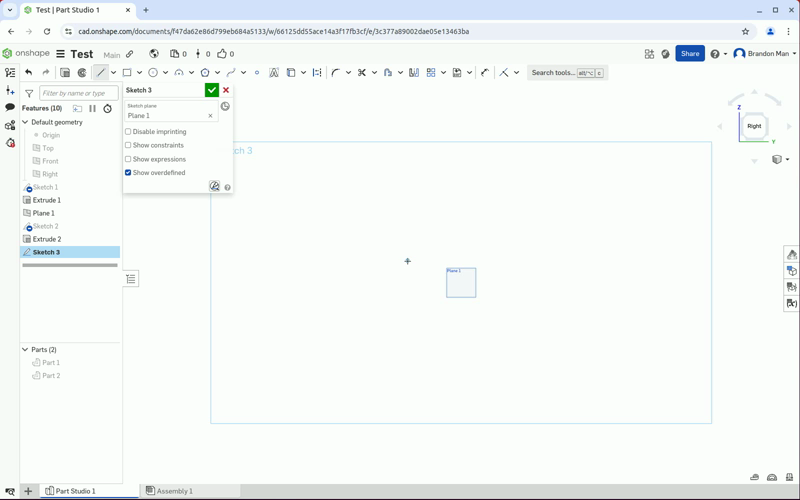
mouse_move(513, 260)
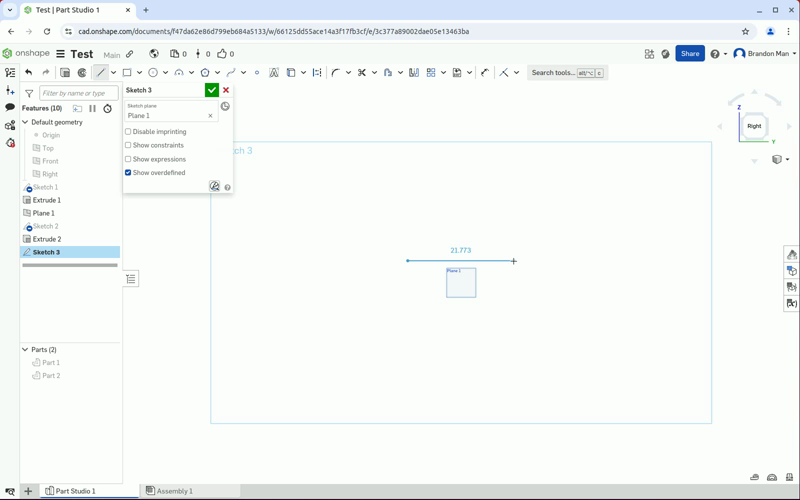
click(513, 260)
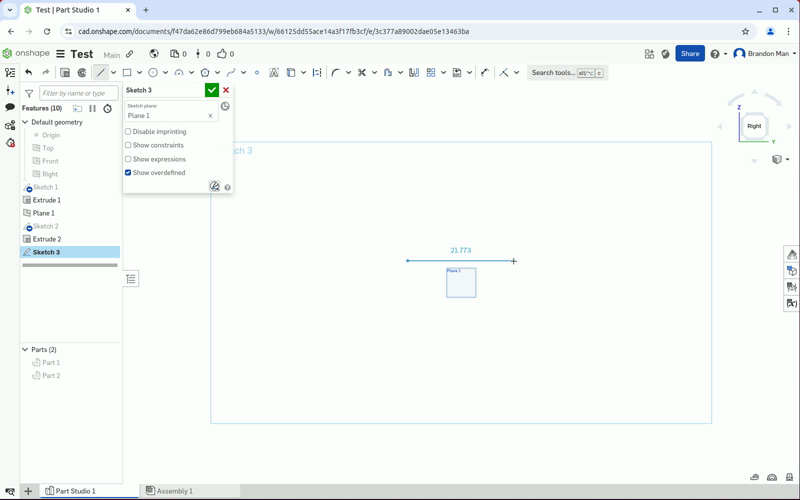
key_up(shift)
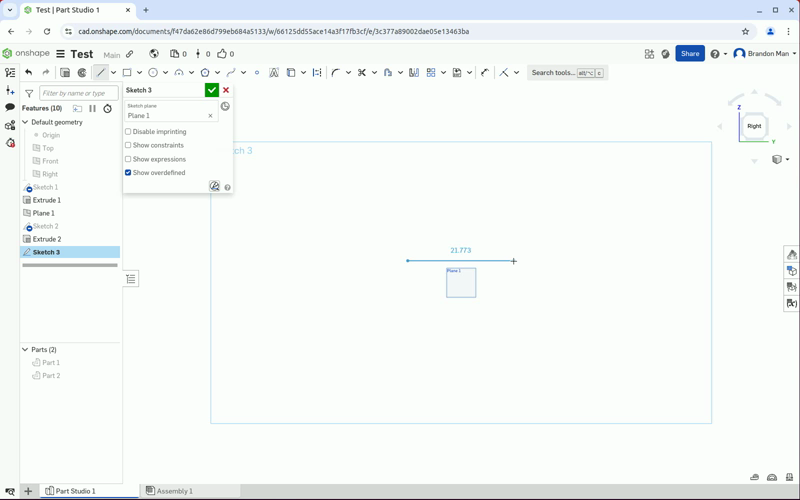
key_down(shift)
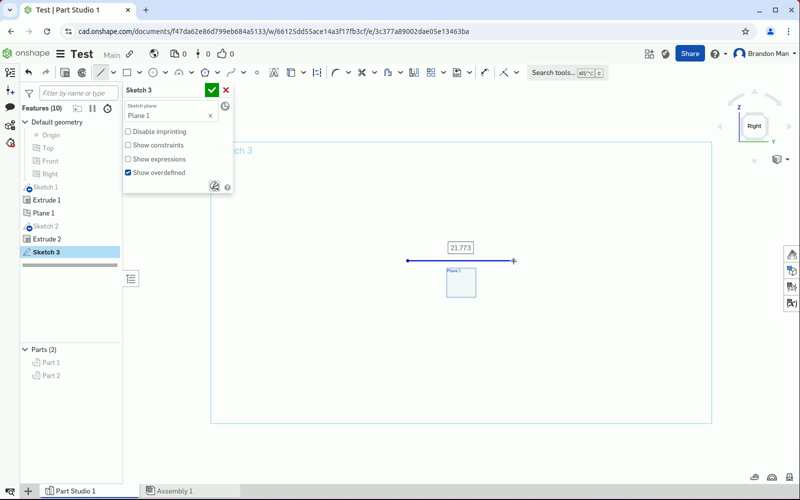
mouse_move(543, 260)
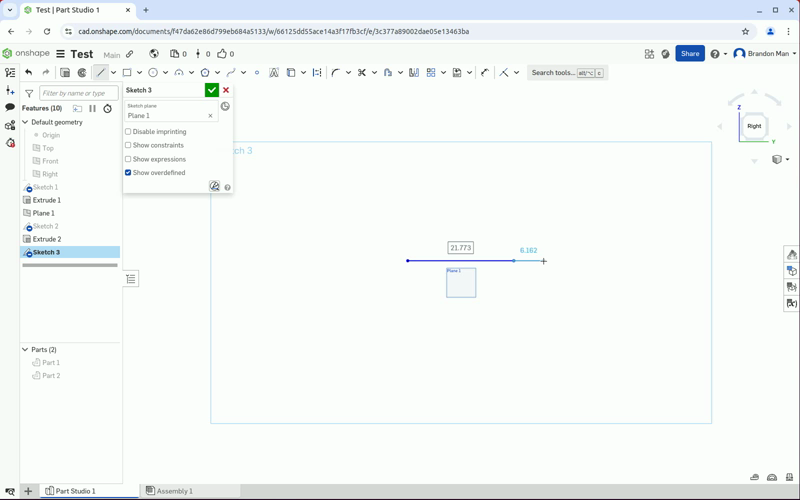
mouse_move(513, 257)
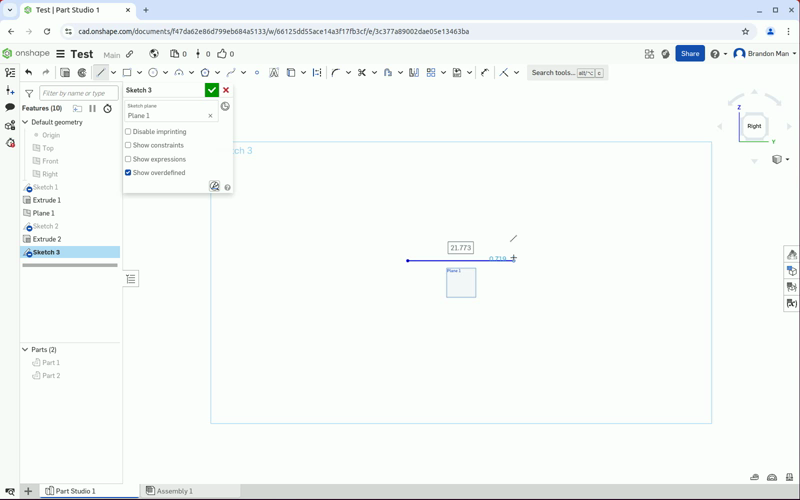
scroll(6)
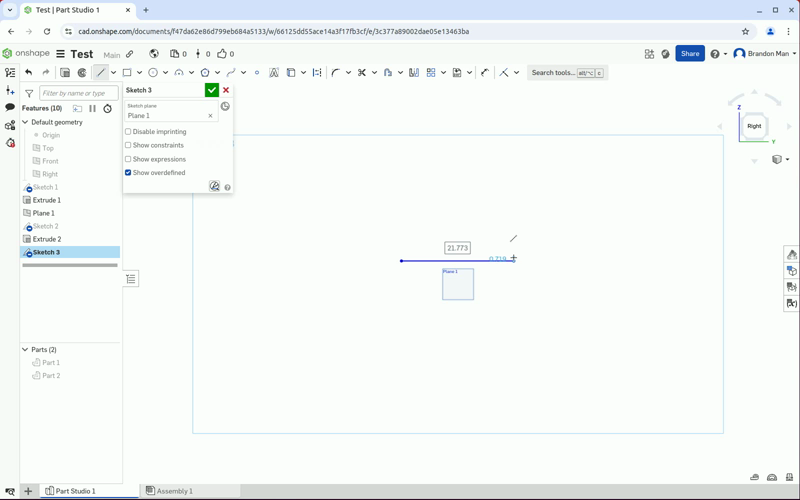
scroll(6)
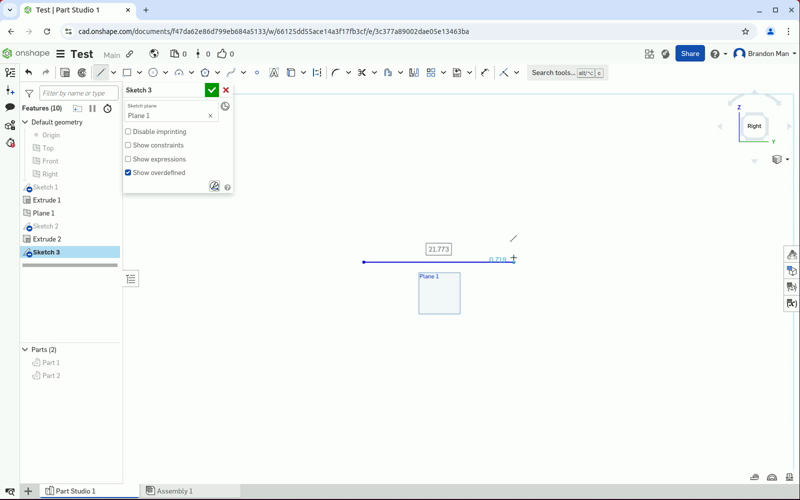
scroll(6)
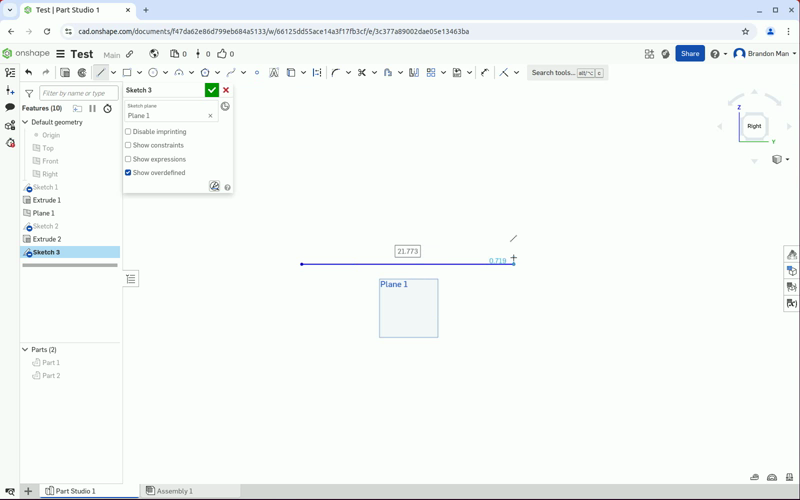
scroll(6)
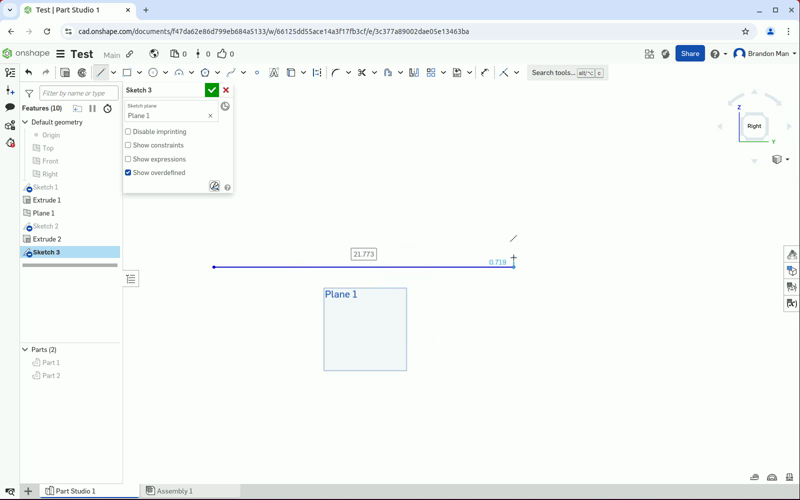
scroll(6)
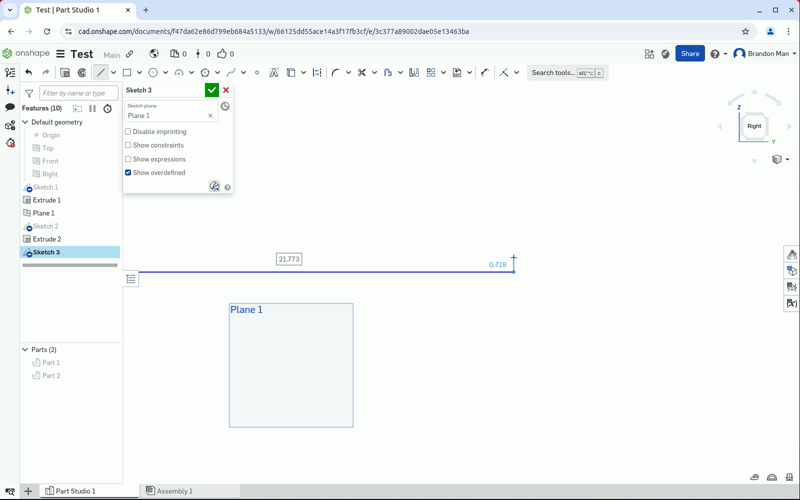
scroll(6)
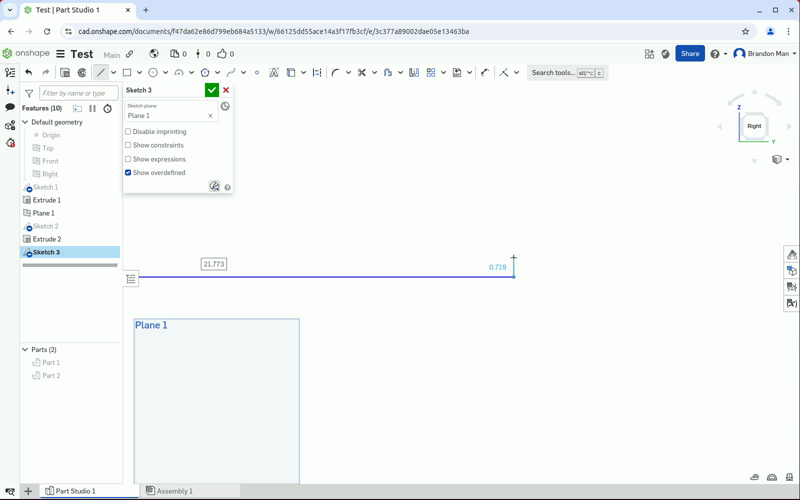
scroll(6)
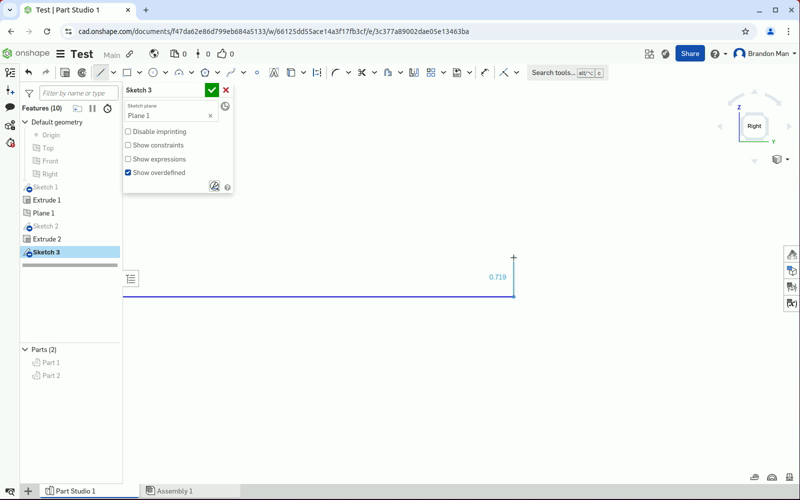
click(513, 257)
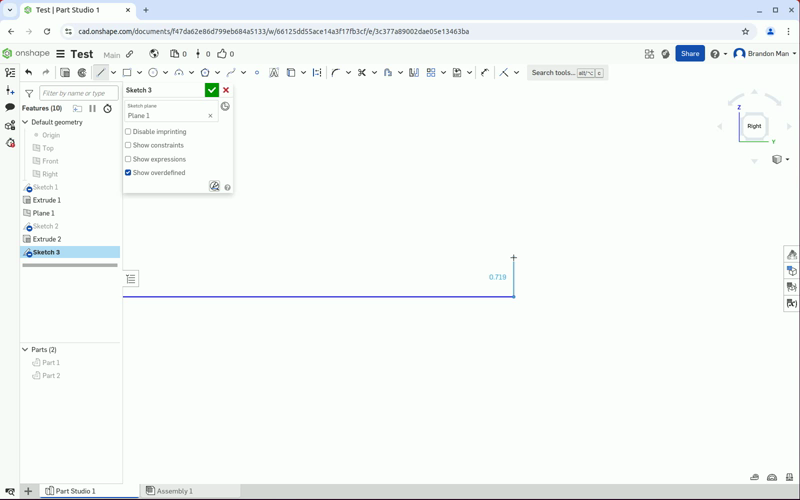
scroll(-6)
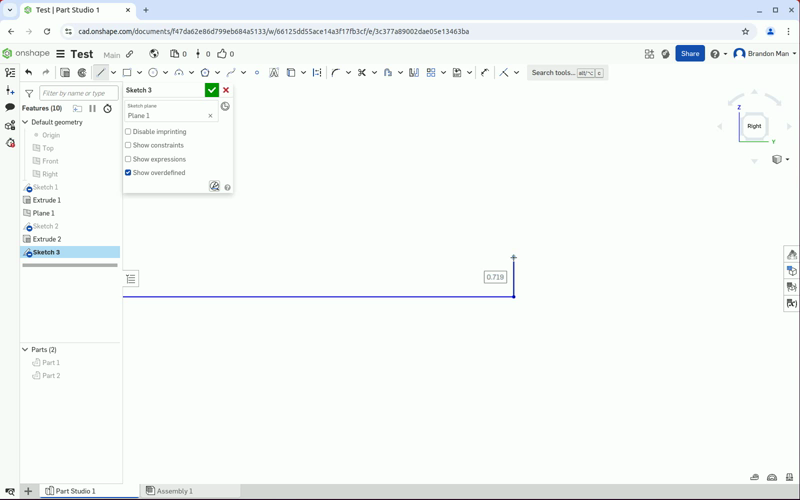
scroll(-6)
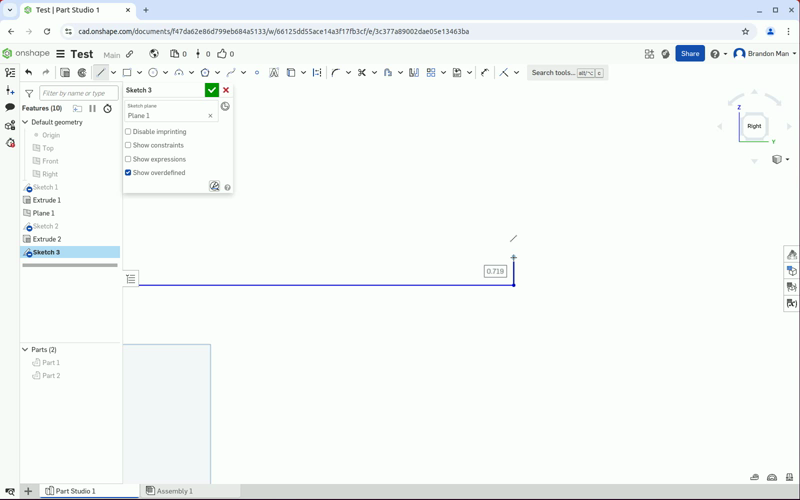
scroll(-6)
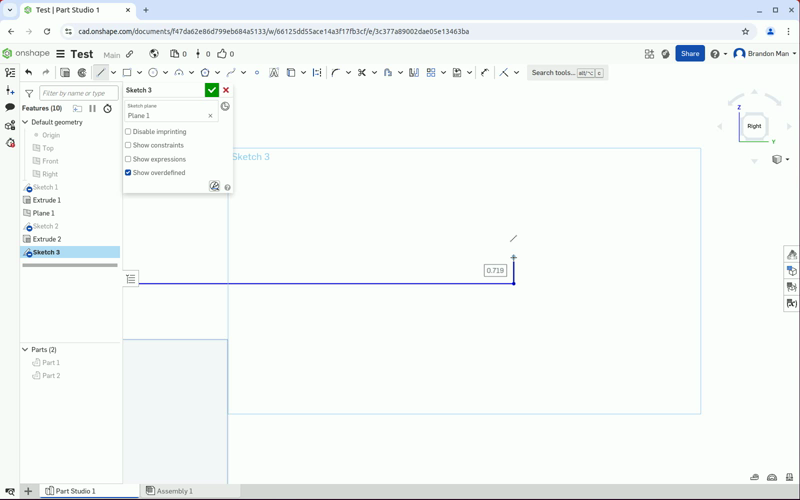
scroll(-6)
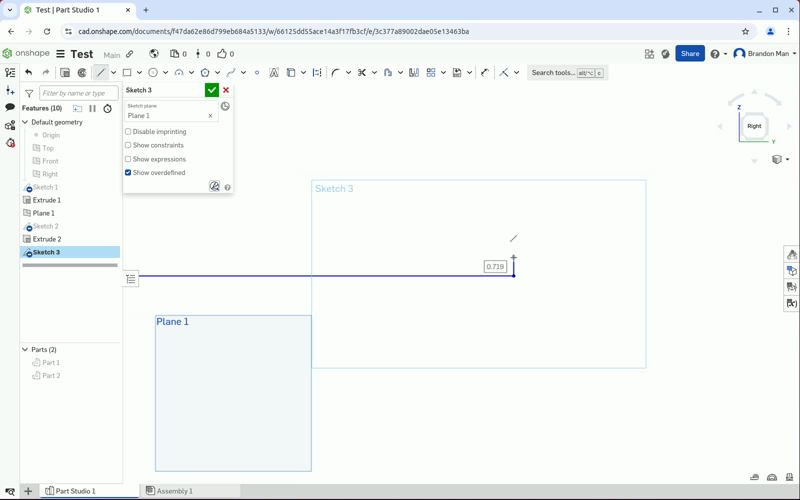
scroll(-6)
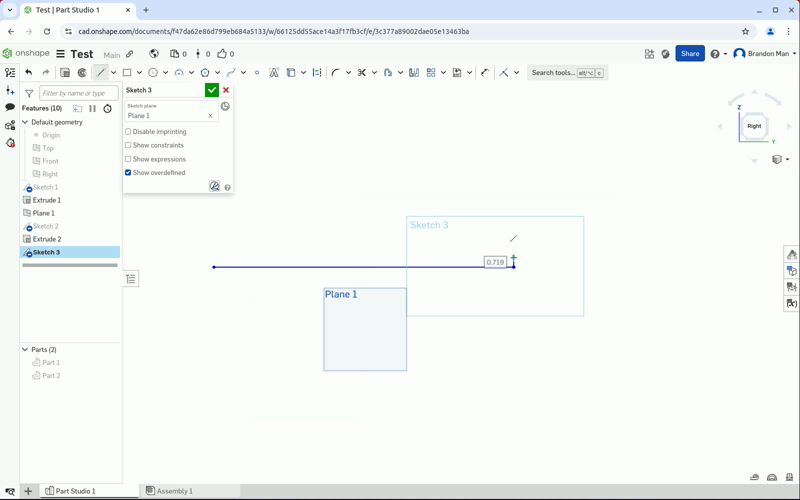
scroll(-6)
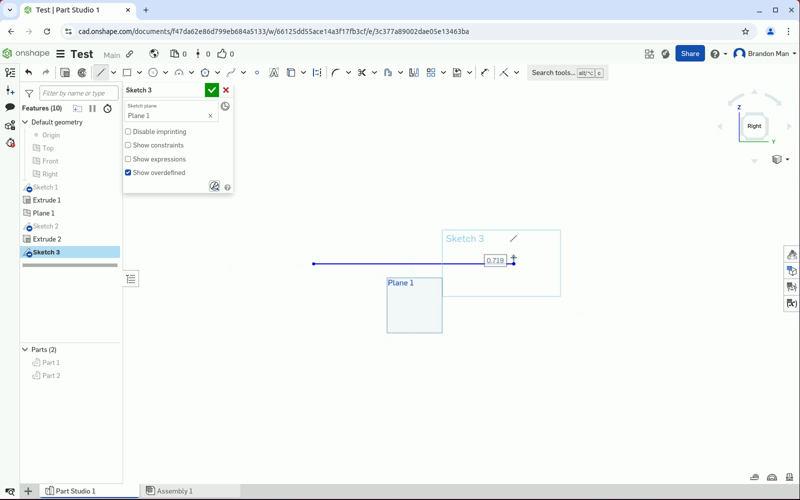
scroll(-6)
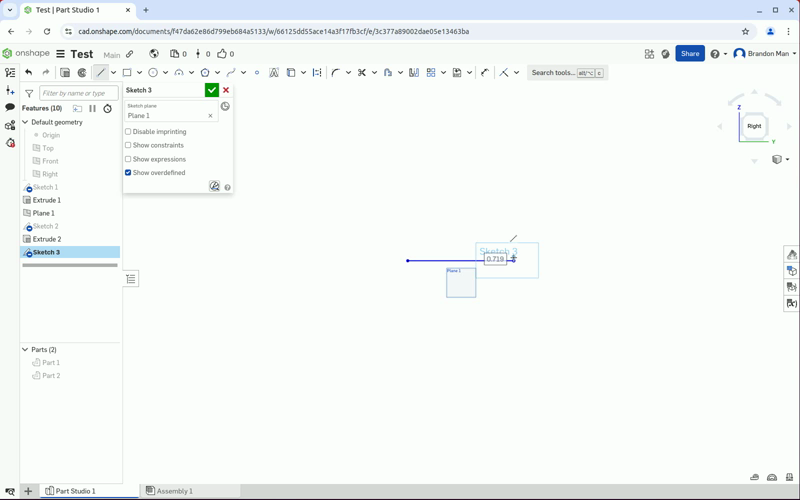
key_up(shift)
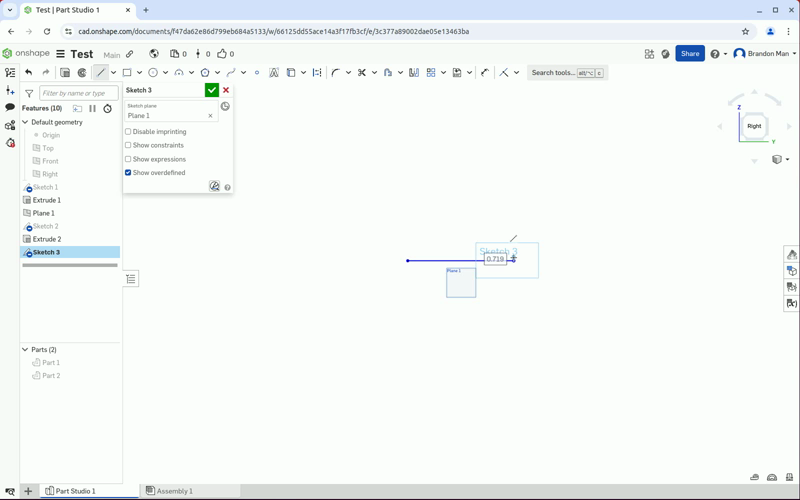
key_down(shift)
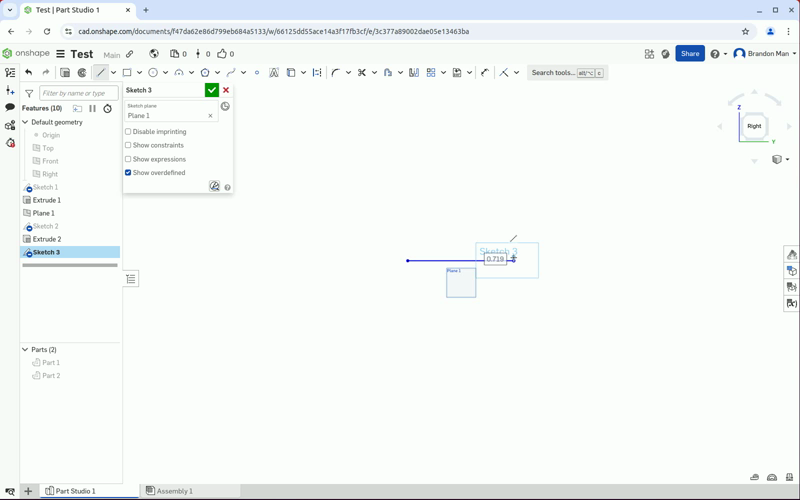
mouse_move(407, 257)
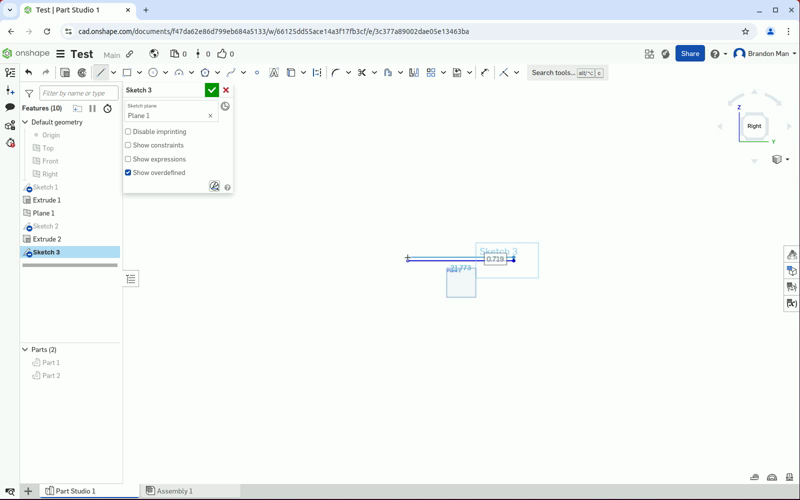
scroll(6)
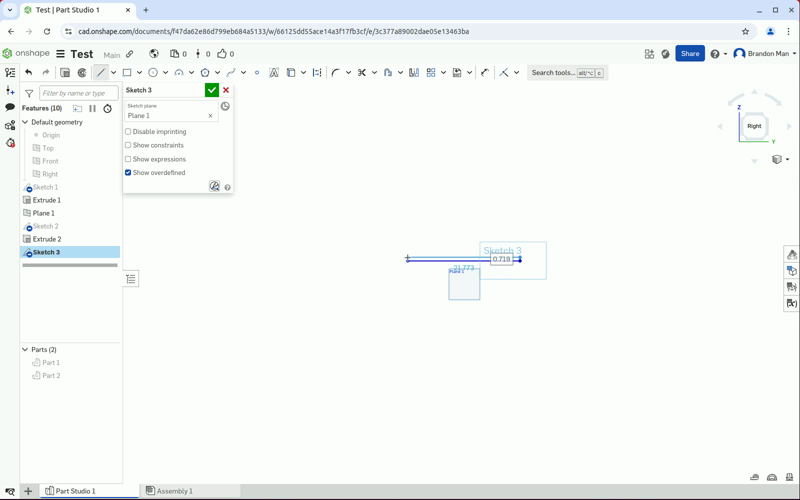
scroll(6)
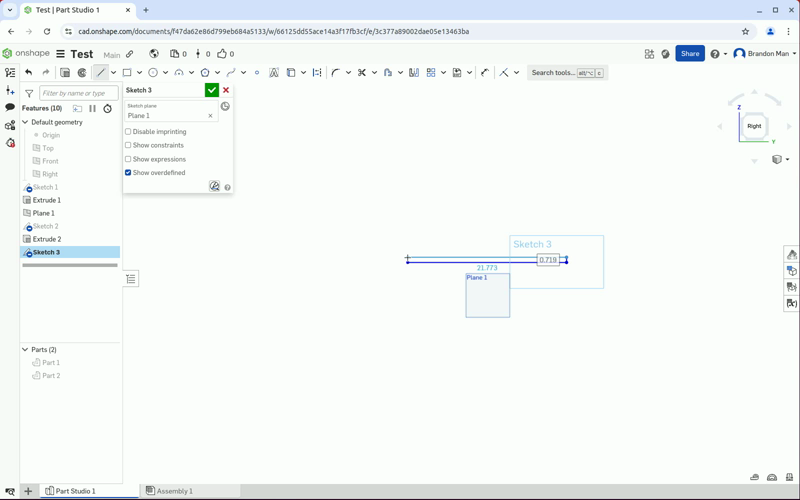
scroll(6)
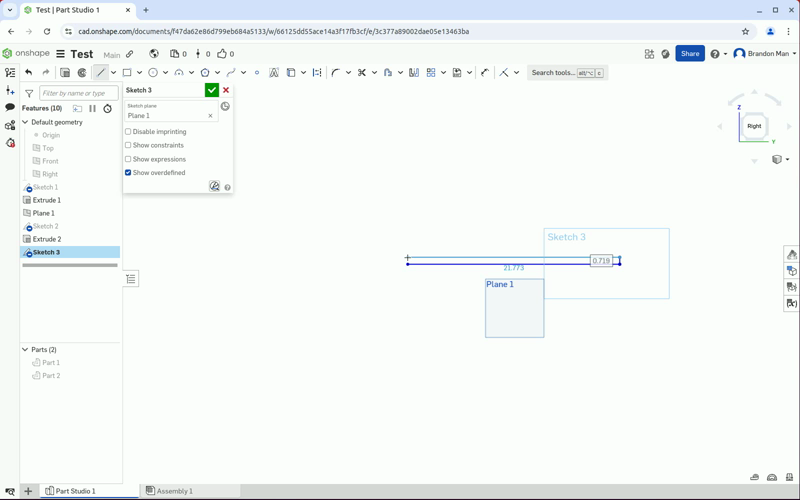
scroll(6)
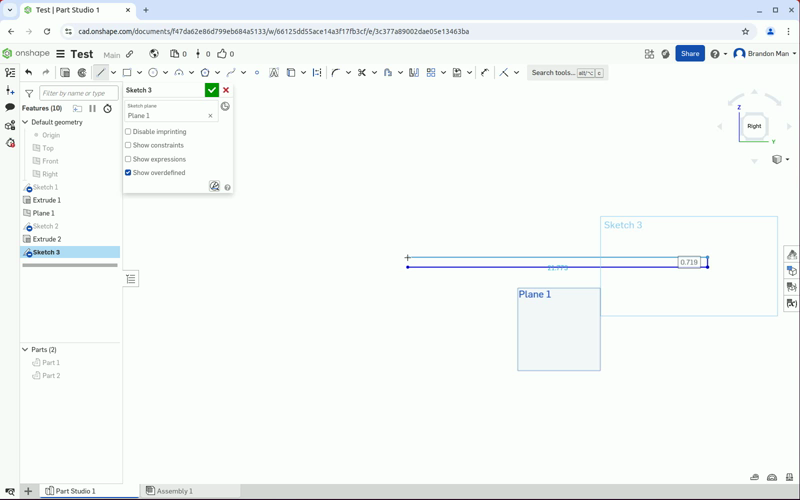
scroll(6)
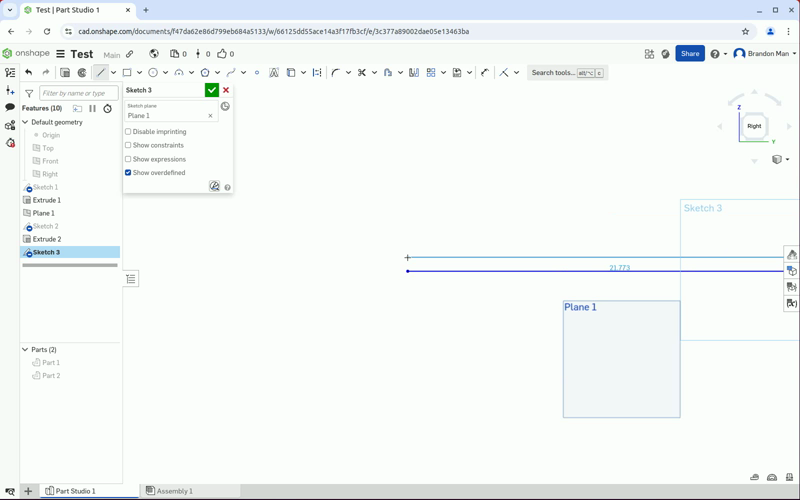
scroll(6)
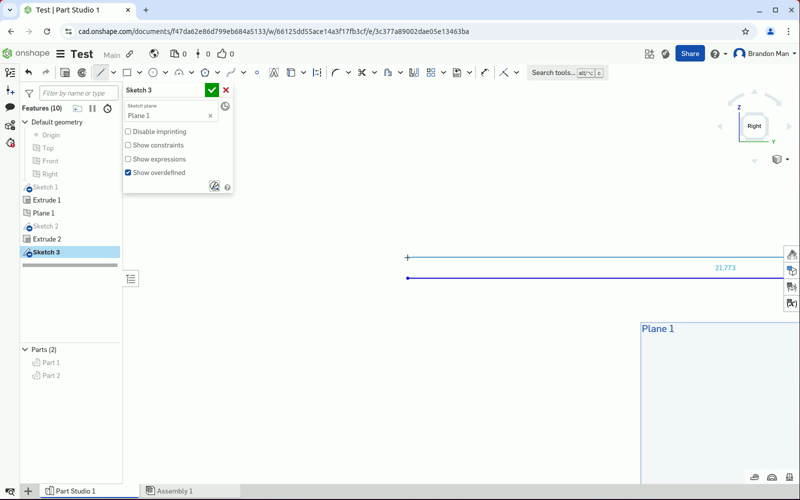
scroll(6)
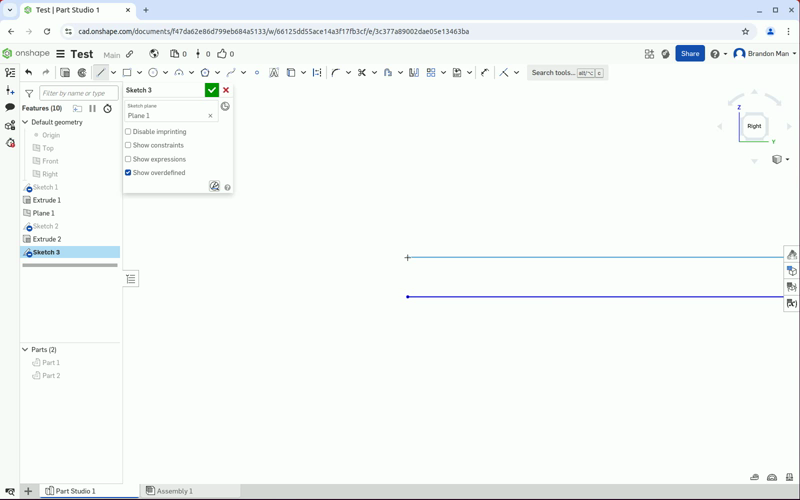
click(407, 257)
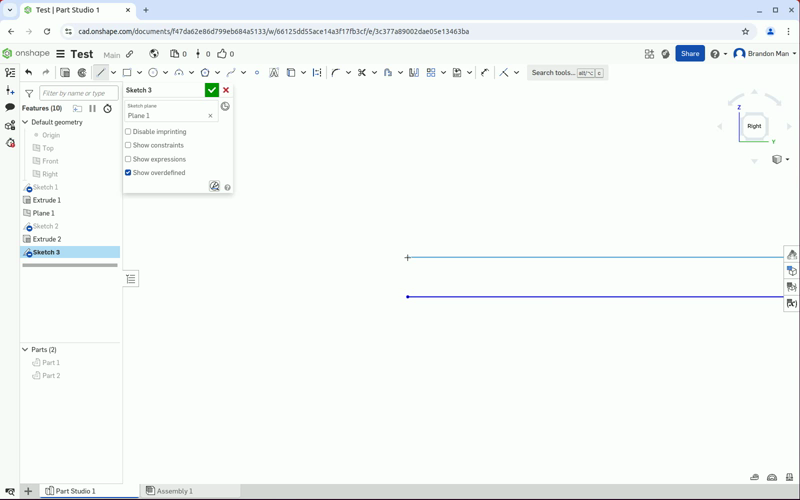
scroll(-6)
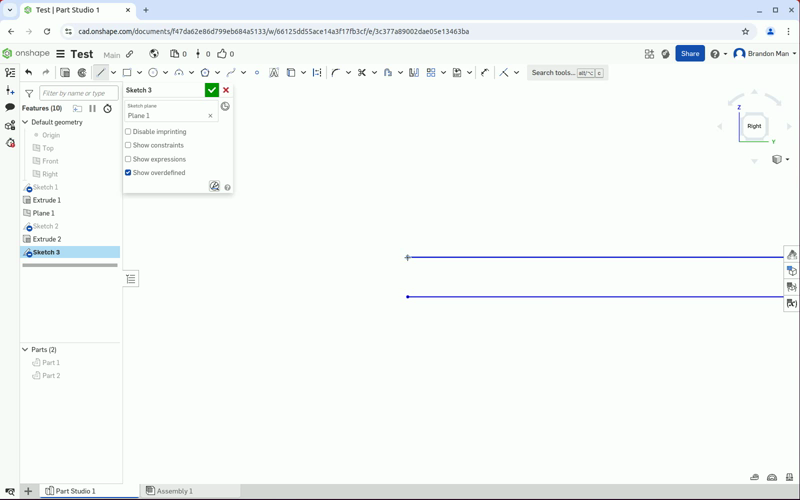
scroll(-6)
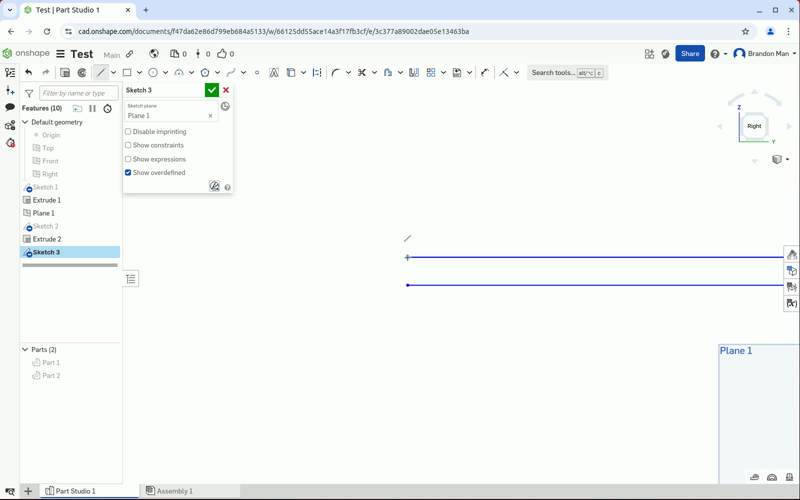
scroll(-6)
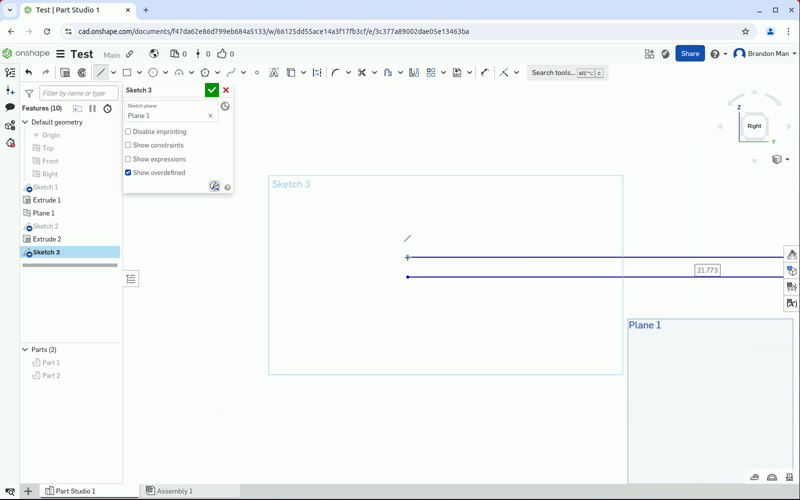
scroll(-6)
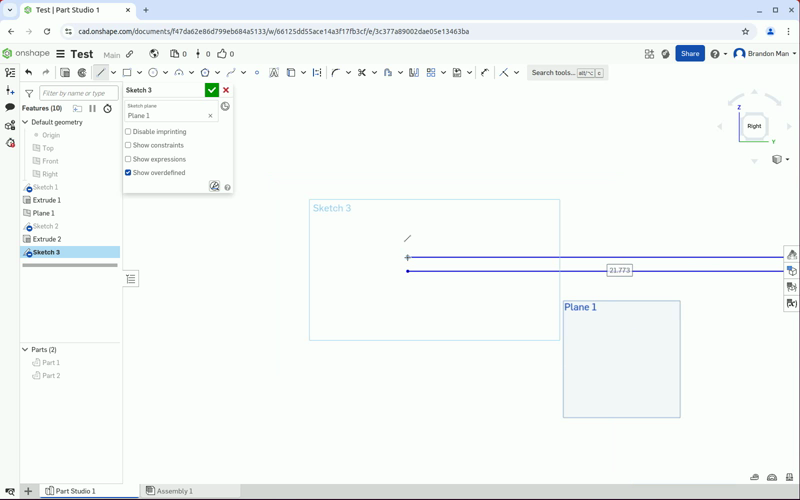
scroll(-6)
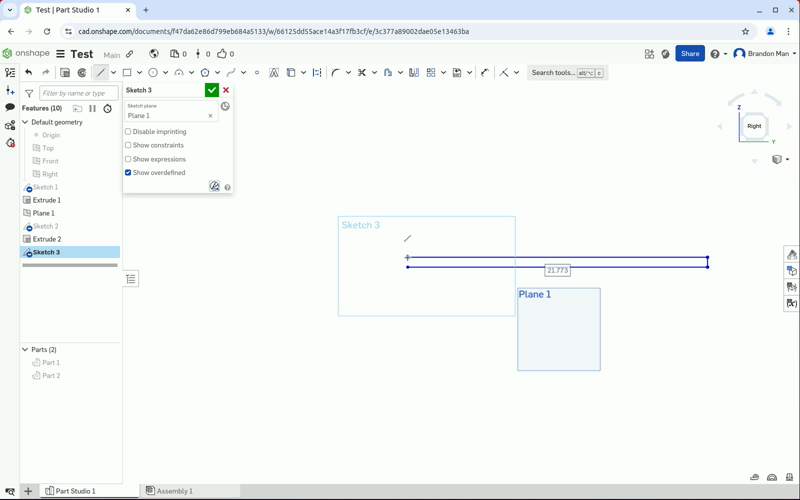
scroll(-6)
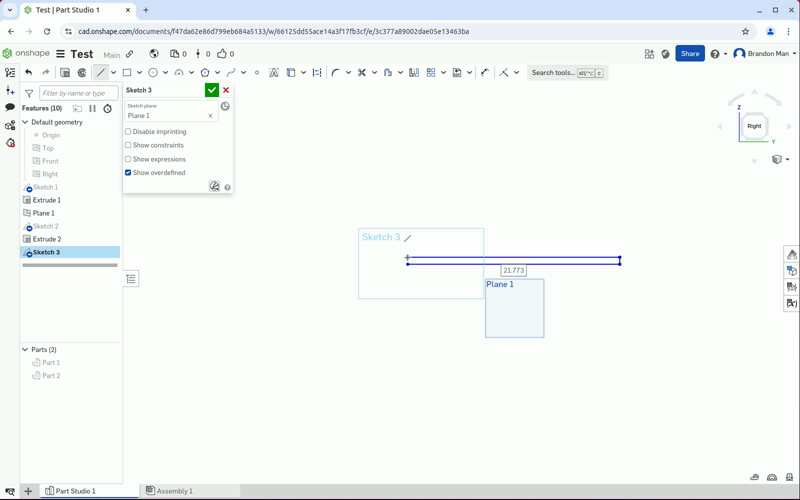
scroll(-6)
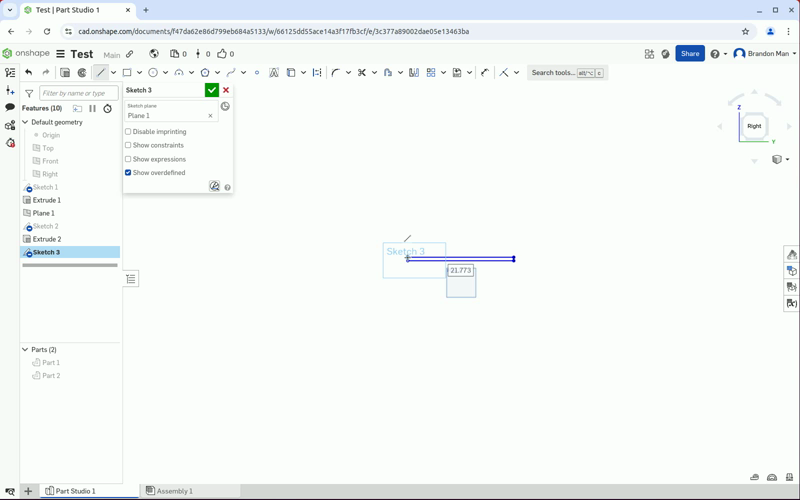
key_up(shift)
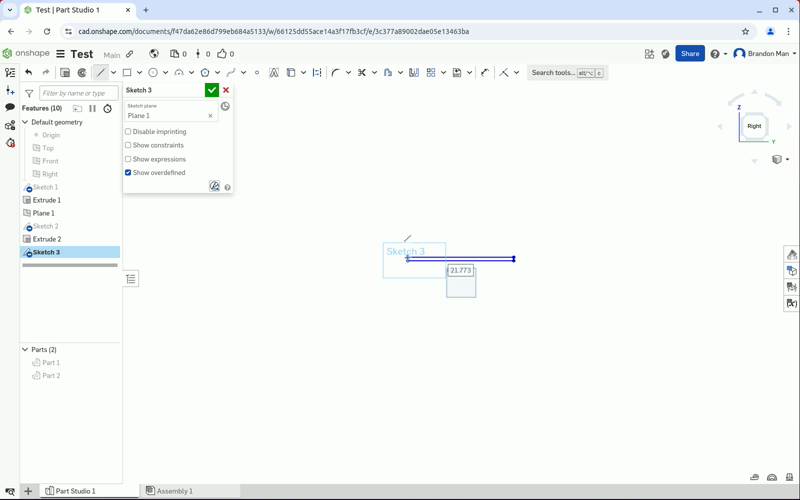
mouse_move(437, 257)
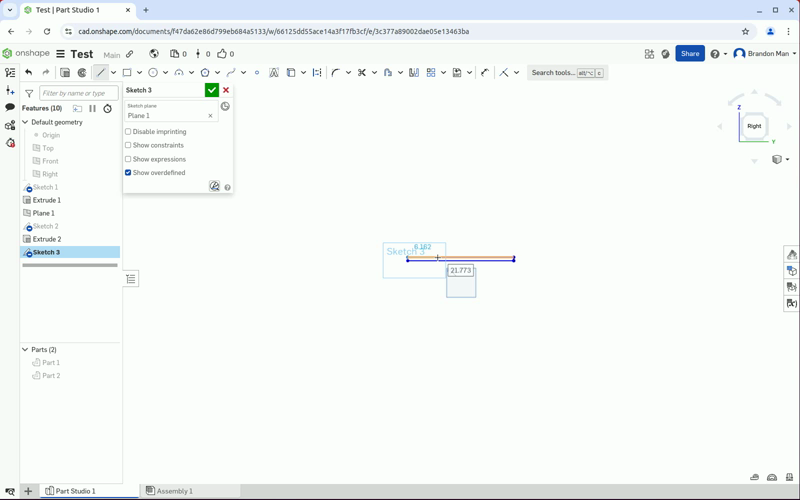
key_down(shift)
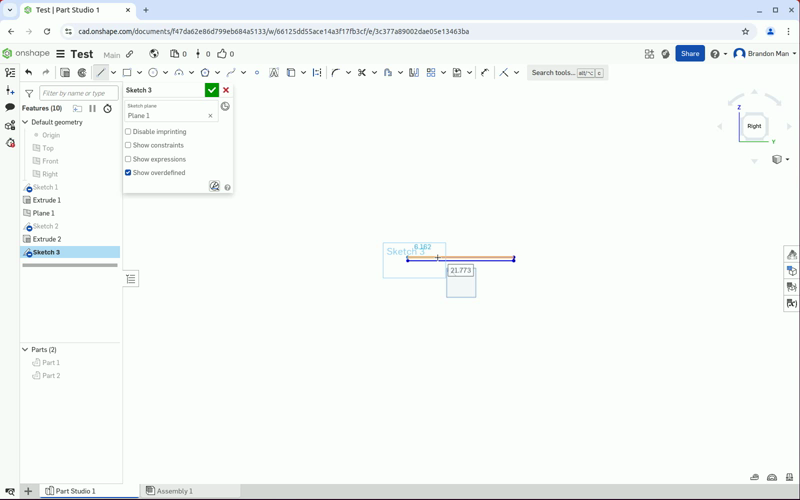
mouse_move(407, 260)
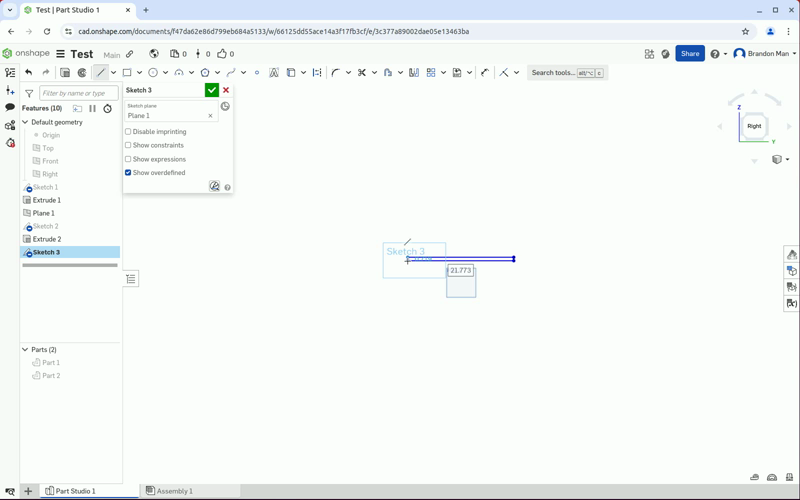
scroll(6)
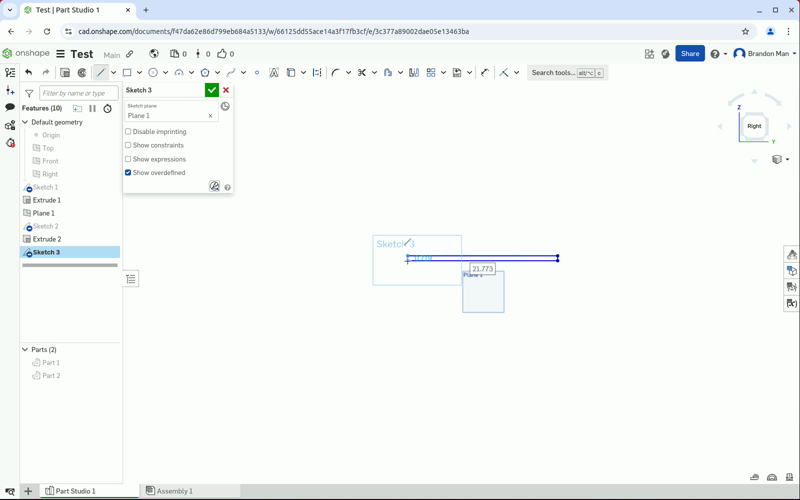
scroll(6)
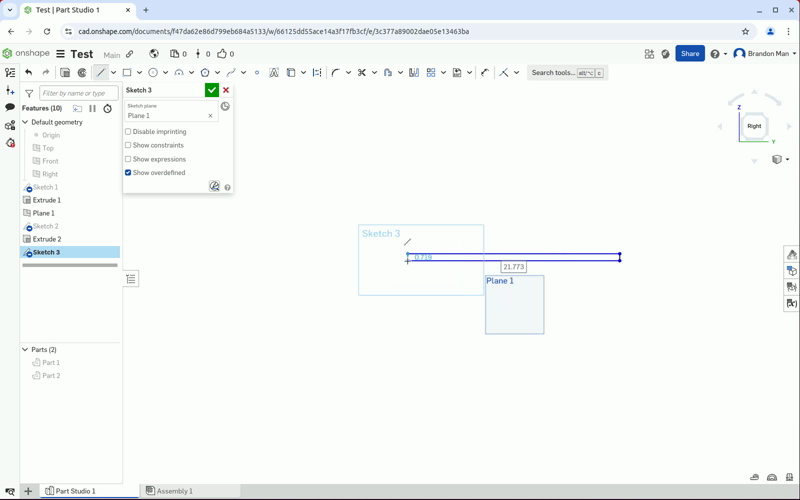
scroll(6)
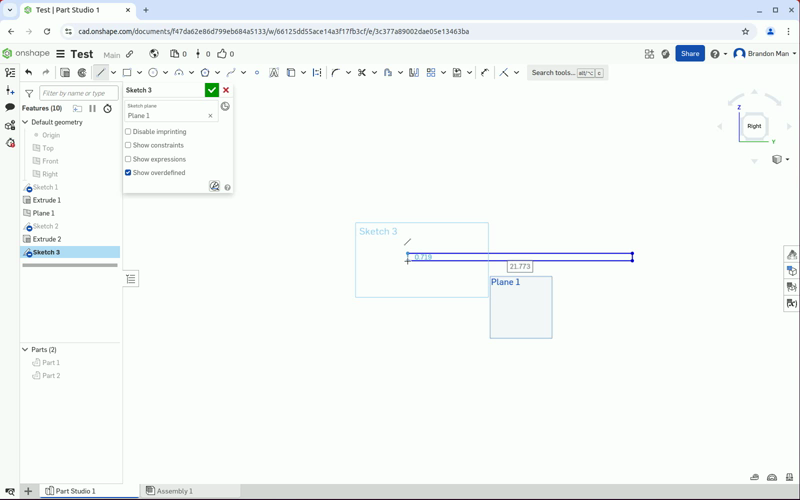
scroll(6)
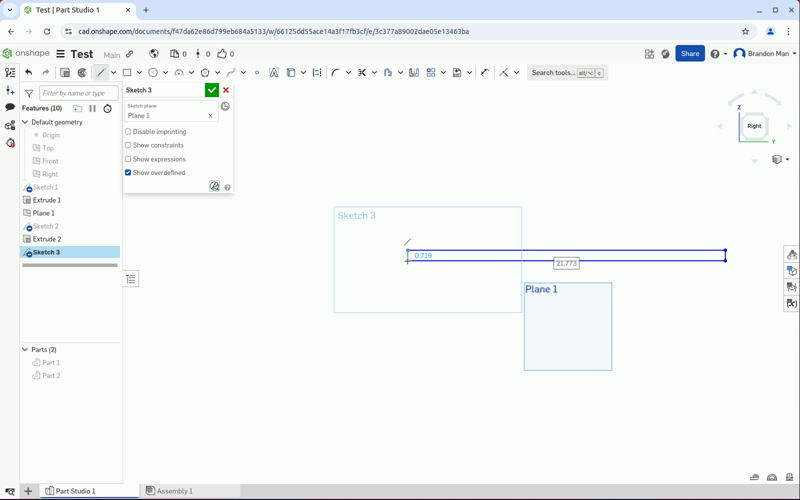
scroll(6)
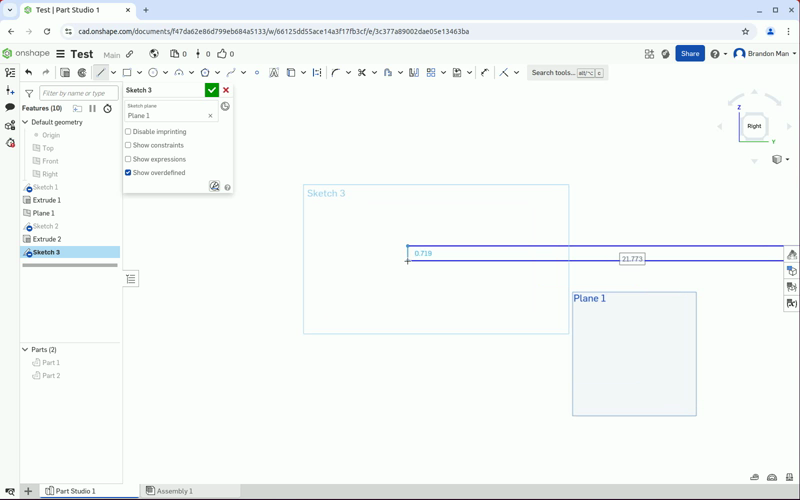
scroll(6)
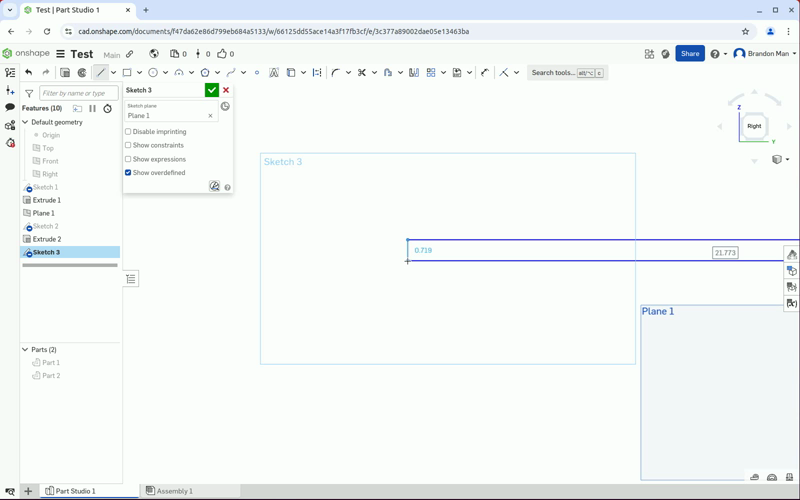
scroll(6)
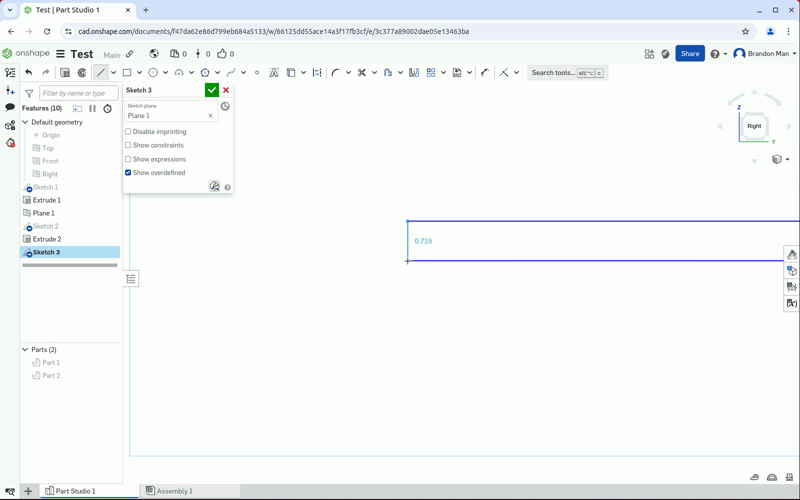
key_up(shift)
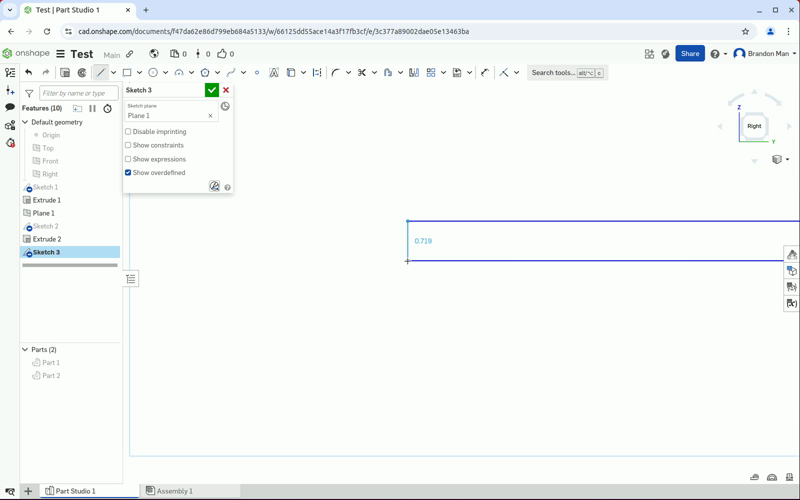
click(407, 260)
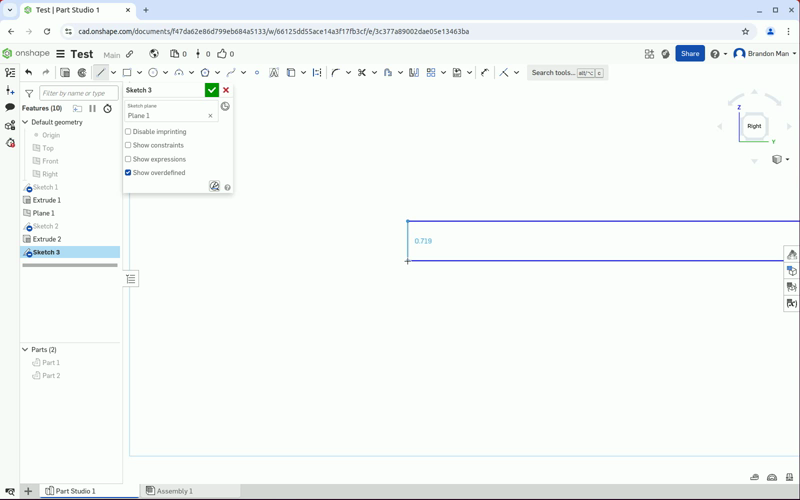
scroll(-6)
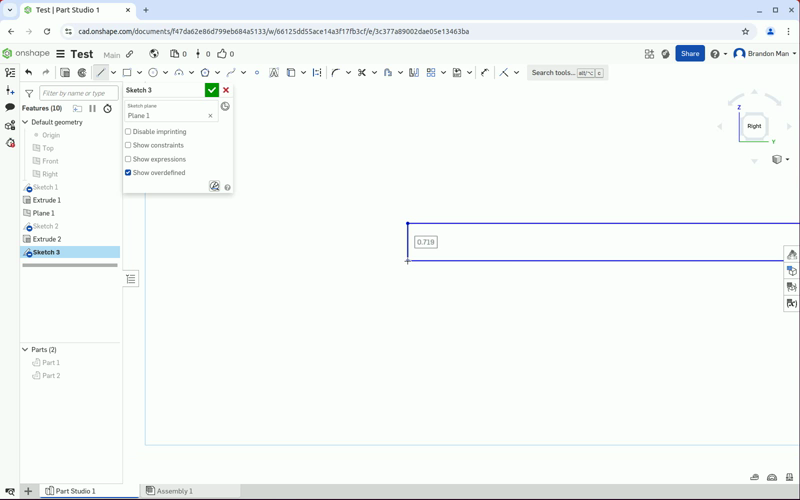
scroll(-6)
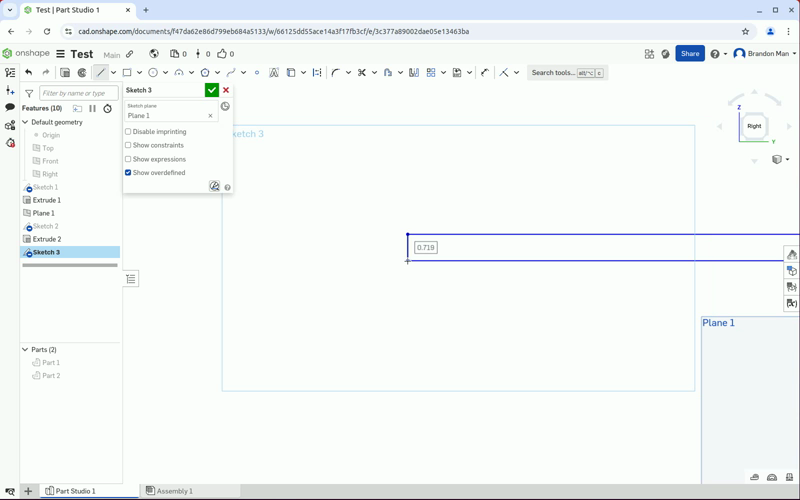
scroll(-6)
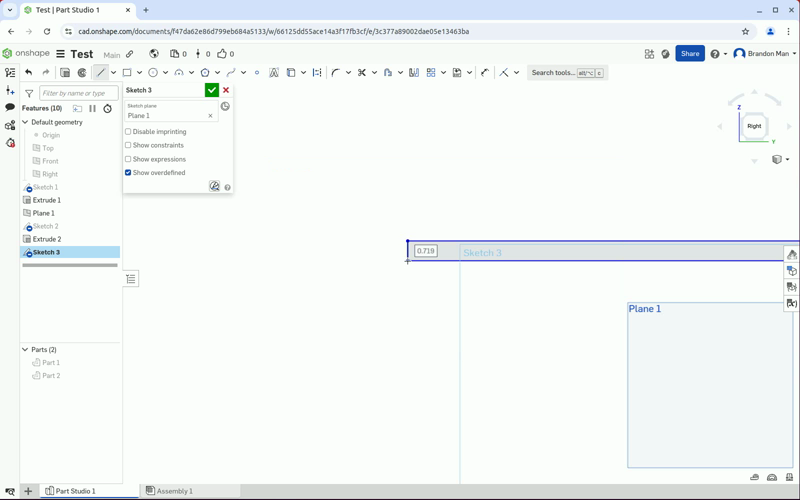
scroll(-6)
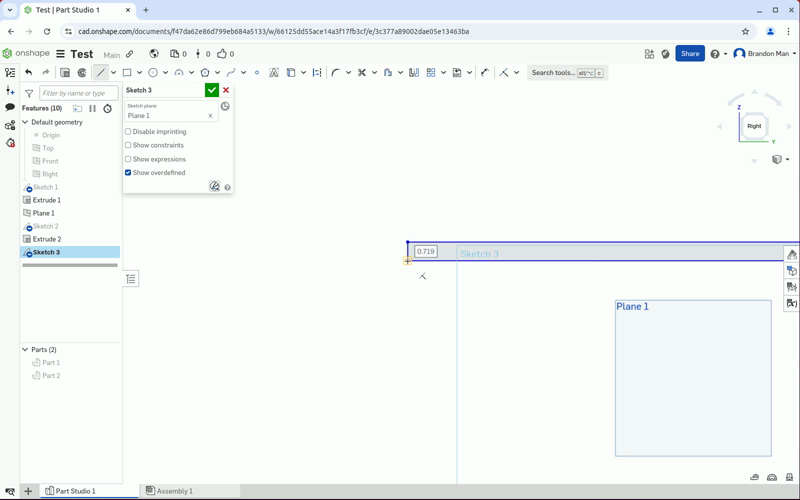
scroll(-6)
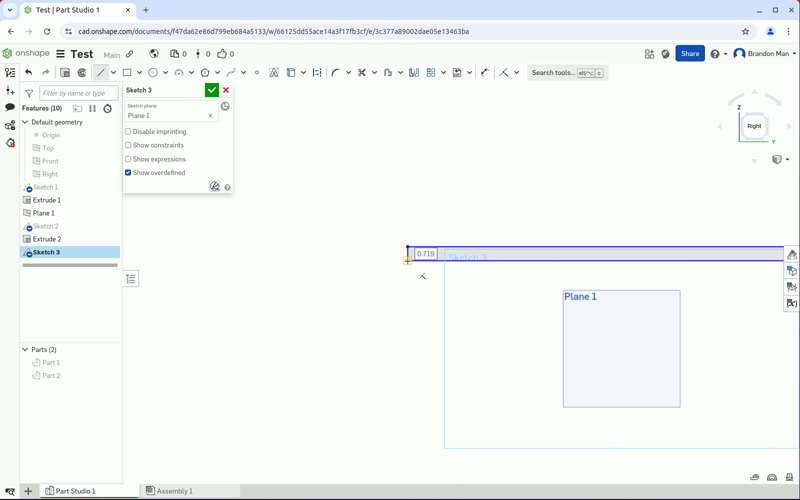
scroll(-6)
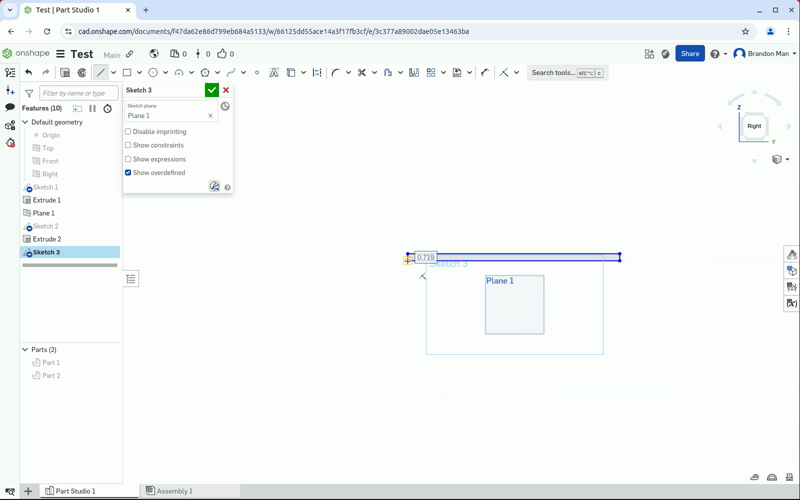
scroll(-6)
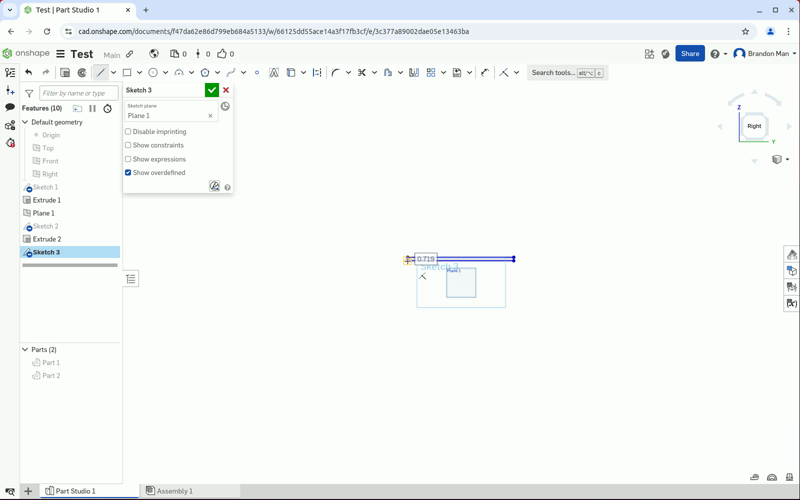
key(esc)
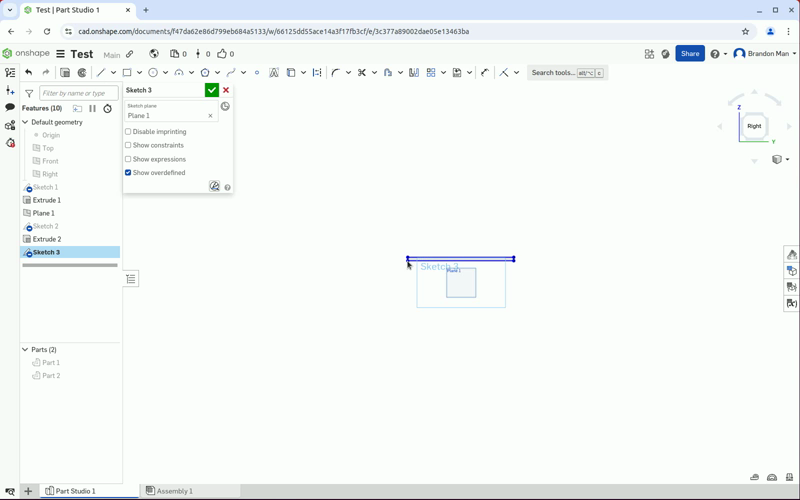
mouse_move(494, 260)
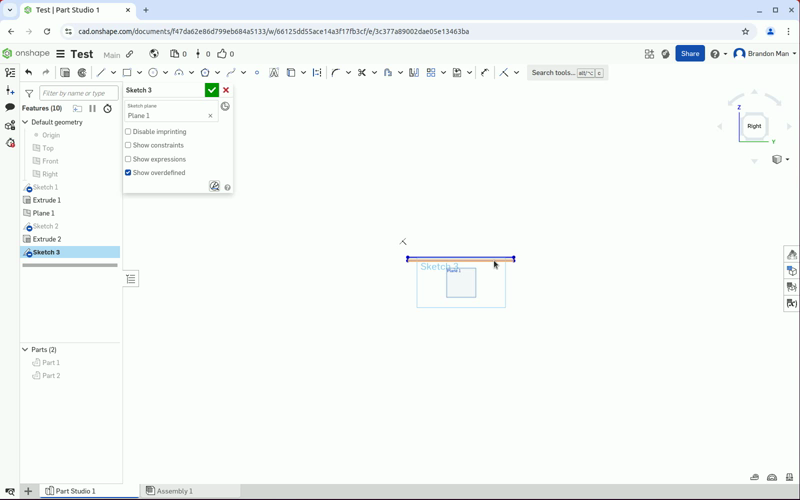
scroll(6)
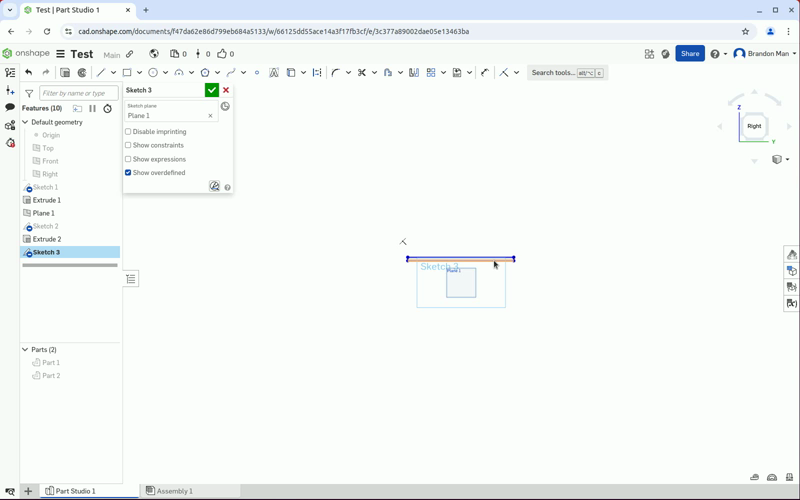
scroll(6)
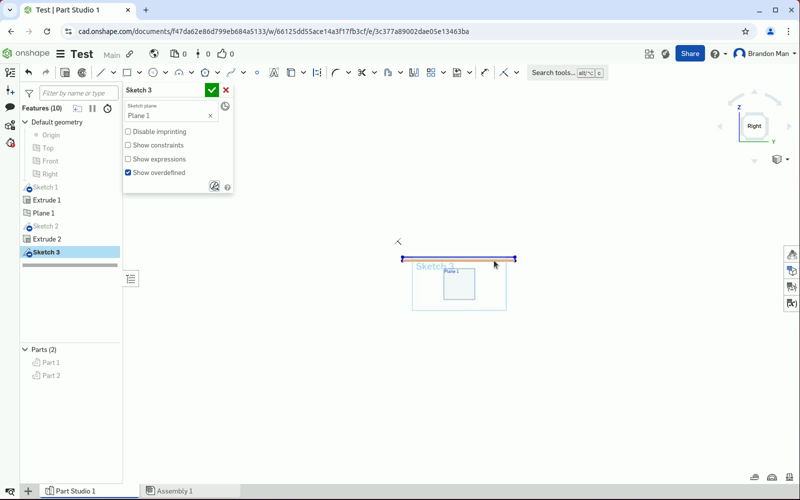
scroll(6)
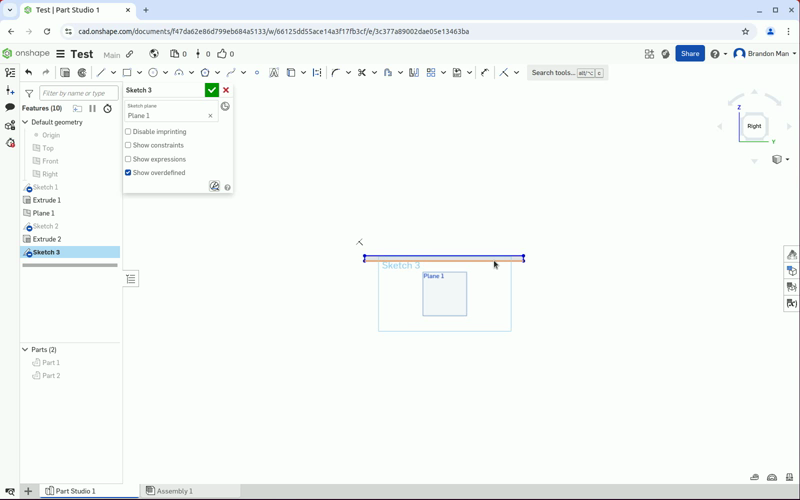
scroll(6)
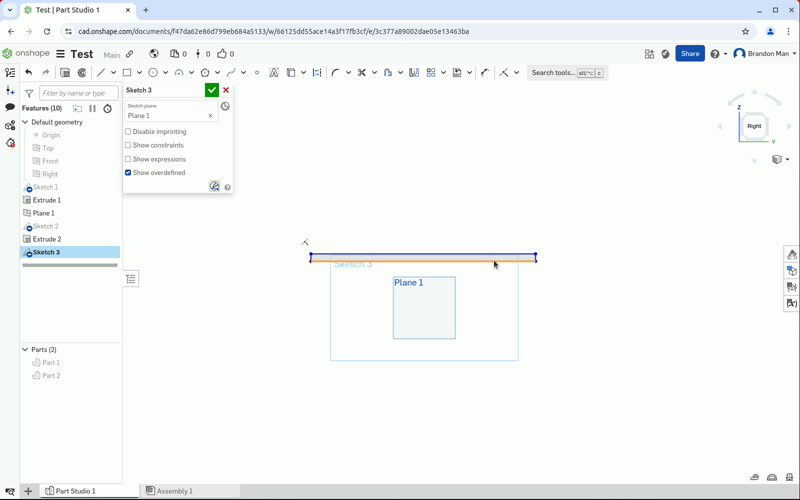
scroll(6)
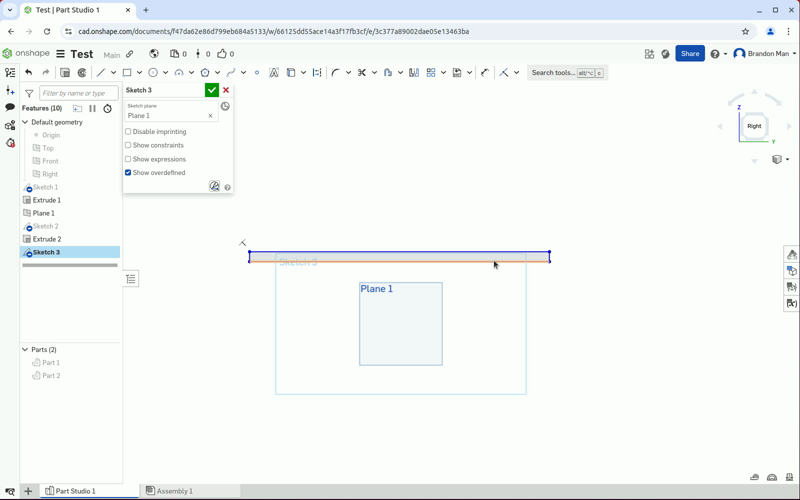
scroll(6)
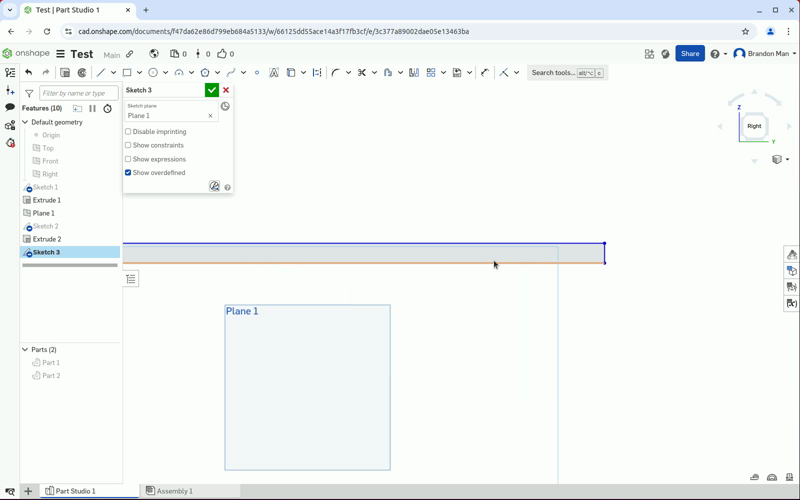
scroll(6)
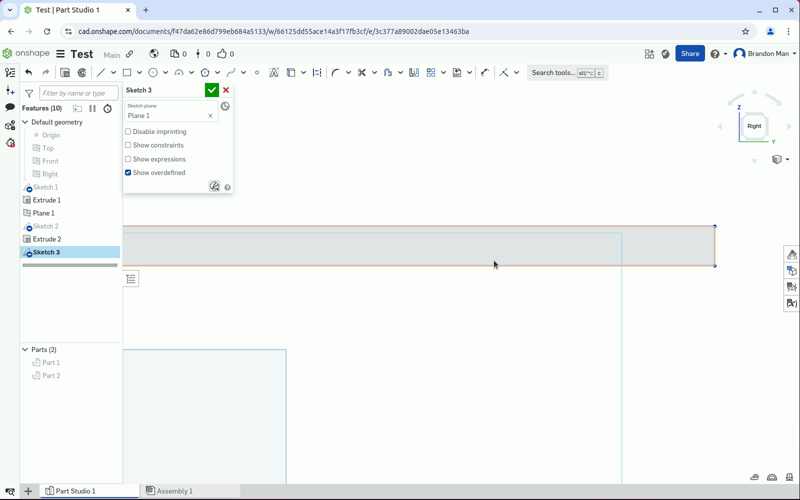
click(494, 260)
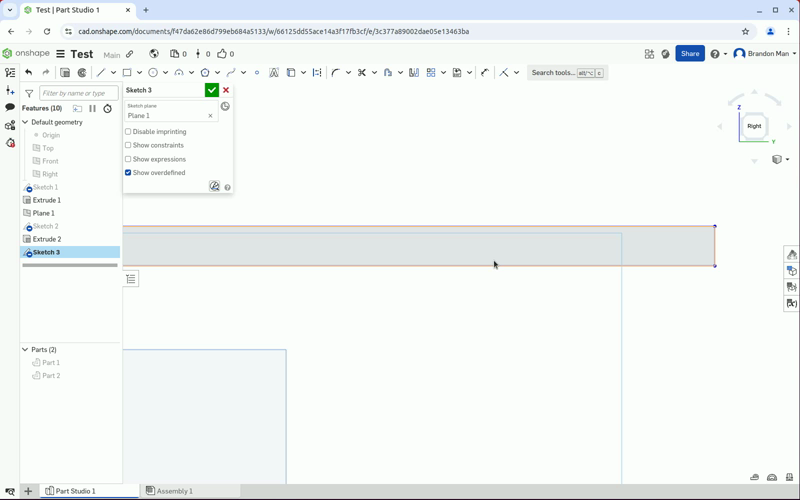
scroll(-6)
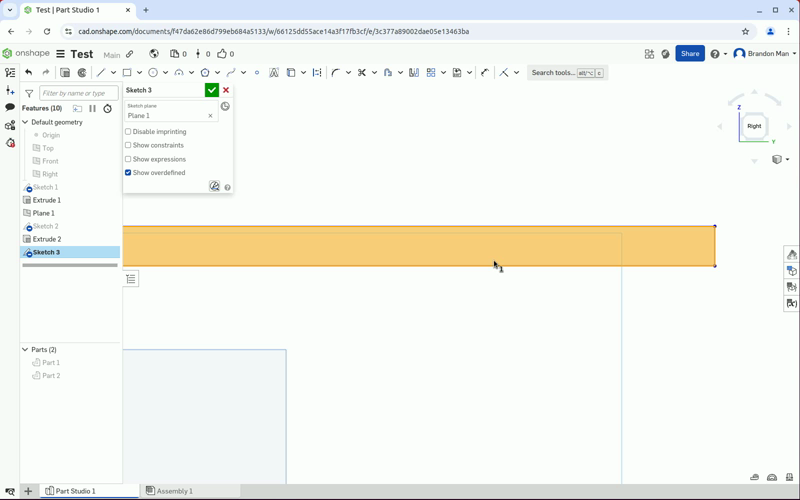
scroll(-6)
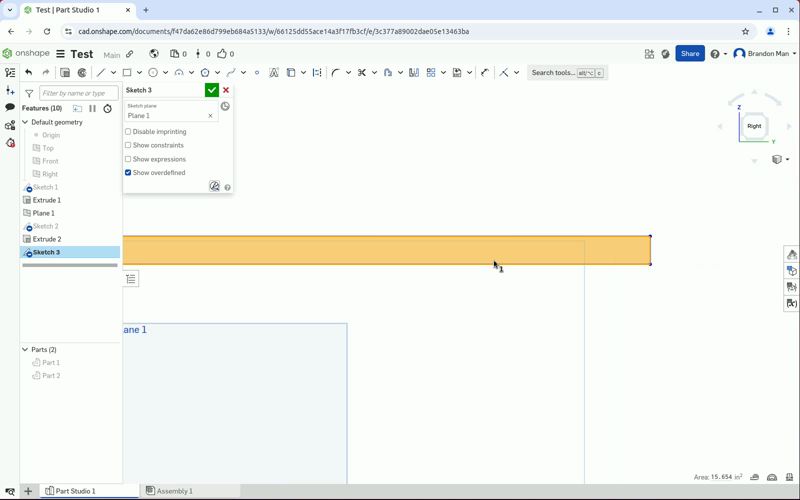
scroll(-6)
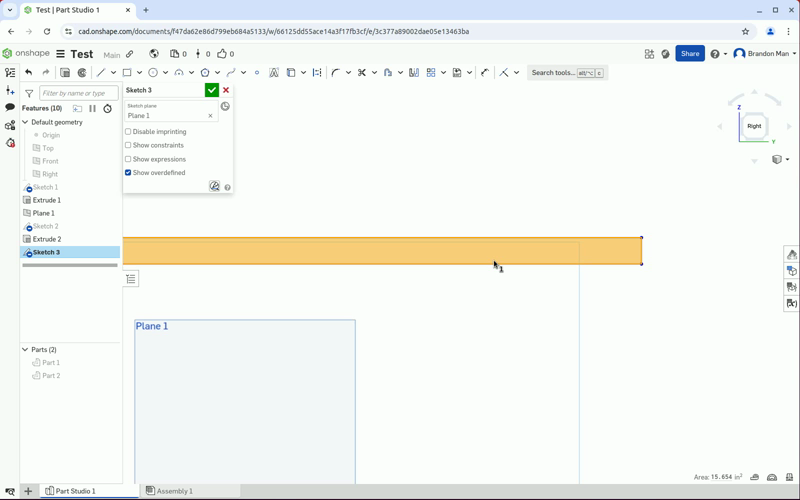
scroll(-6)
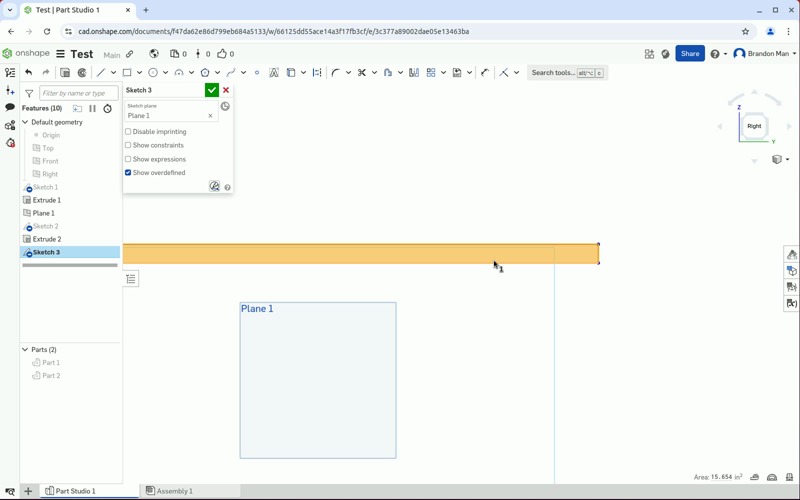
scroll(-6)
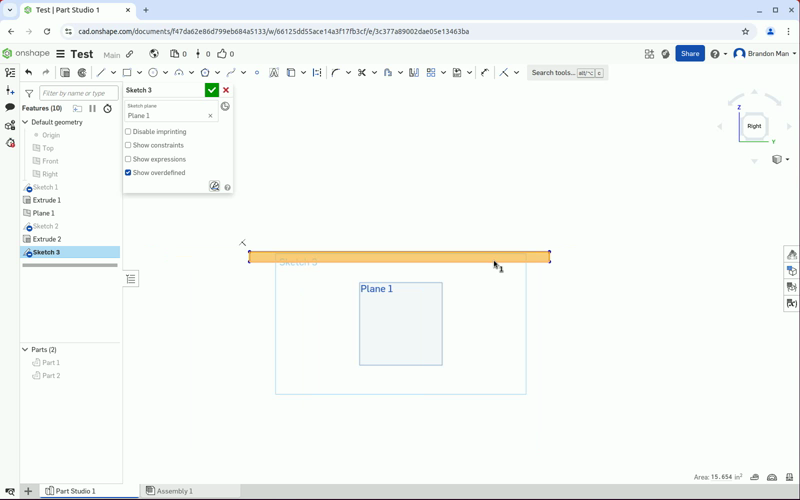
scroll(-6)
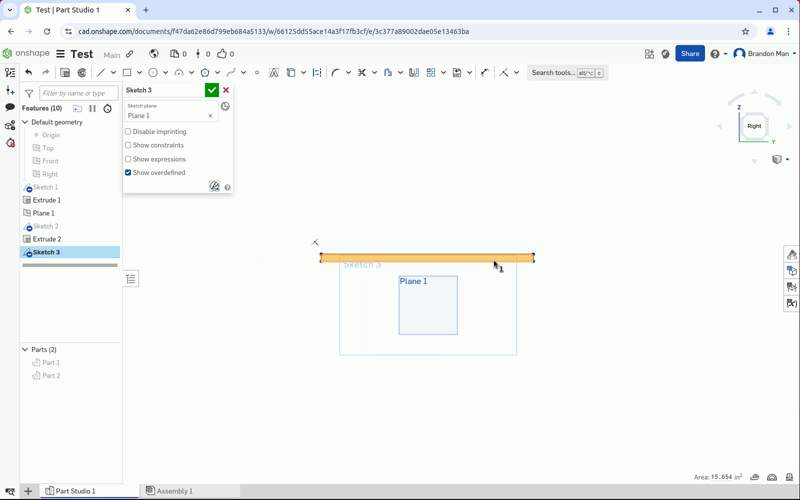
scroll(-6)
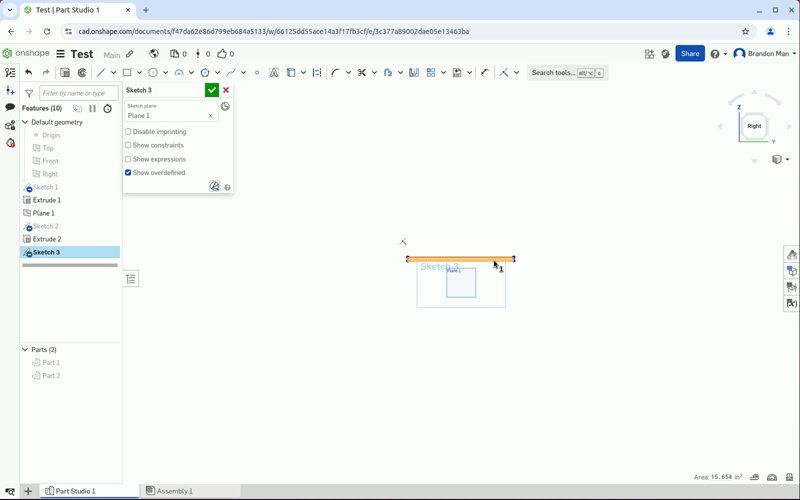
mouse_move(73, 352)
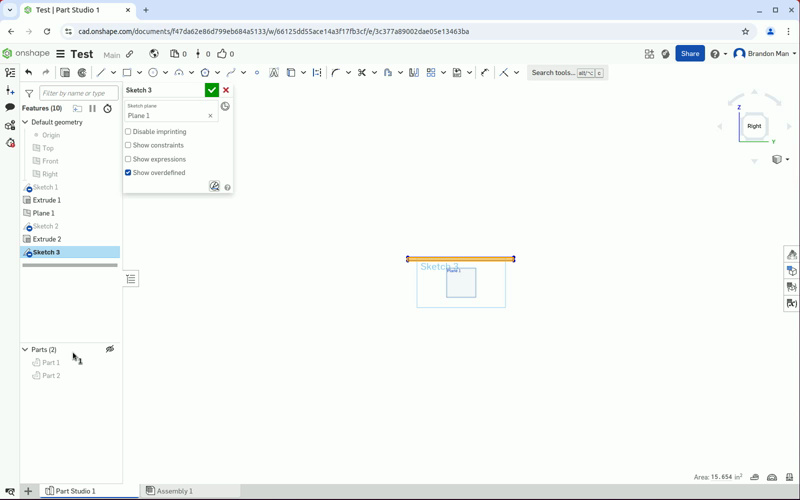
key(shift+y)
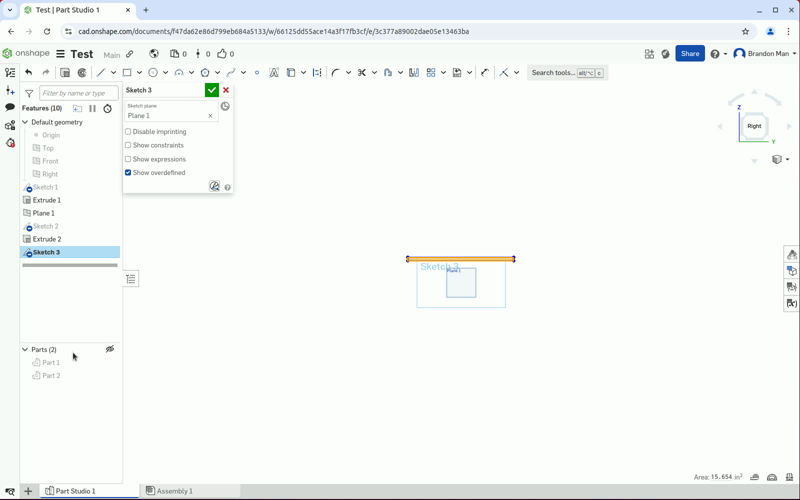
key(shift+e)
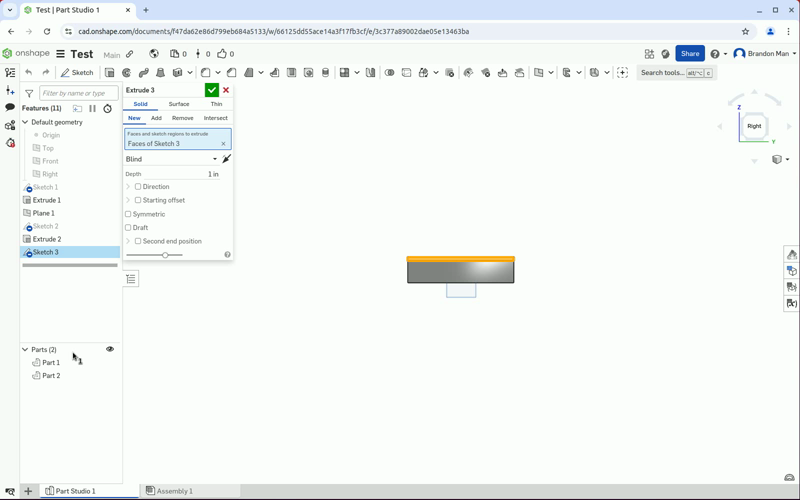
mouse_move(143, 106)
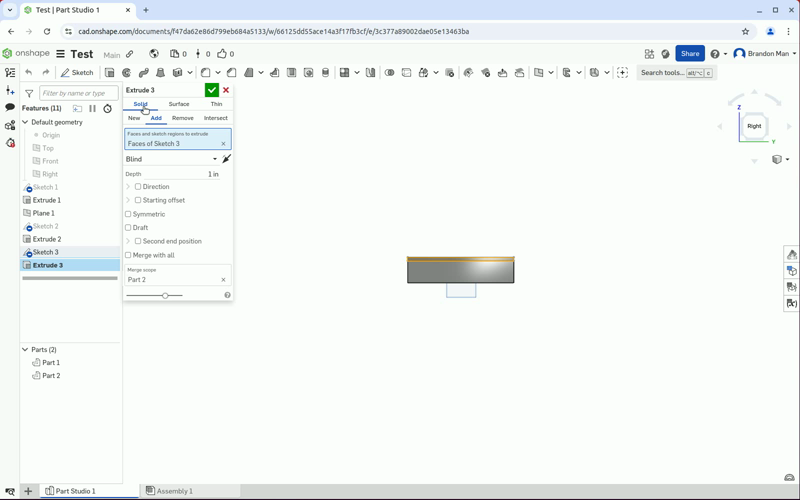
click(143, 106)
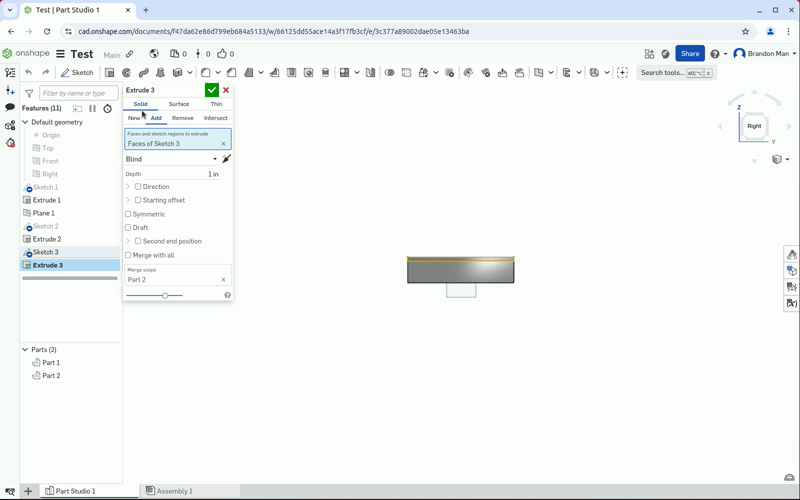
mouse_move(137, 120)
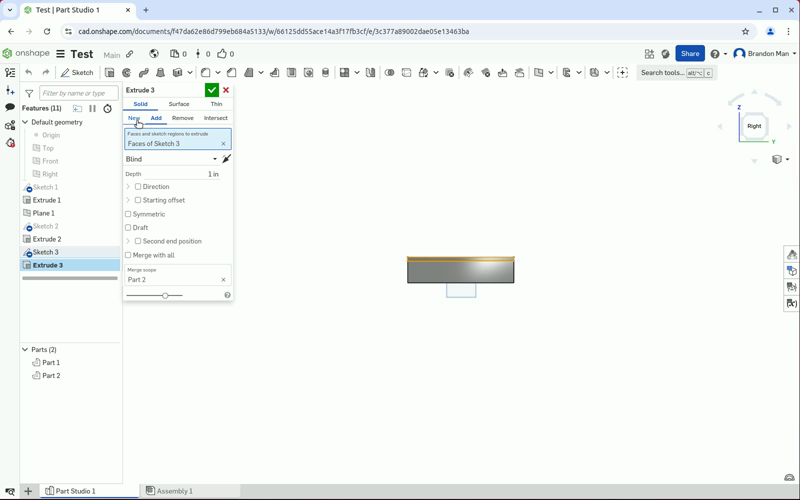
click(137, 120)
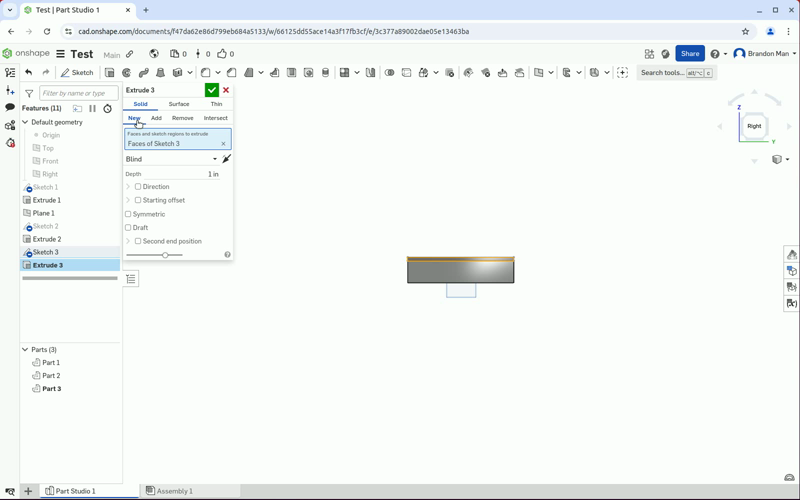
key(tab, 4)
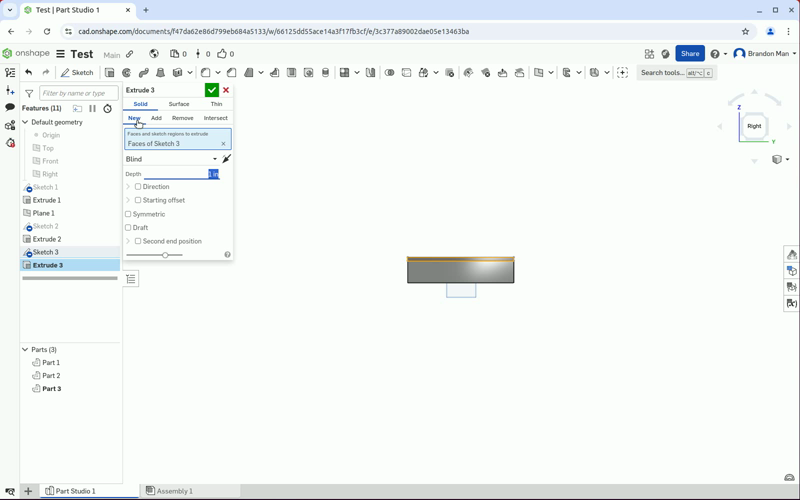
text(0.722)
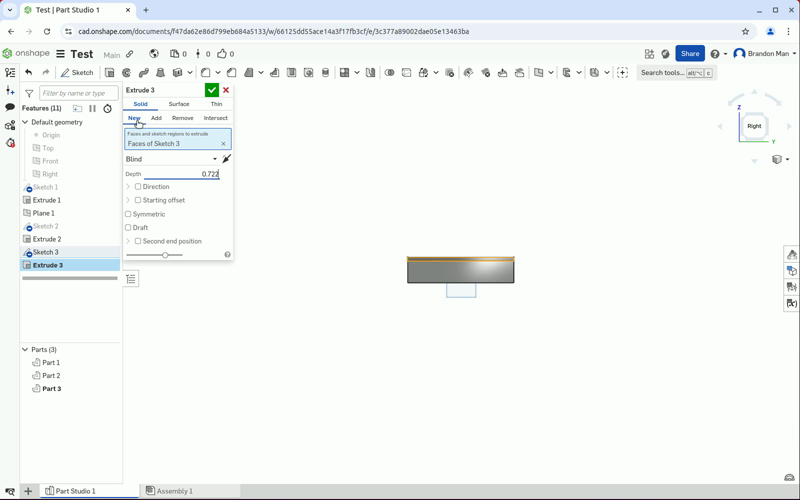
key(enter)
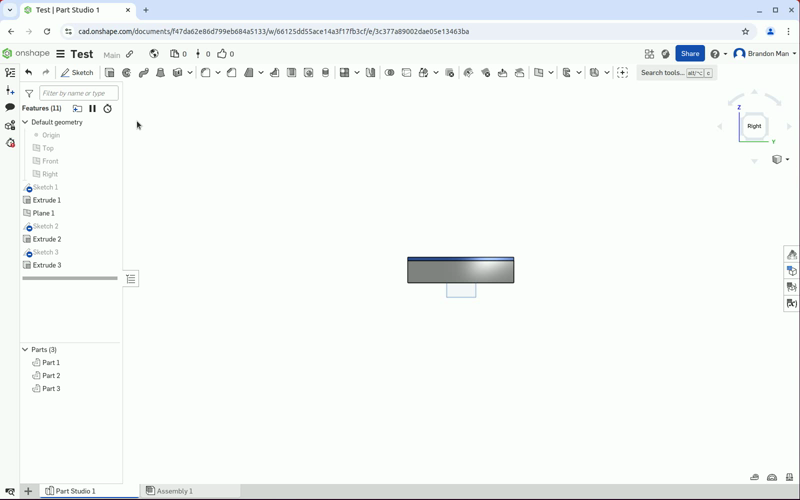
key(shift+h)
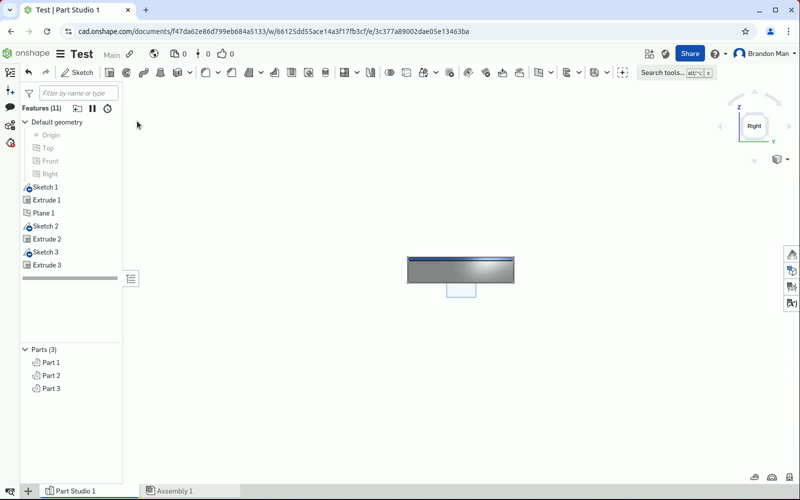
key(shift+h)
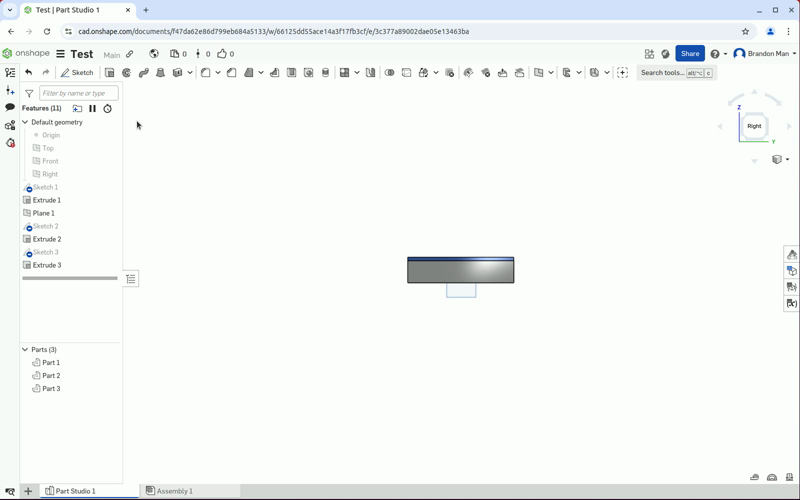
mouse_move(73, 189)
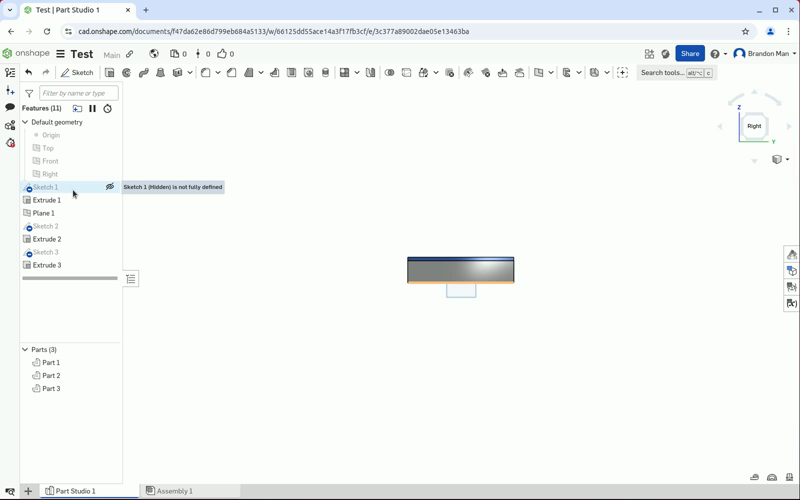
click(73, 189)
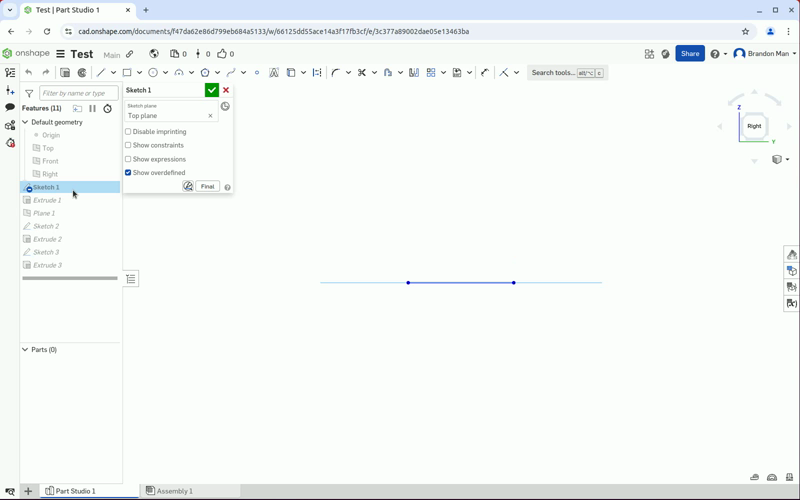
mouse_move(229, 92)
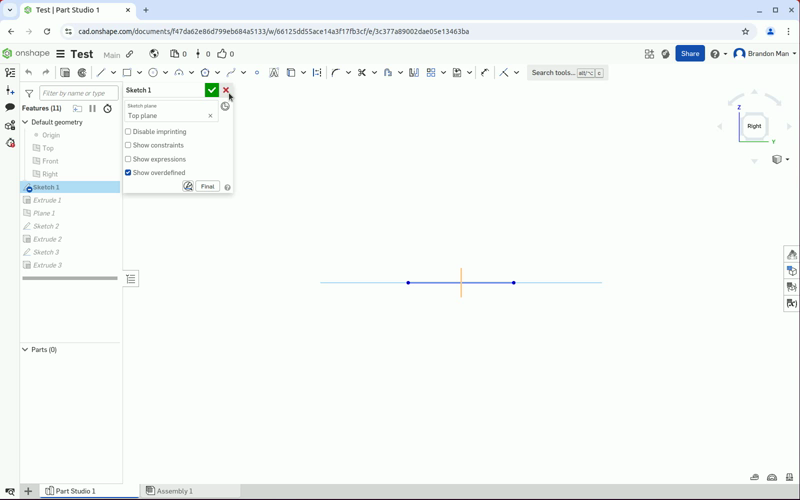
click(229, 92)
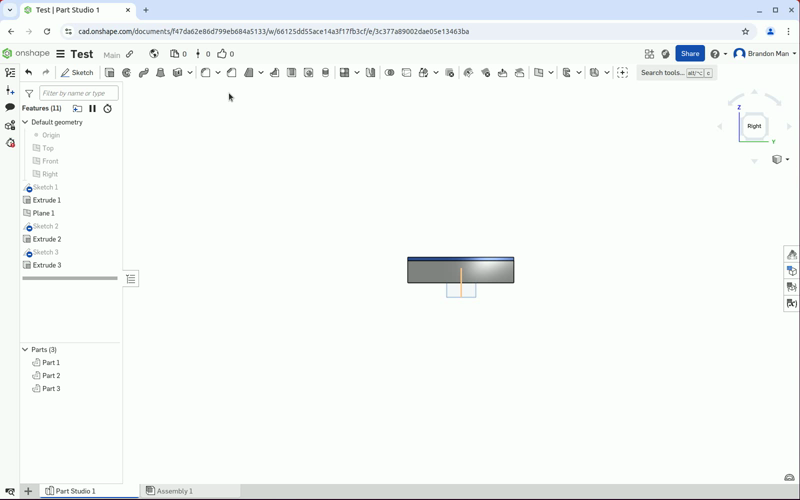
mouse_move(73, 352)
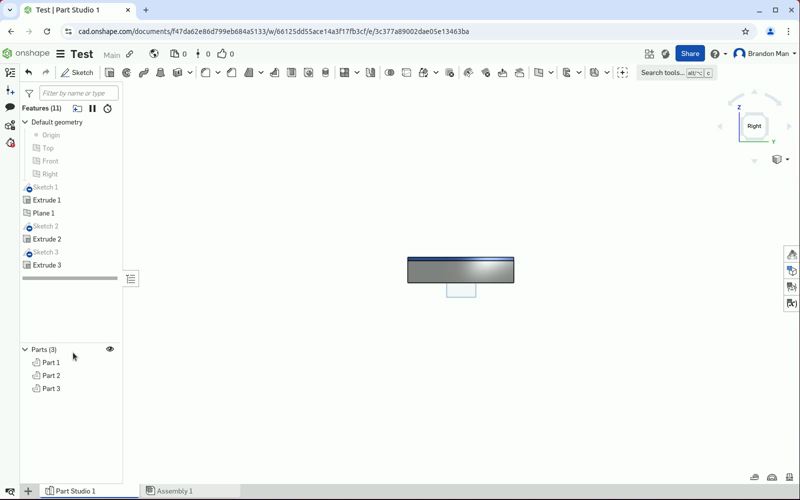
key(y)
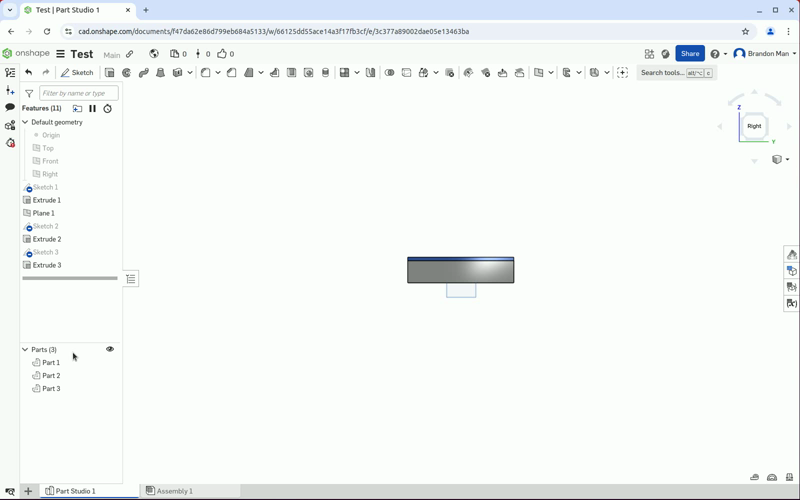
key(shift+p)
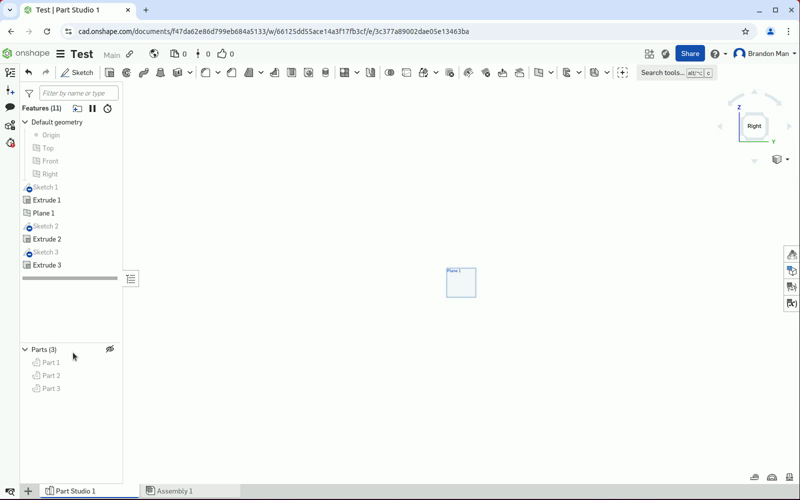
key(space)
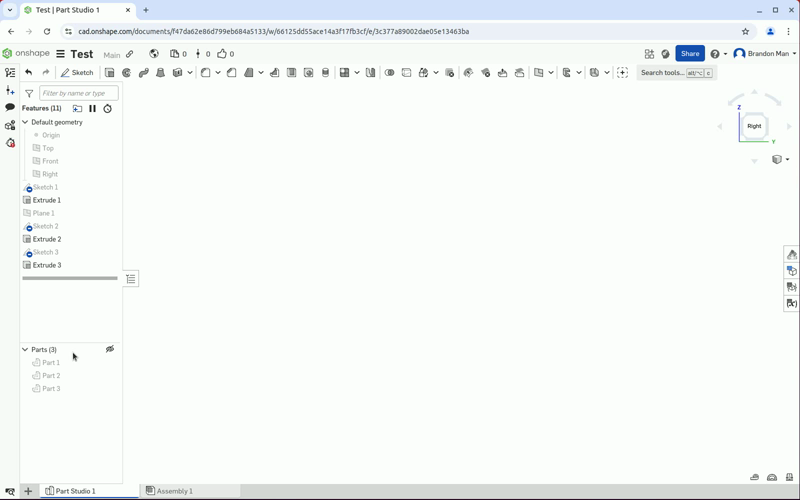
key_down(shift)
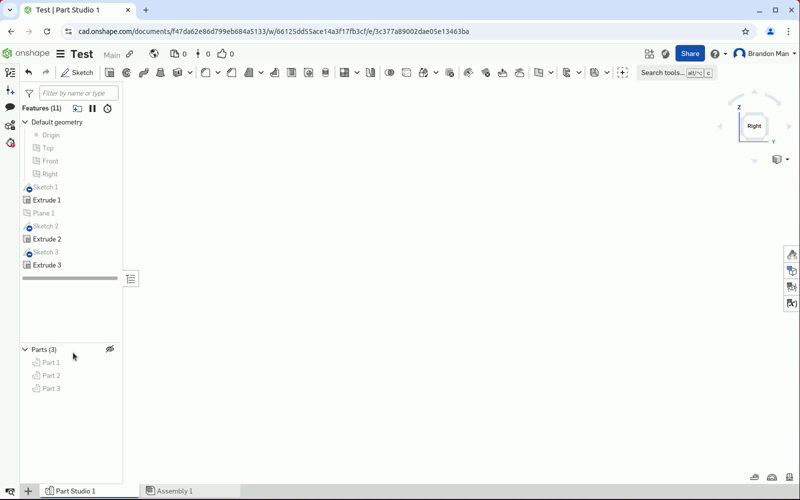
key(right)
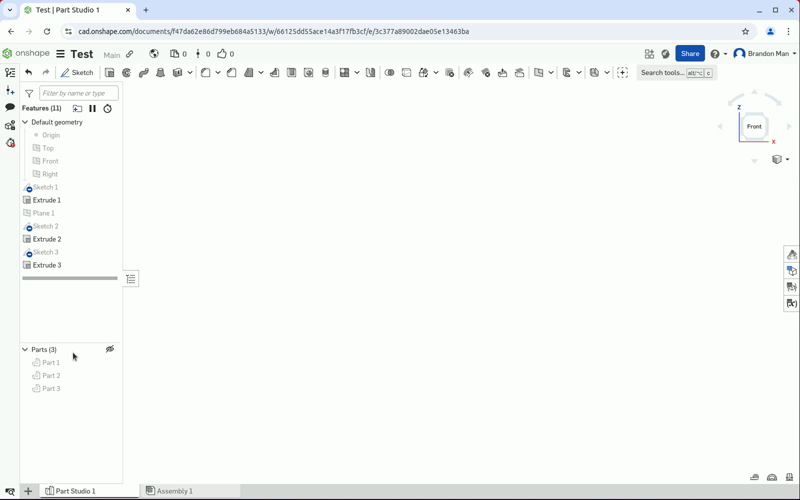
key_up(shift)
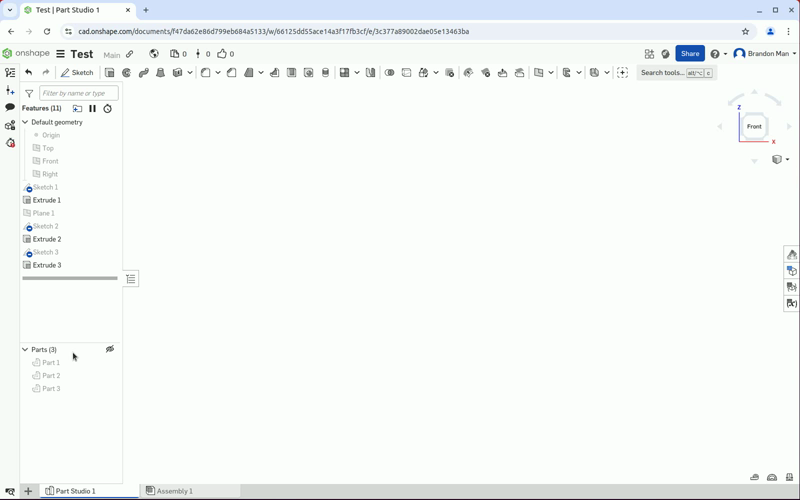
mouse_move(73, 352)
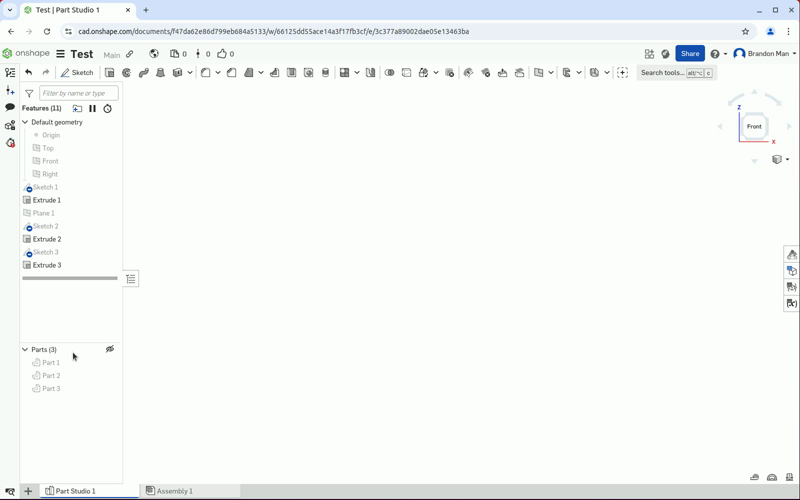
key(shift+y)
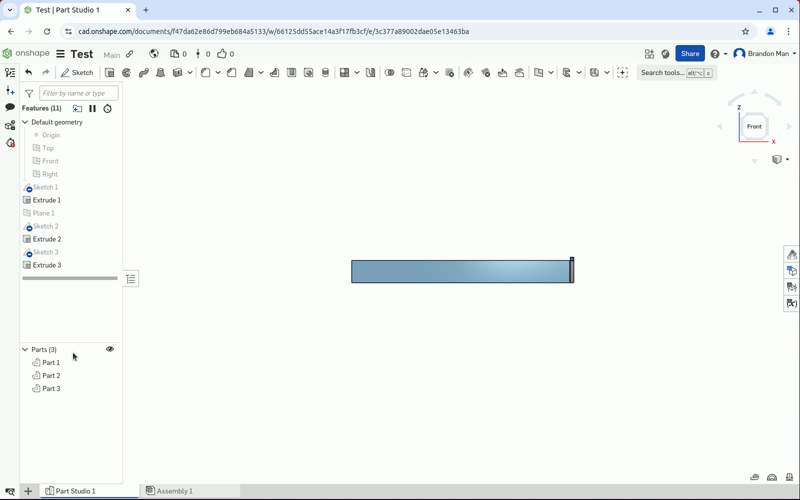
mouse_move(541, 75)
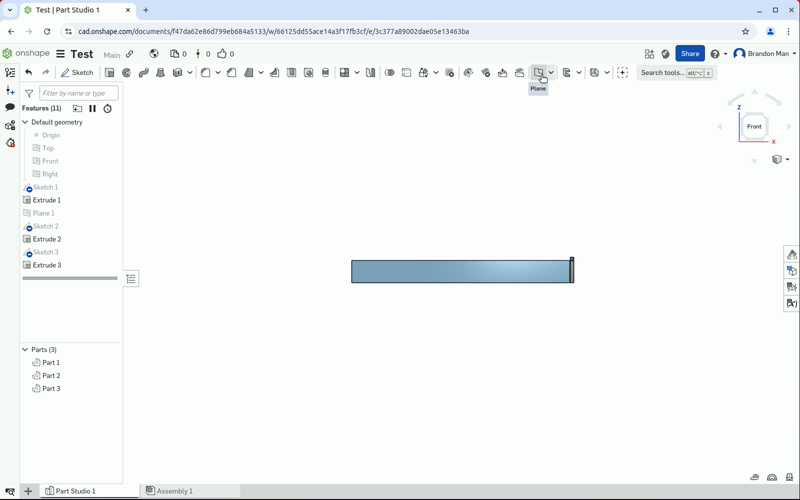
click(541, 75)
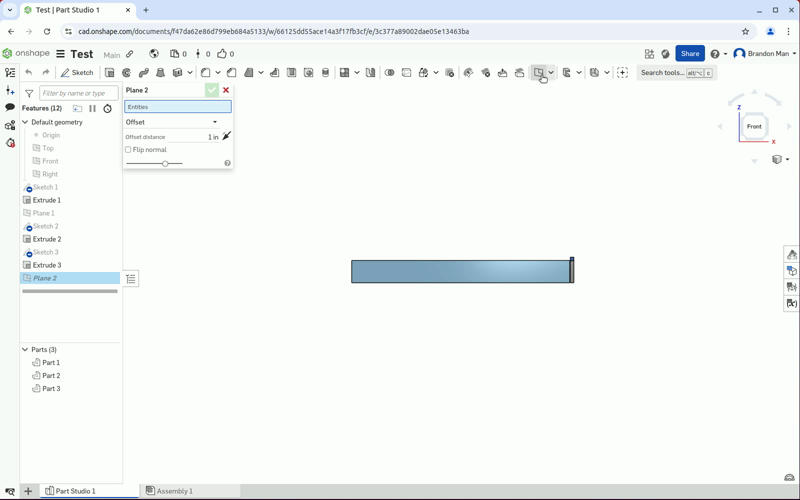
mouse_move(73, 163)
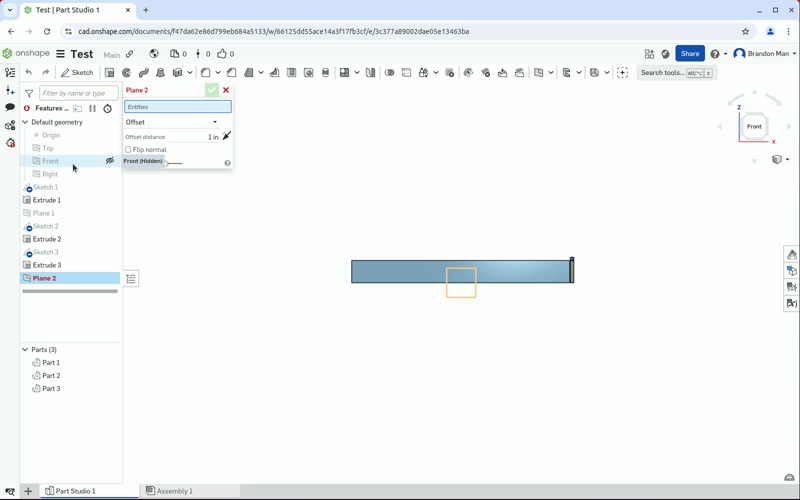
click(73, 163)
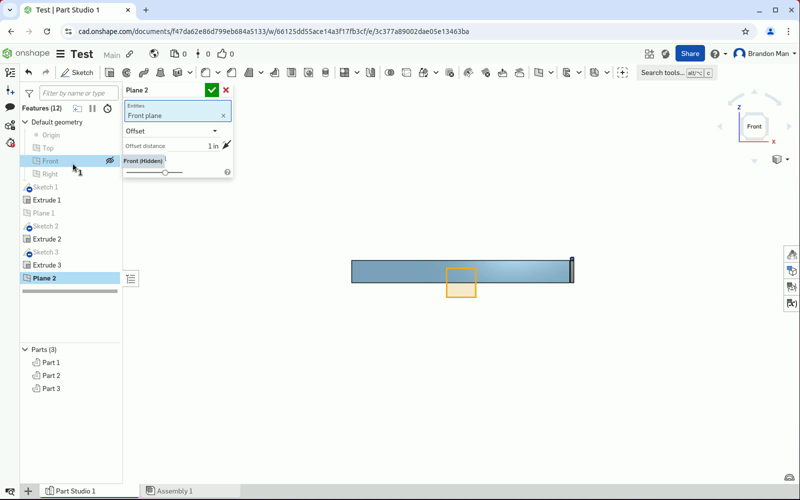
key(tab, 2)
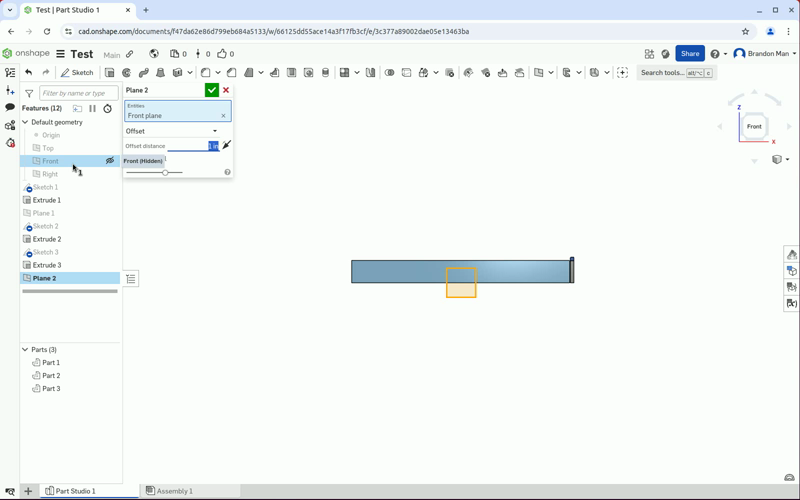
text(10.845)
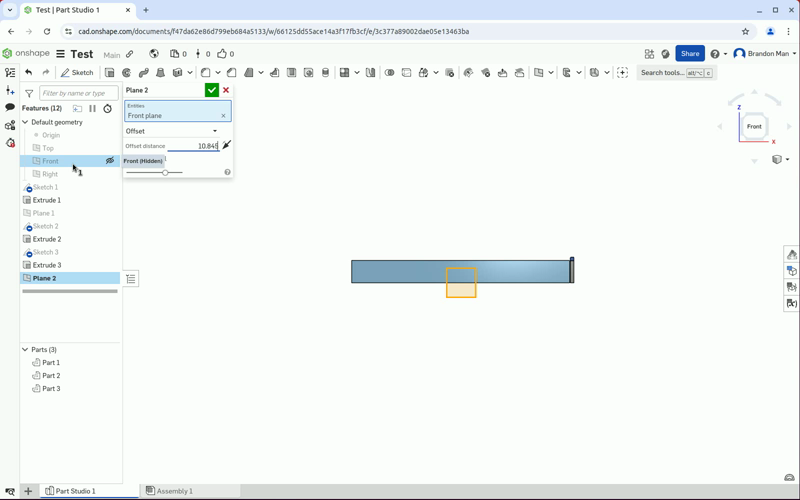
key(enter, 2)
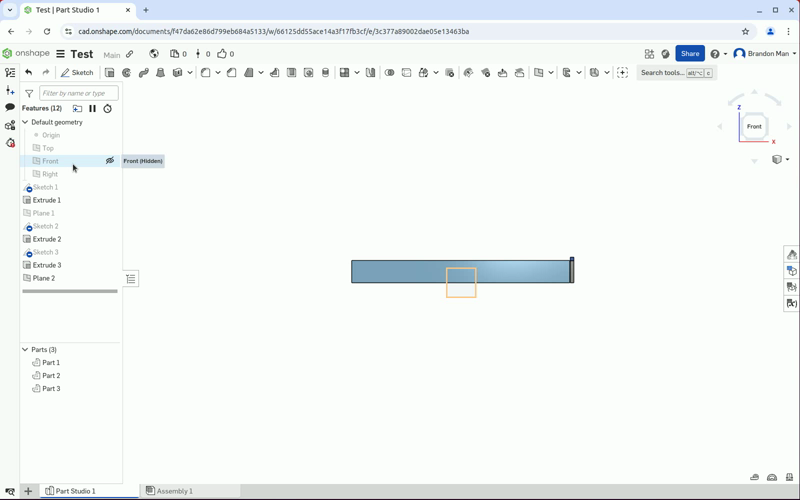
key(shift+s)
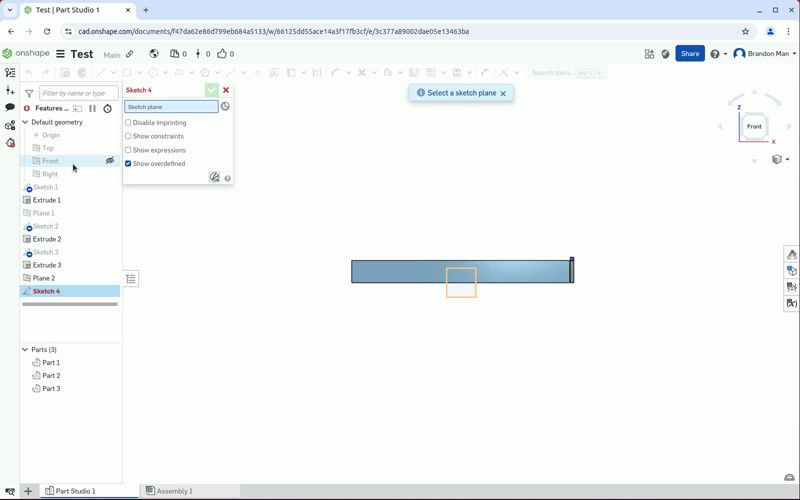
mouse_move(73, 280)
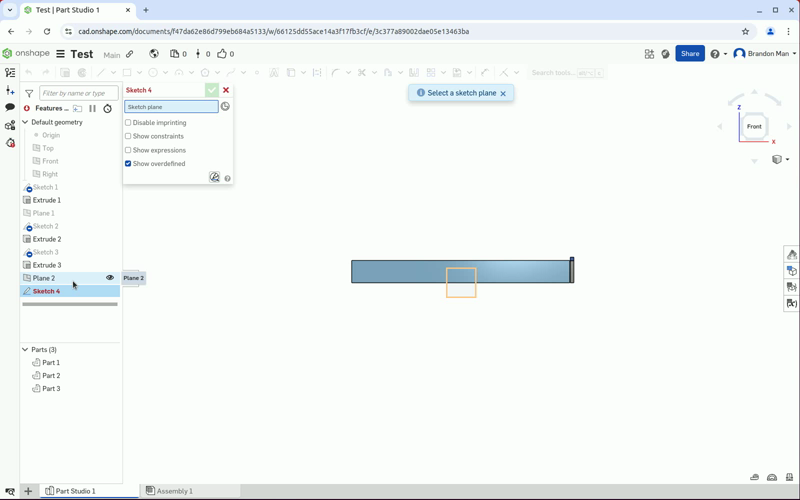
click(73, 280)
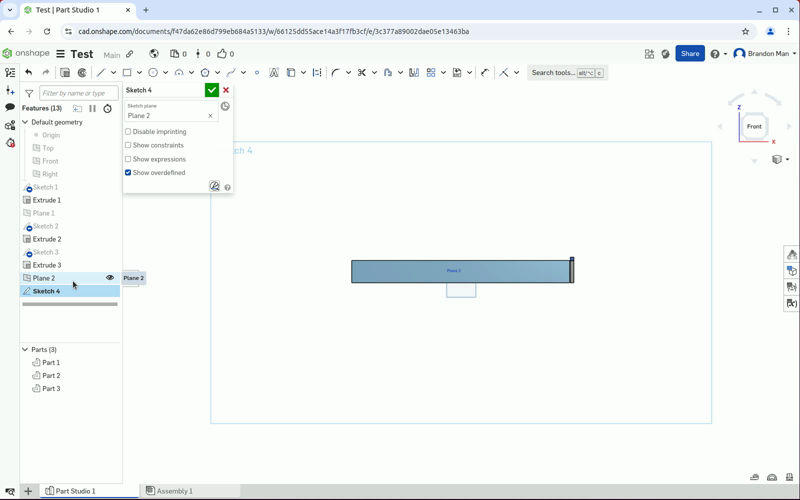
mouse_move(73, 352)
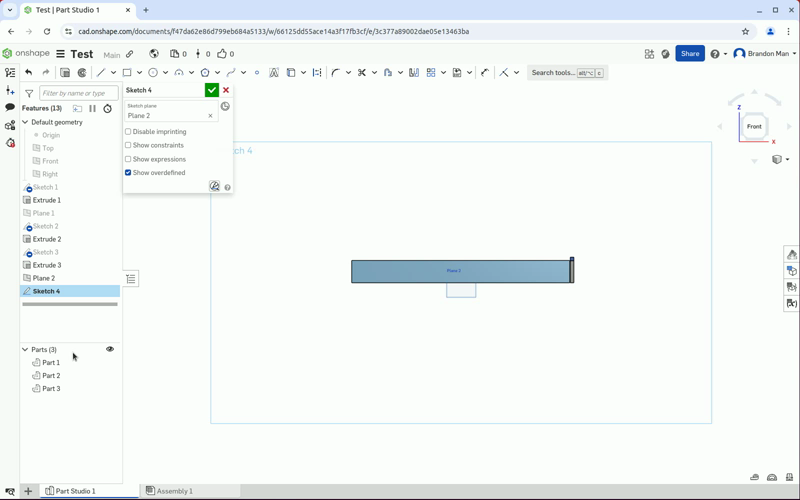
key(y)
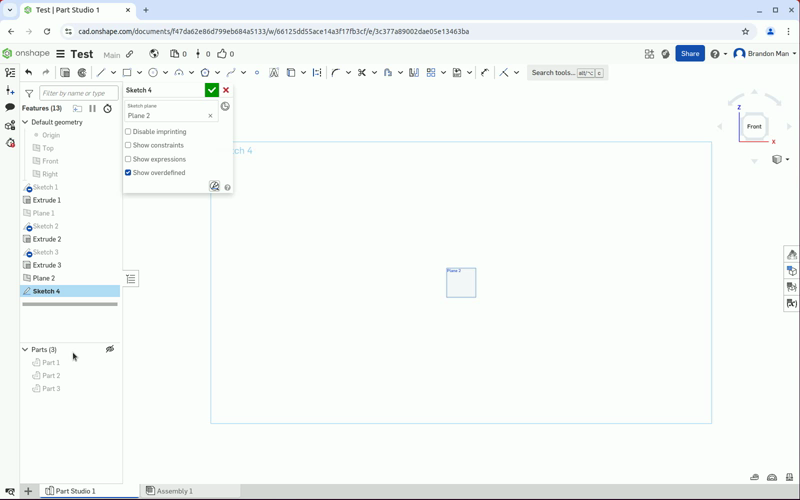
key(l)
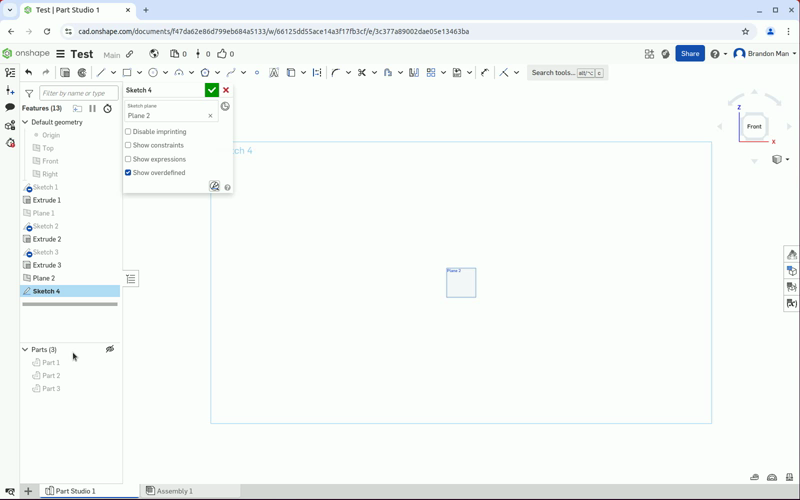
key_down(shift)
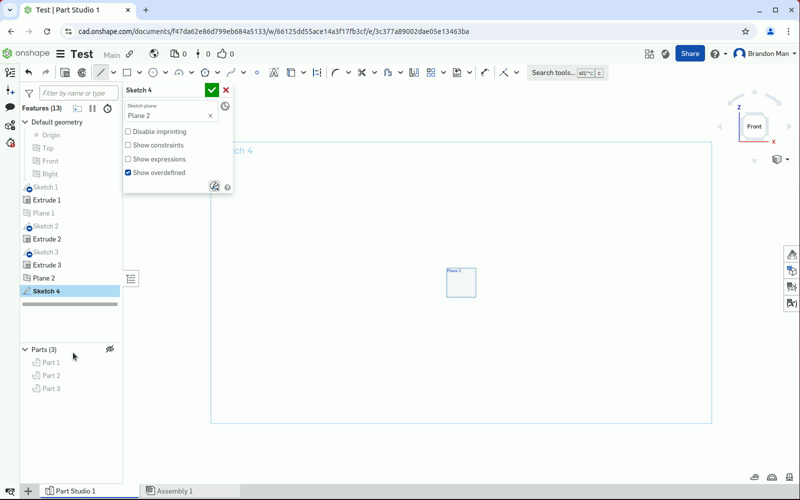
mouse_move(348, 282)
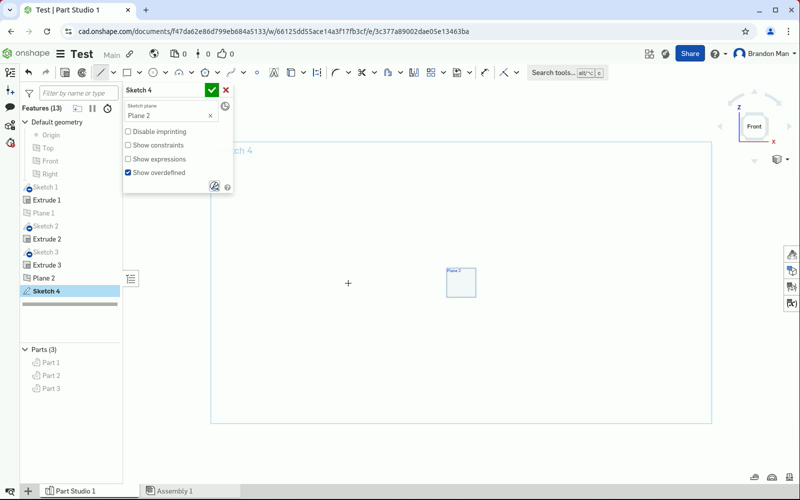
click(348, 282)
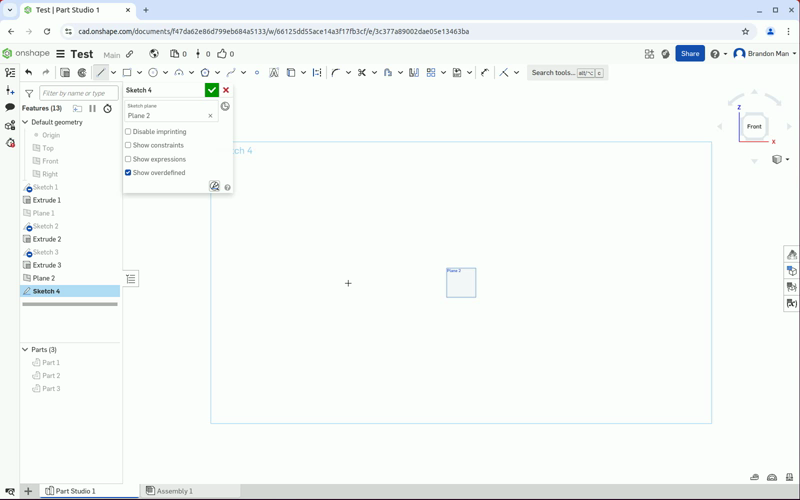
key_up(shift)
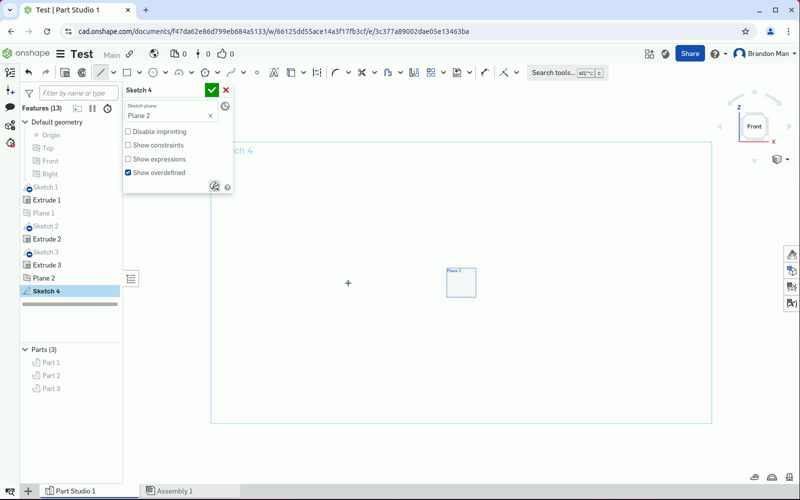
key_down(shift)
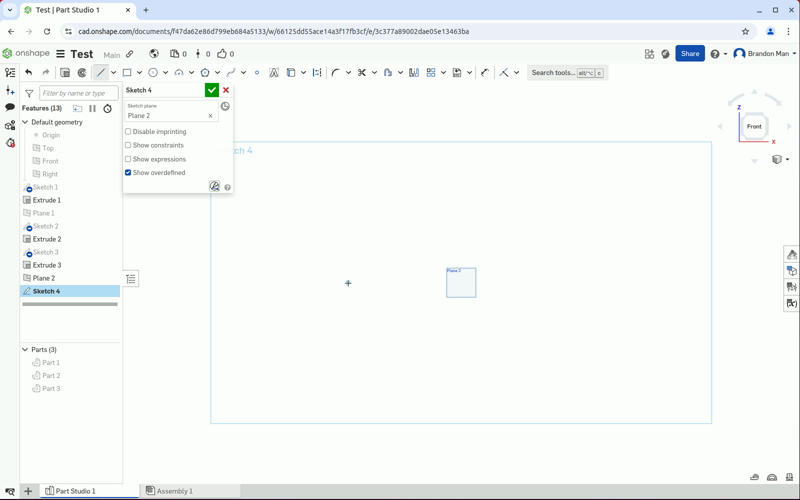
mouse_move(378, 282)
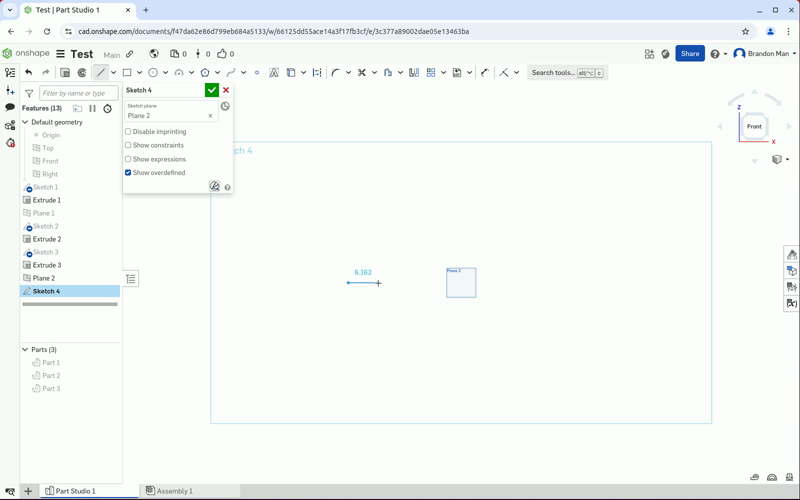
mouse_move(350, 282)
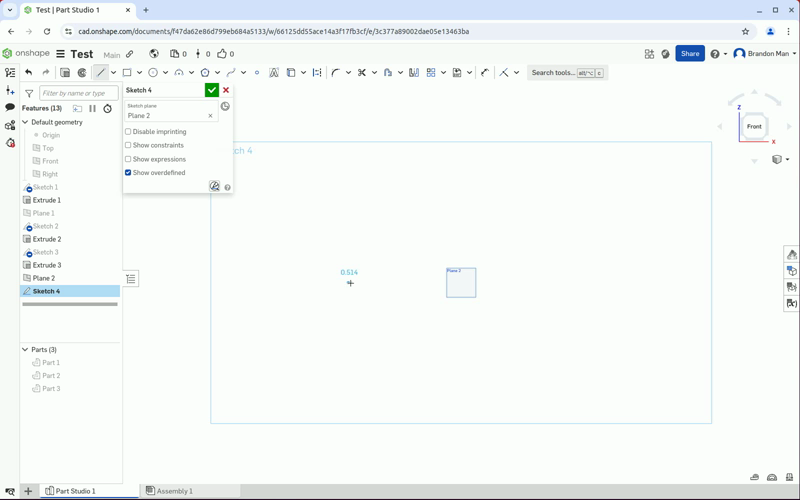
scroll(6)
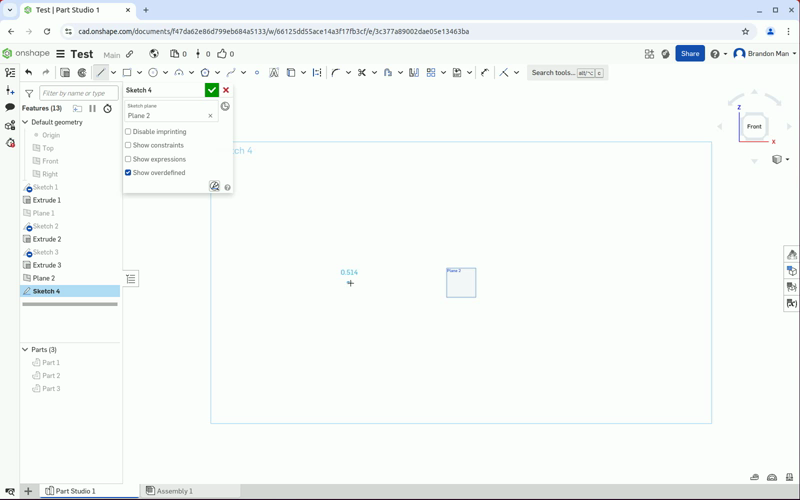
scroll(6)
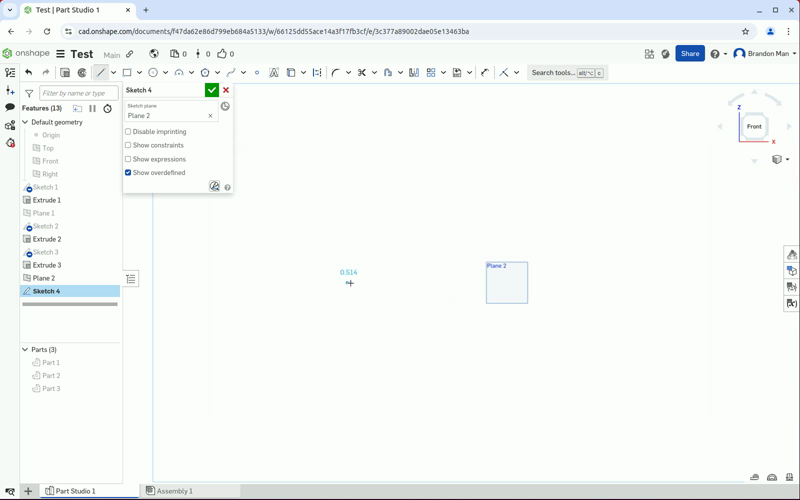
scroll(6)
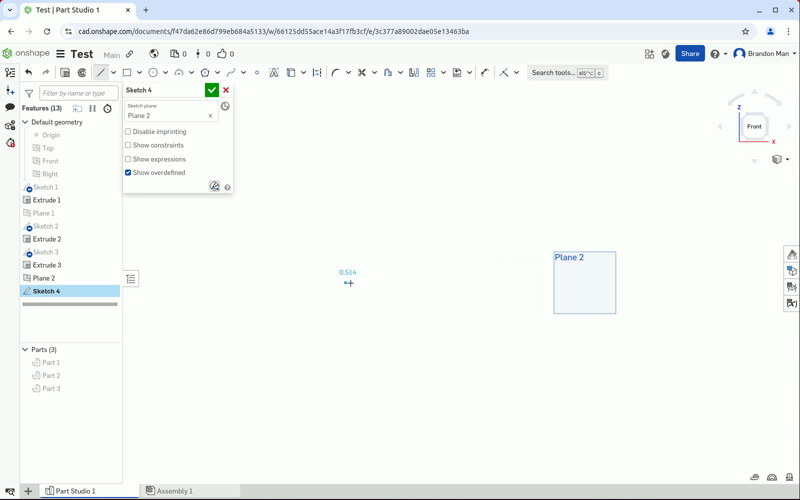
scroll(6)
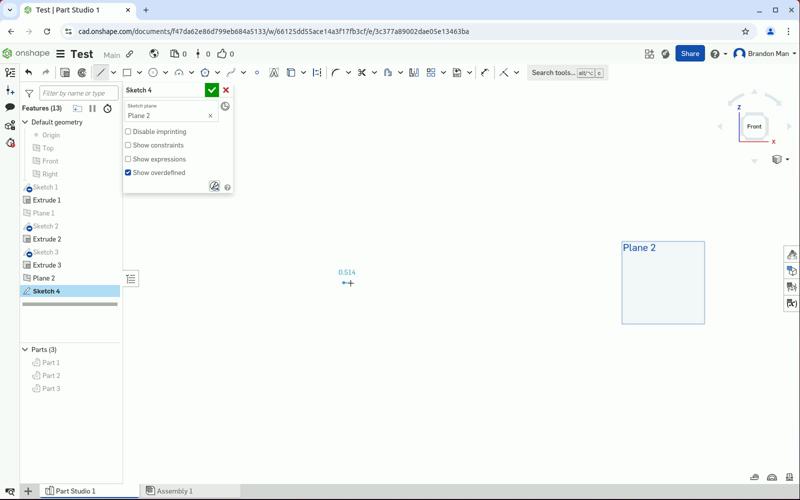
scroll(6)
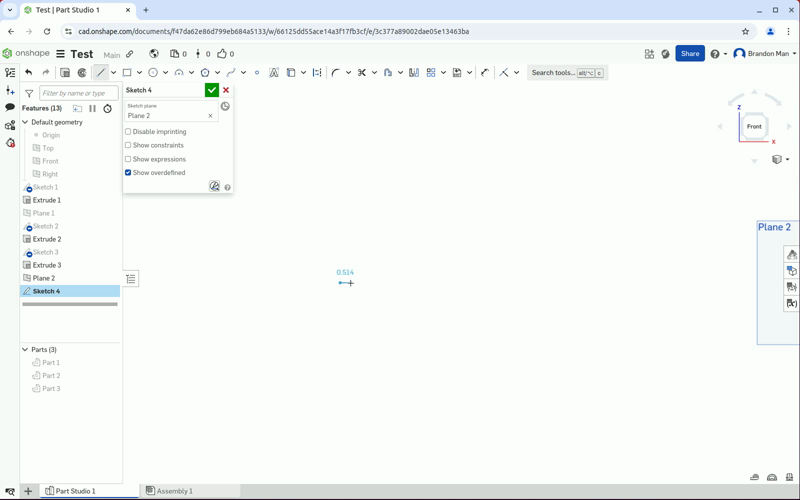
scroll(6)
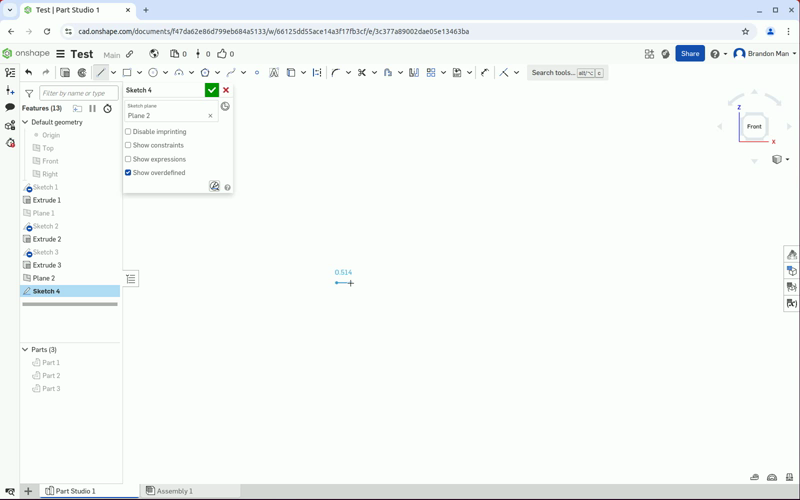
scroll(6)
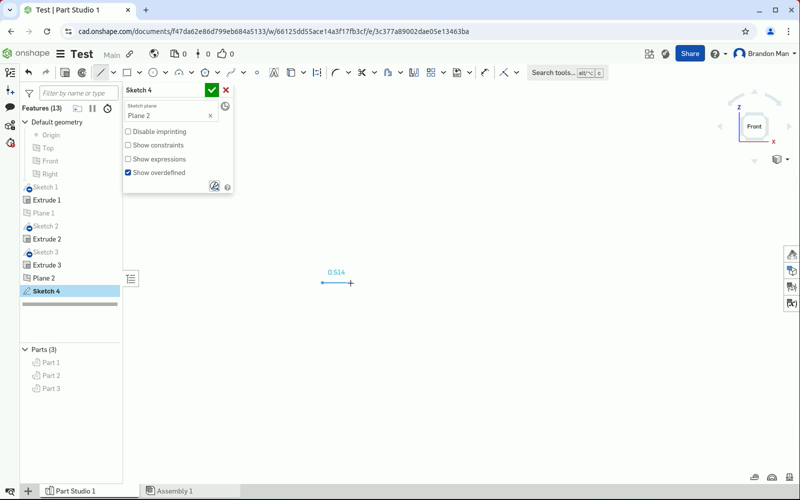
click(350, 282)
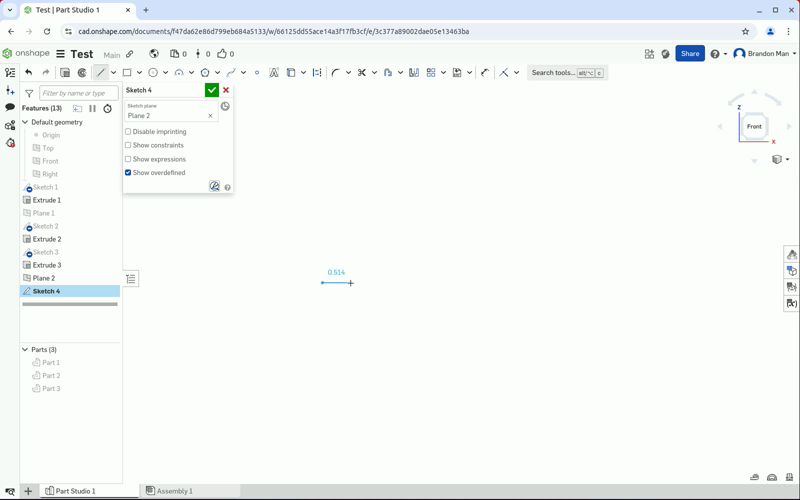
scroll(-6)
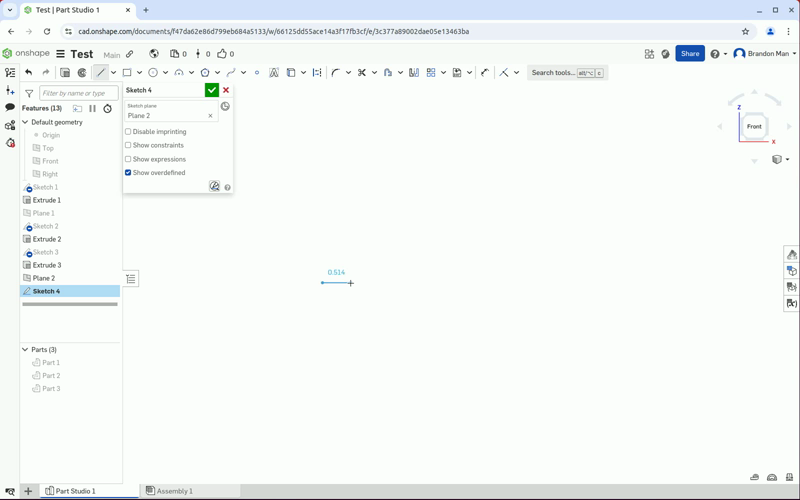
scroll(-6)
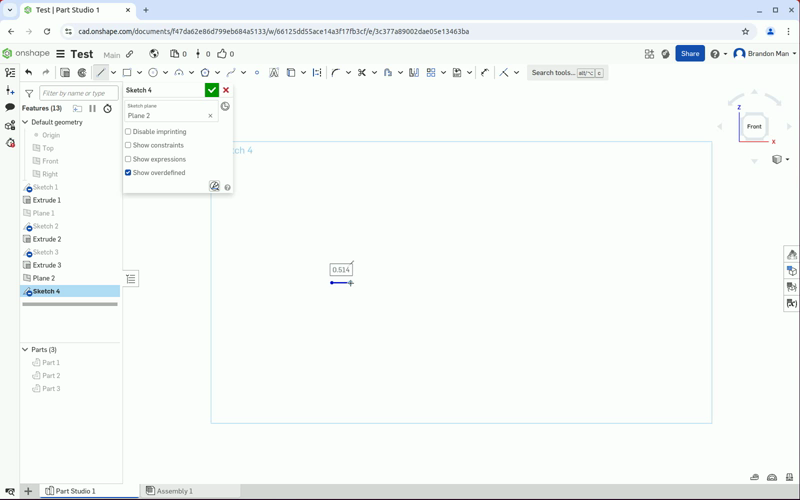
scroll(-6)
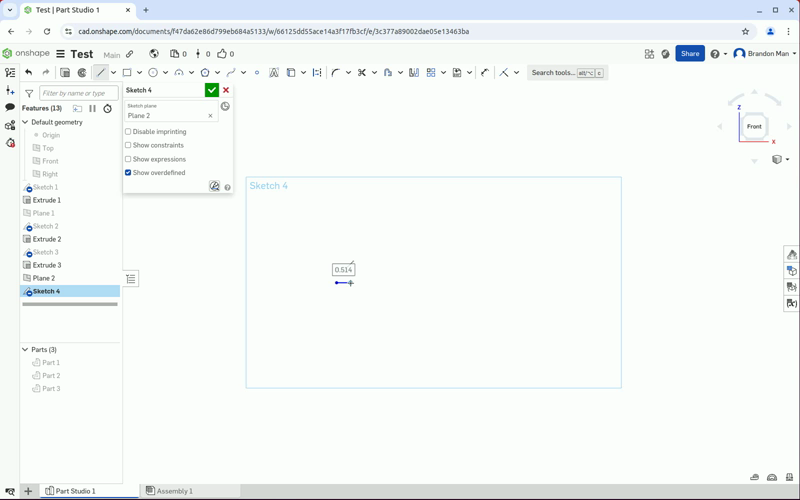
scroll(-6)
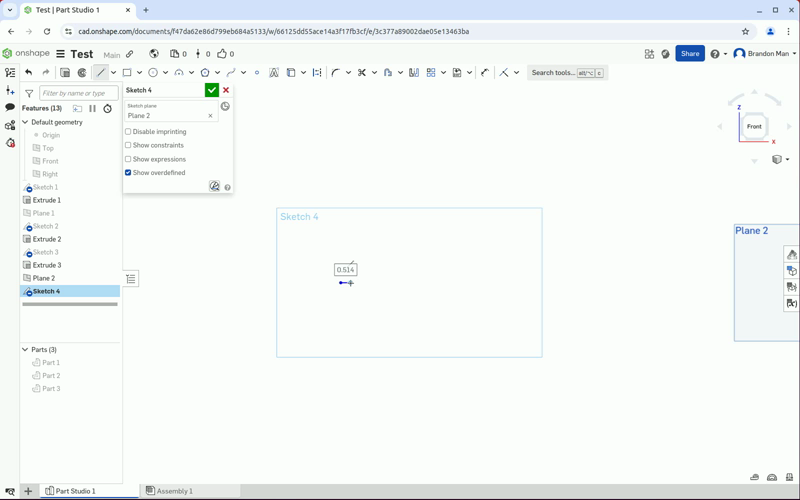
scroll(-6)
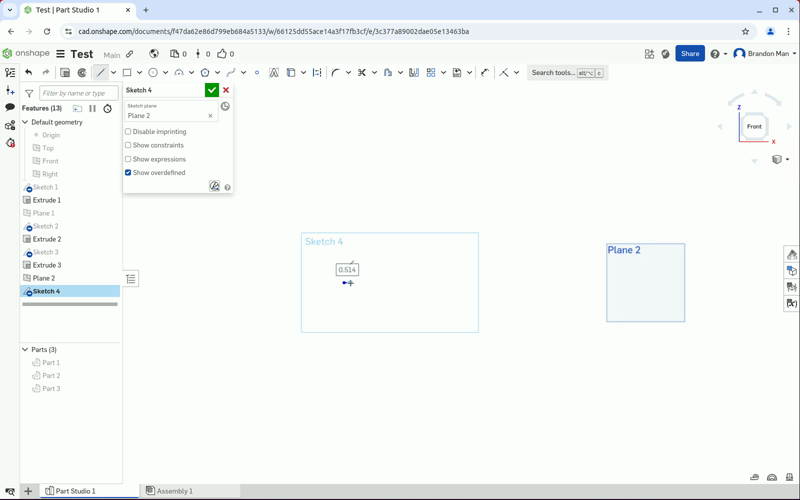
scroll(-6)
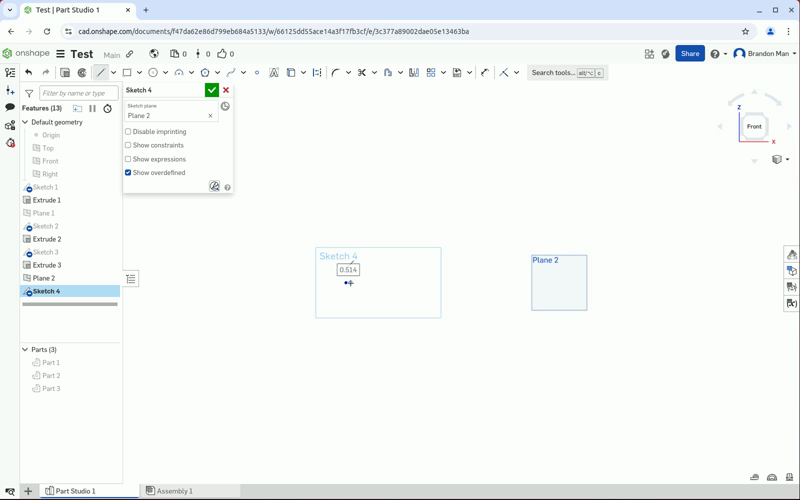
scroll(-6)
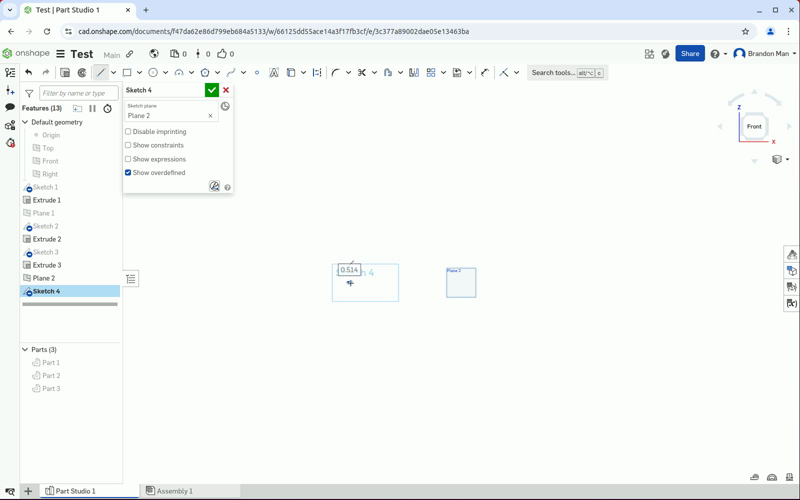
key_up(shift)
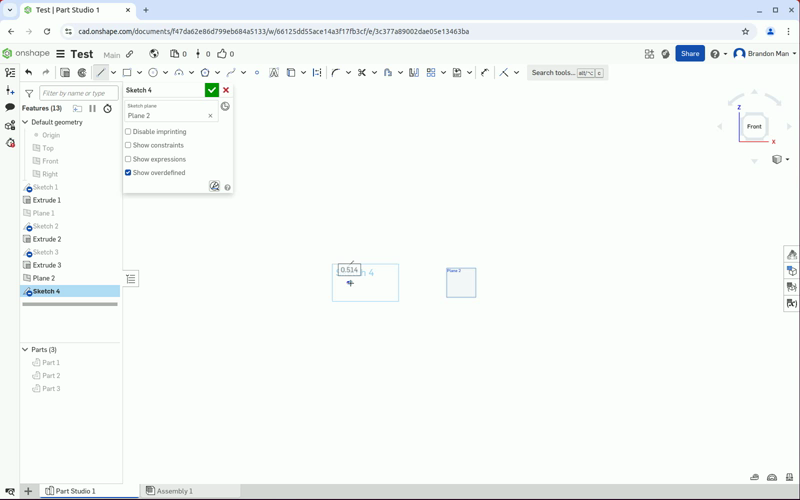
key_down(shift)
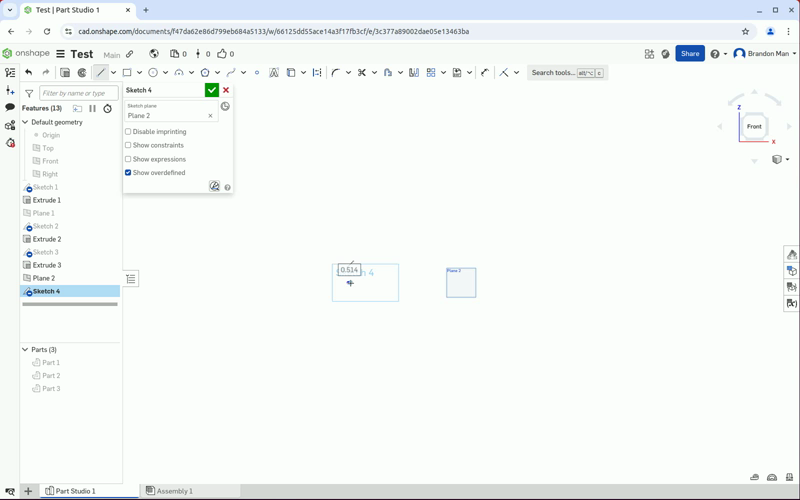
mouse_move(380, 282)
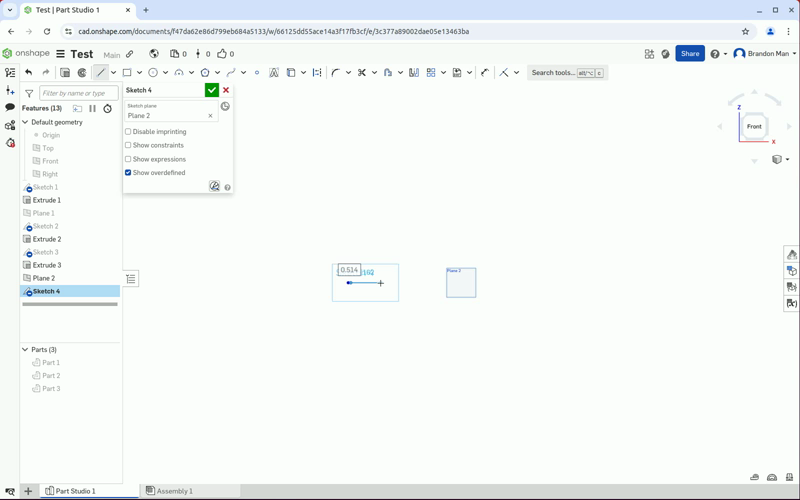
mouse_move(350, 259)
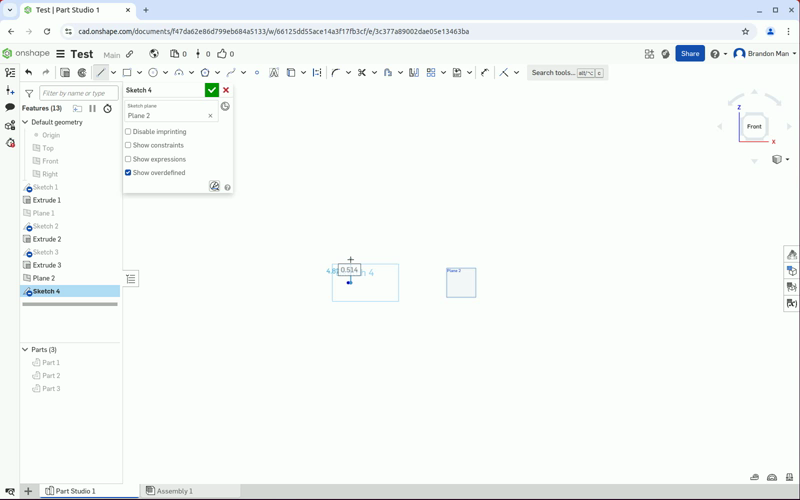
click(350, 259)
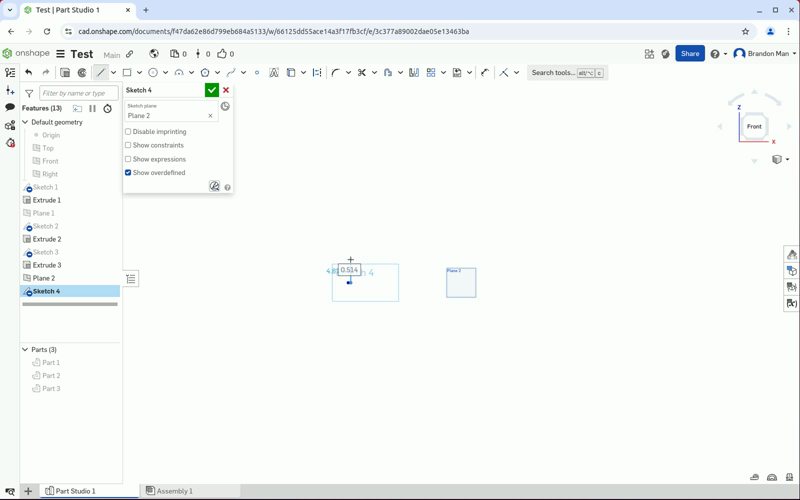
key_up(shift)
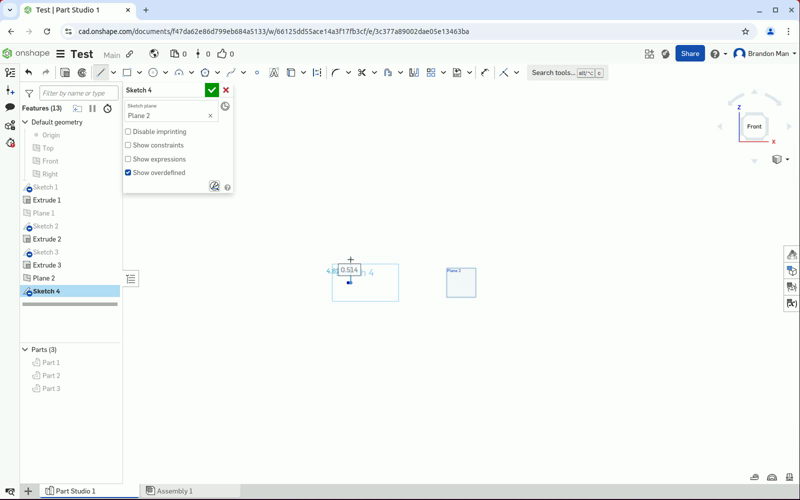
key_down(shift)
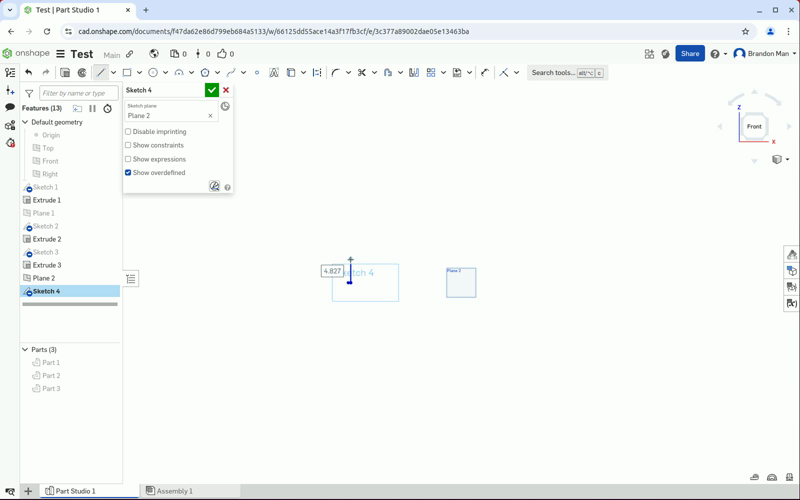
mouse_move(569, 259)
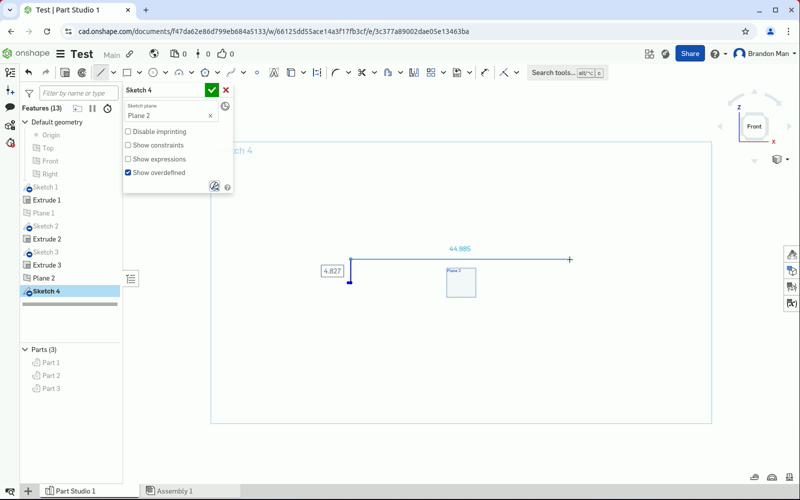
click(569, 259)
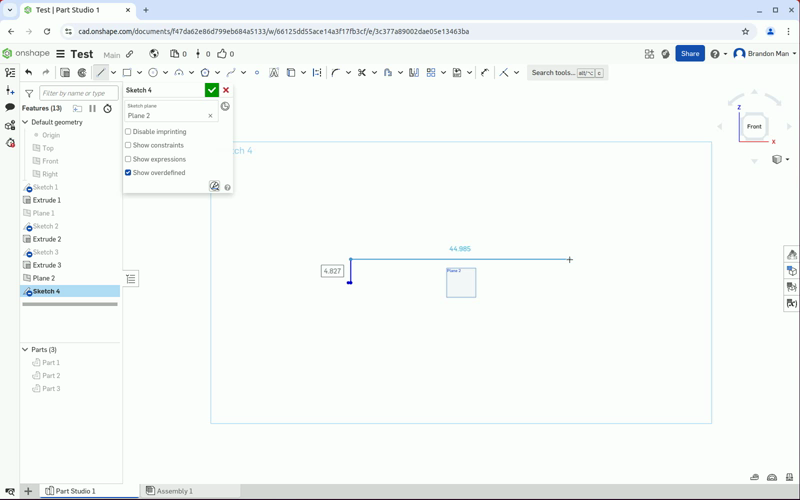
key_up(shift)
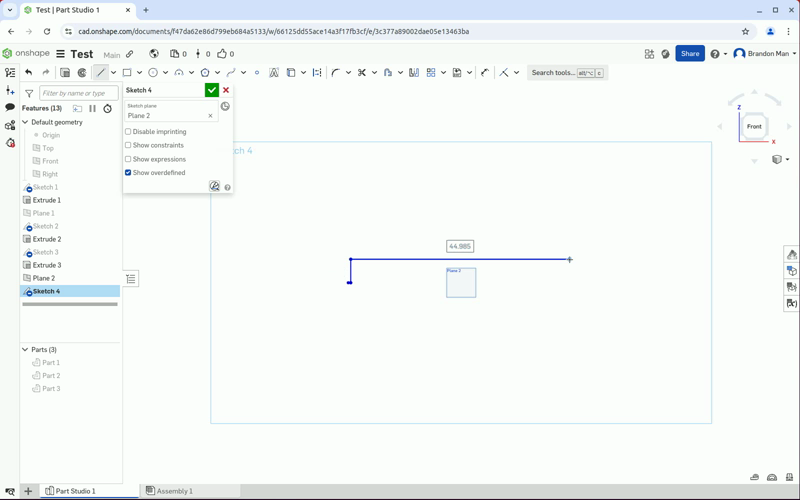
key_down(shift)
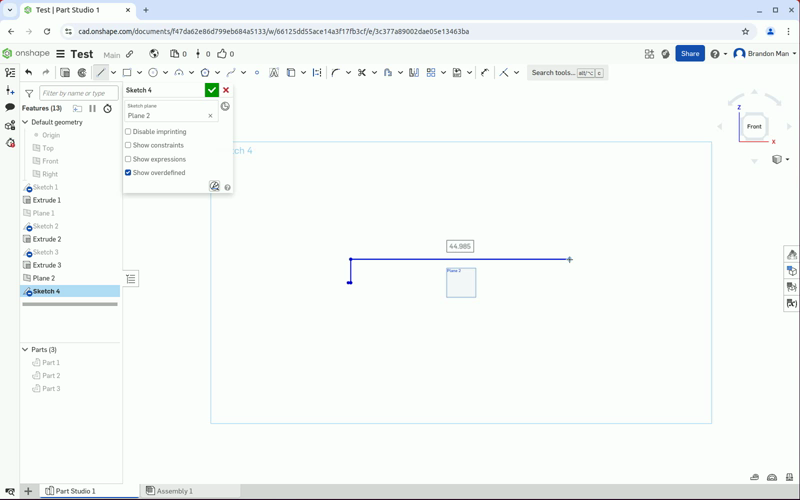
mouse_move(589, 259)
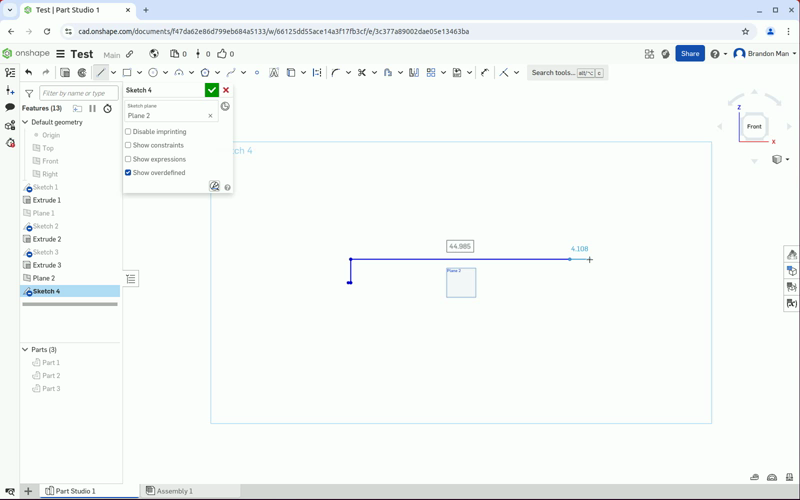
mouse_move(569, 282)
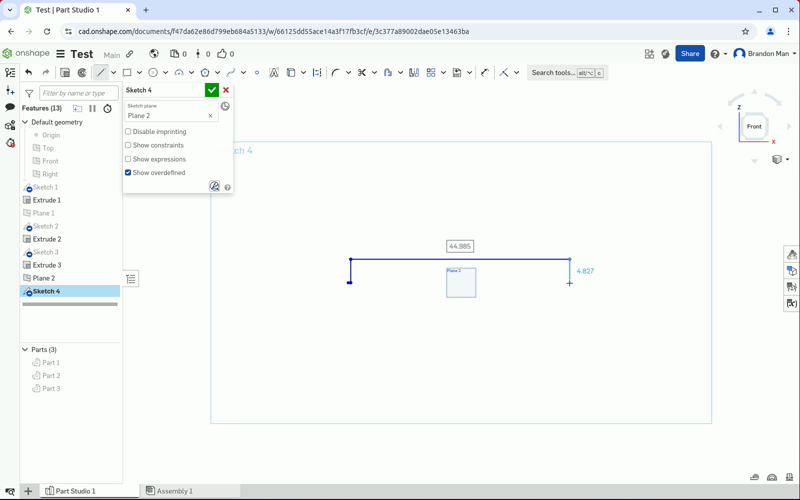
click(569, 282)
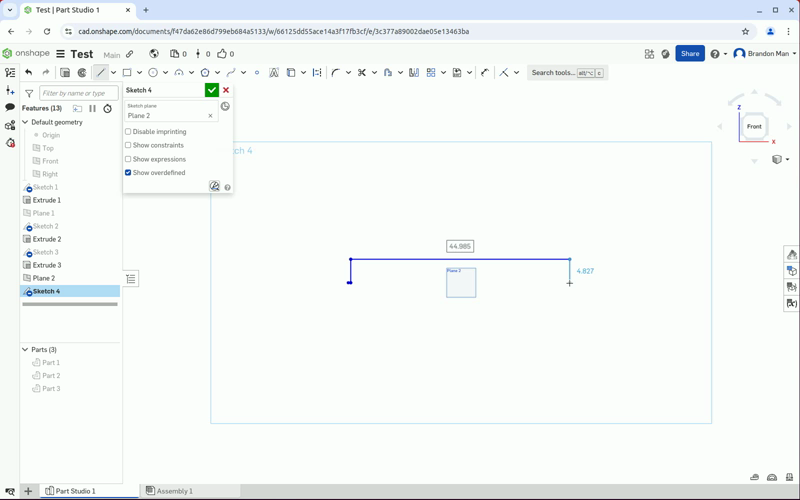
key_up(shift)
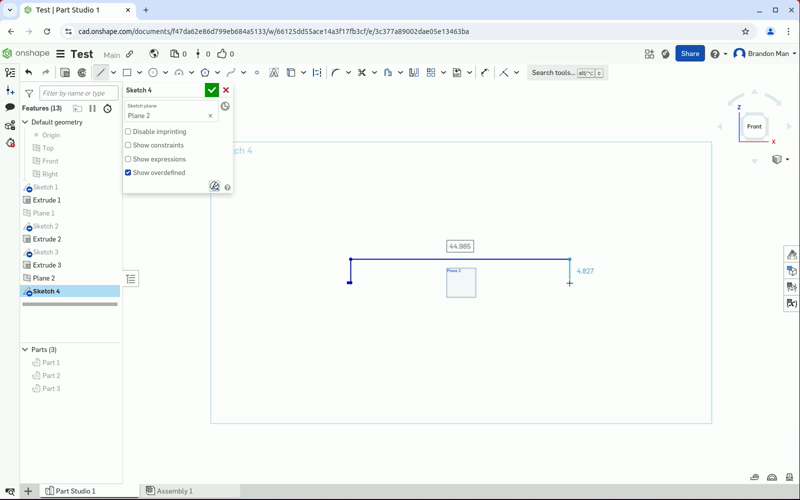
key_down(shift)
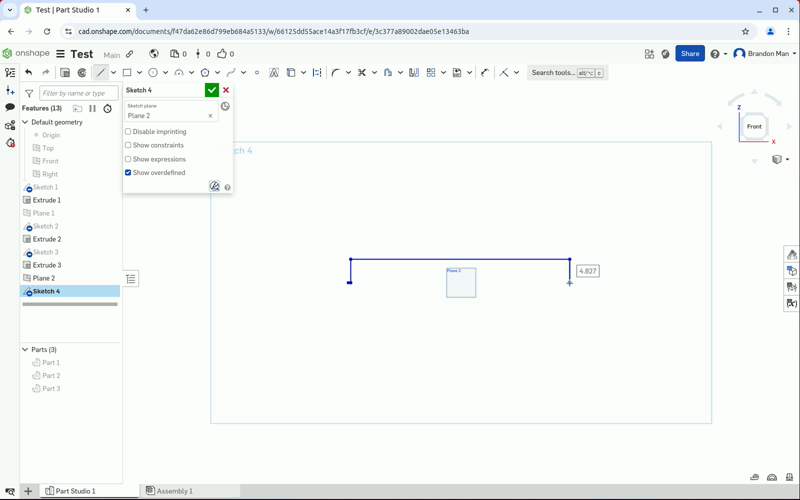
mouse_move(589, 282)
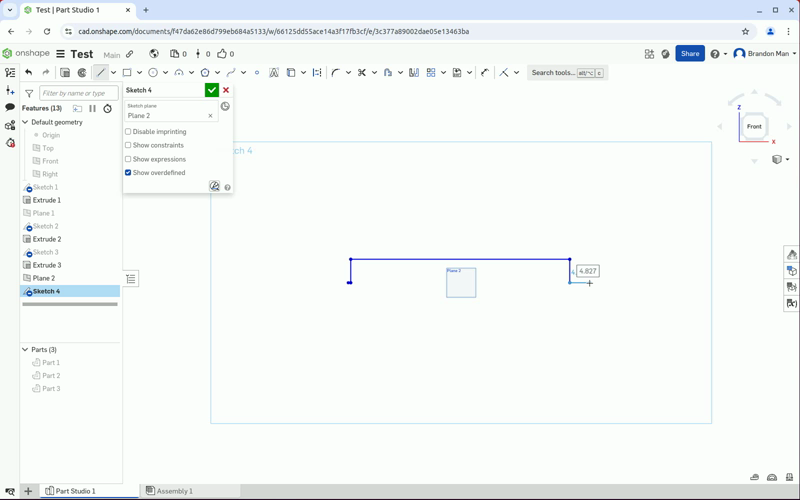
mouse_move(572, 282)
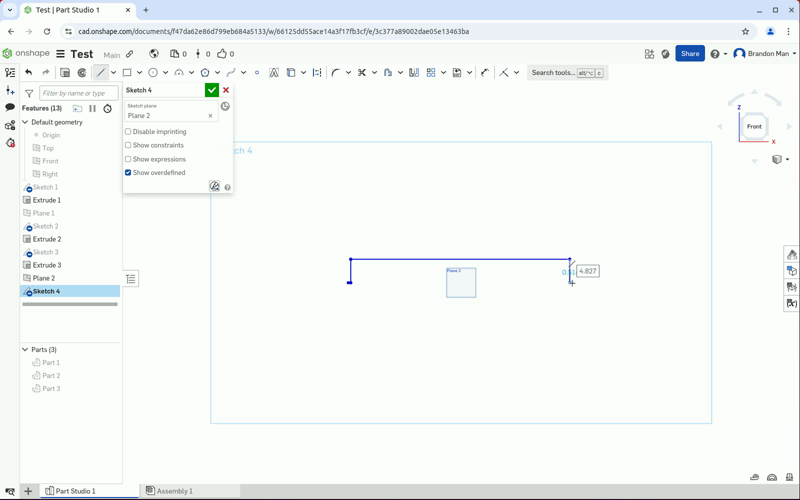
scroll(6)
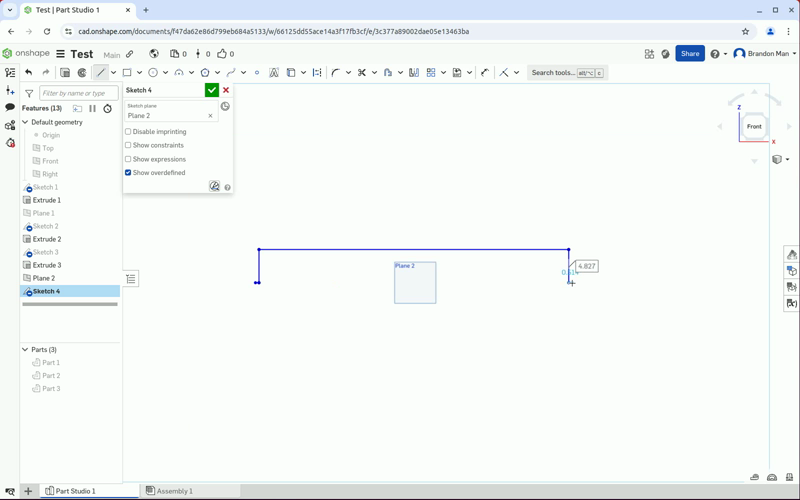
scroll(6)
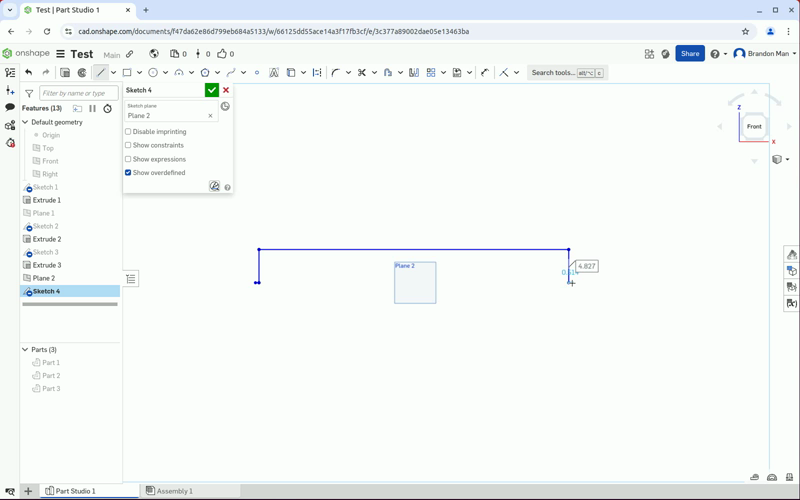
scroll(6)
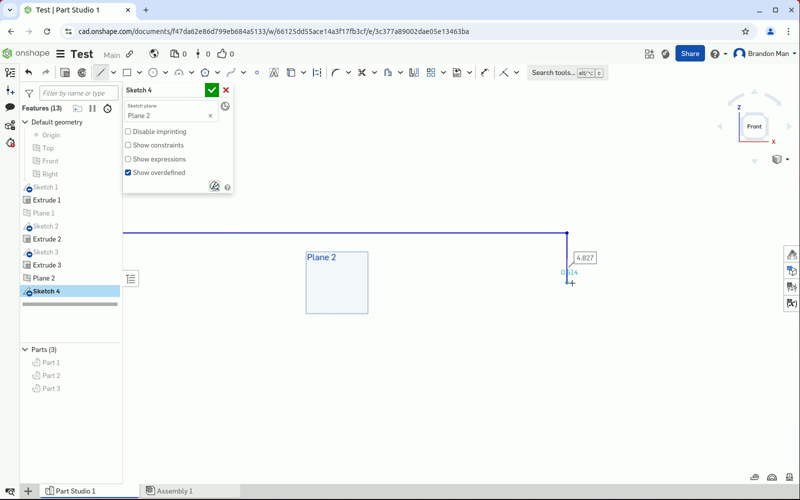
scroll(6)
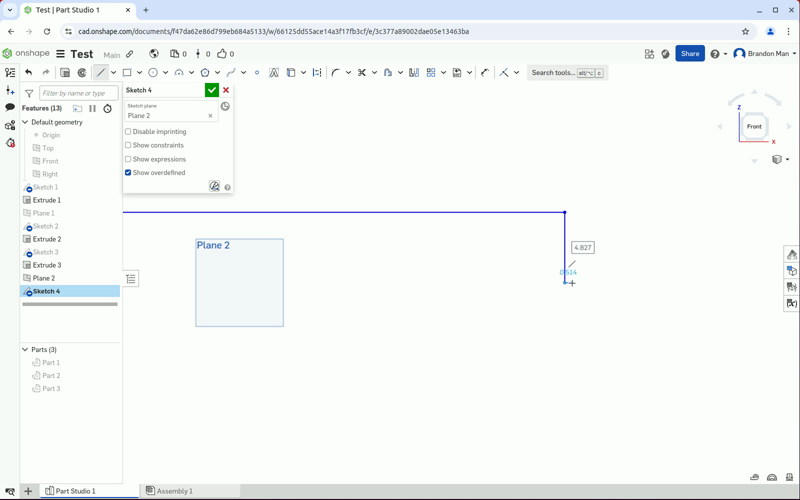
scroll(6)
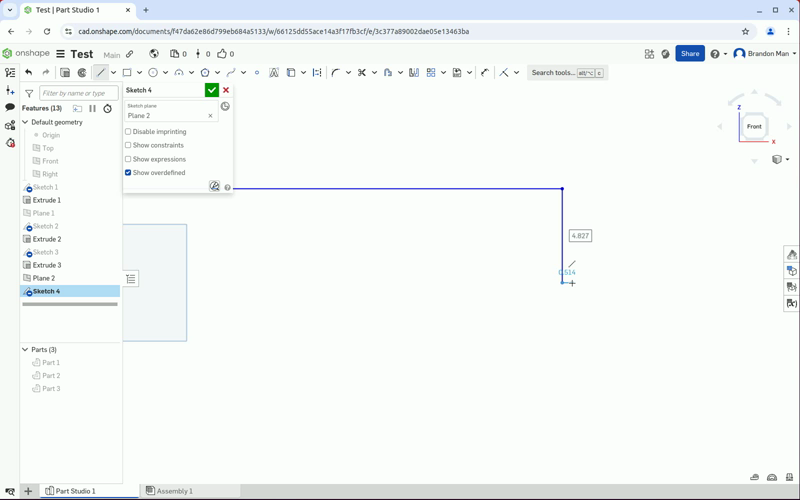
scroll(6)
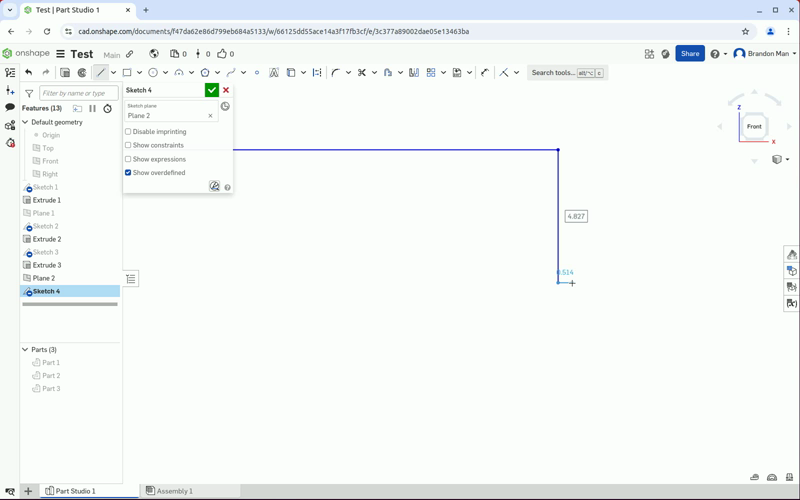
scroll(6)
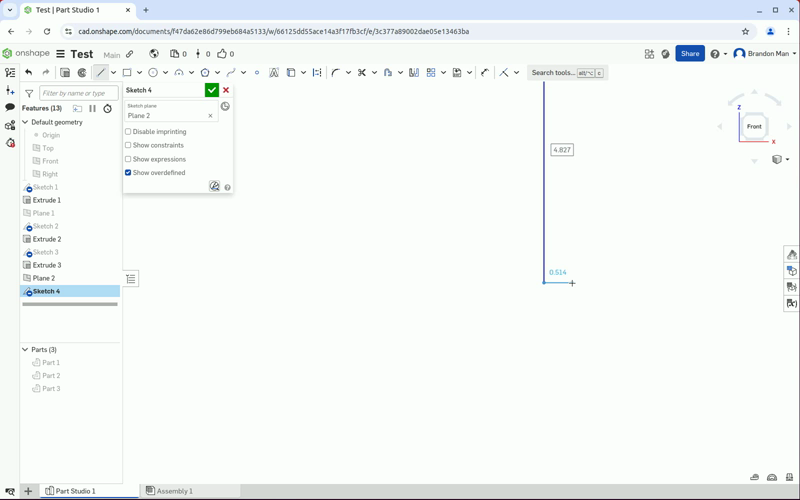
click(572, 282)
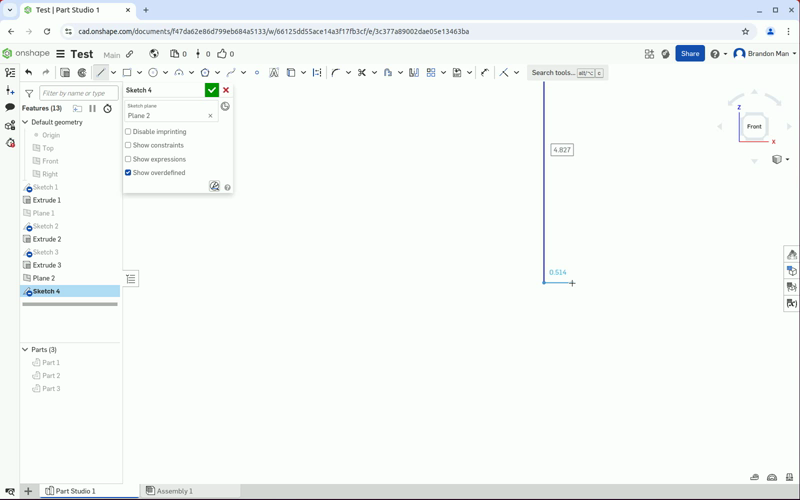
scroll(-6)
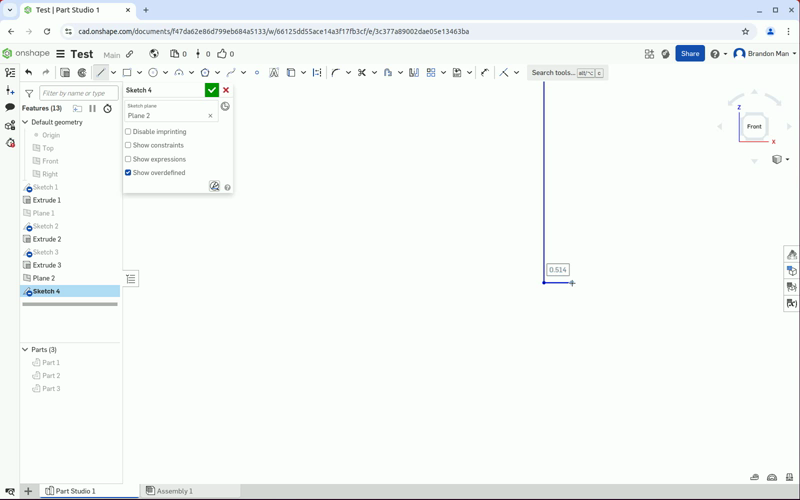
scroll(-6)
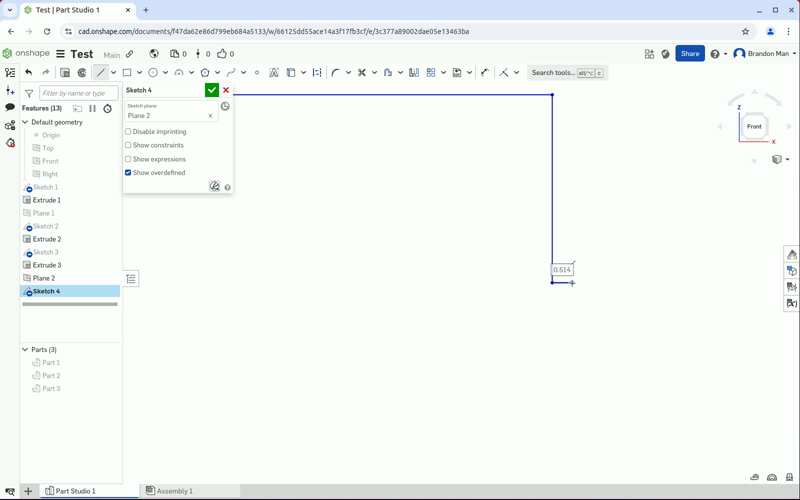
scroll(-6)
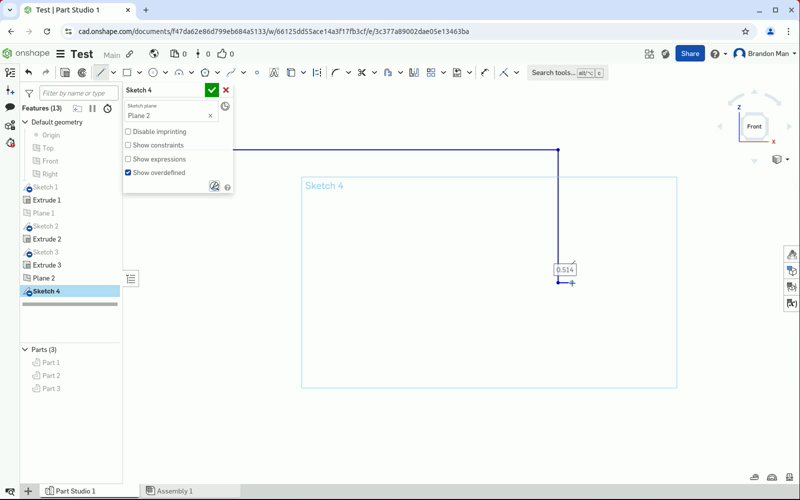
scroll(-6)
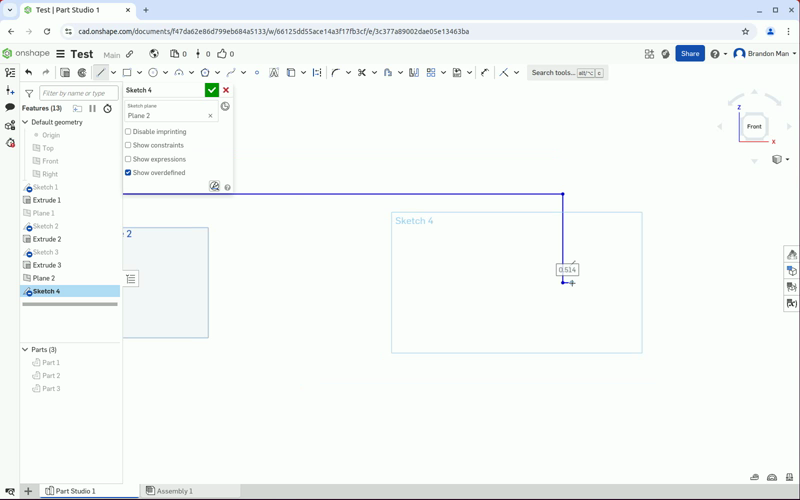
scroll(-6)
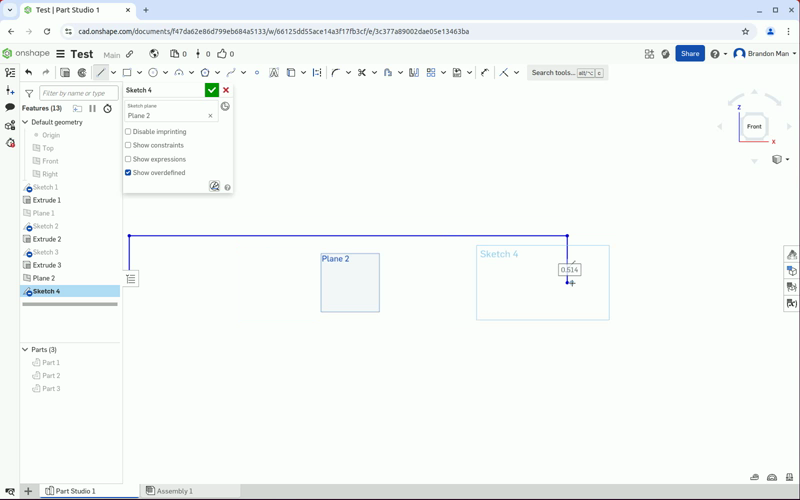
scroll(-6)
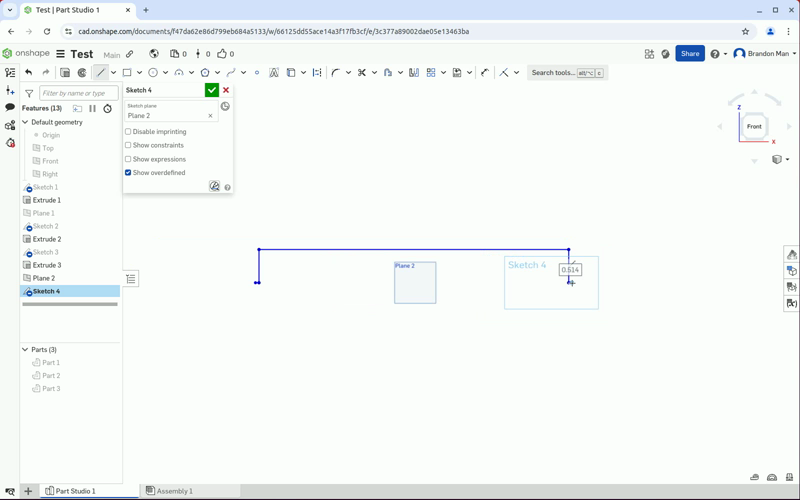
scroll(-6)
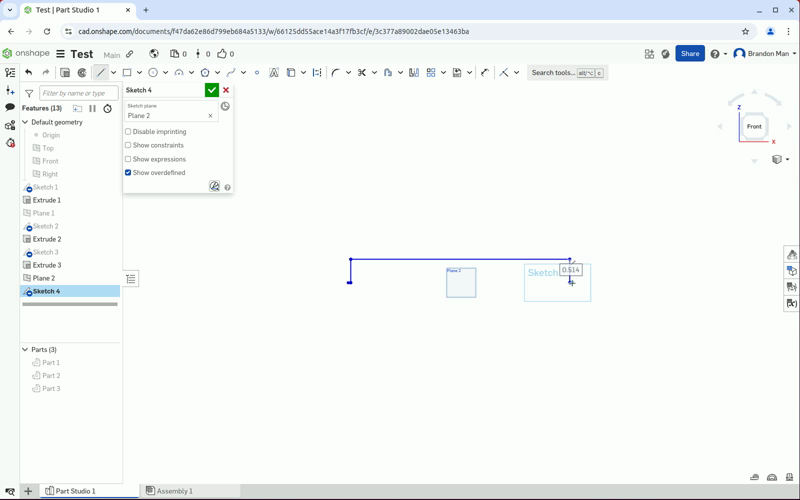
key_up(shift)
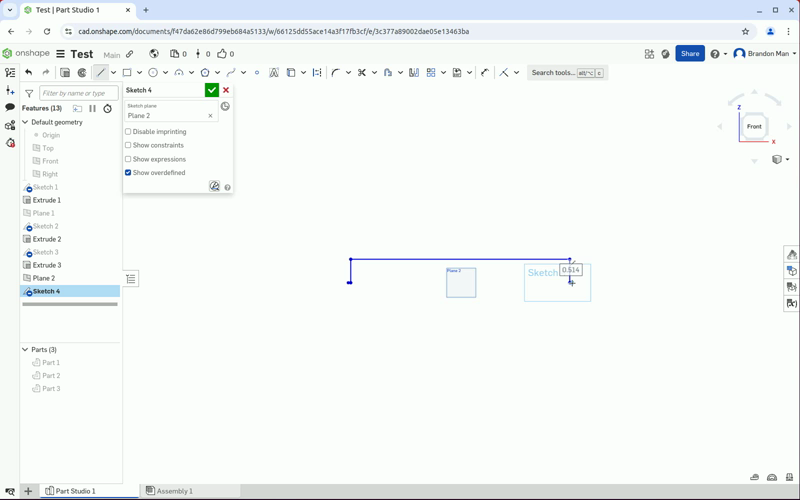
key_down(shift)
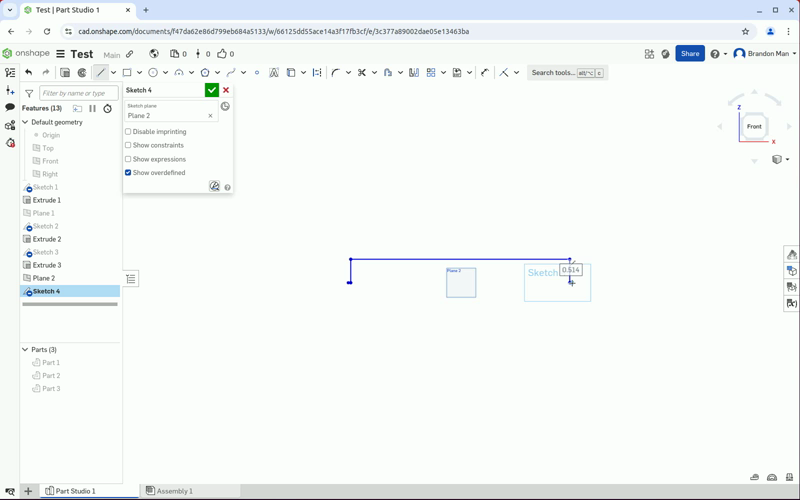
mouse_move(589, 282)
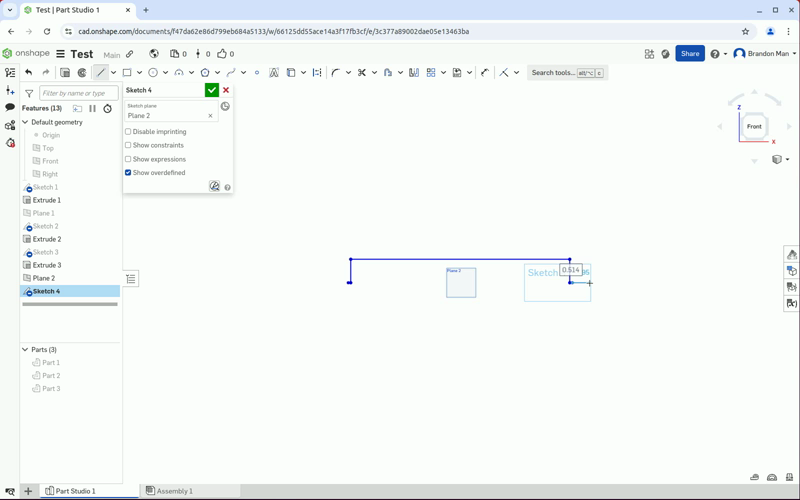
mouse_move(572, 257)
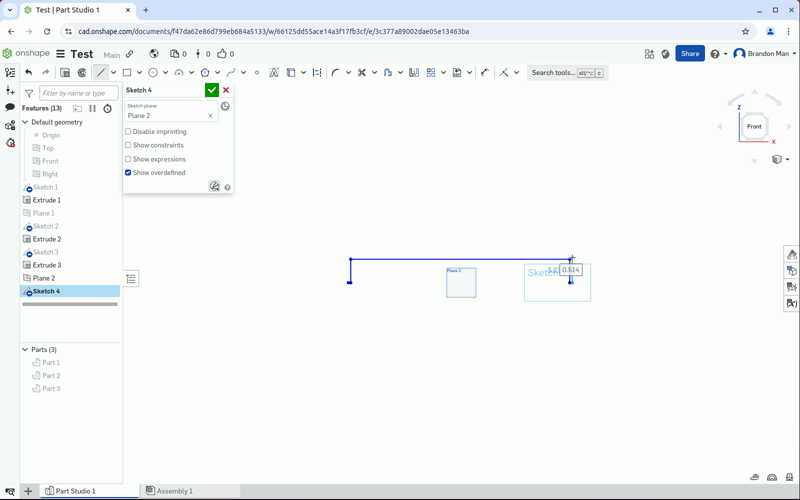
scroll(6)
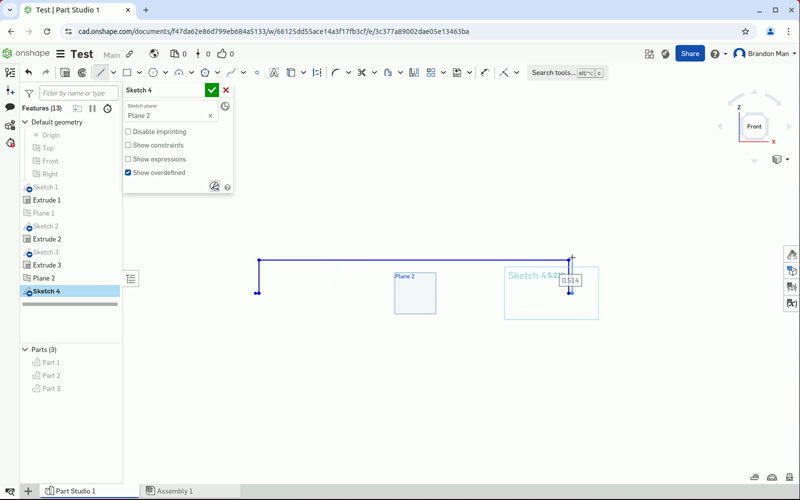
scroll(6)
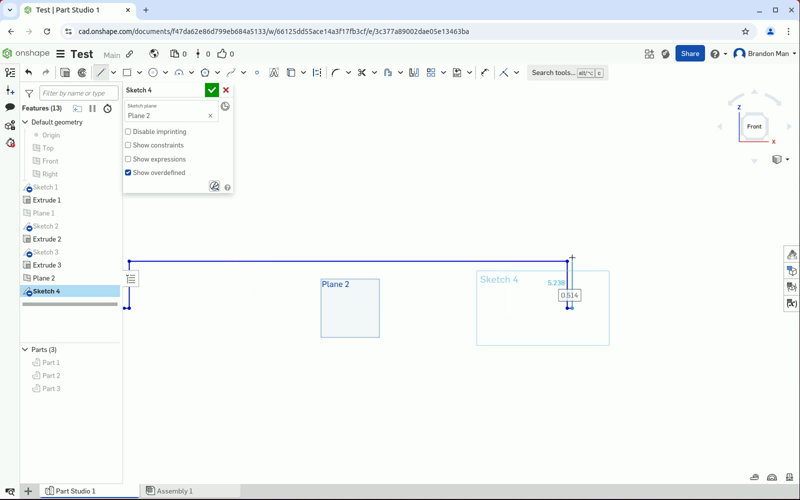
scroll(6)
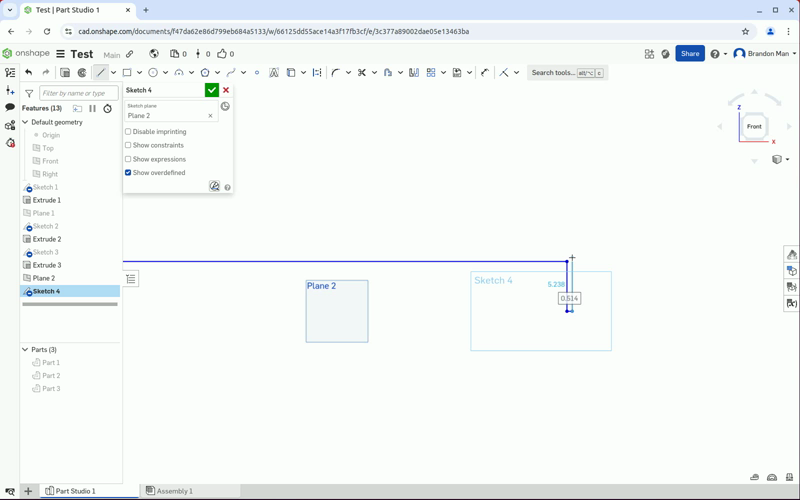
scroll(6)
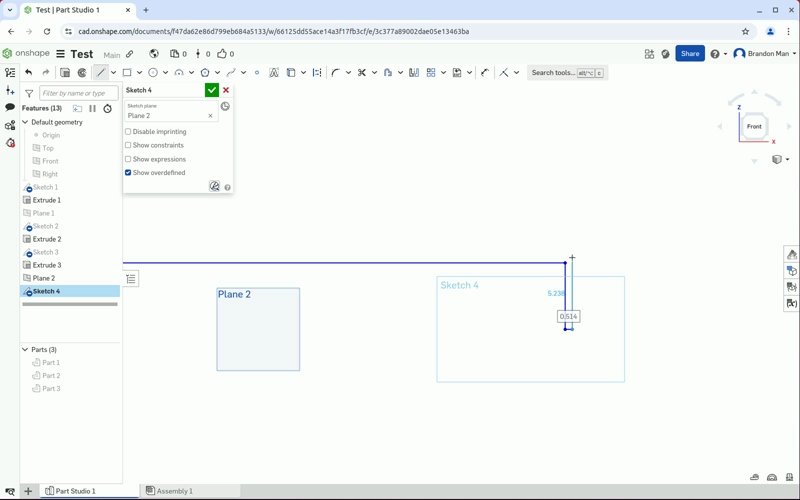
scroll(6)
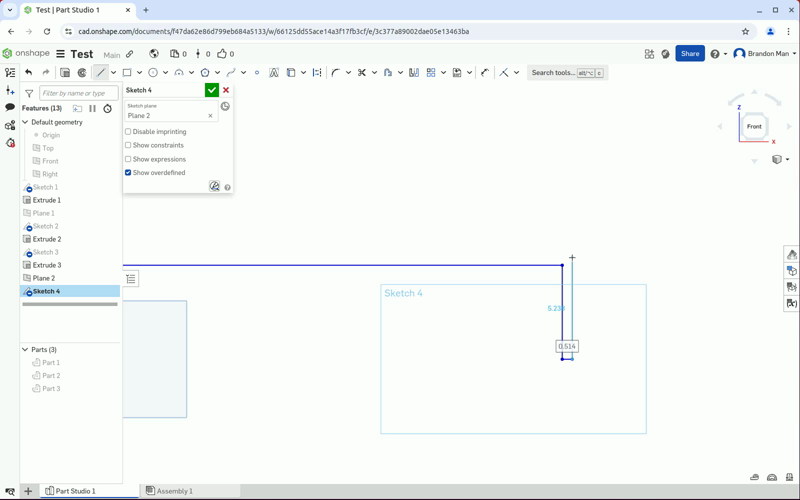
scroll(6)
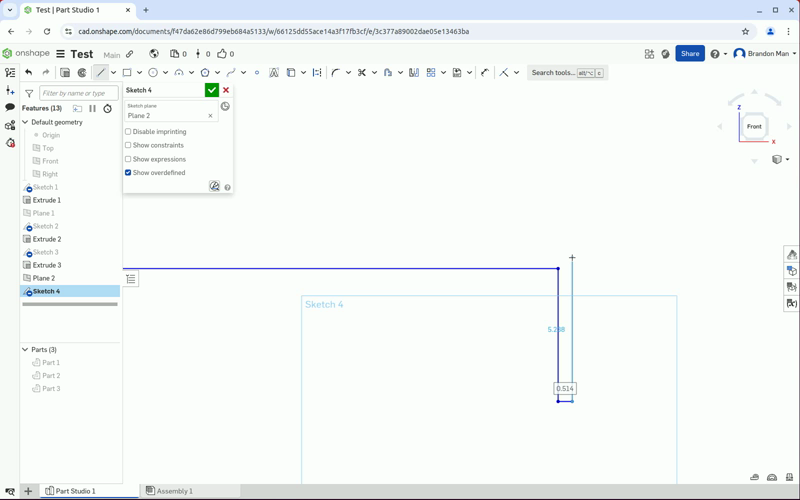
scroll(6)
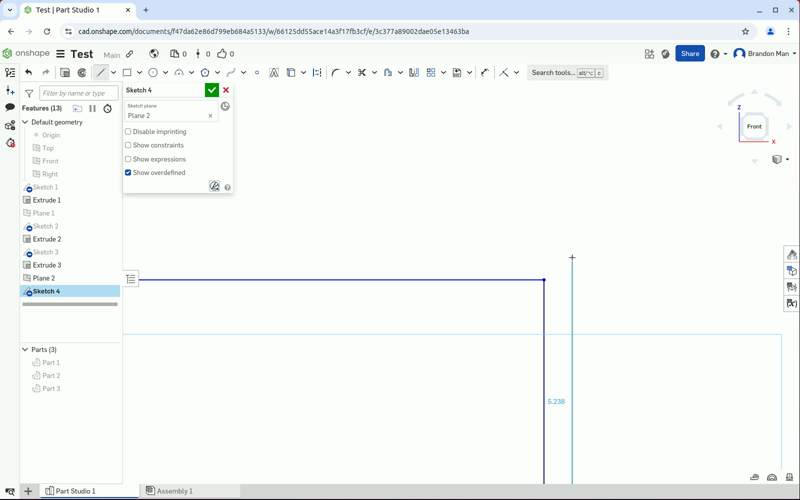
click(572, 257)
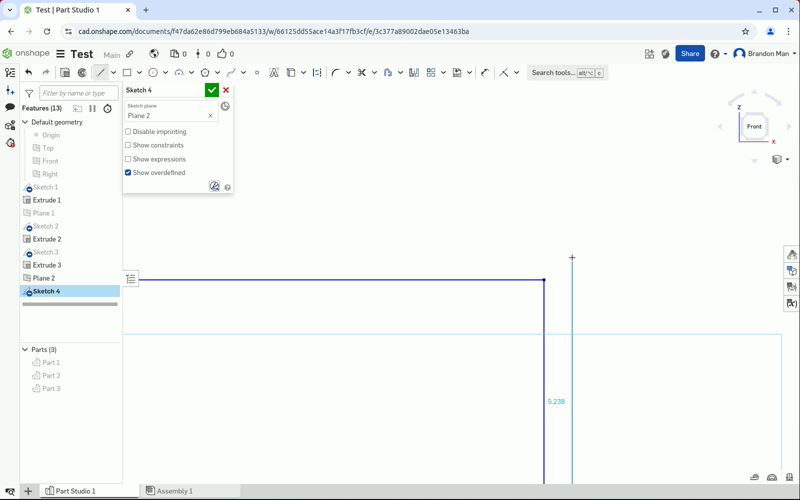
scroll(-6)
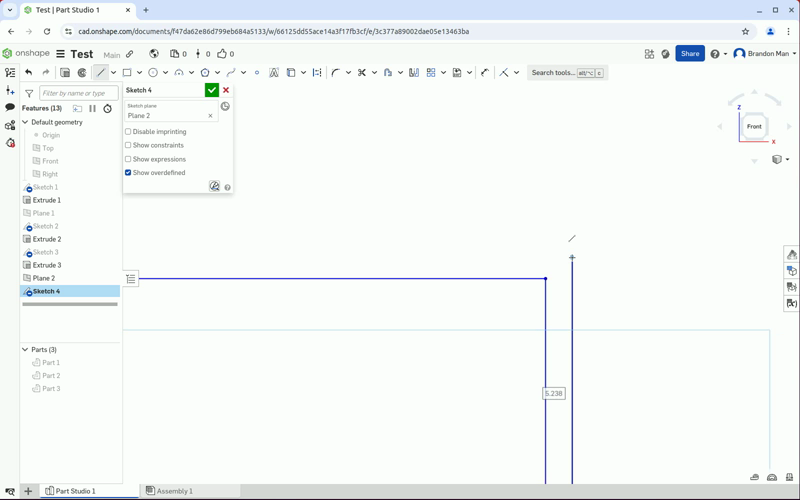
scroll(-6)
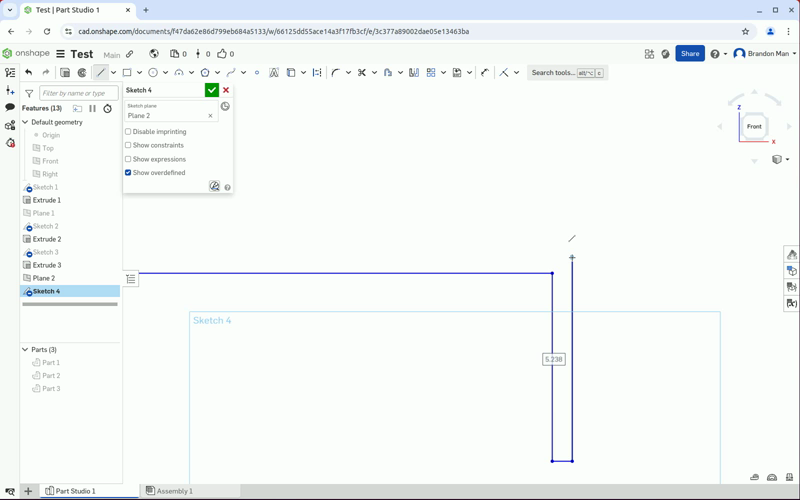
scroll(-6)
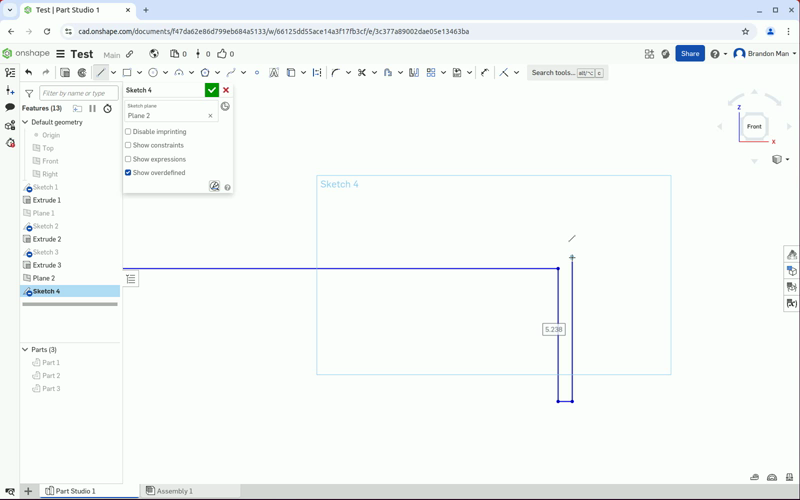
scroll(-6)
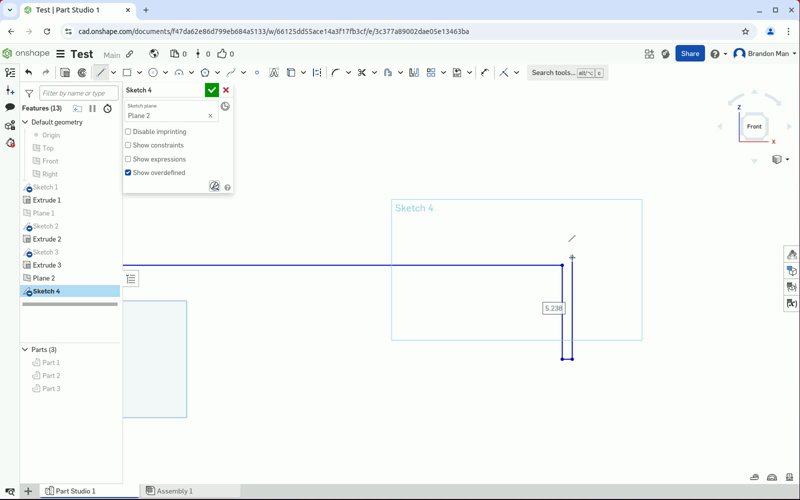
scroll(-6)
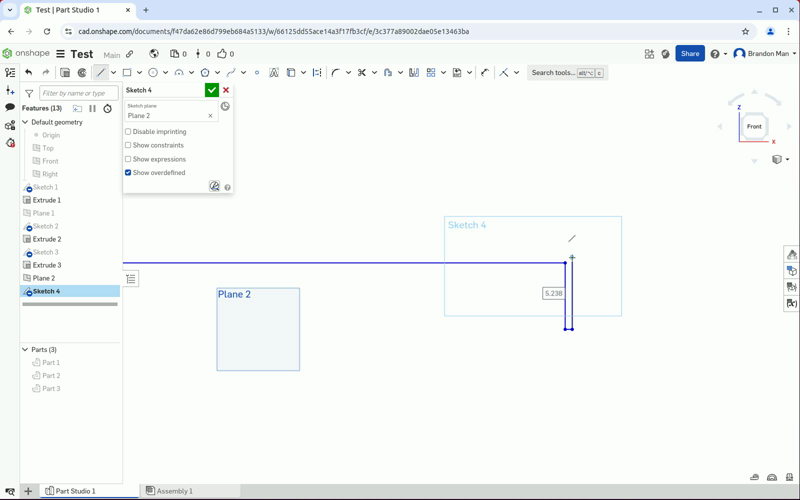
scroll(-6)
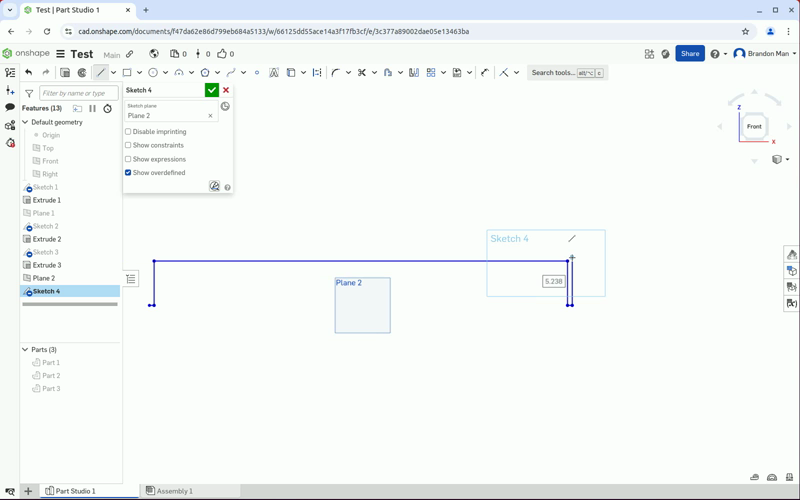
scroll(-6)
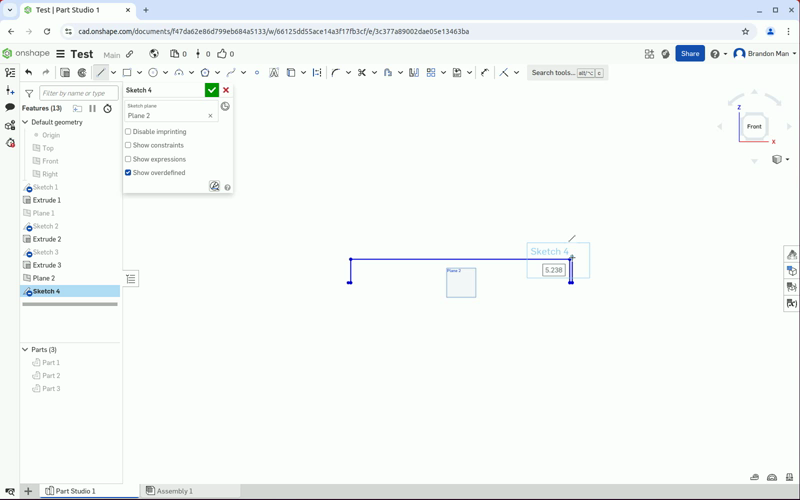
key_up(shift)
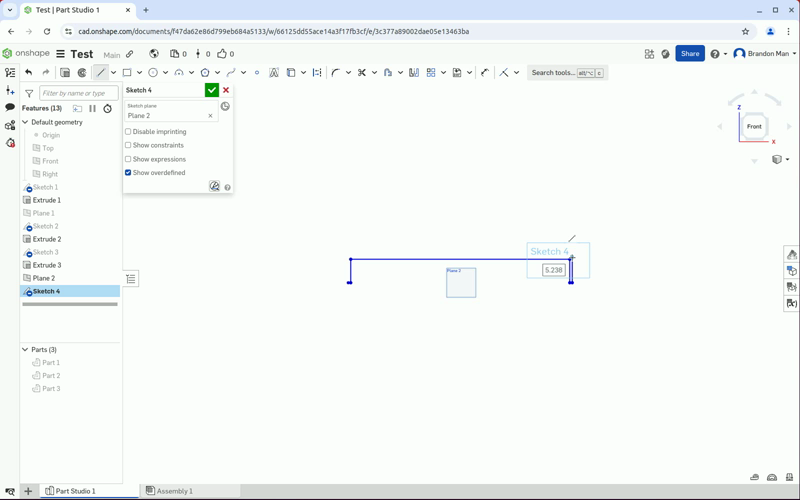
key_down(shift)
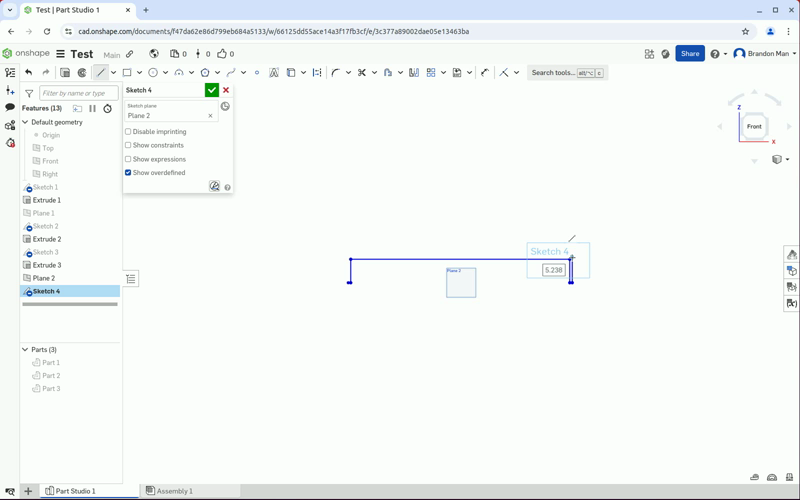
mouse_move(348, 257)
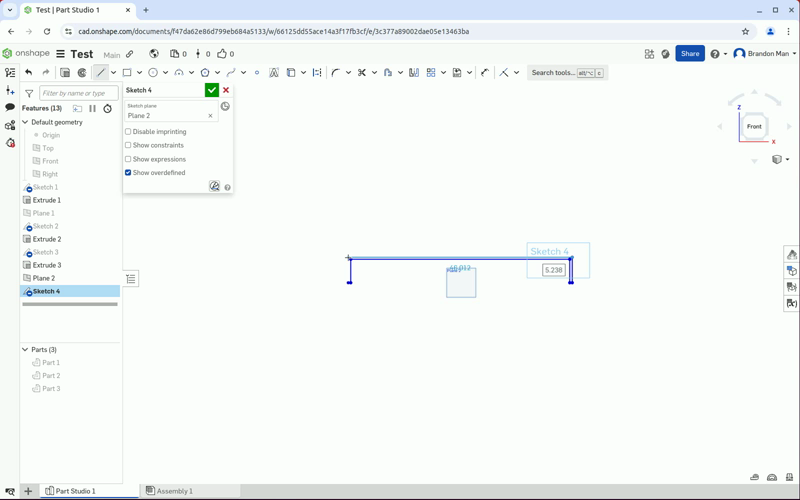
scroll(6)
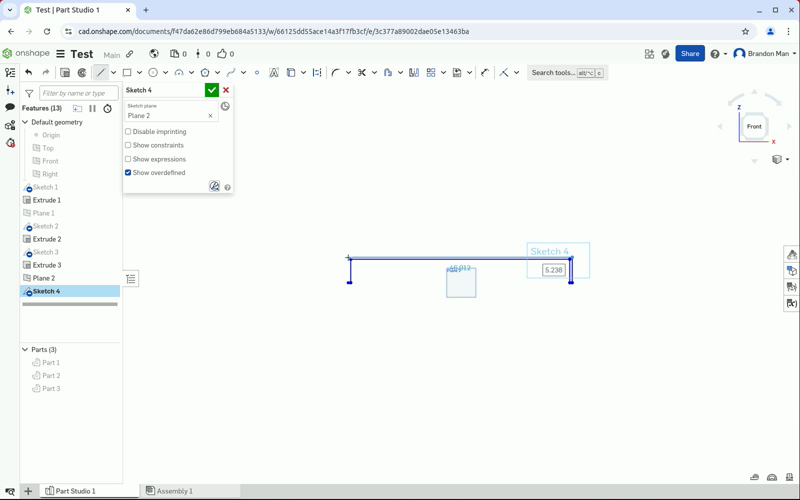
scroll(6)
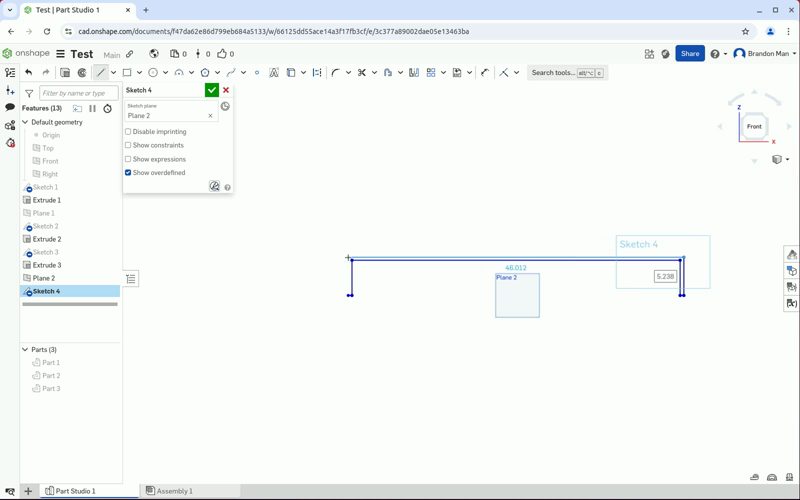
scroll(6)
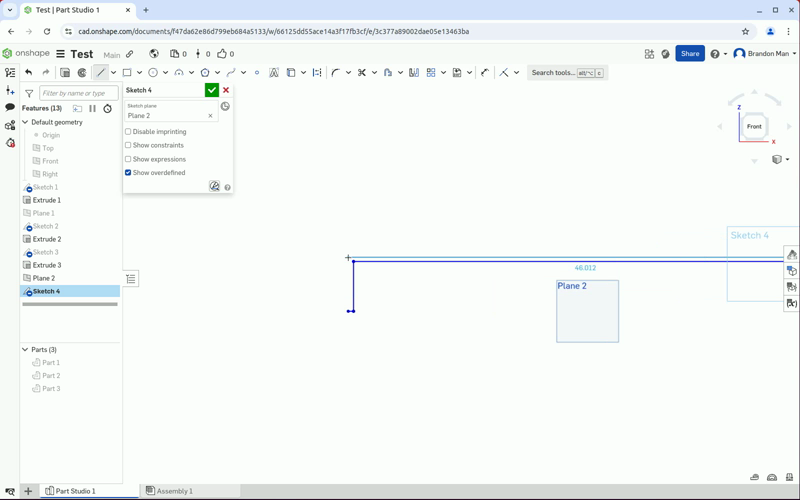
scroll(6)
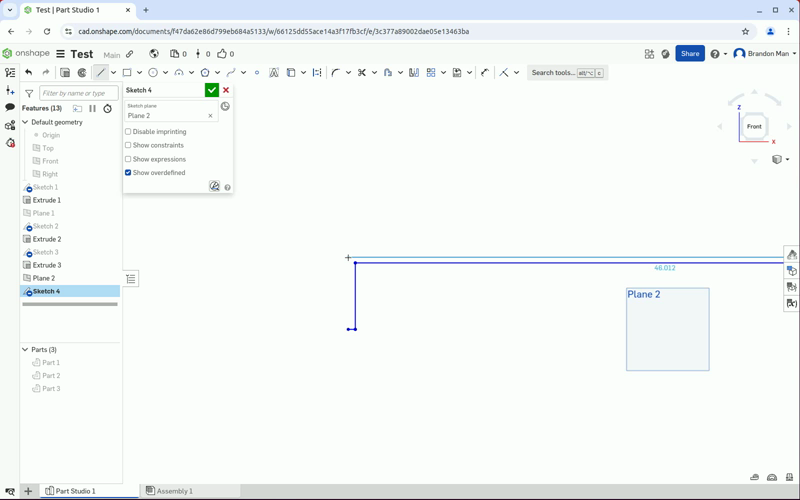
scroll(6)
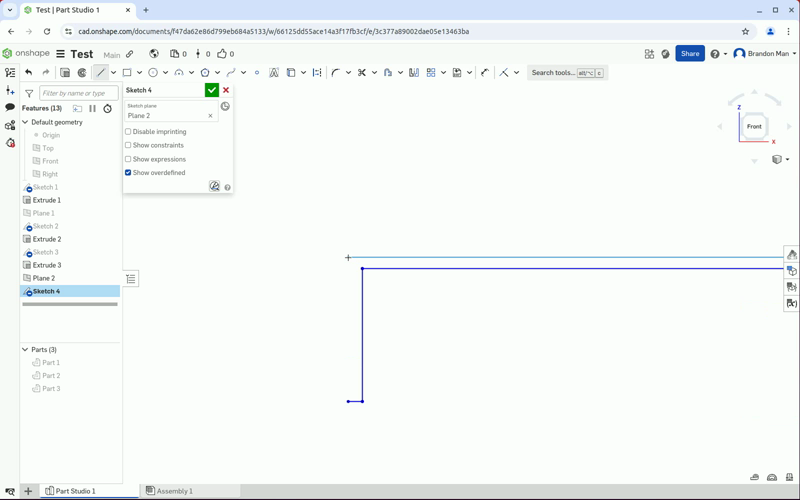
scroll(6)
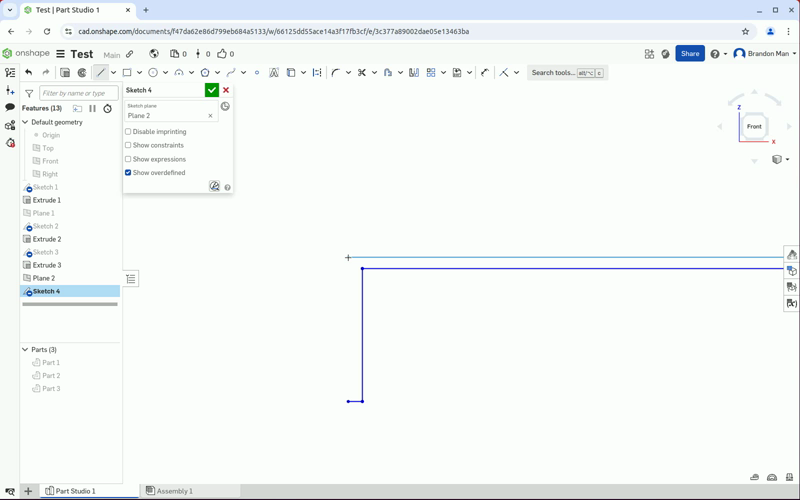
scroll(6)
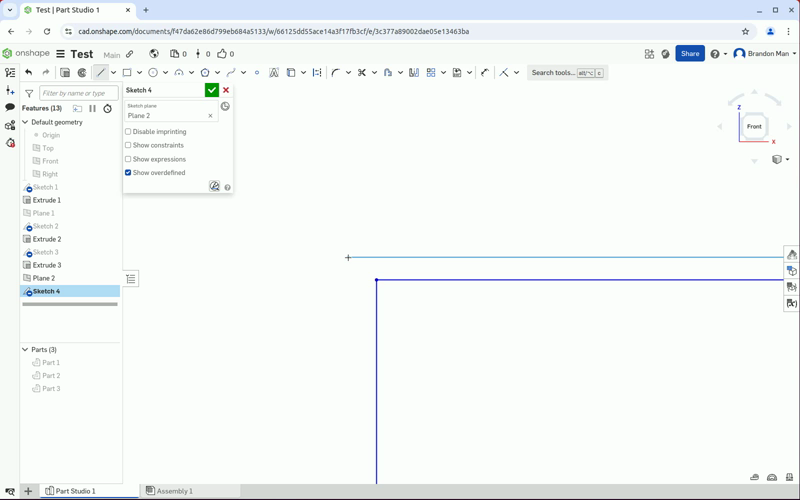
click(348, 257)
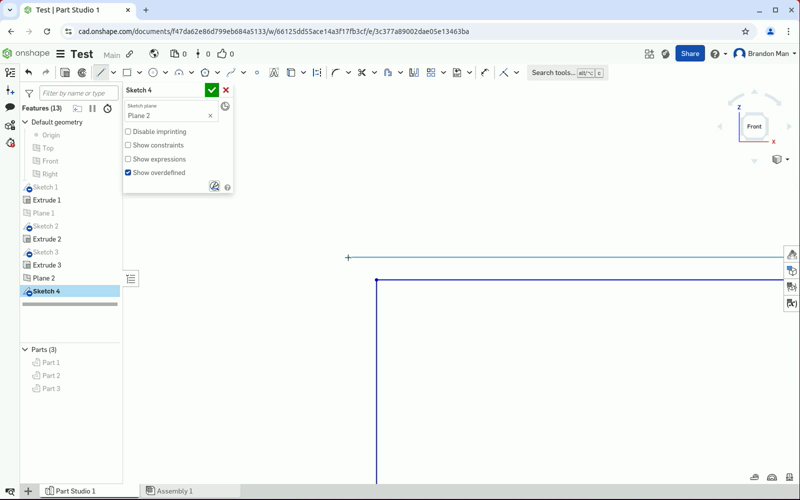
scroll(-6)
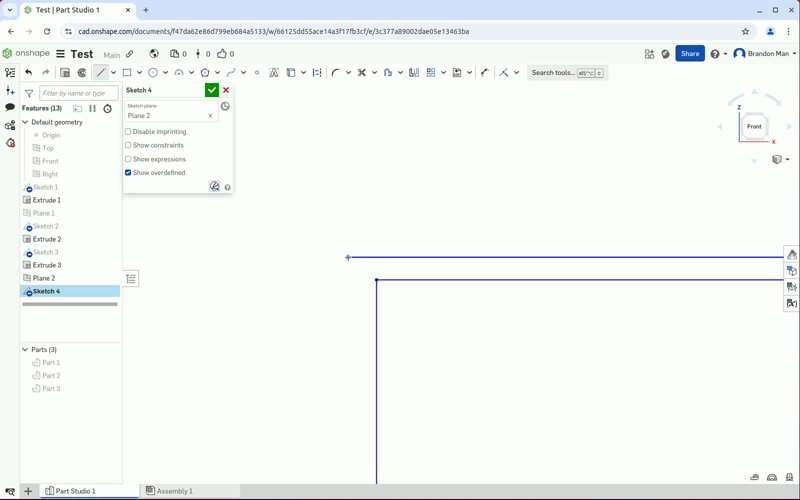
scroll(-6)
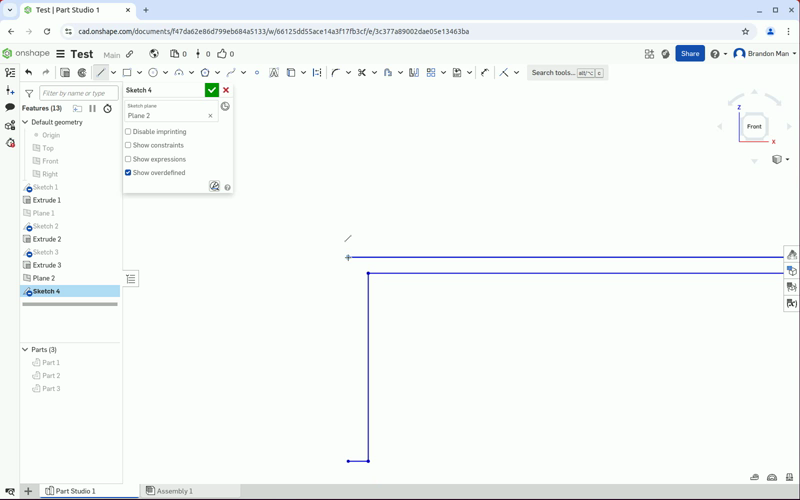
scroll(-6)
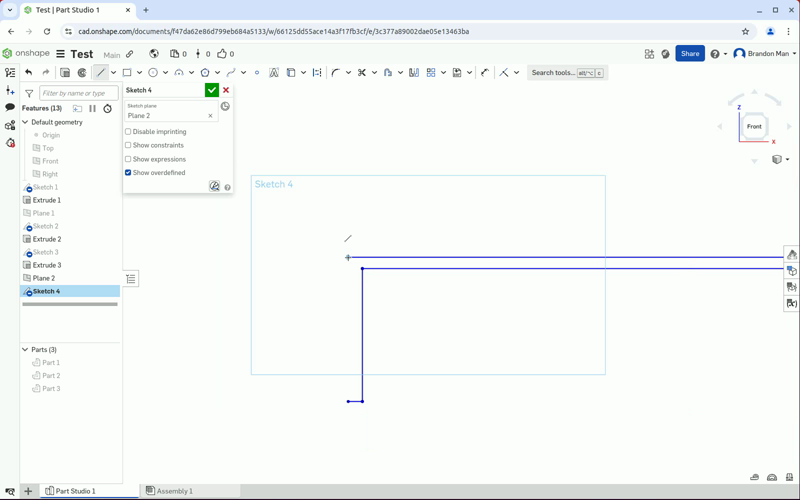
scroll(-6)
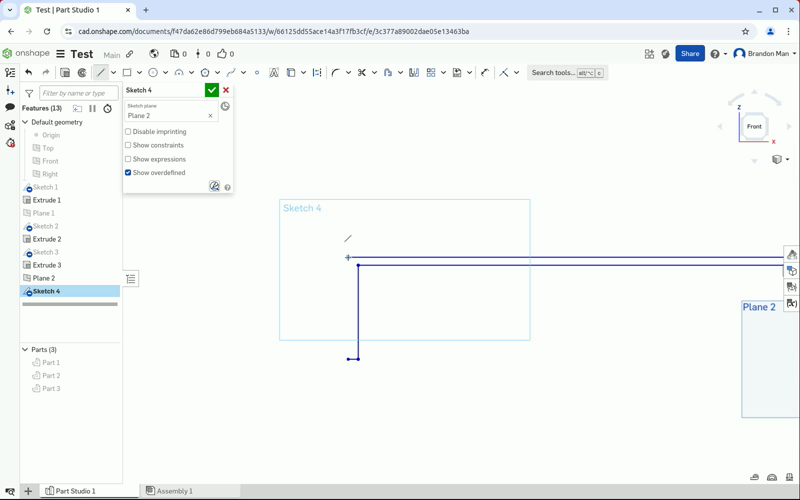
scroll(-6)
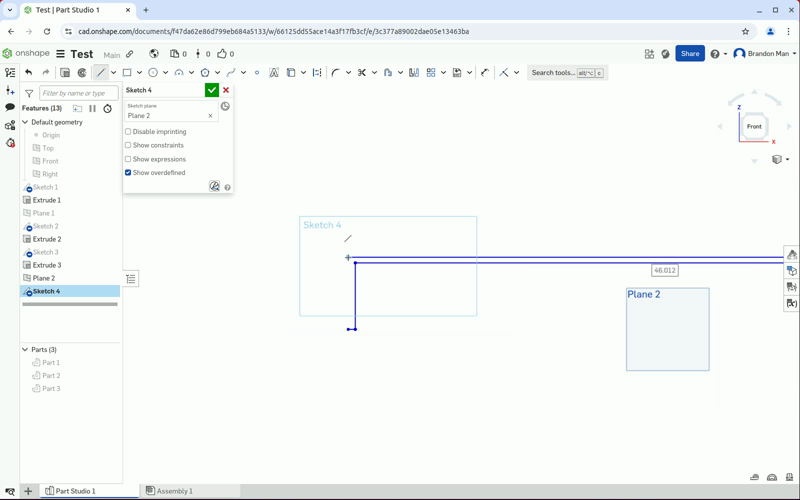
scroll(-6)
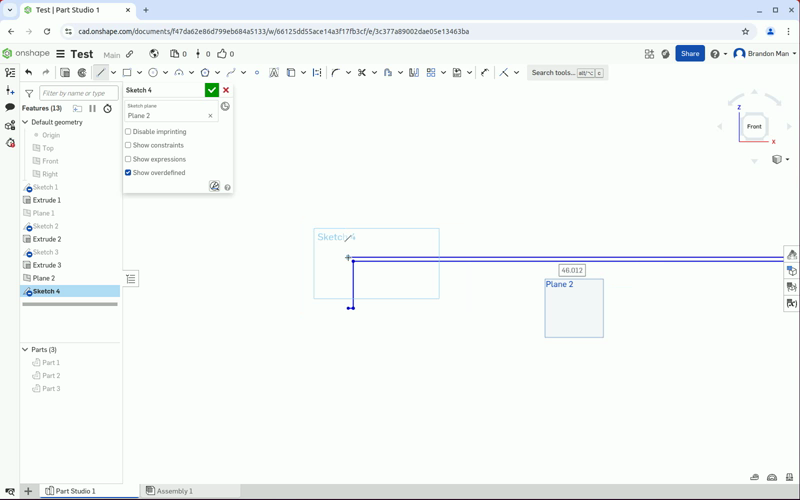
scroll(-6)
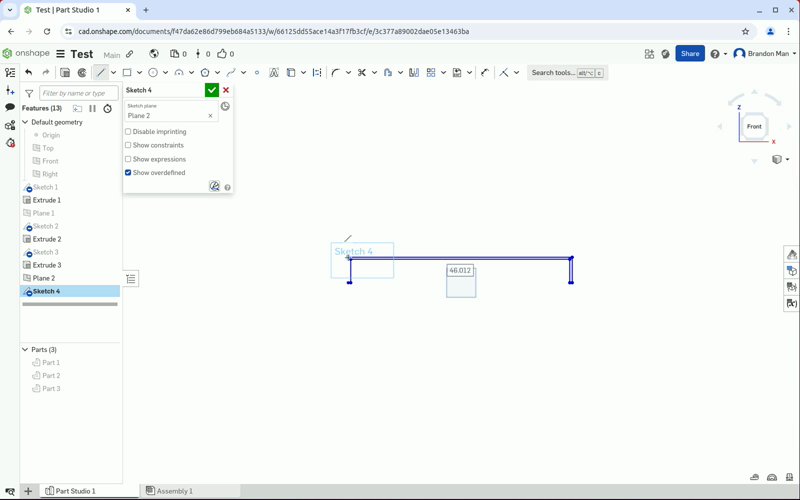
key_up(shift)
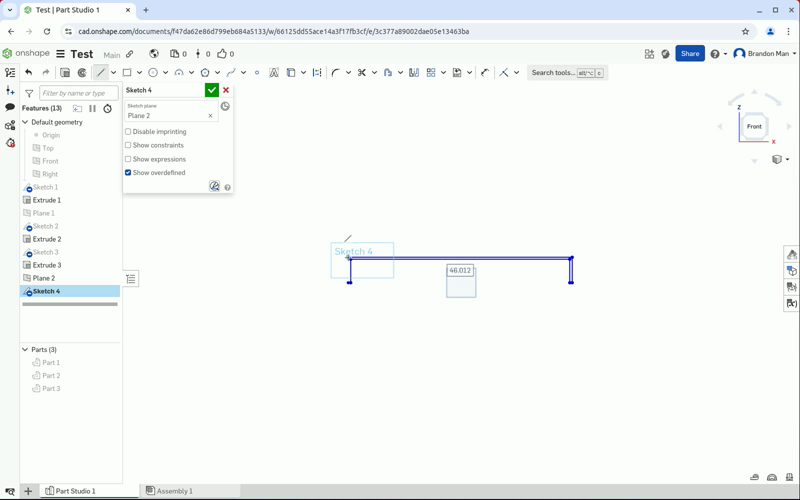
mouse_move(378, 257)
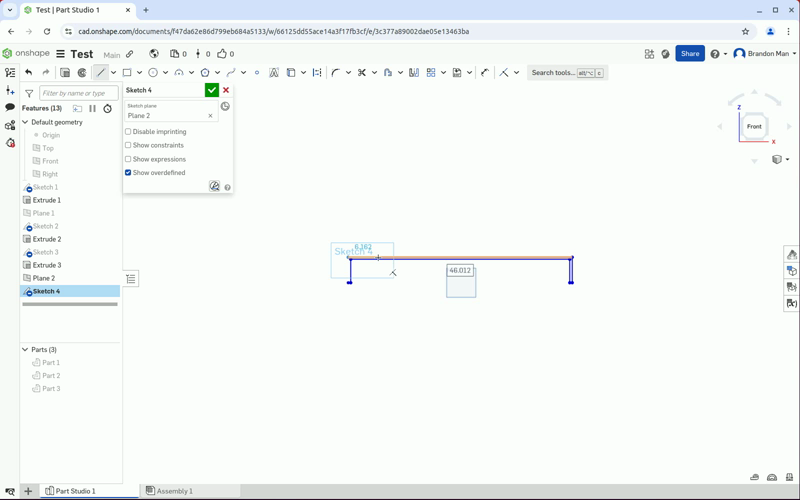
key_down(shift)
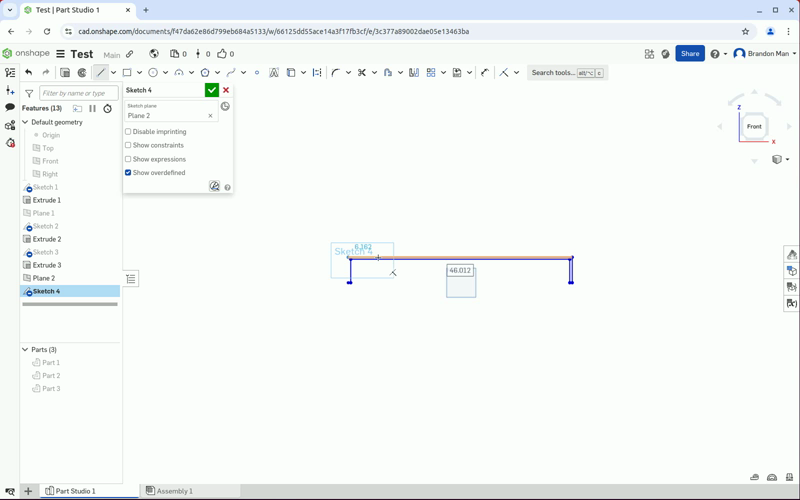
mouse_move(348, 282)
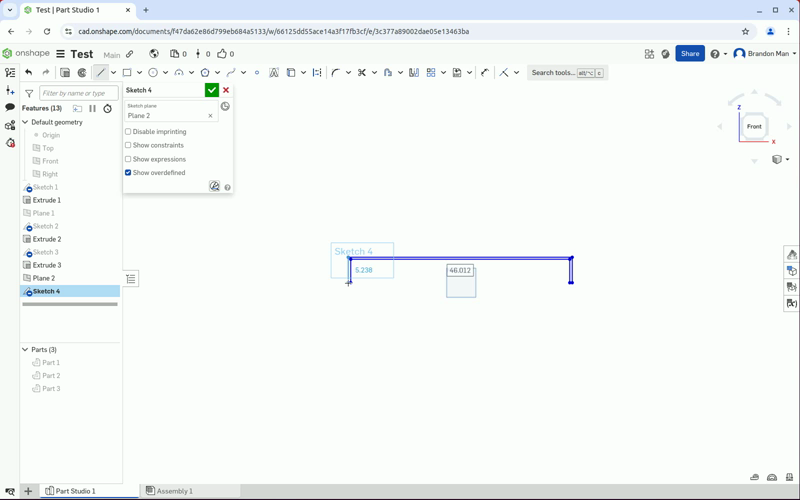
scroll(6)
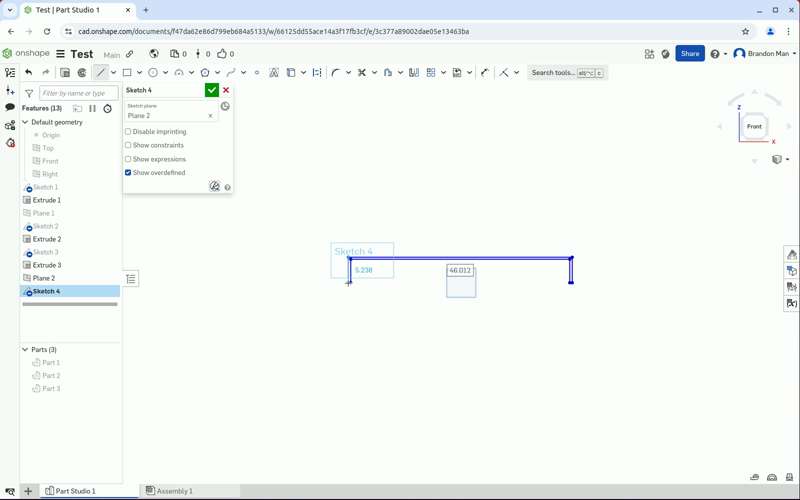
scroll(6)
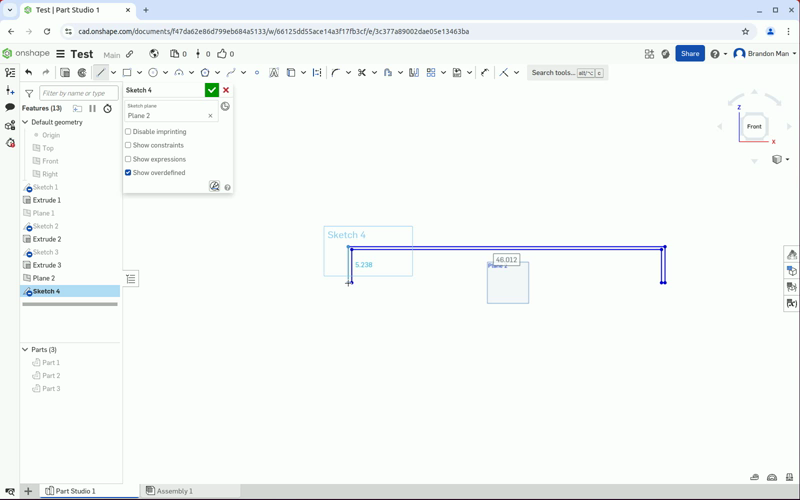
scroll(6)
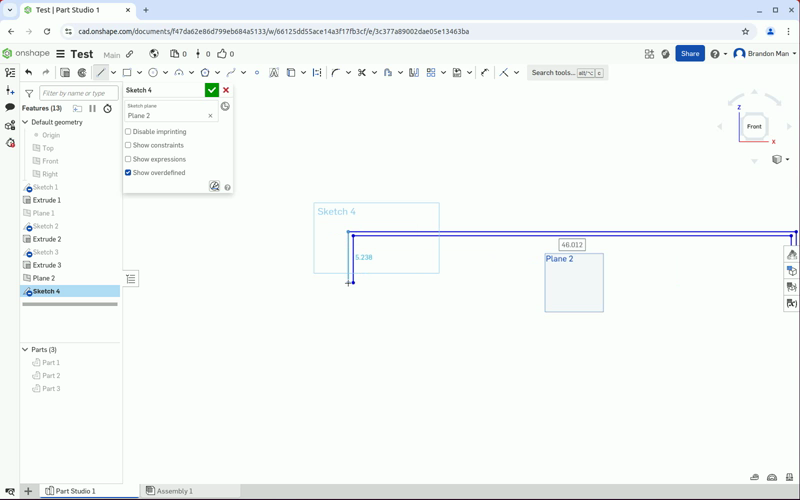
scroll(6)
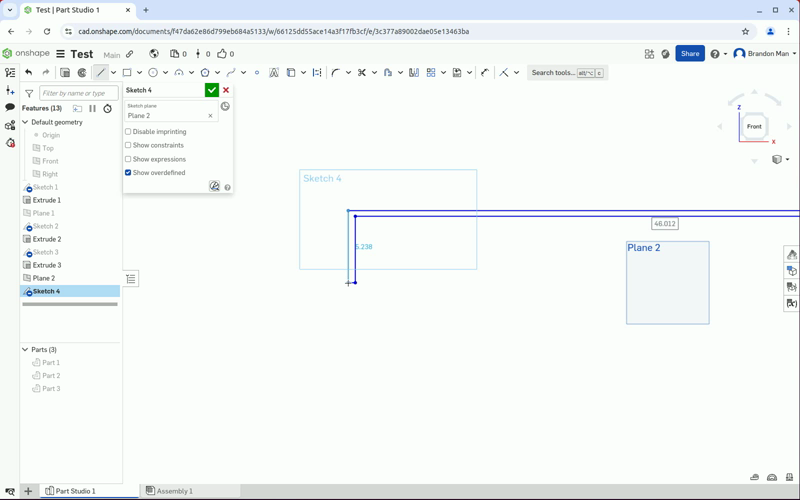
scroll(6)
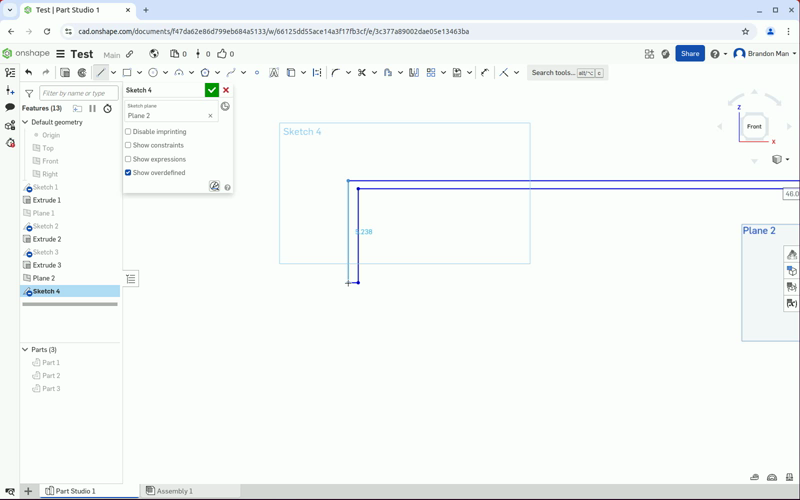
scroll(6)
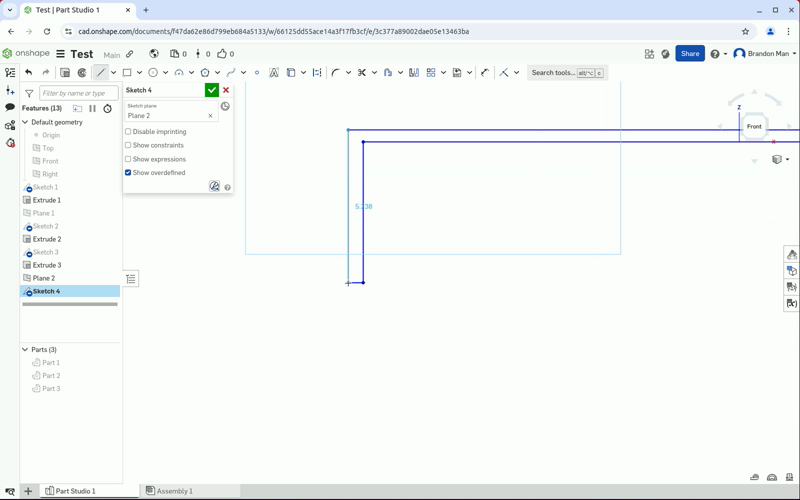
scroll(6)
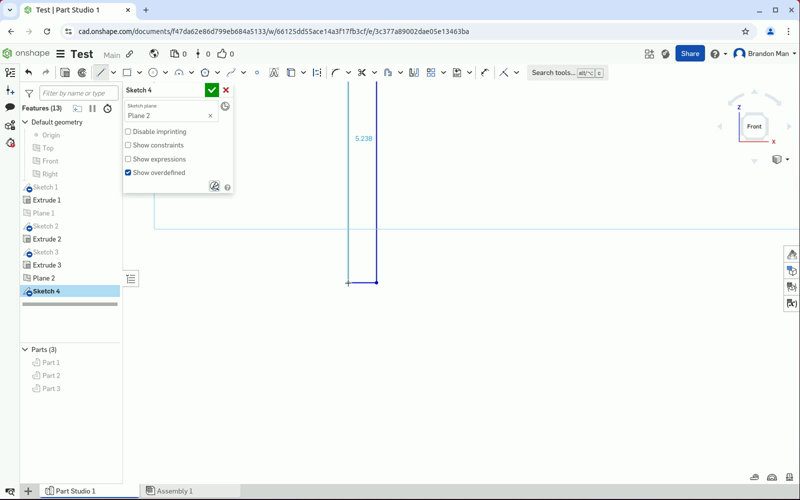
key_up(shift)
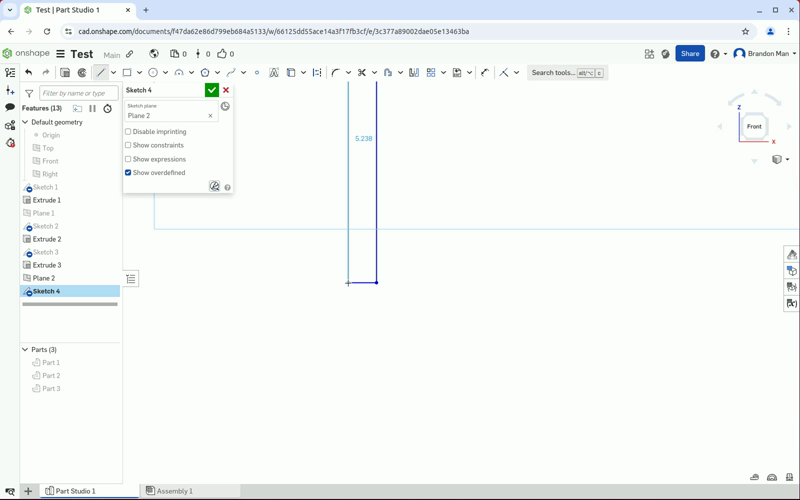
click(348, 282)
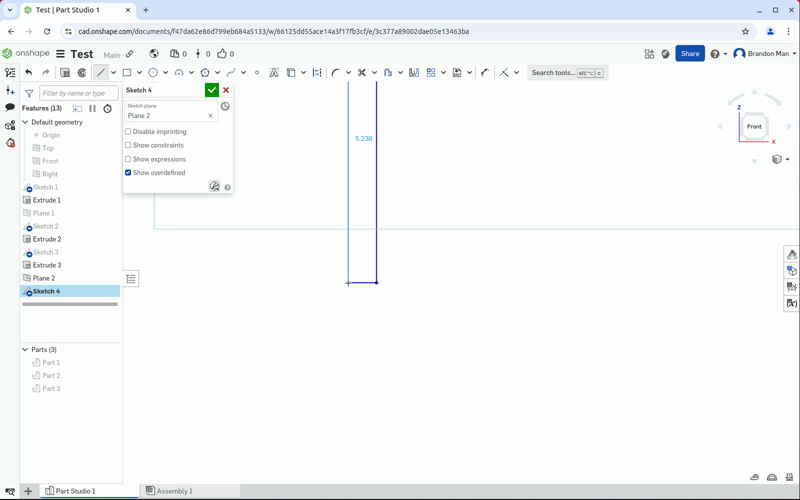
scroll(-6)
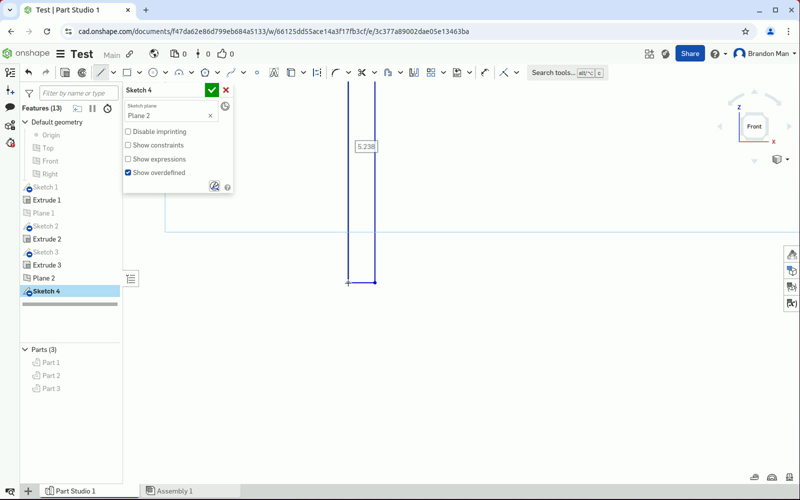
scroll(-6)
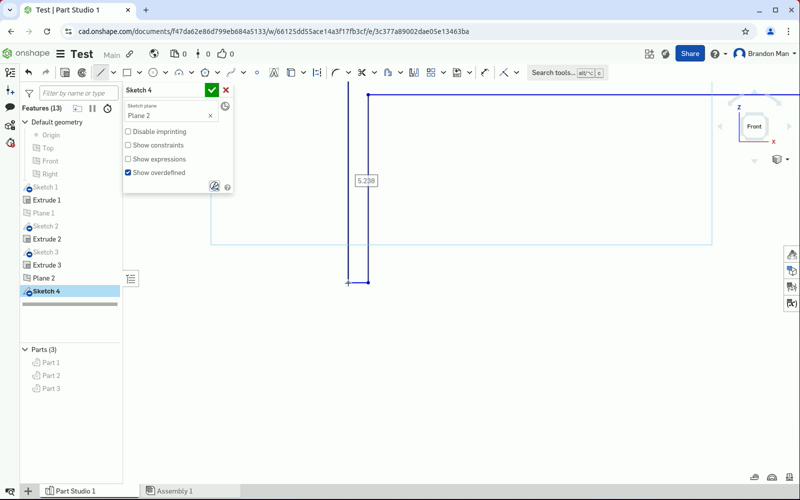
scroll(-6)
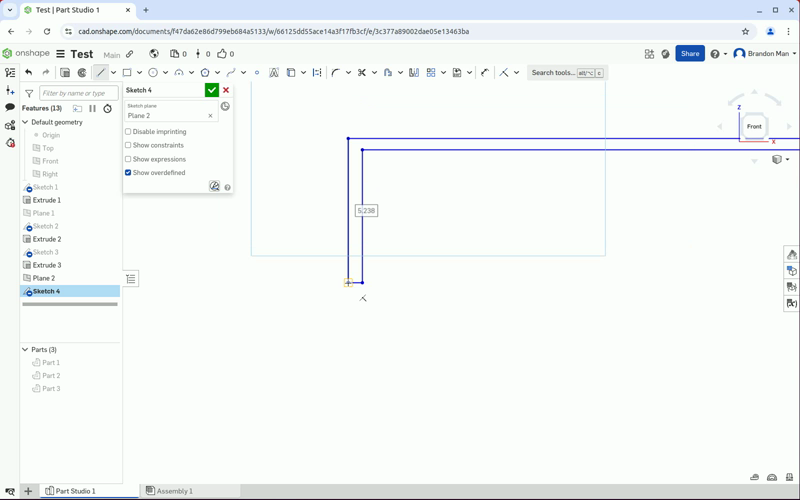
scroll(-6)
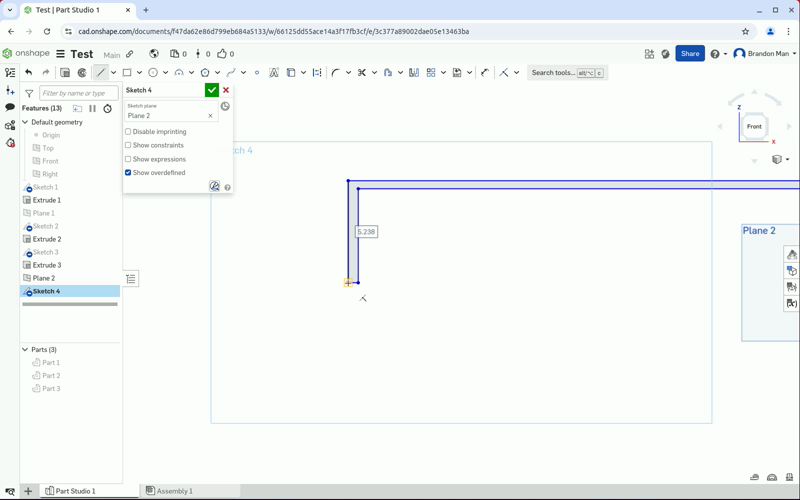
scroll(-6)
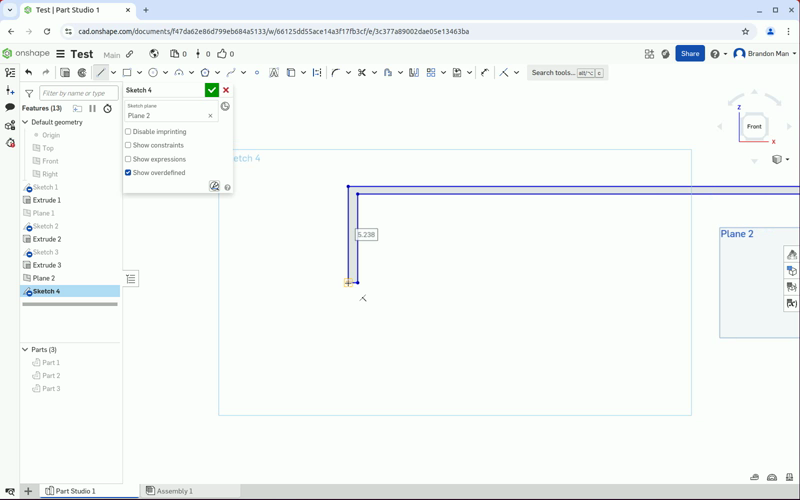
scroll(-6)
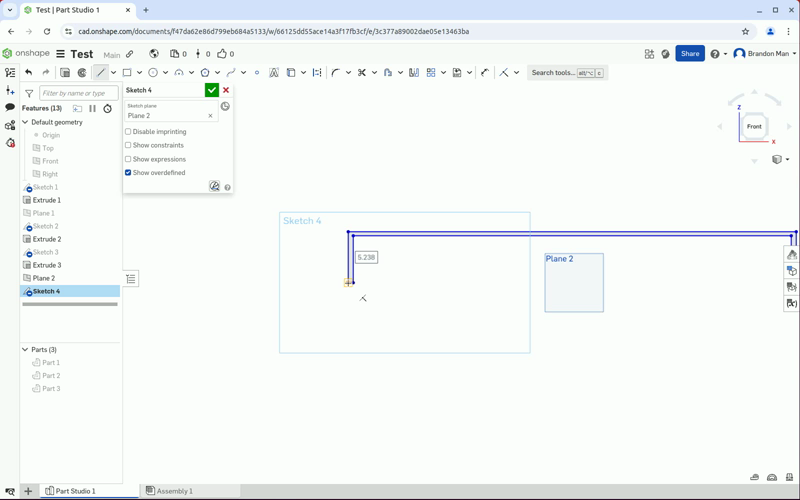
scroll(-6)
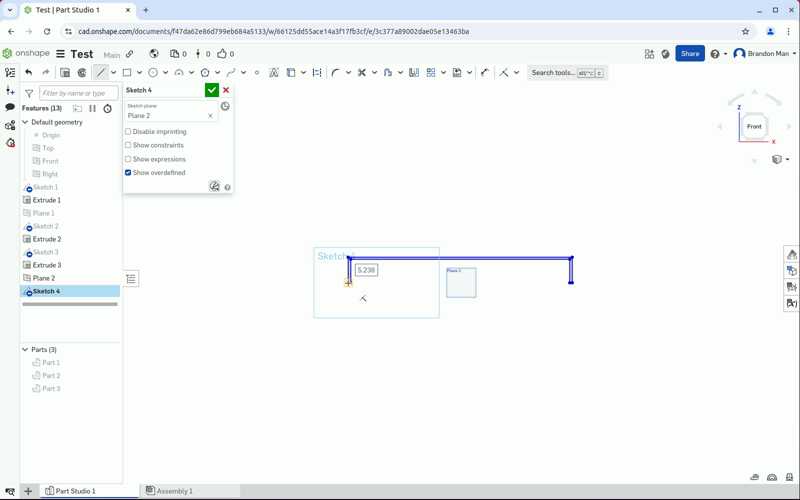
key(esc)
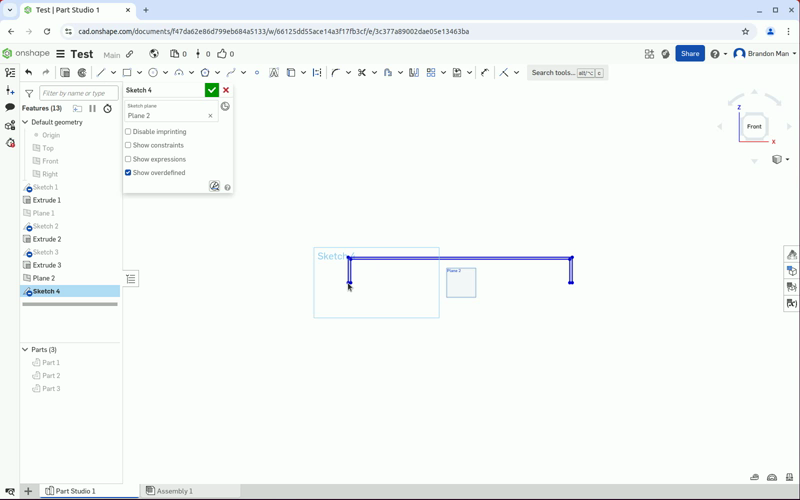
mouse_move(360, 257)
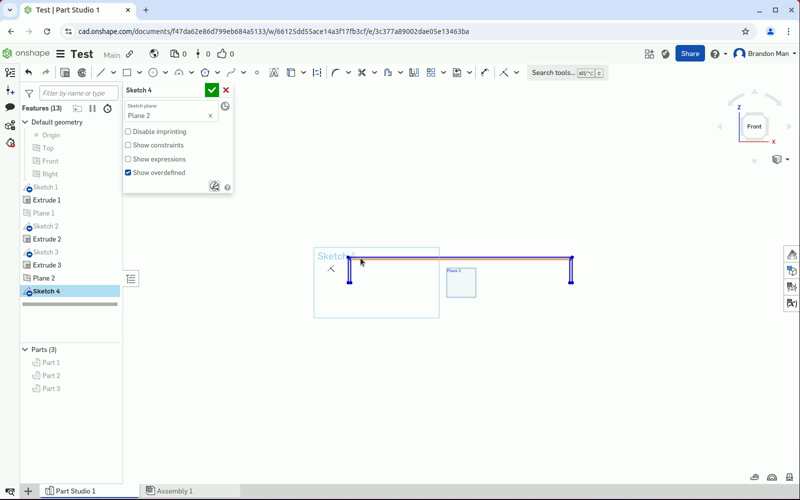
scroll(6)
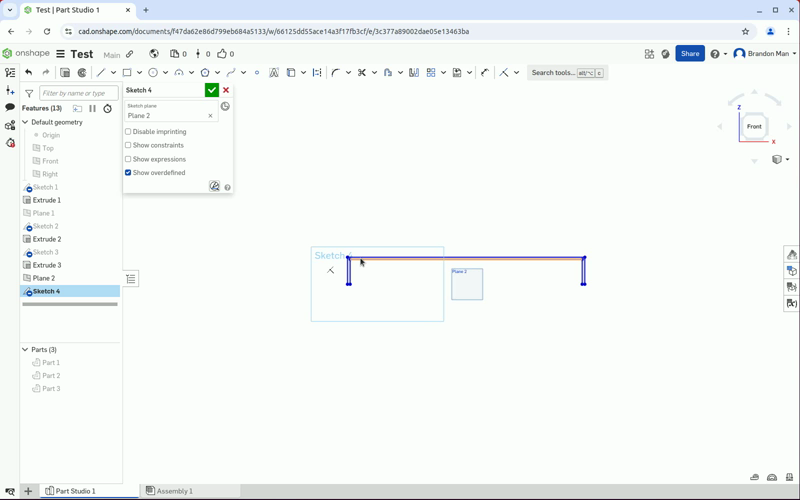
scroll(6)
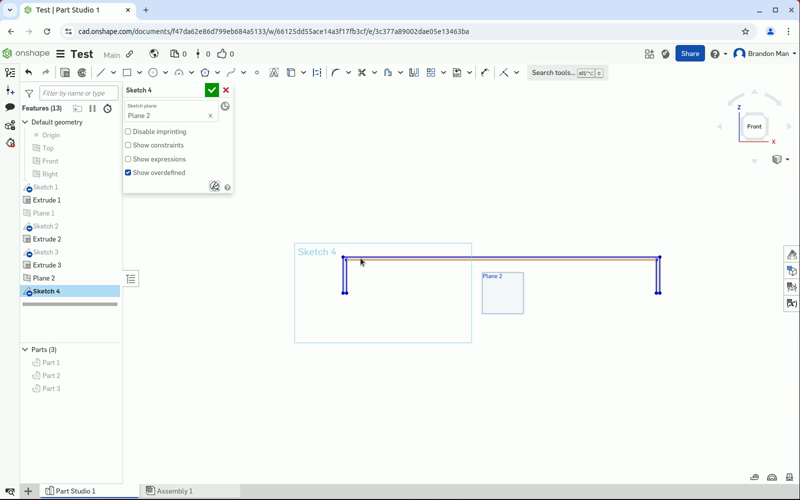
scroll(6)
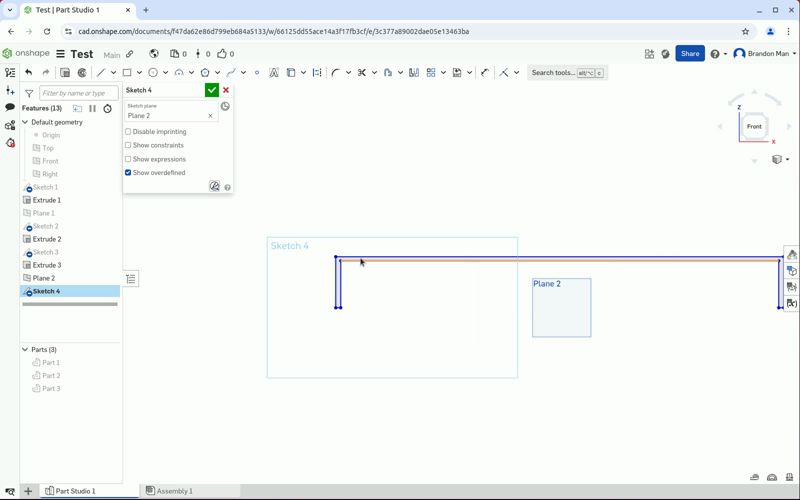
scroll(6)
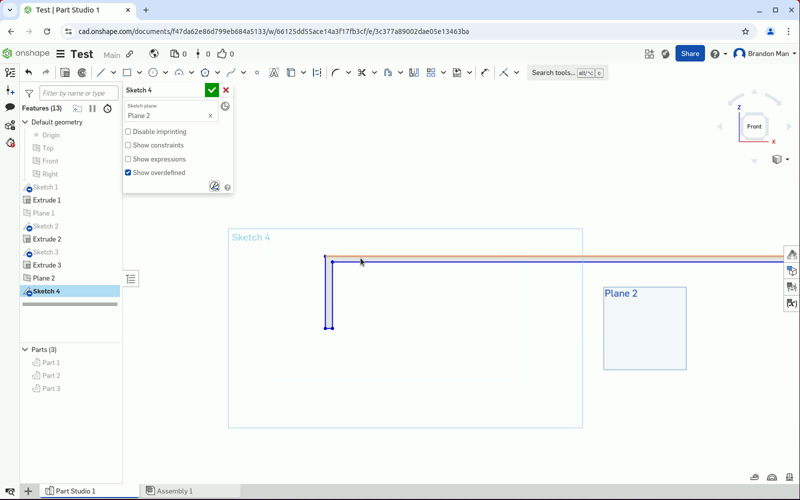
scroll(6)
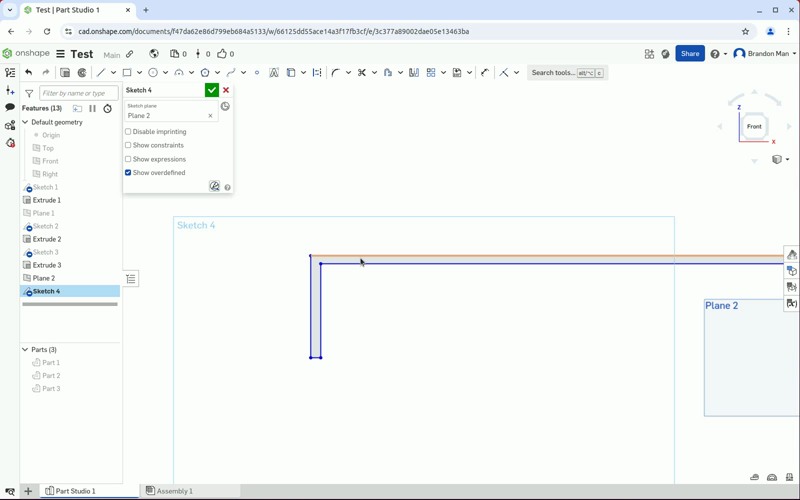
scroll(6)
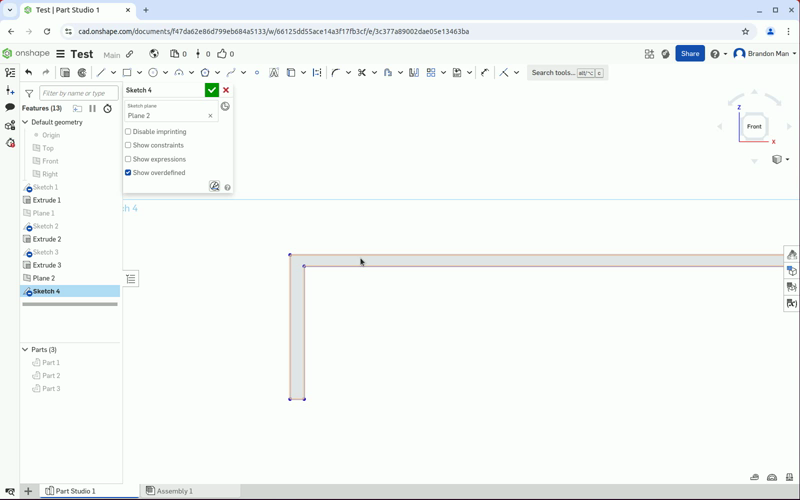
scroll(6)
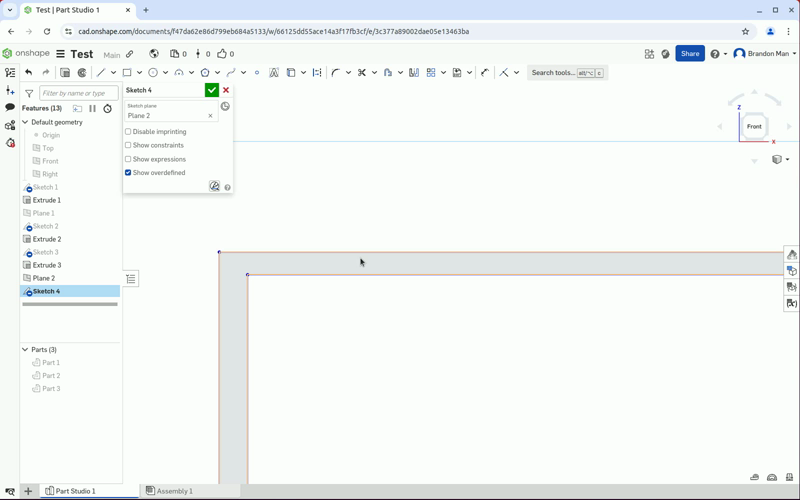
click(360, 257)
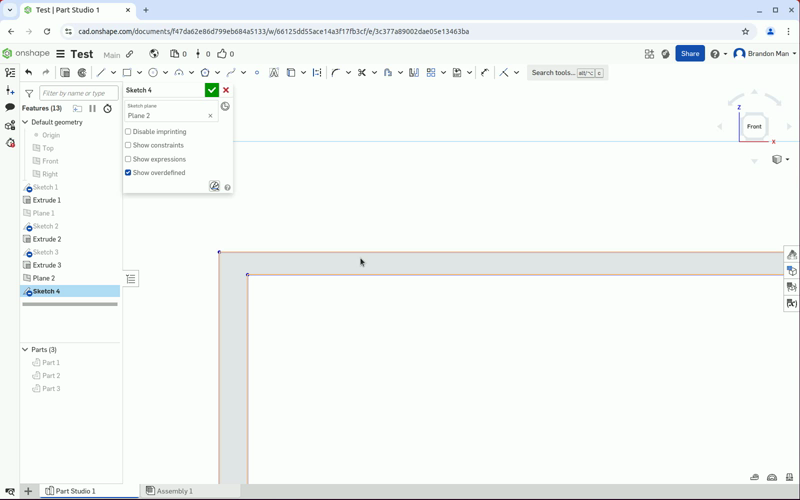
scroll(-6)
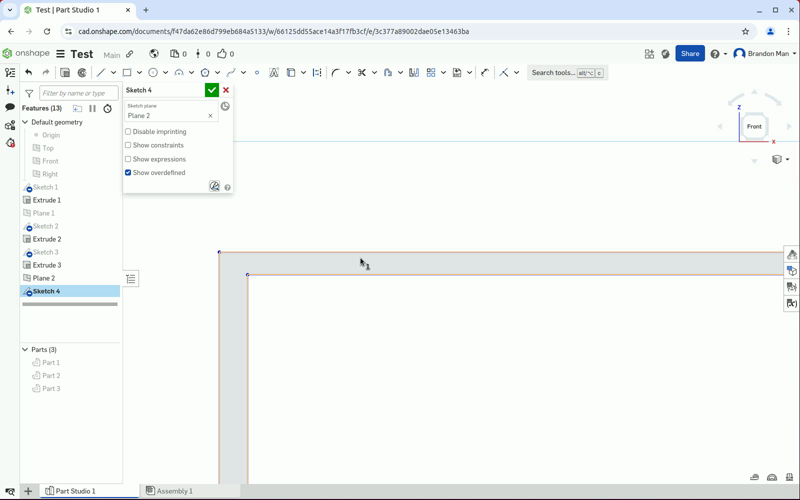
scroll(-6)
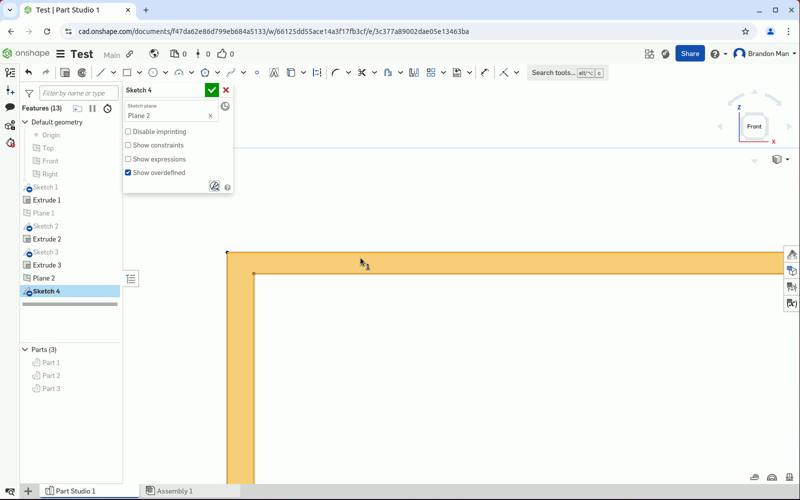
scroll(-6)
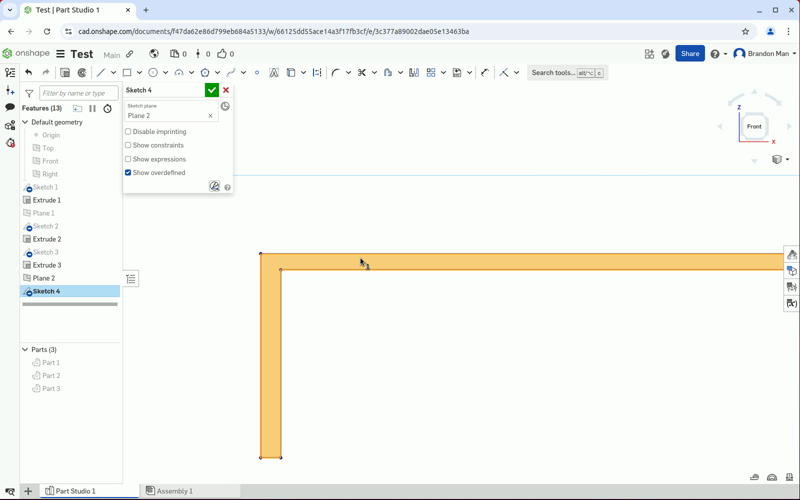
scroll(-6)
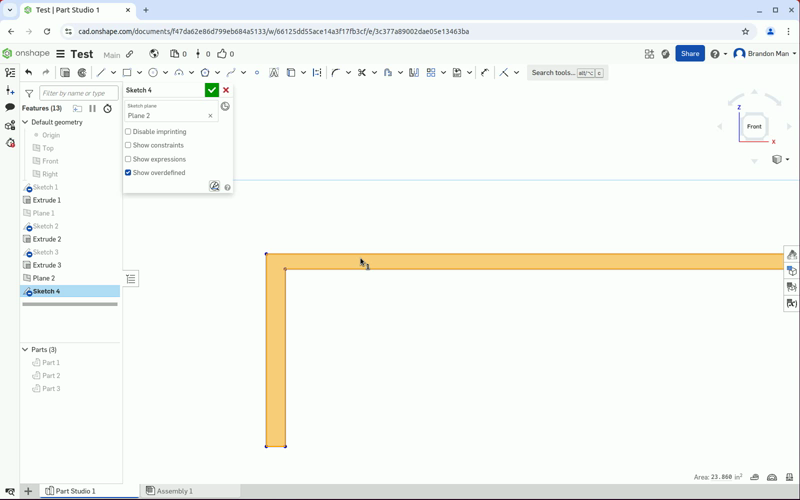
scroll(-6)
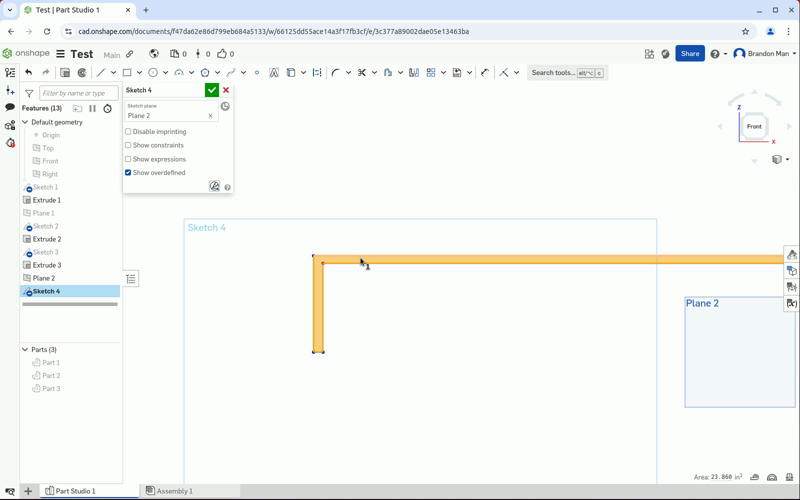
scroll(-6)
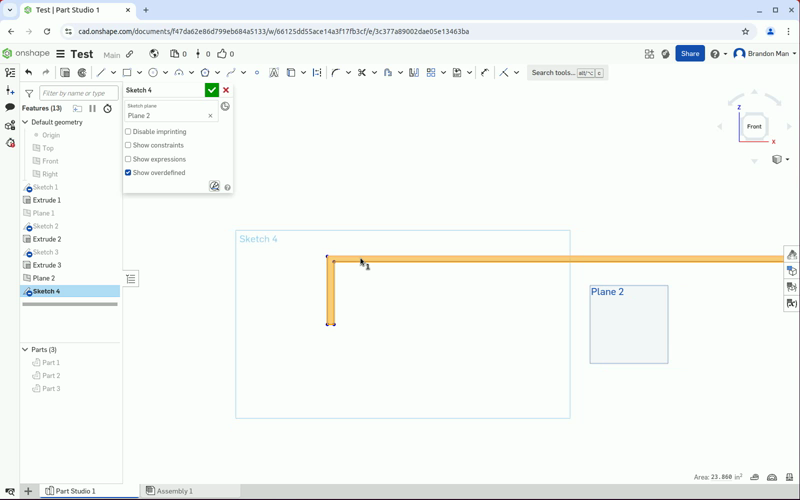
scroll(-6)
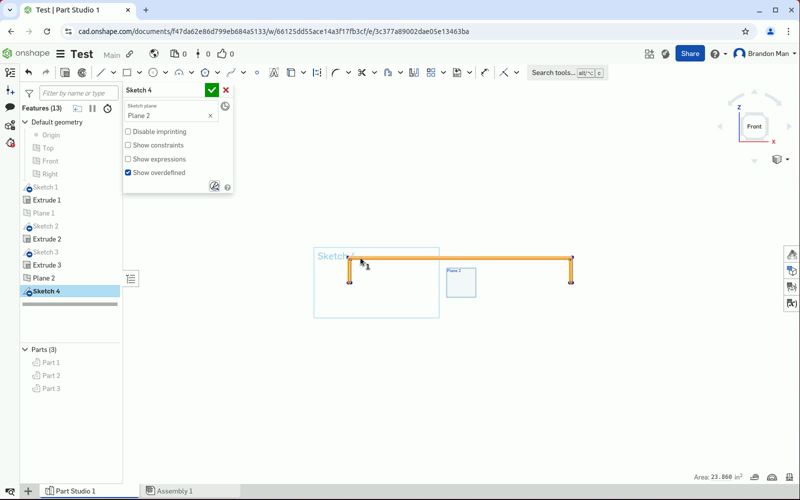
mouse_move(73, 352)
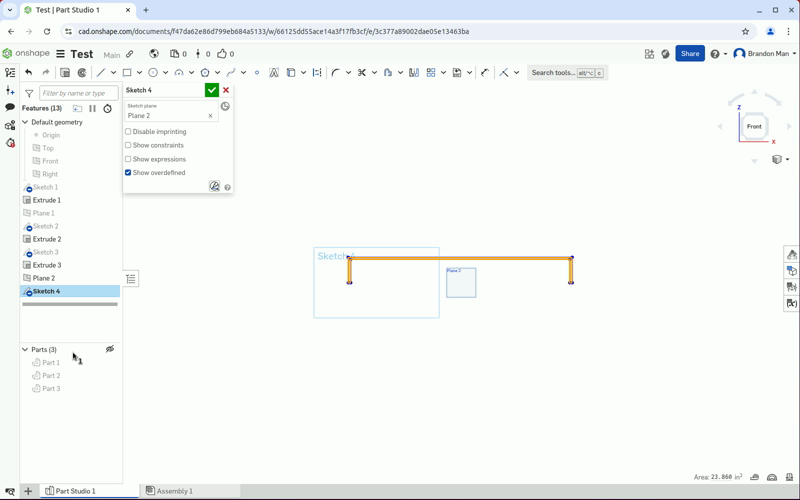
key(shift+y)
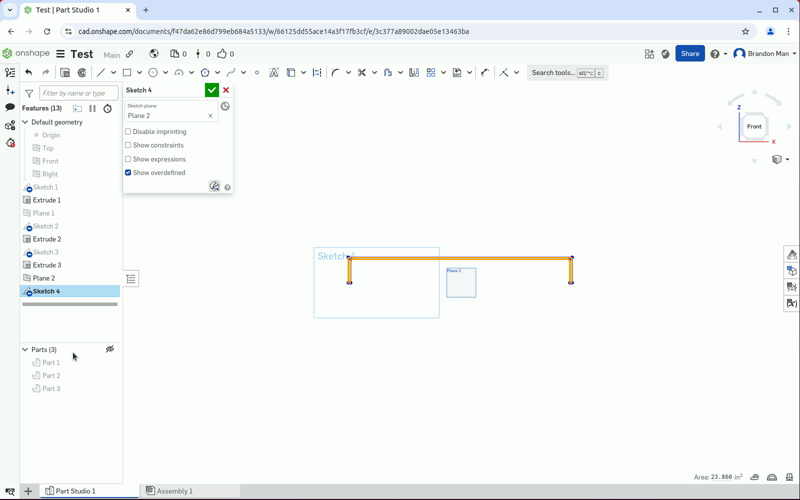
key(shift+e)
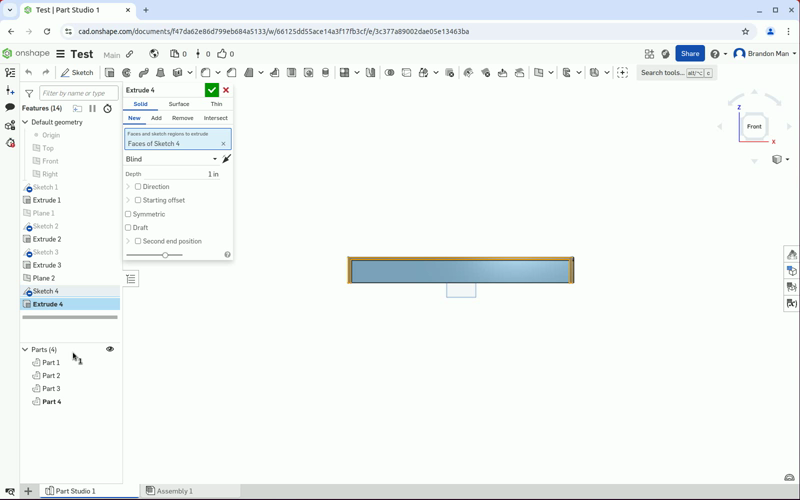
mouse_move(143, 106)
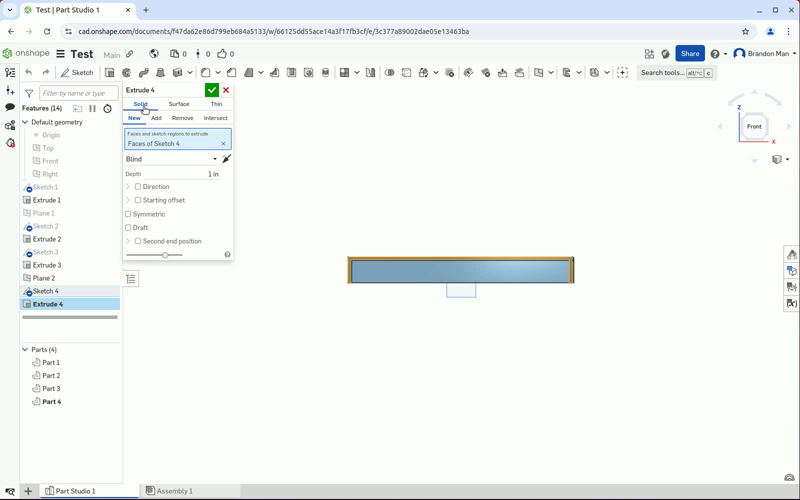
click(143, 106)
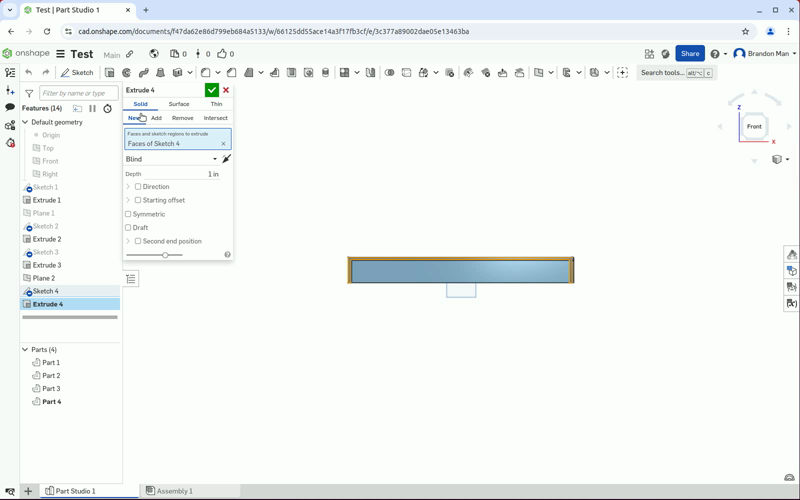
mouse_move(137, 120)
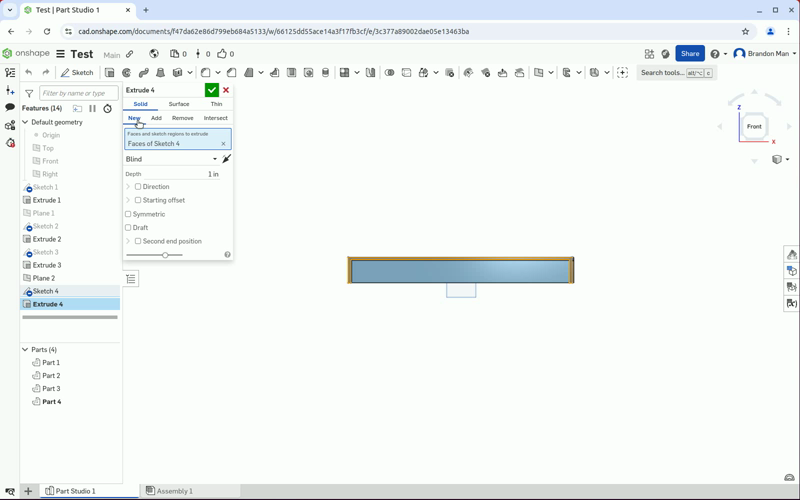
click(137, 120)
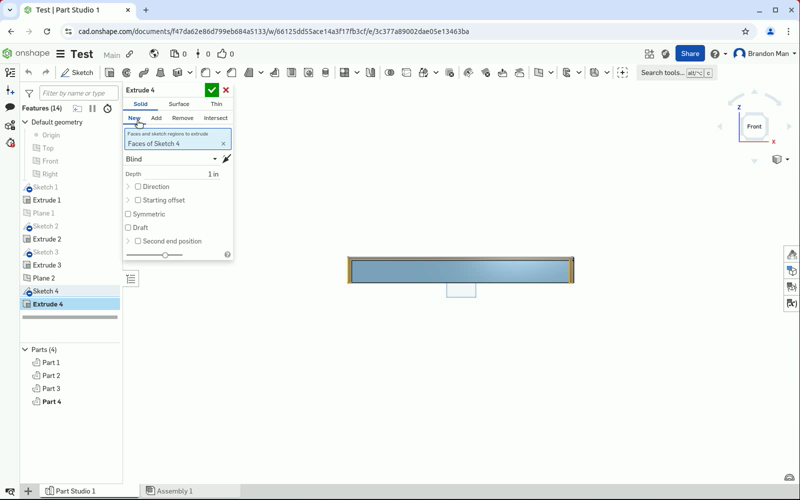
key(tab, 4)
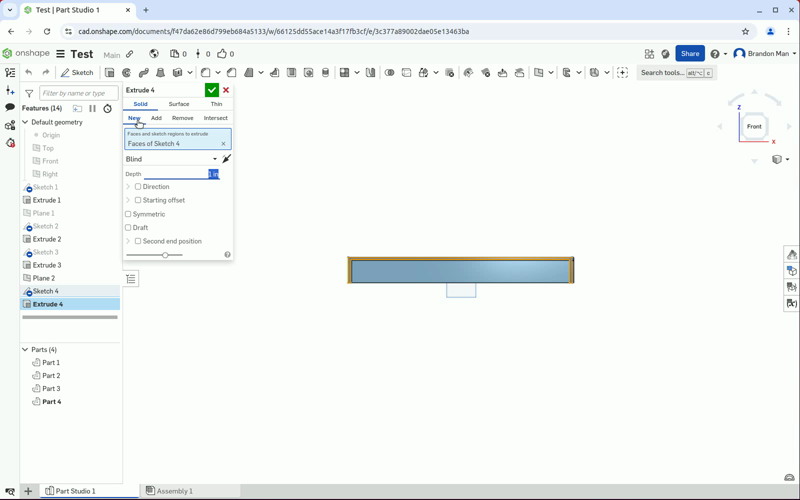
text(0.722)
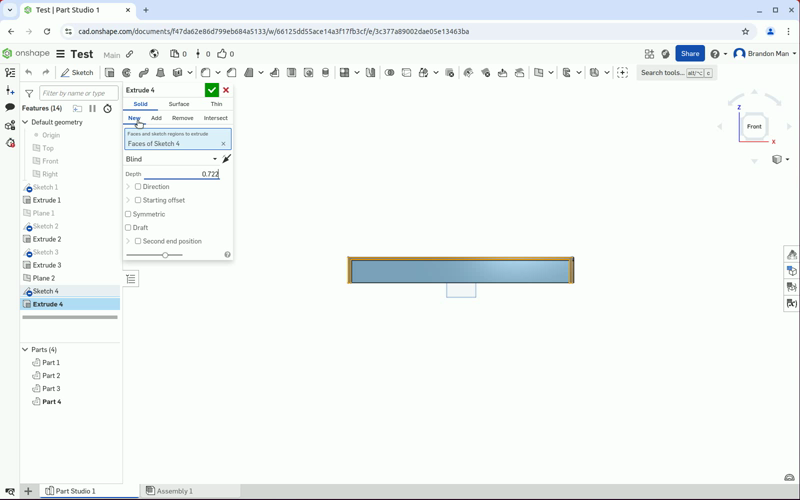
key(enter)
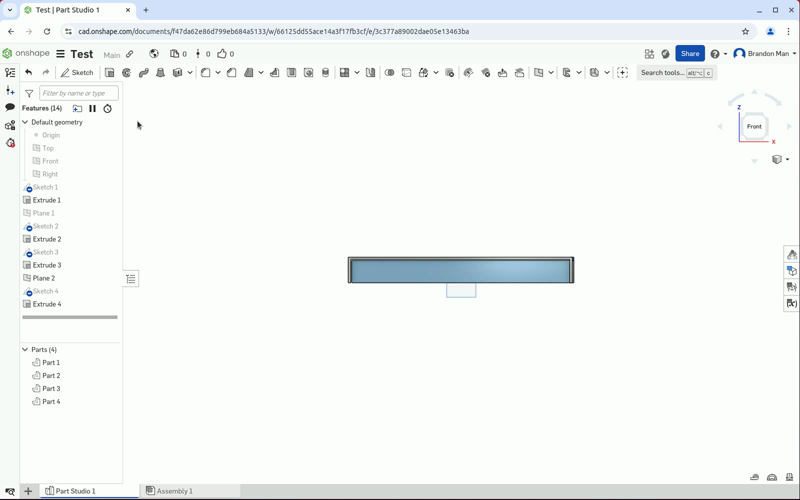
key(shift+h)
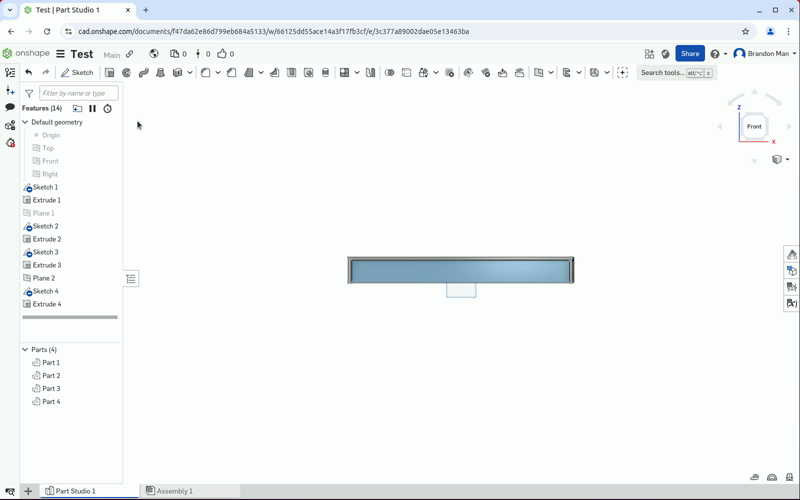
key(shift+h)
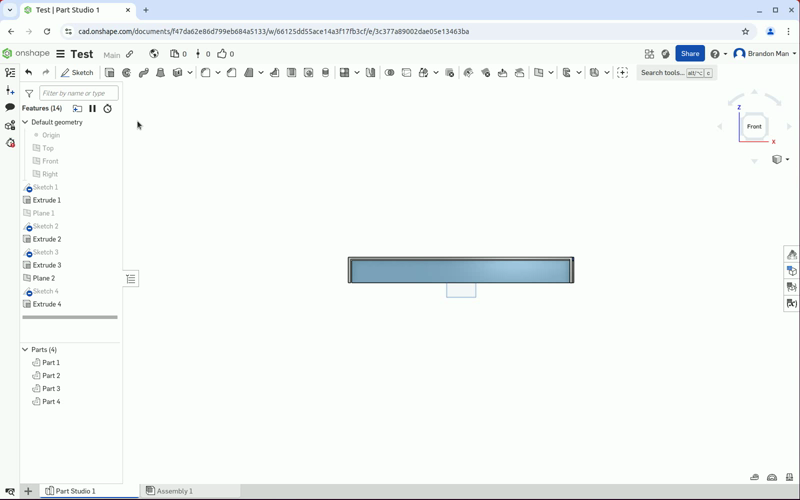
mouse_move(73, 189)
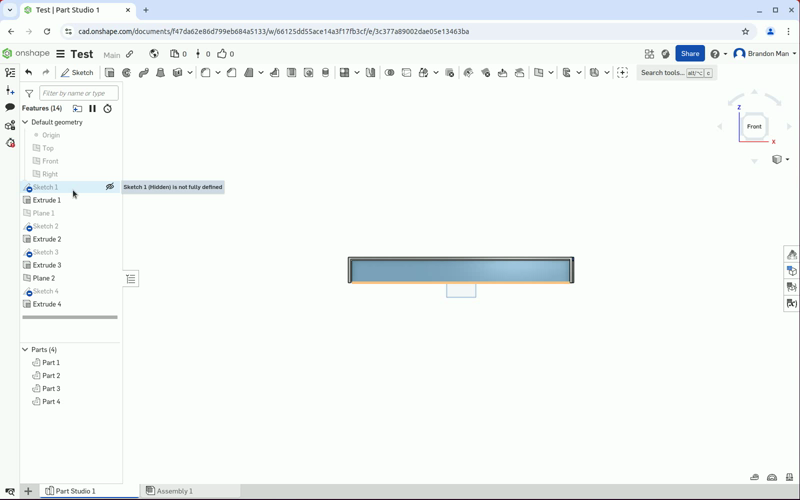
click(73, 189)
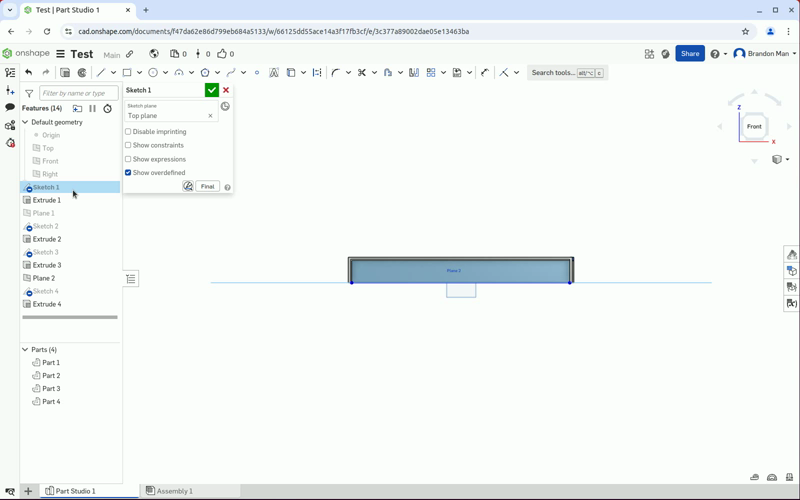
mouse_move(229, 92)
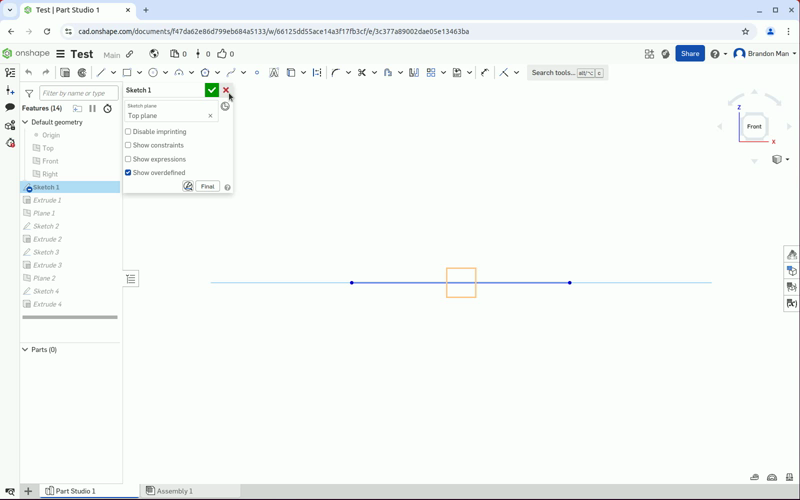
click(229, 92)
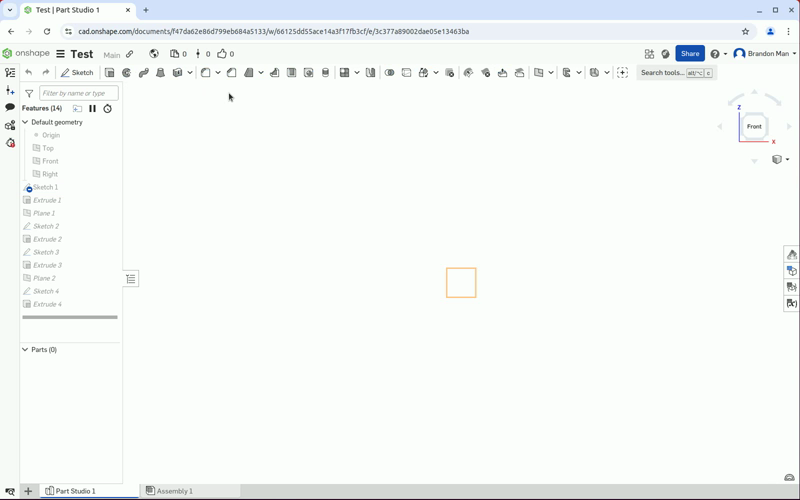
key(shift+s)
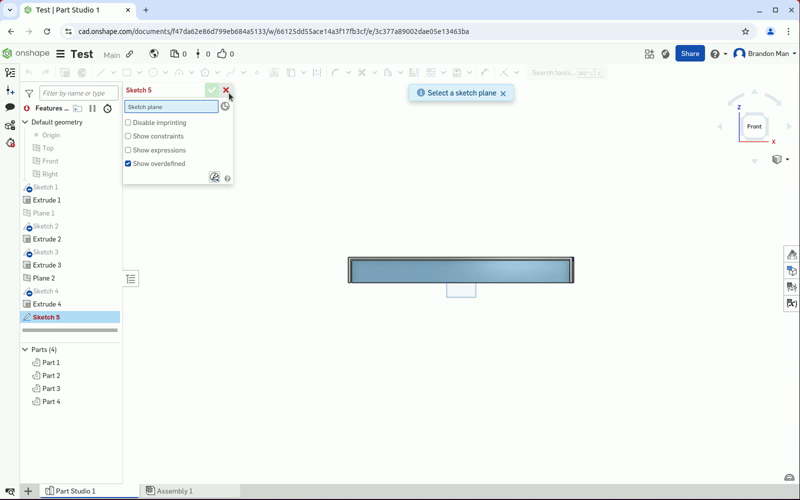
mouse_move(73, 280)
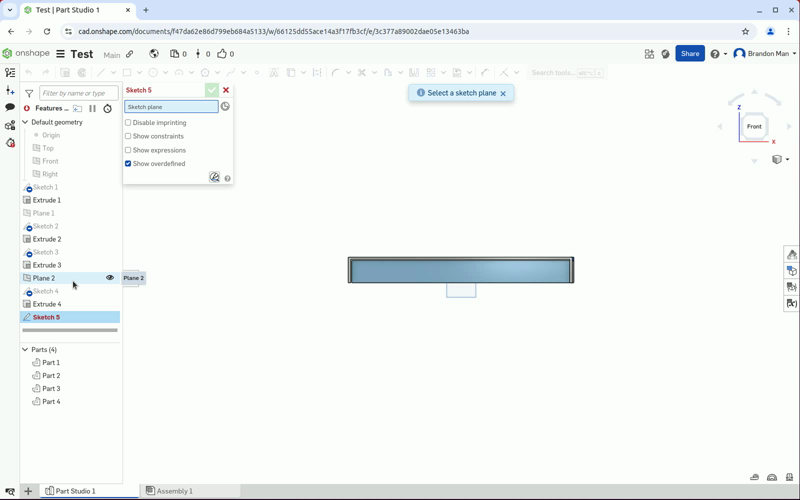
click(73, 280)
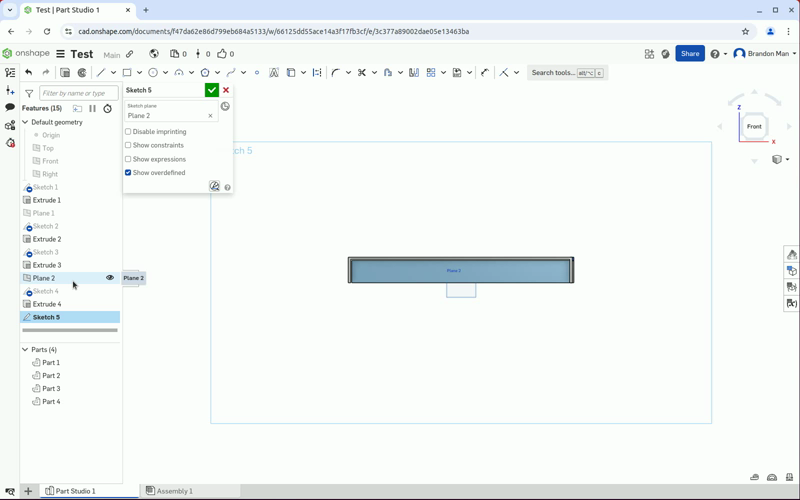
mouse_move(73, 352)
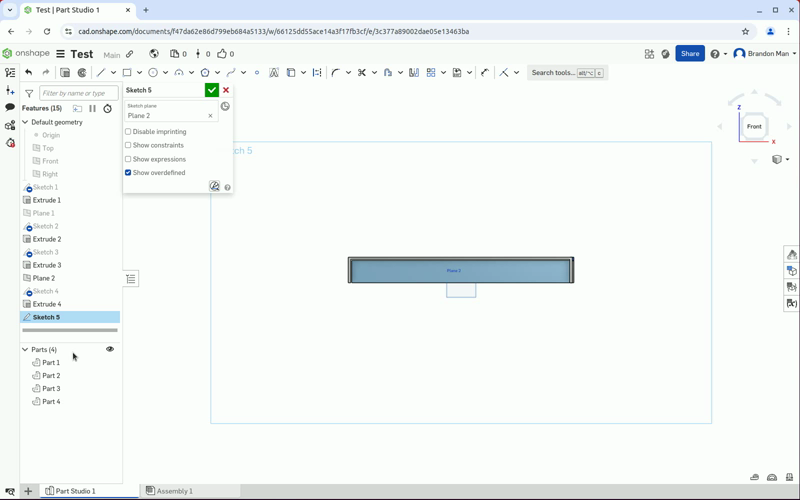
key(y)
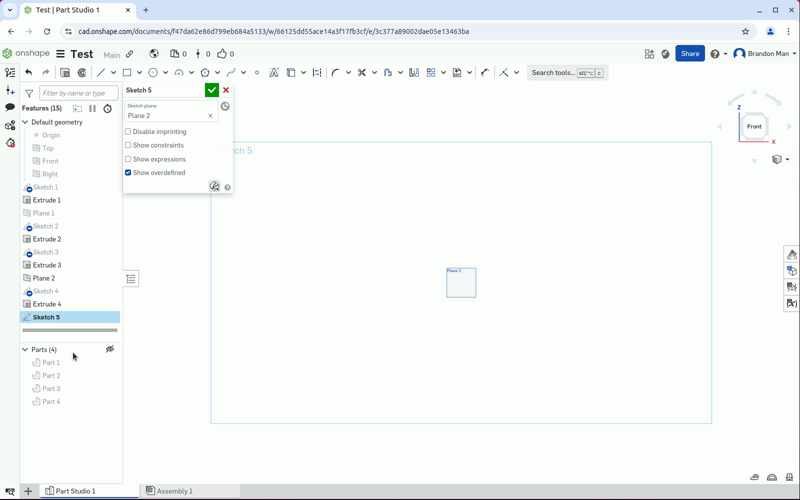
key(l)
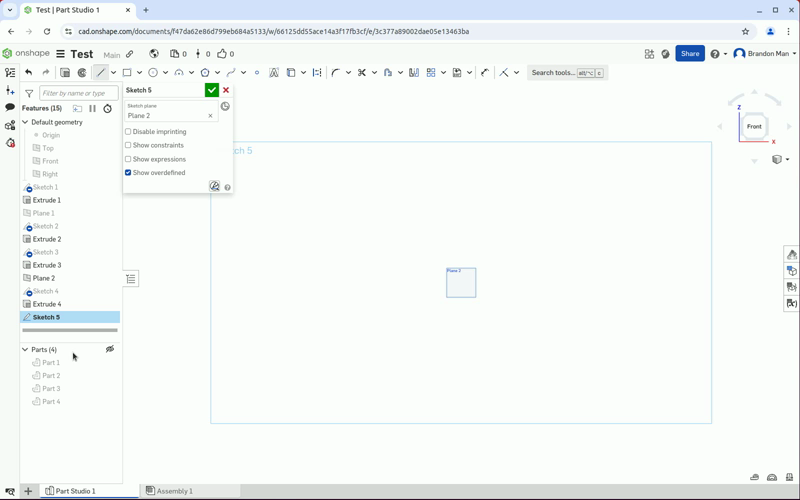
key_down(shift)
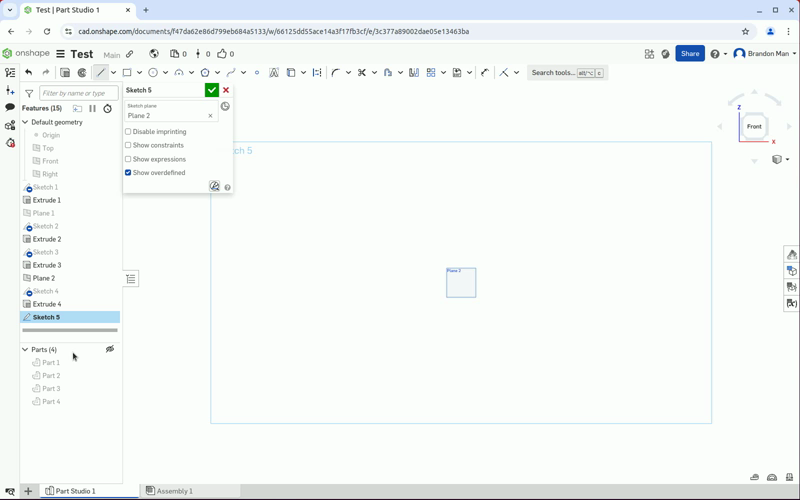
mouse_move(351, 282)
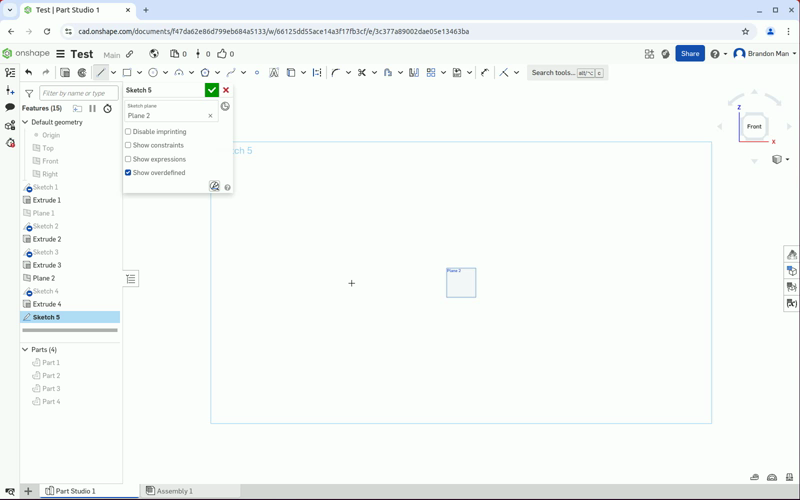
click(351, 282)
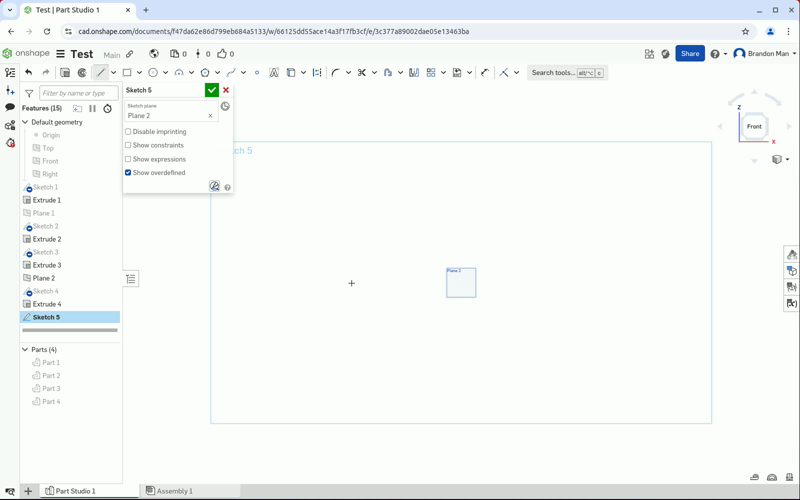
key_up(shift)
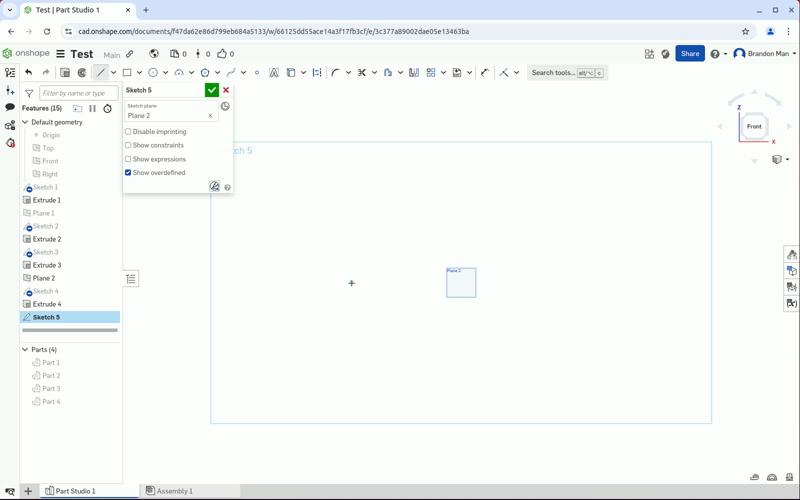
key_down(shift)
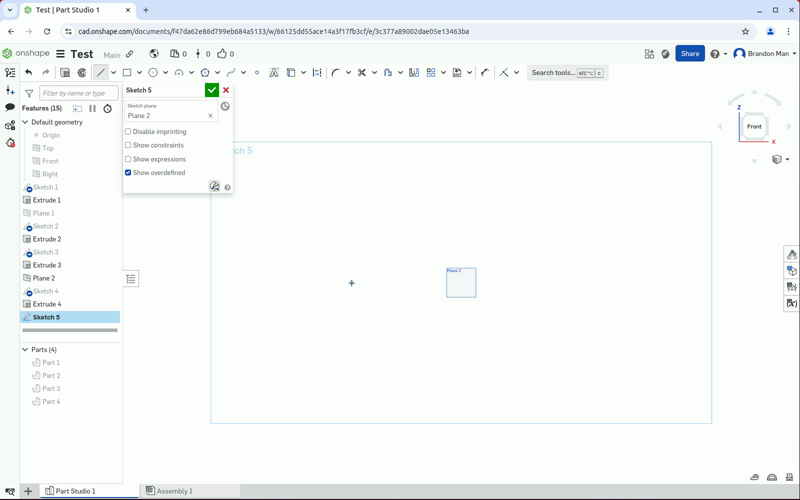
mouse_move(569, 282)
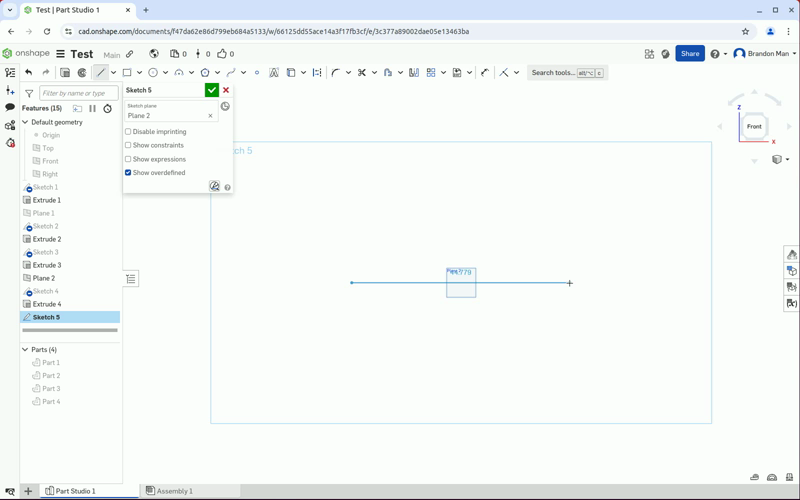
click(569, 282)
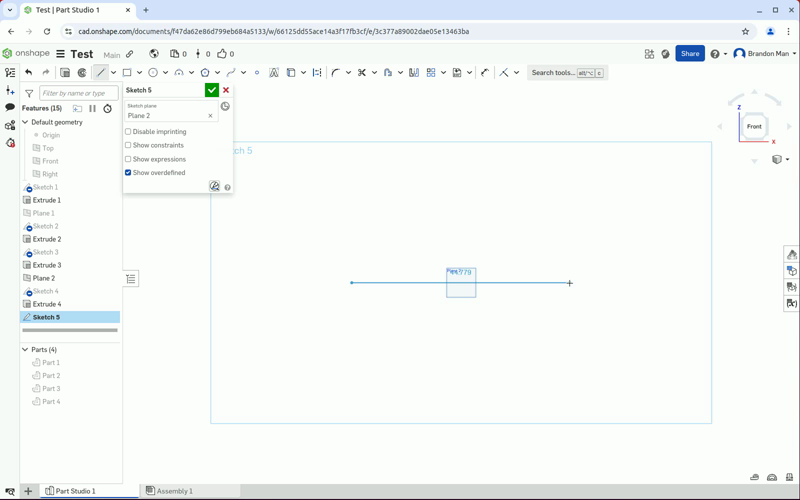
key_up(shift)
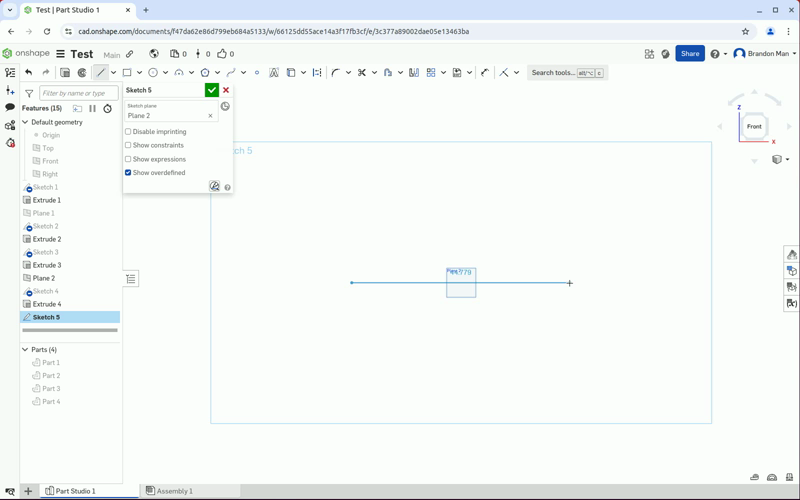
key_down(shift)
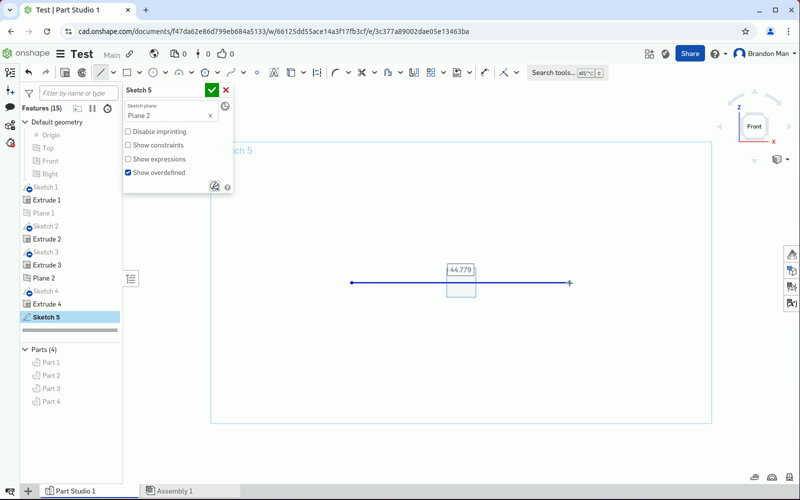
mouse_move(589, 282)
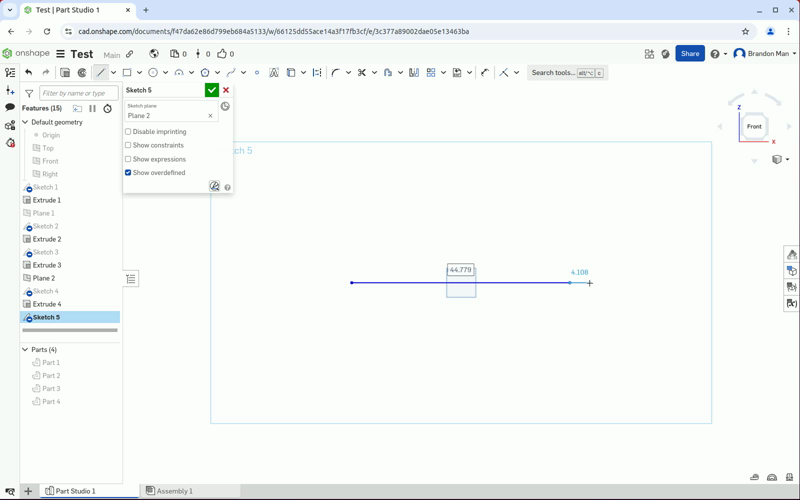
mouse_move(569, 260)
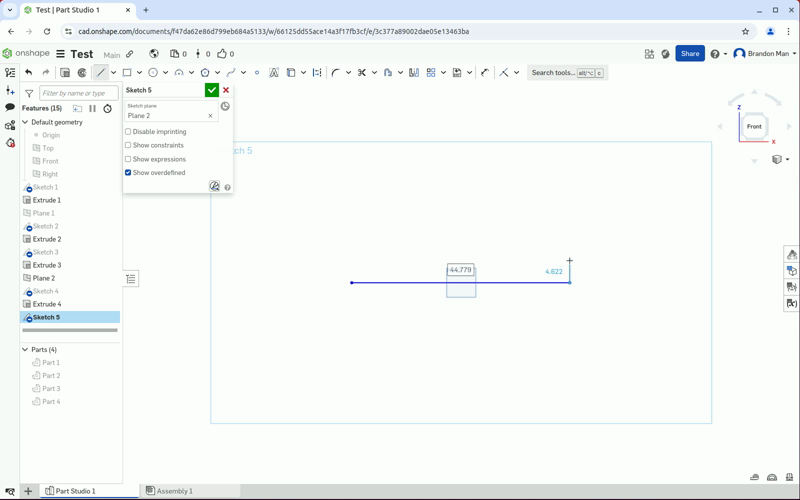
click(569, 260)
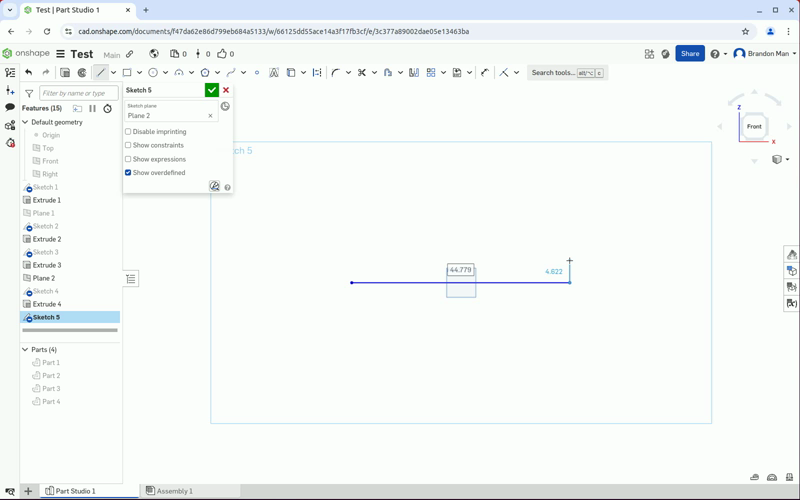
key_up(shift)
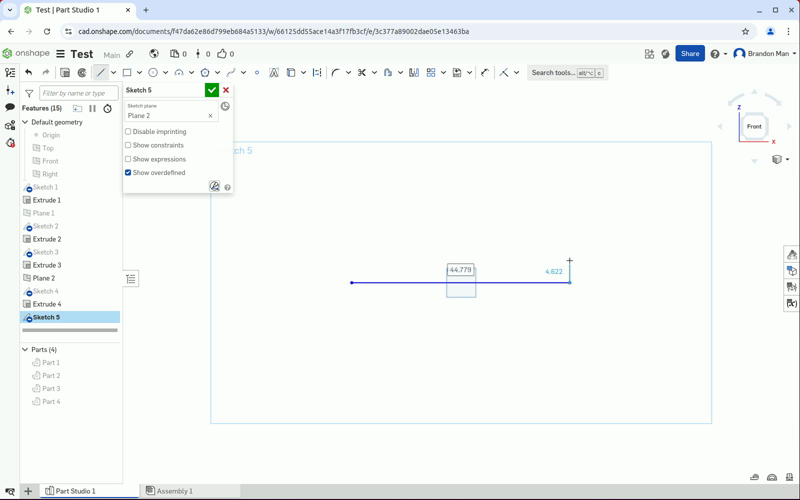
key_down(shift)
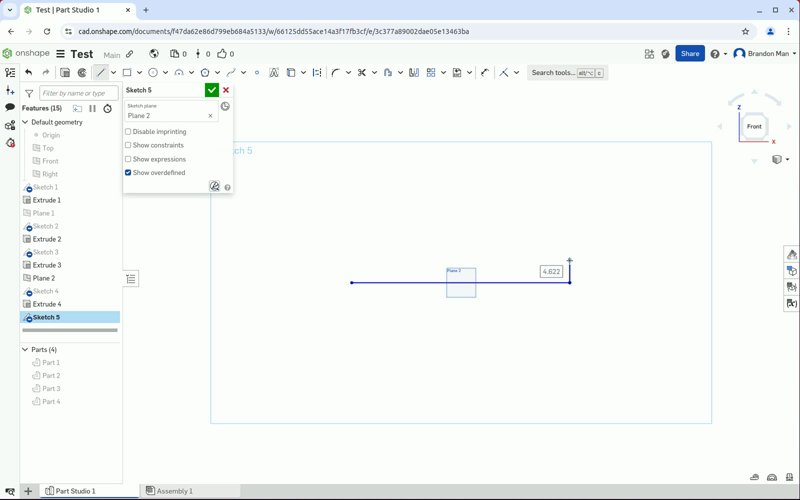
mouse_move(351, 260)
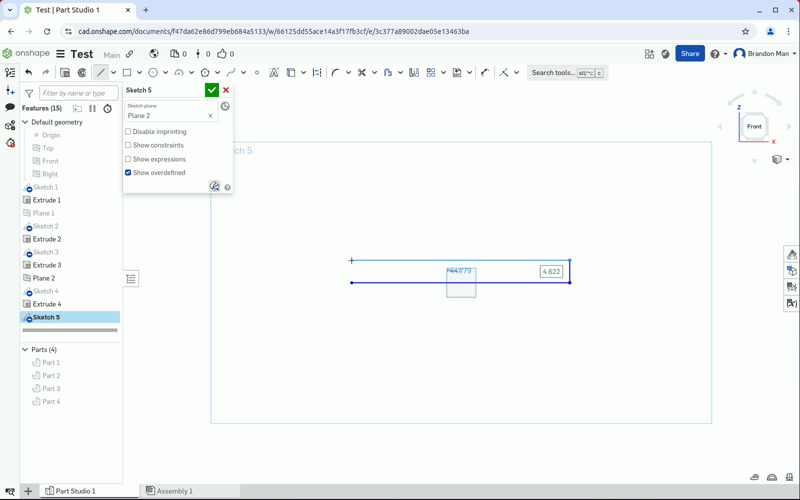
click(351, 260)
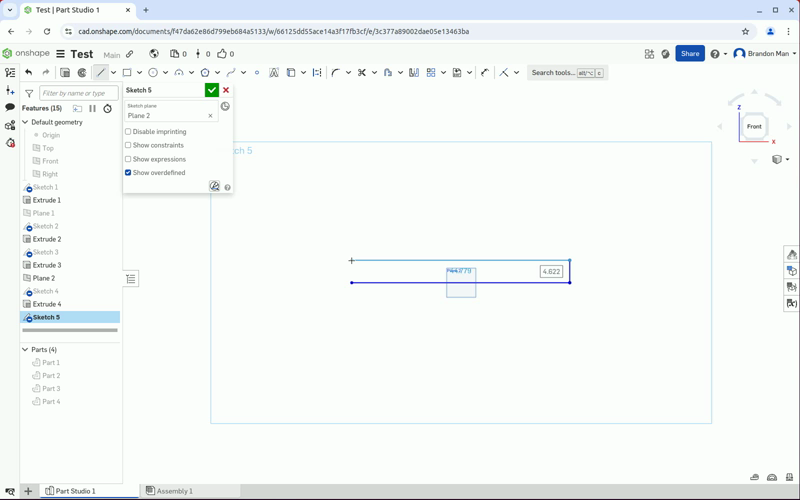
key_up(shift)
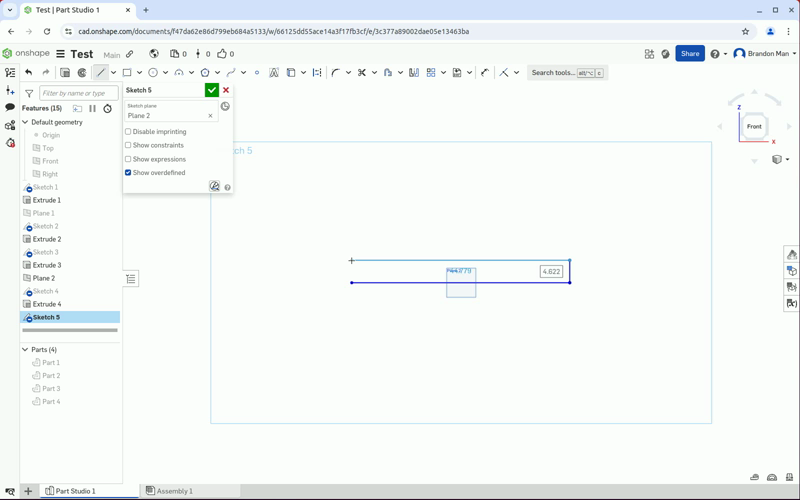
mouse_move(381, 260)
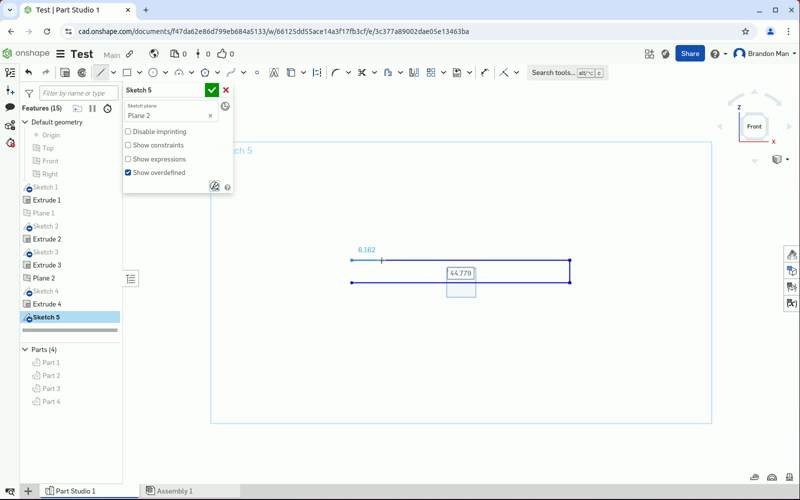
key_down(shift)
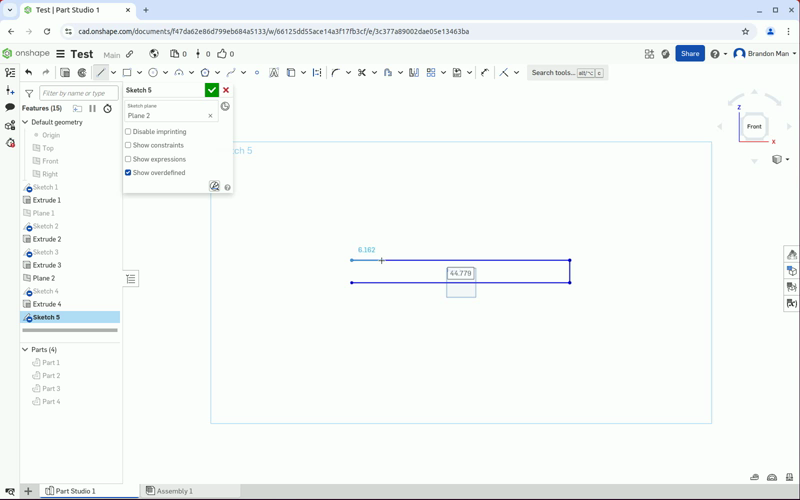
mouse_move(351, 282)
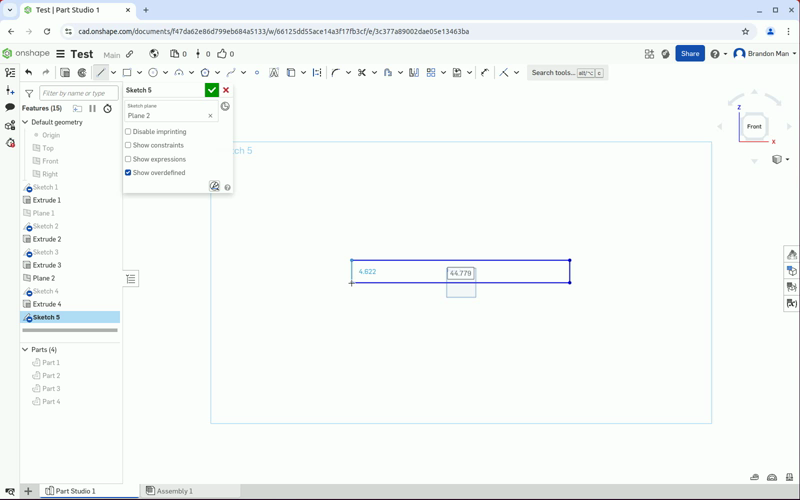
key_up(shift)
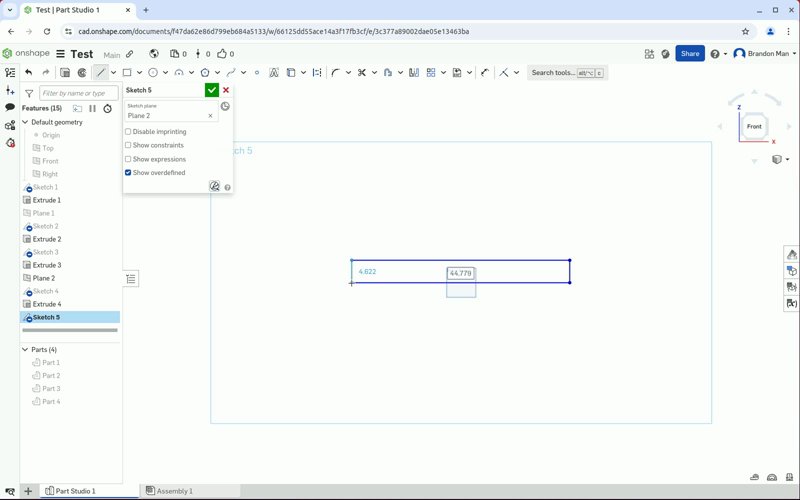
click(351, 282)
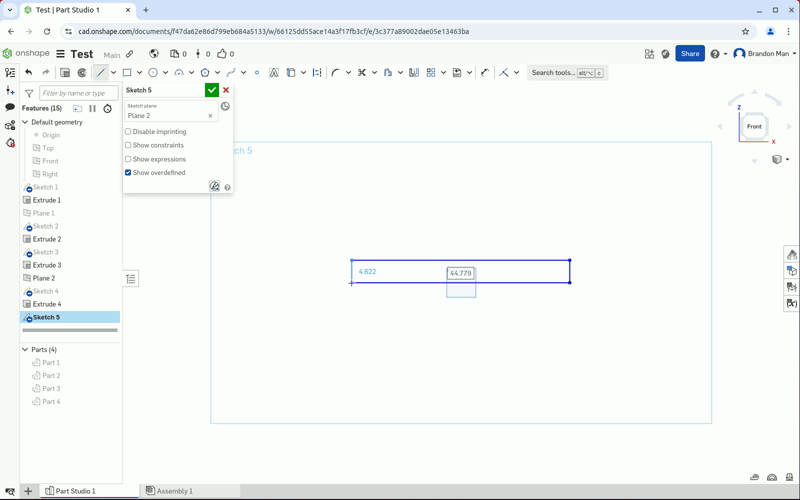
key(esc)
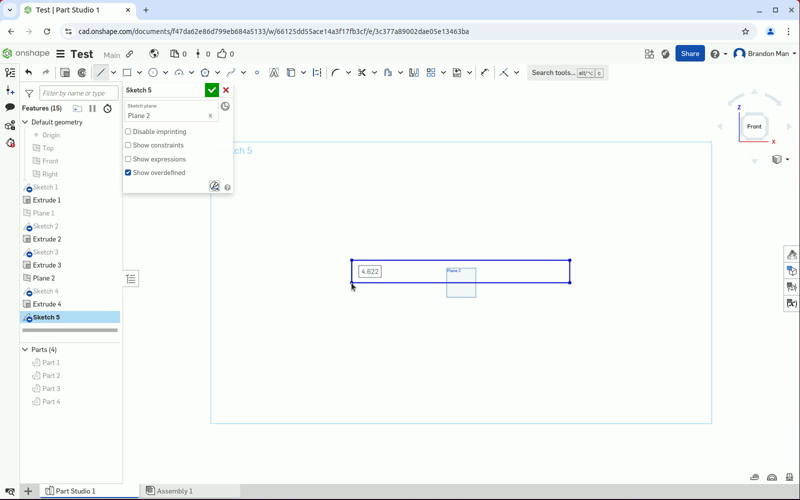
mouse_move(505, 276)
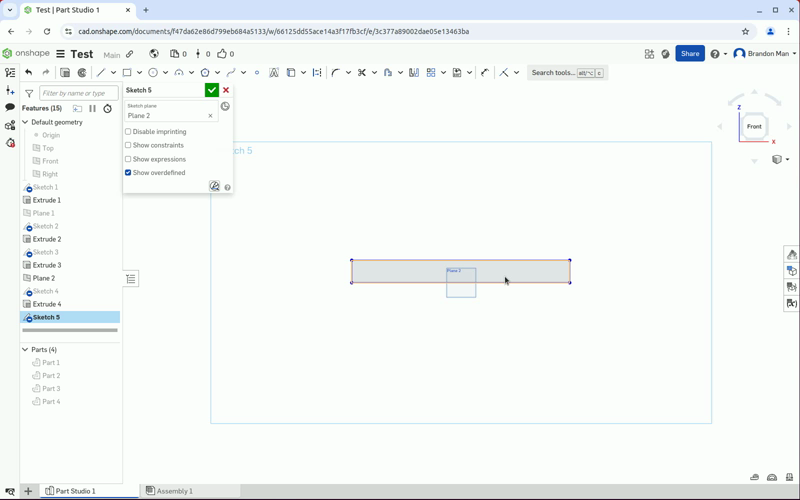
click(505, 276)
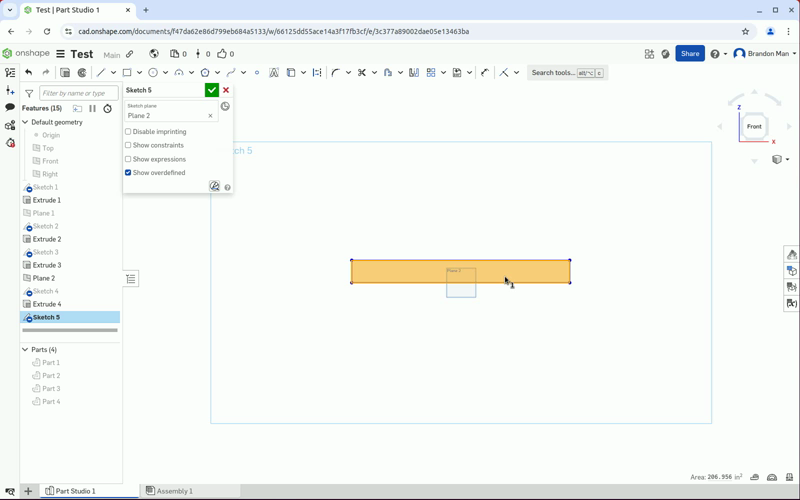
mouse_move(73, 352)
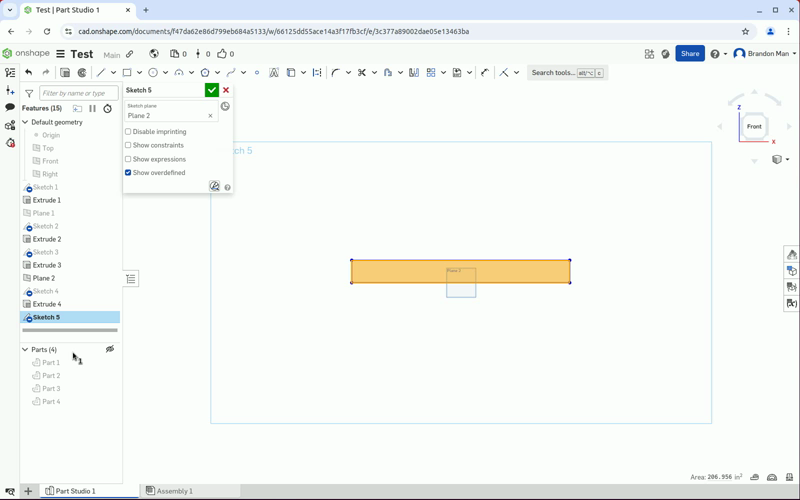
key(shift+y)
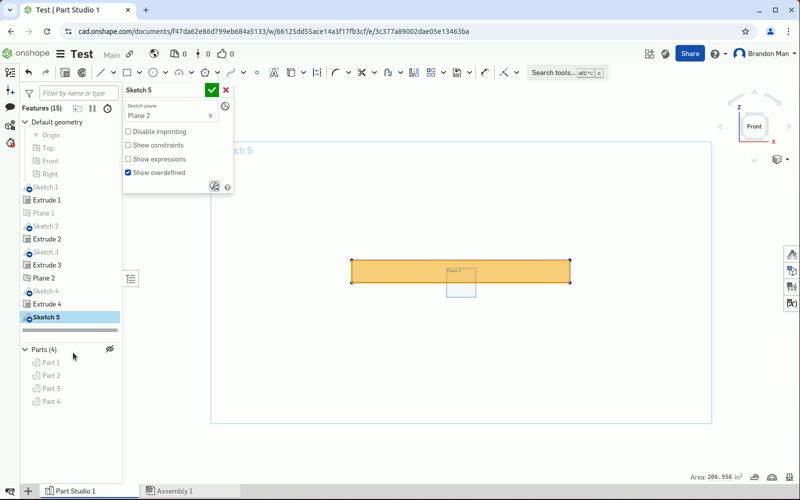
key(shift+e)
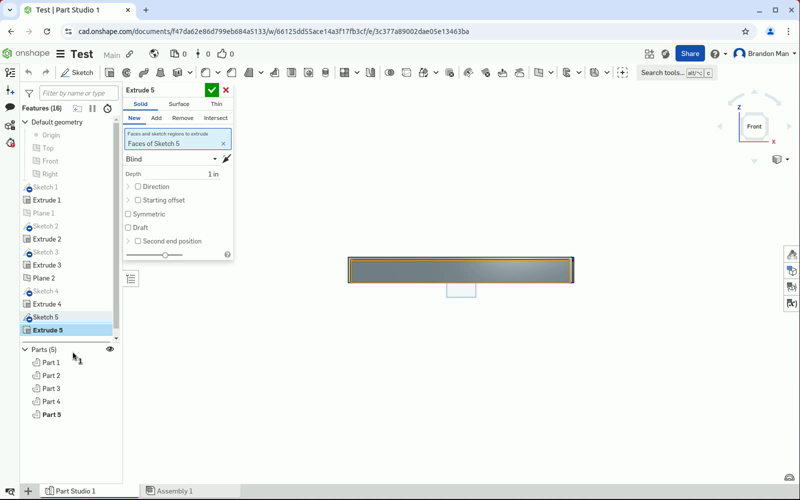
mouse_move(143, 106)
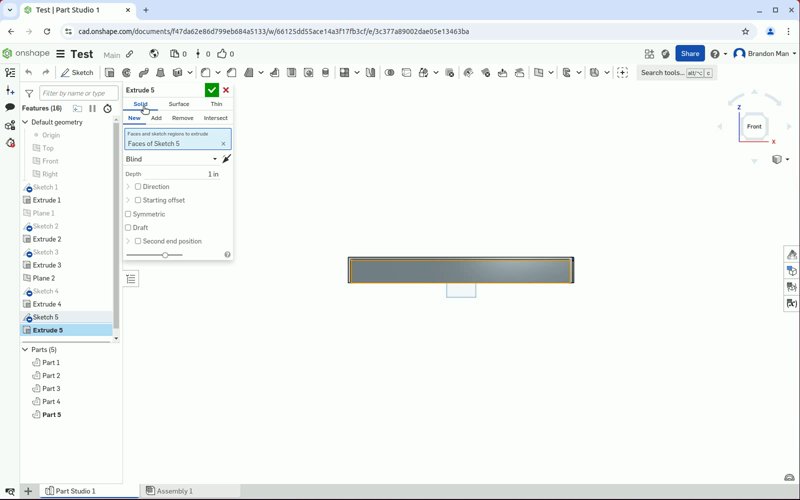
click(143, 106)
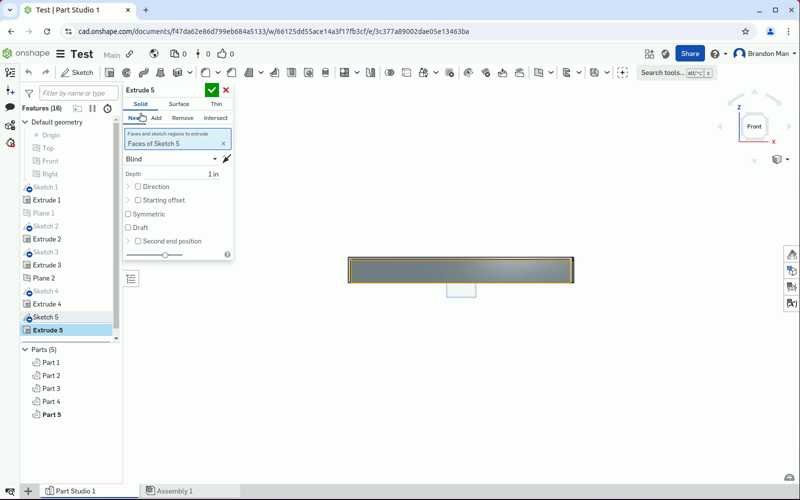
mouse_move(137, 120)
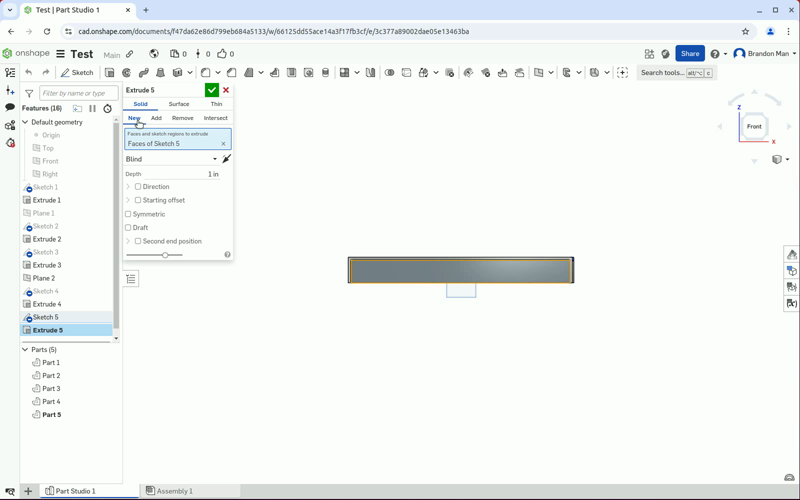
click(137, 120)
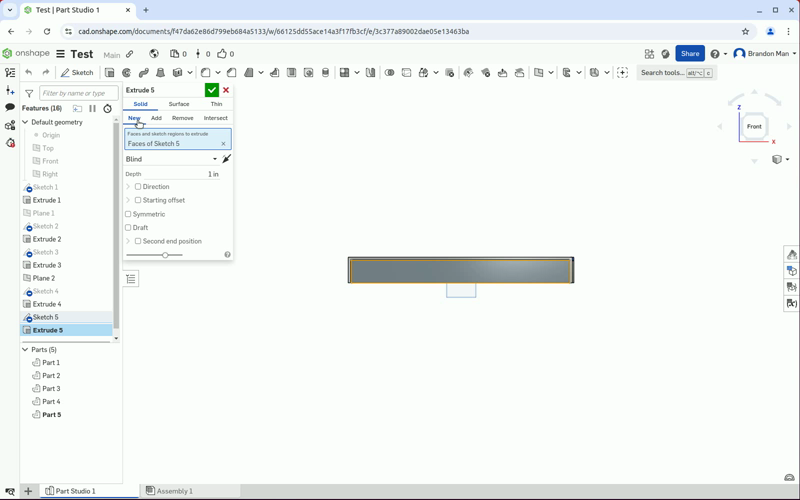
key(tab, 4)
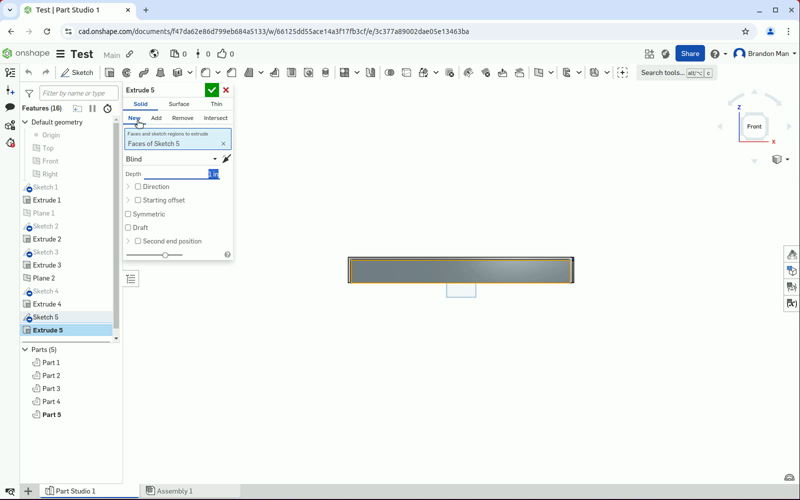
text(0.722)
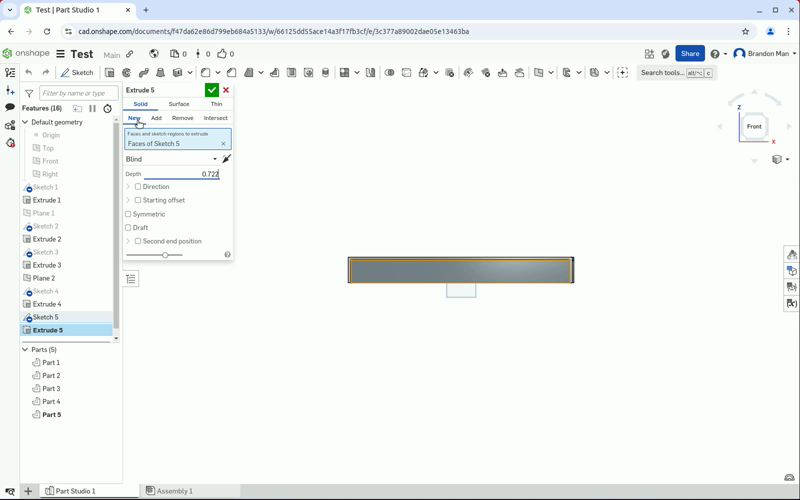
key(enter)
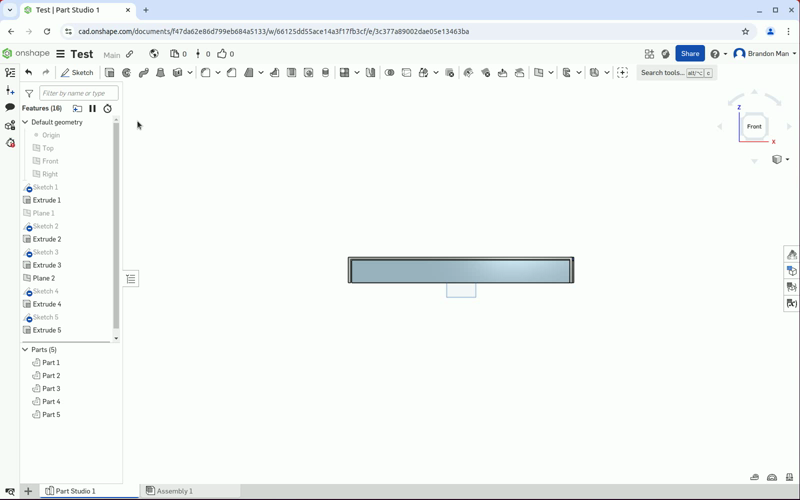
key(shift+h)
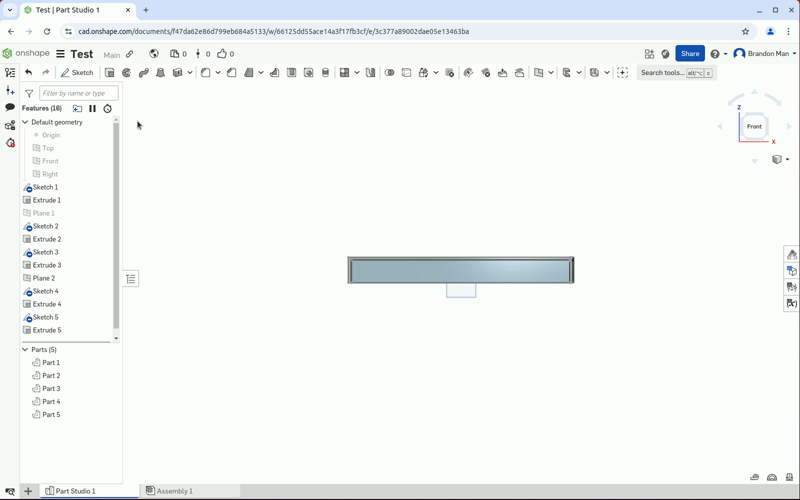
key(shift+h)
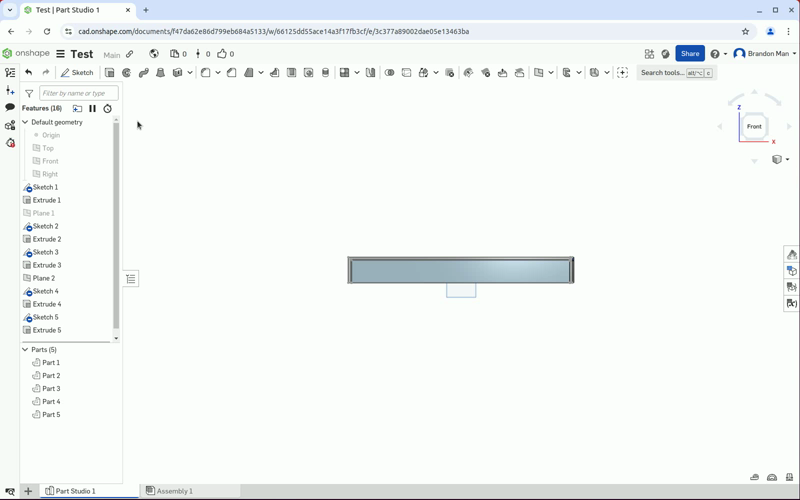
key(shift+7)
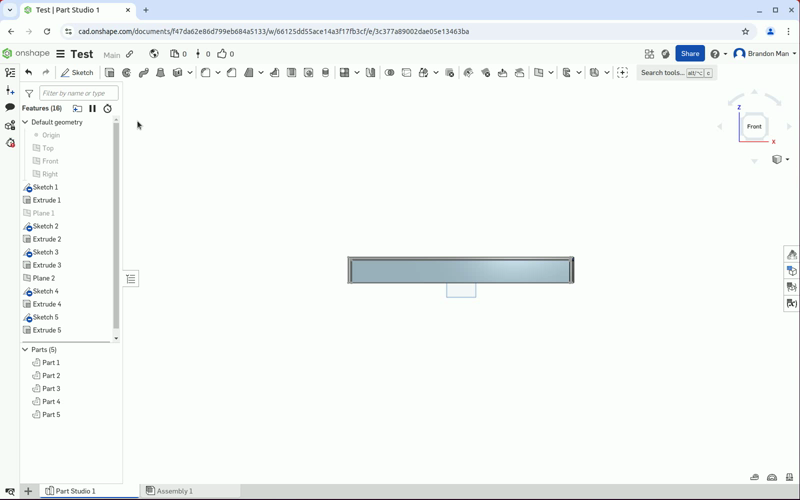
key(left, 2)
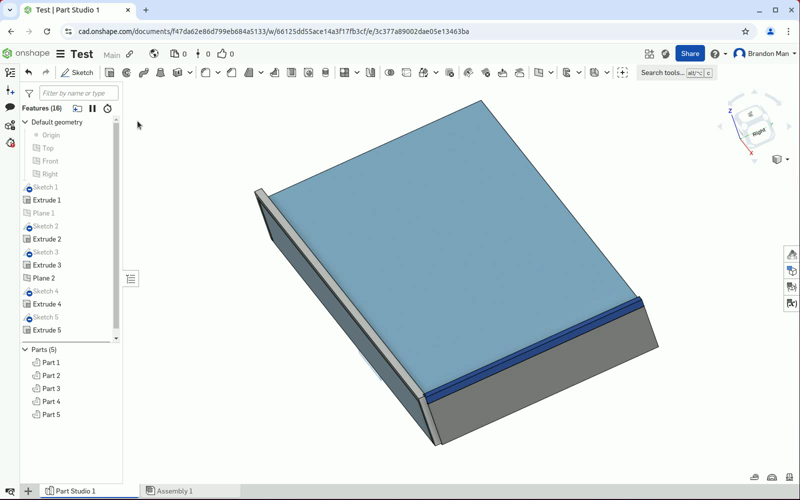
key(down, 2)
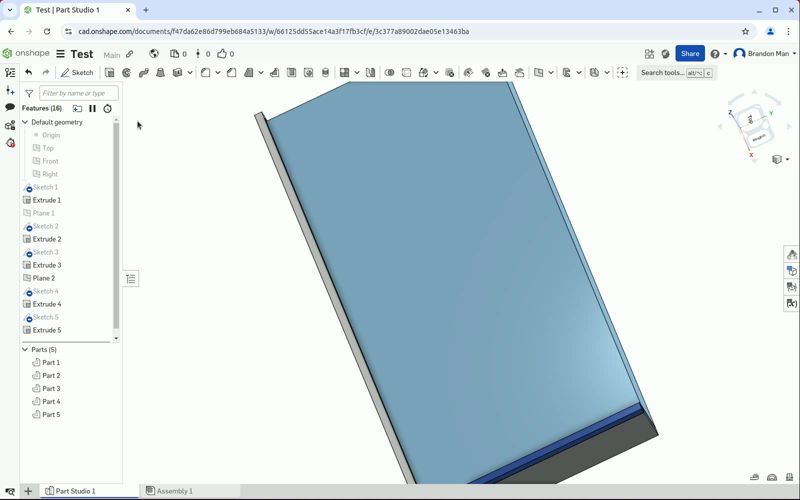
key(up, 2)
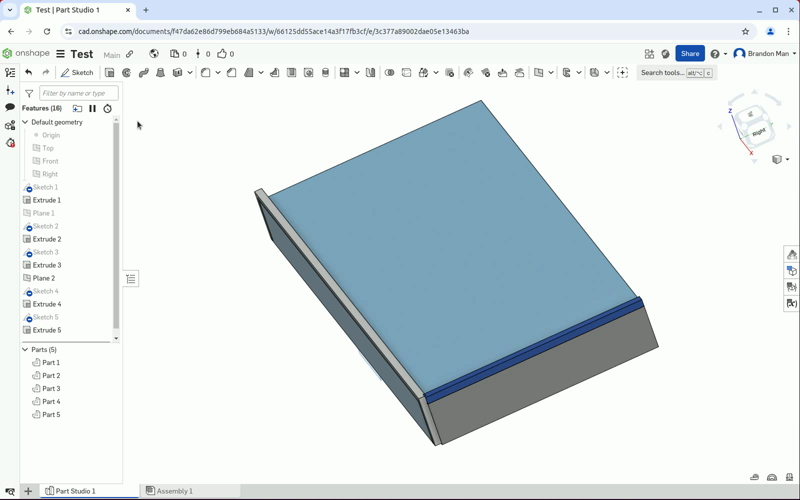
key(right, 2)
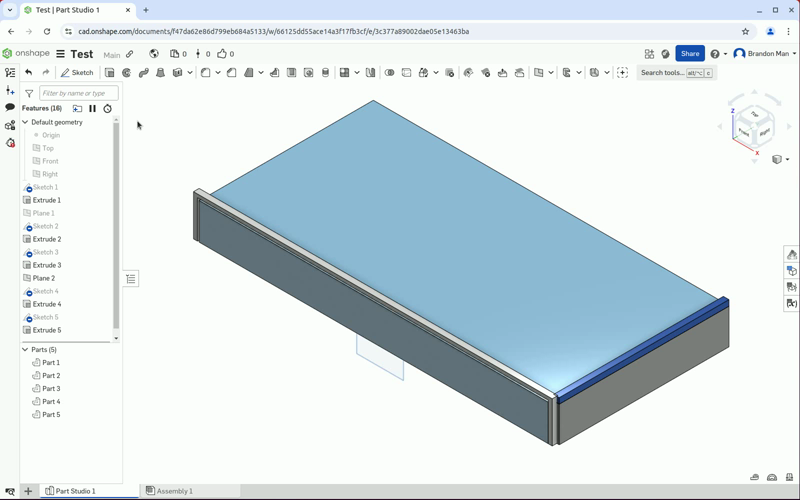
mouse_move(69, 189)
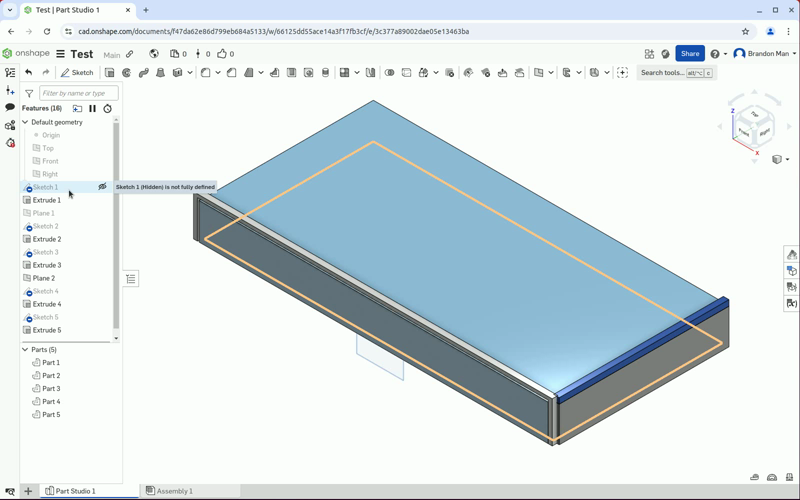
click(69, 189)